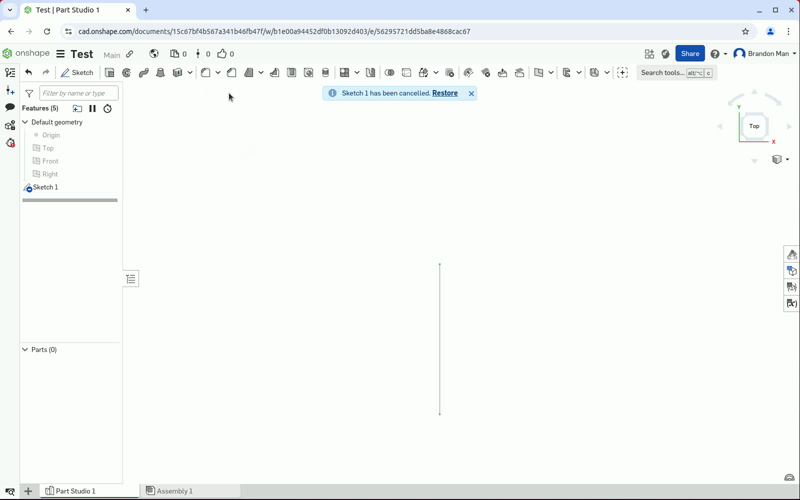
key(shift+h)
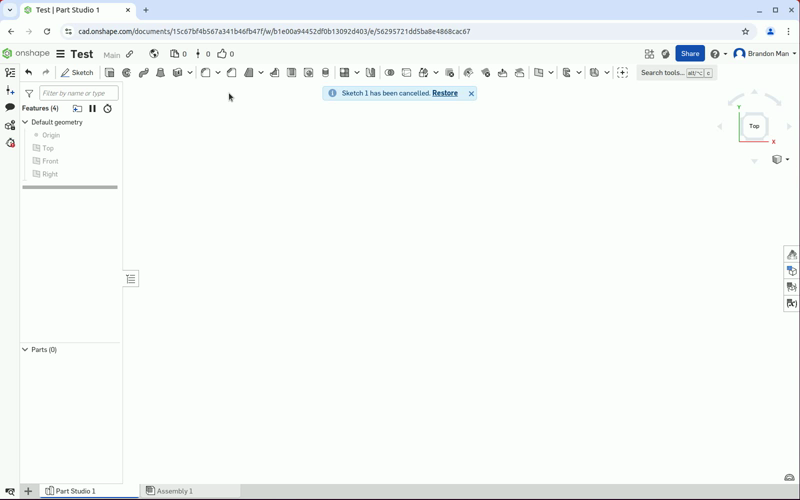
mouse_move(73, 352)
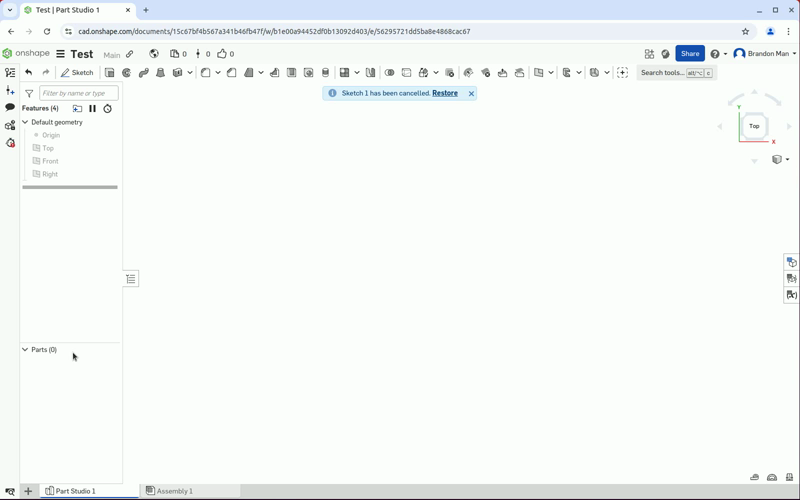
key(y)
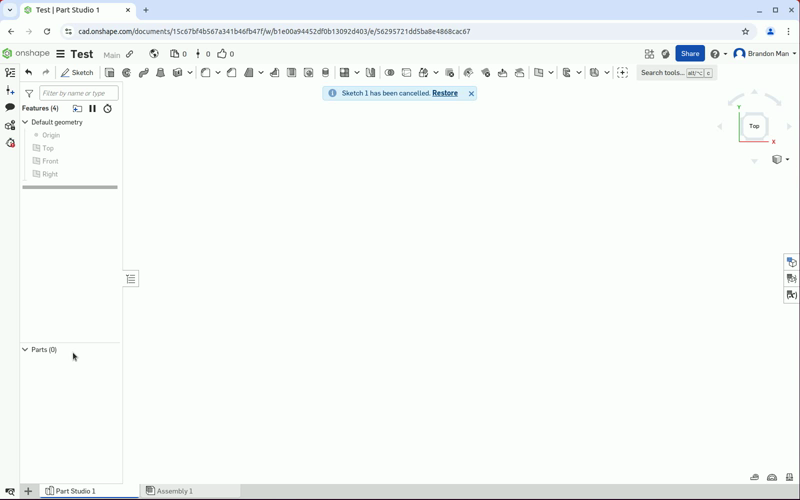
key(shift+p)
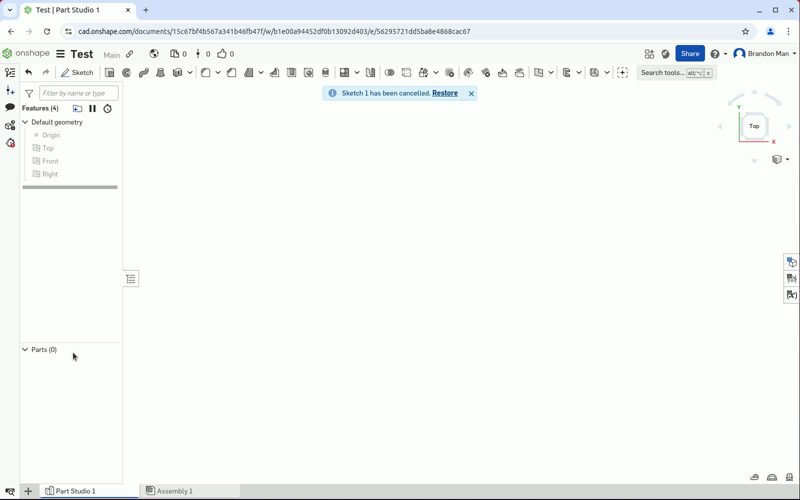
key(space)
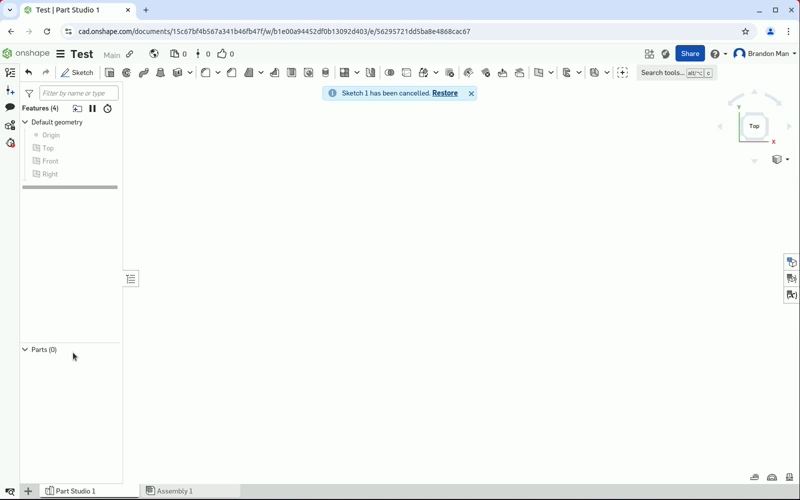
key_down(shift)
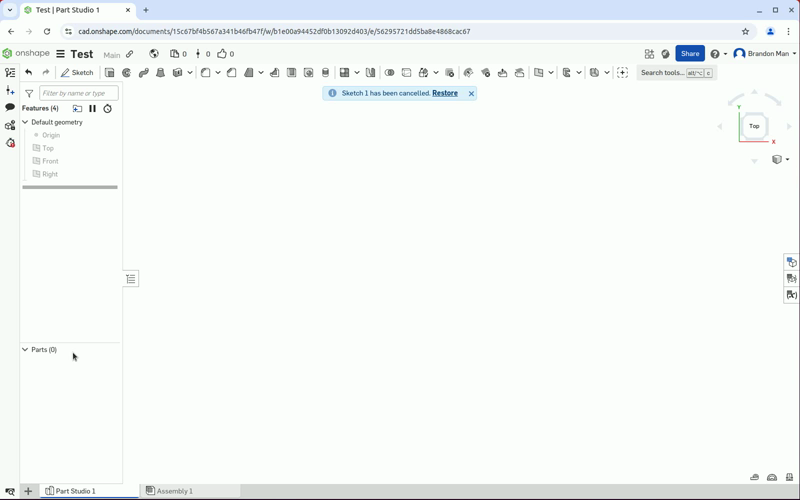
key(up)
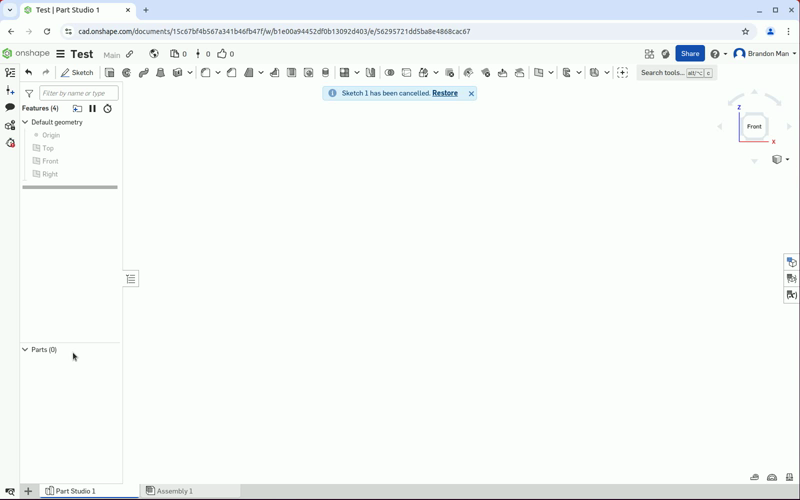
key_up(shift)
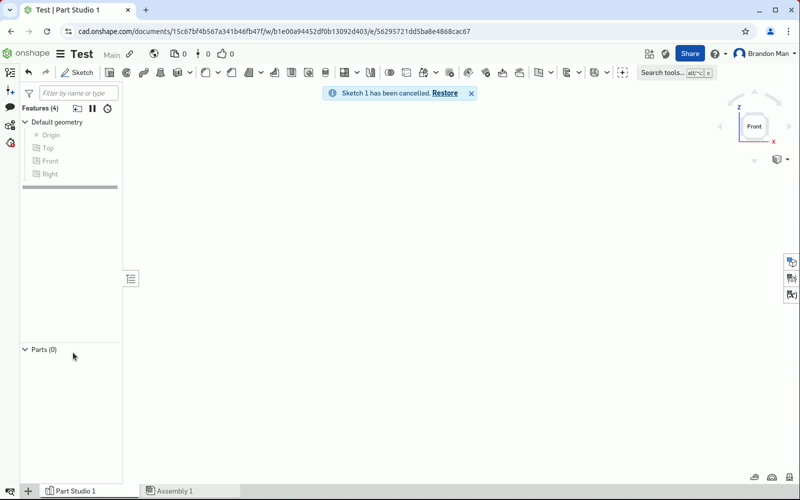
mouse_move(73, 352)
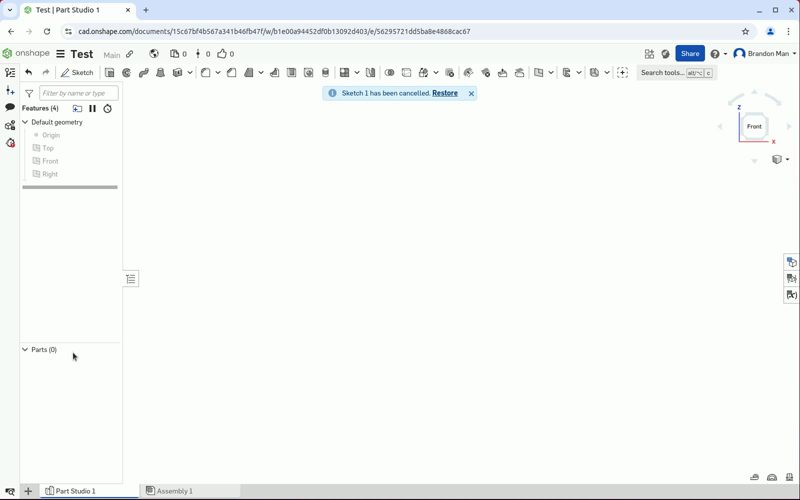
key(shift+y)
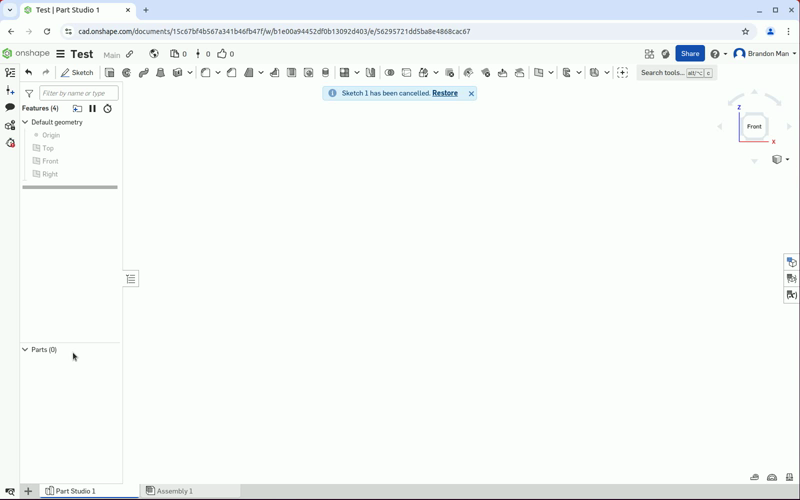
key(shift+s)
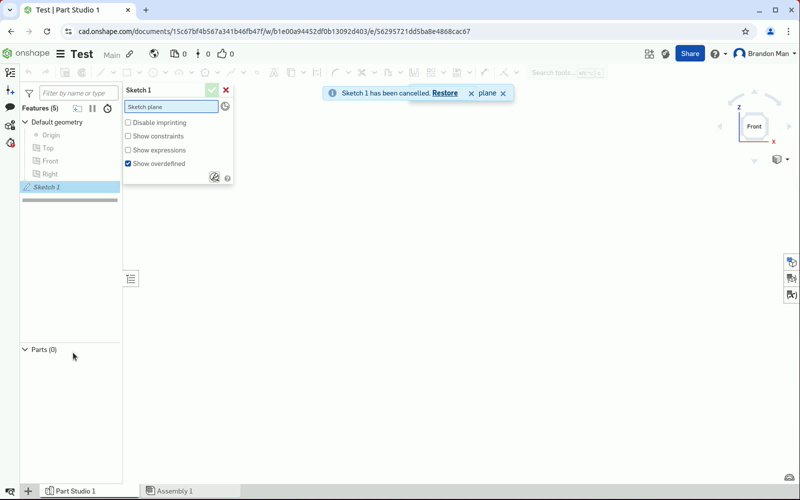
mouse_move(73, 163)
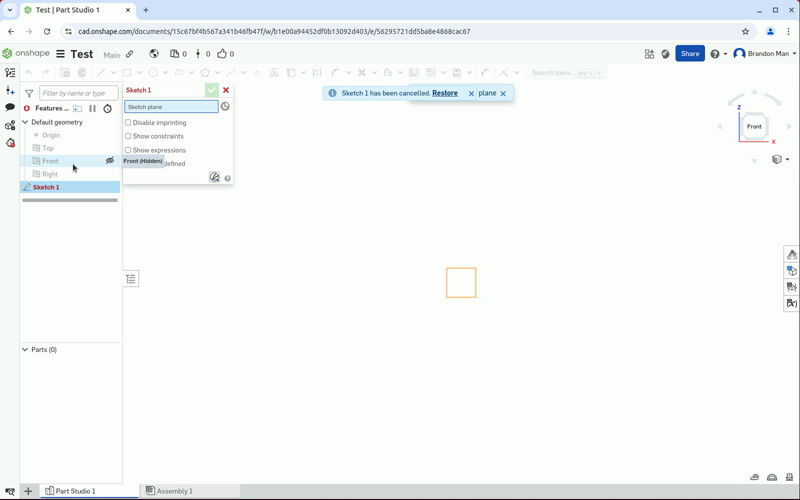
click(73, 163)
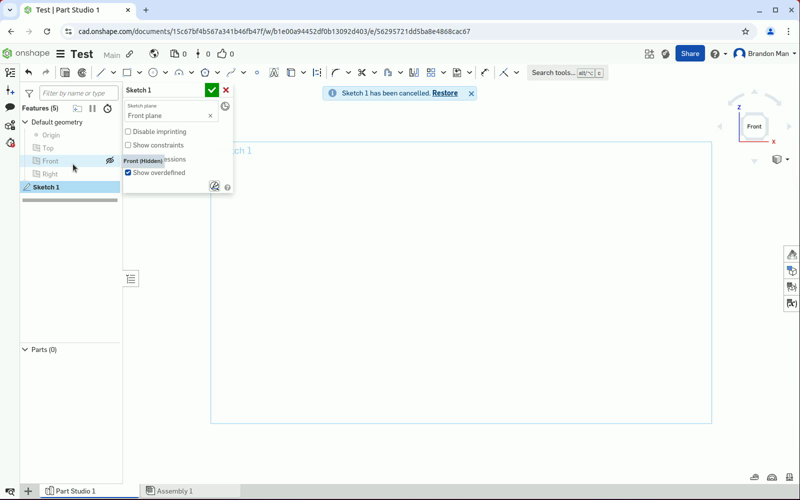
mouse_move(73, 352)
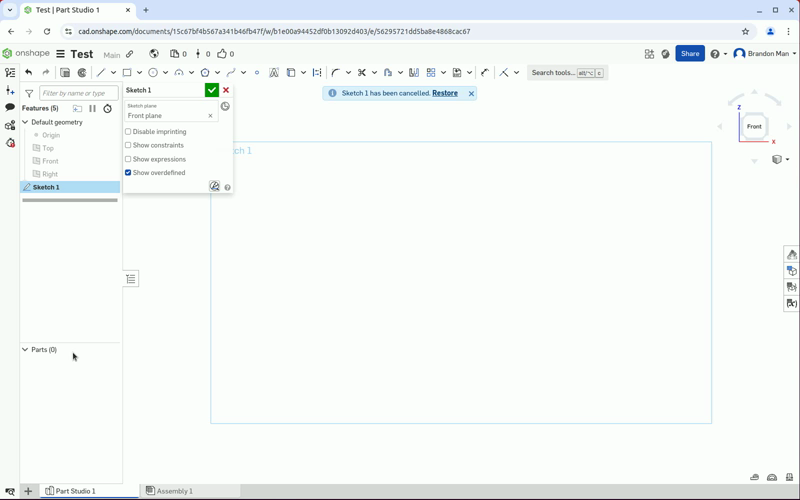
key(y)
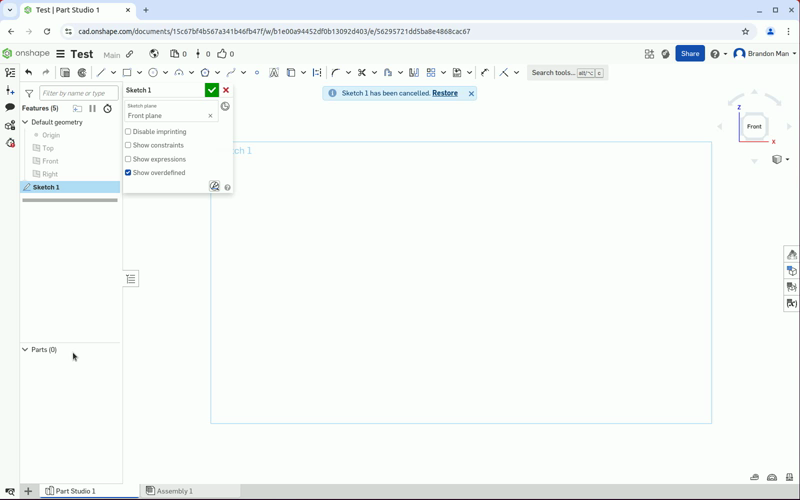
key(l)
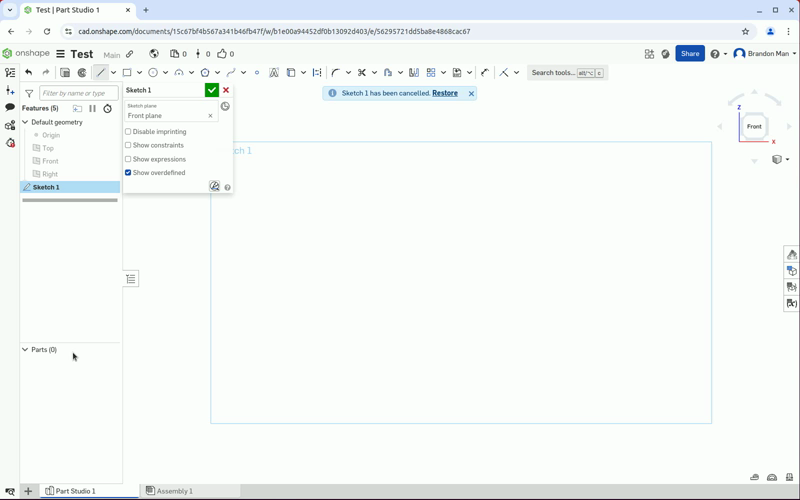
key_down(shift)
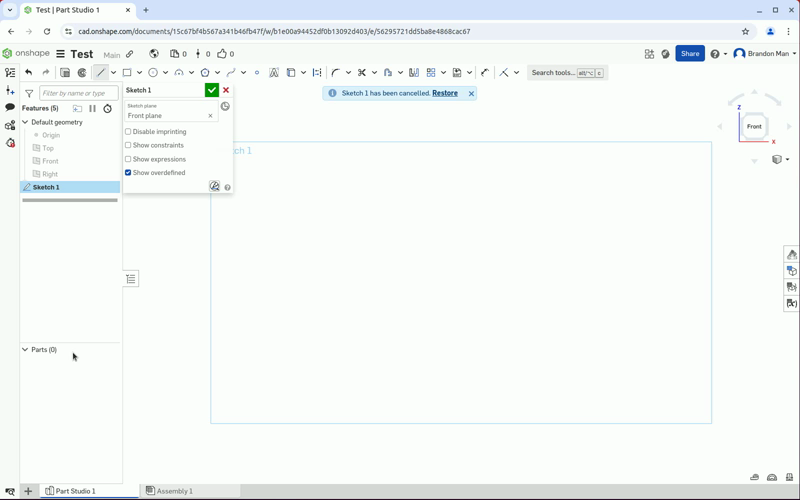
mouse_move(348, 395)
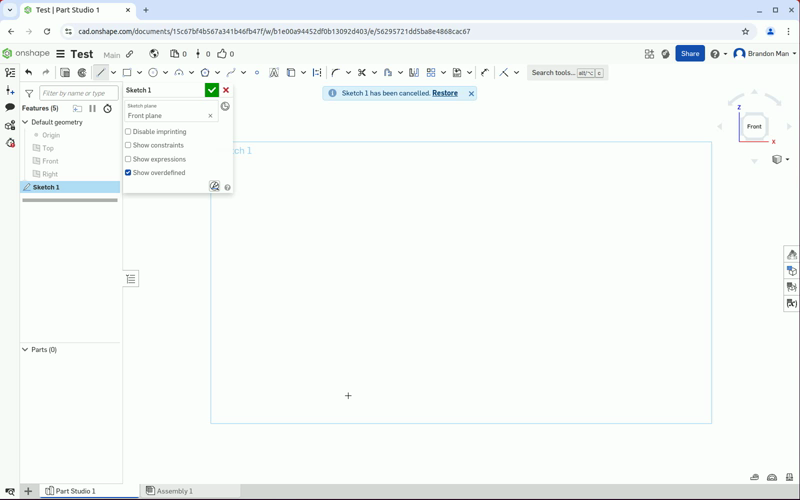
click(348, 395)
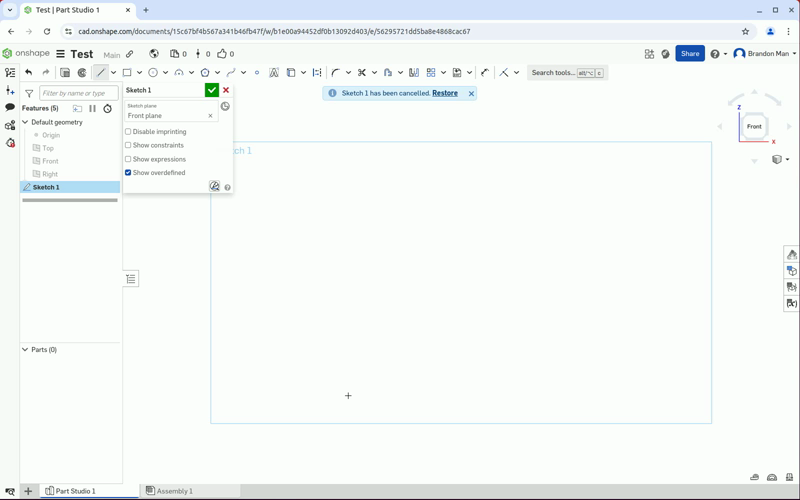
key_up(shift)
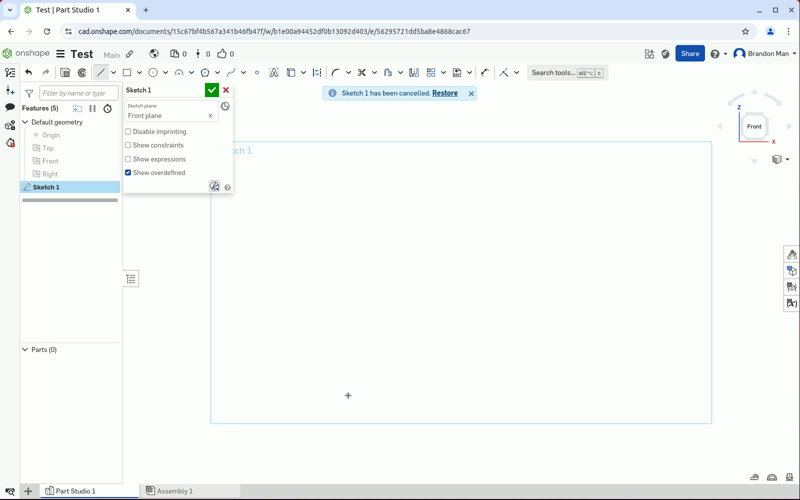
key_down(shift)
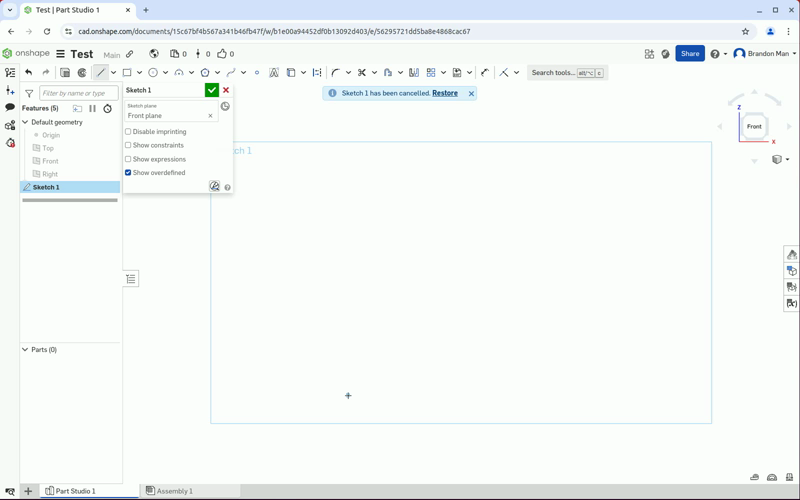
mouse_move(572, 395)
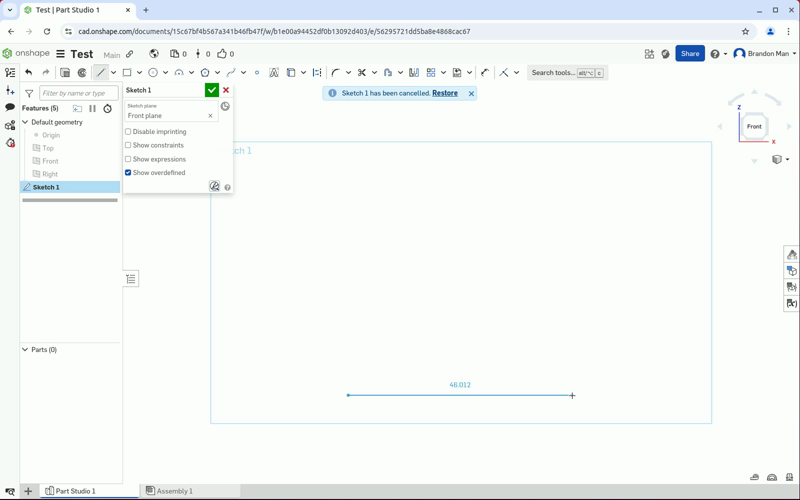
click(572, 395)
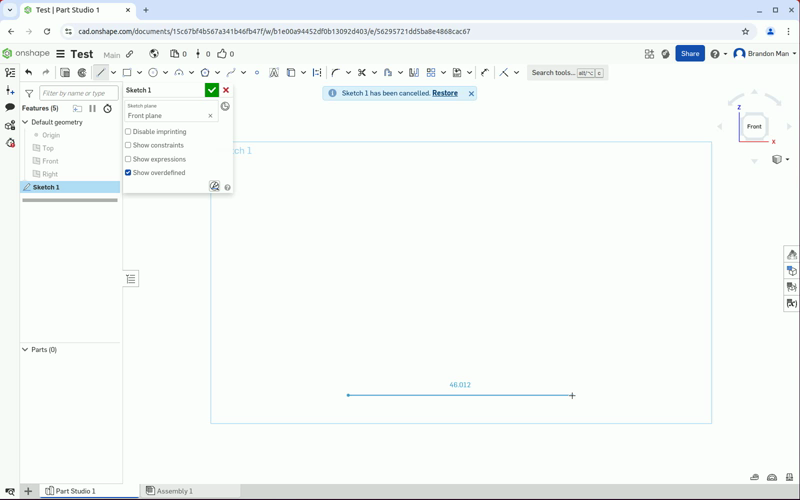
key_up(shift)
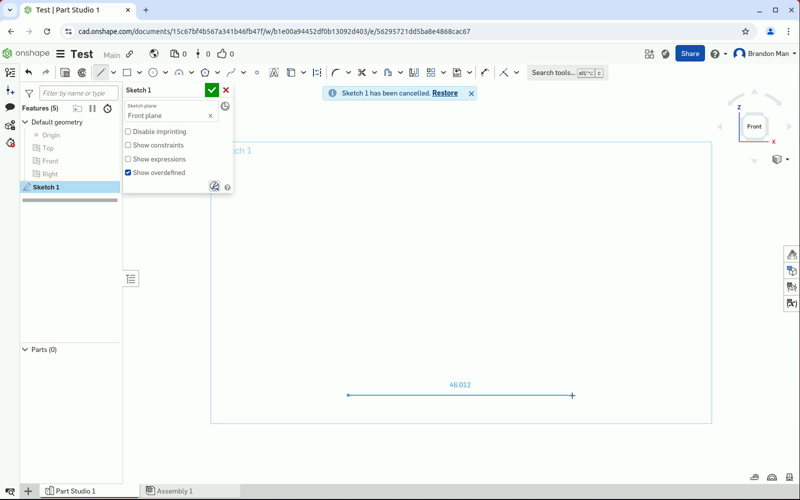
key_down(shift)
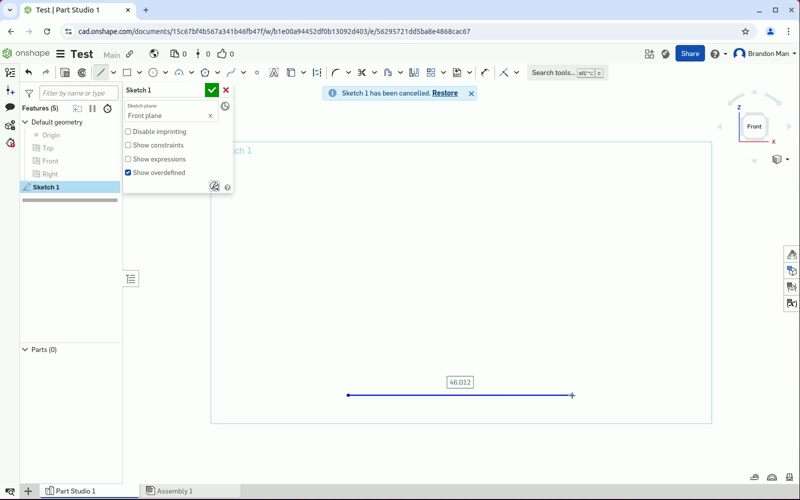
mouse_move(572, 171)
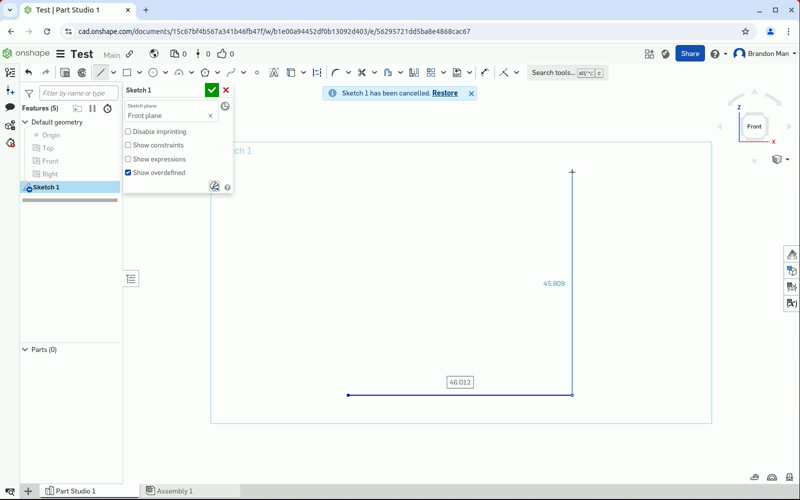
click(572, 171)
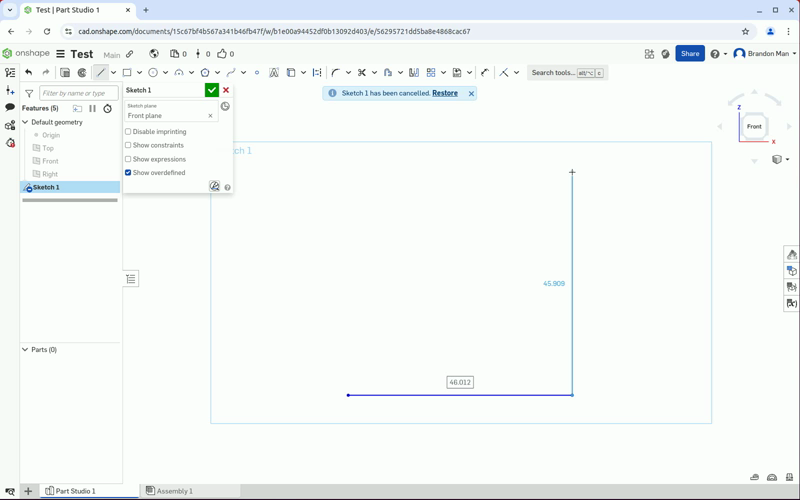
key_up(shift)
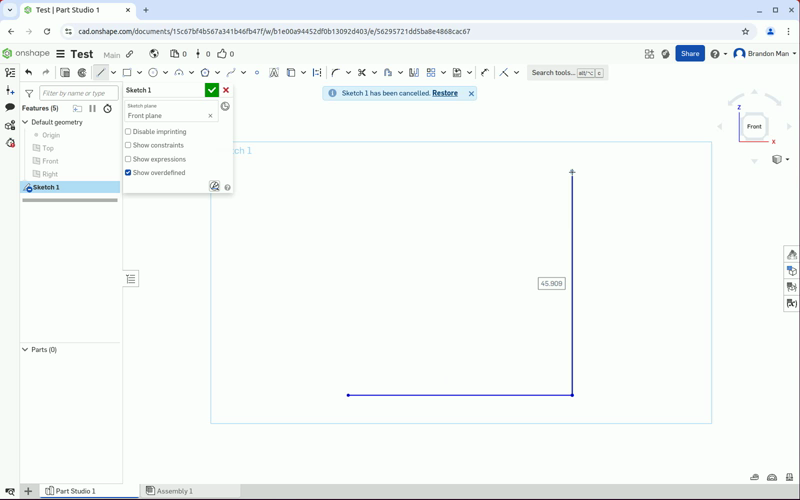
key_down(shift)
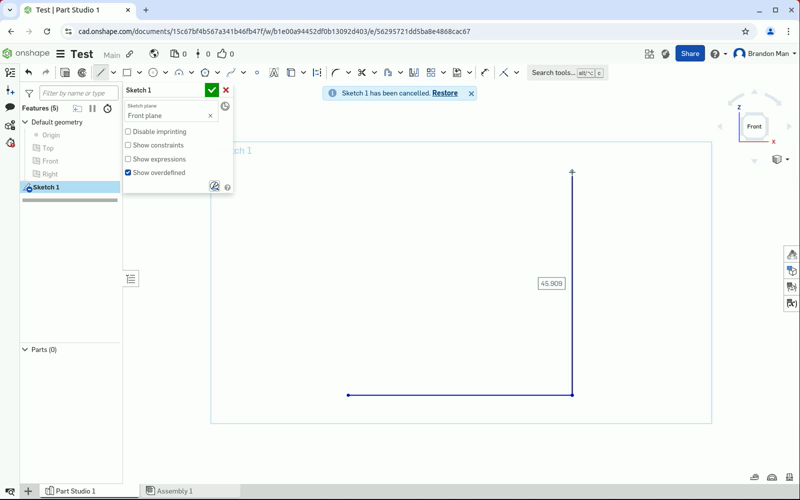
mouse_move(348, 171)
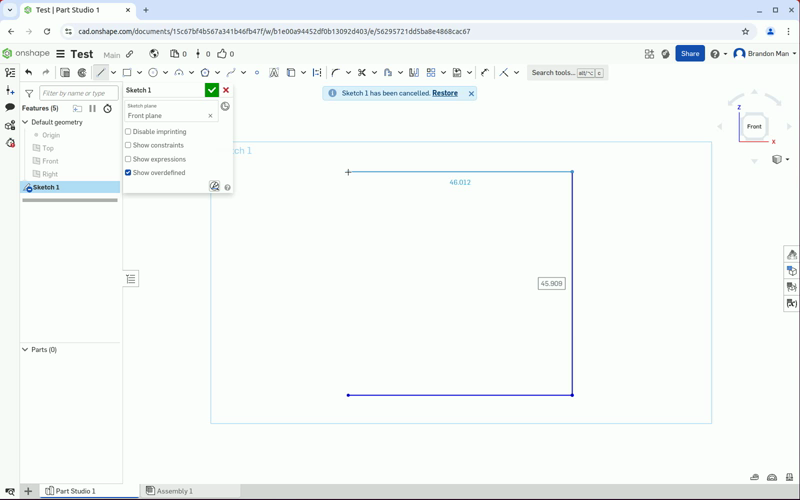
click(348, 171)
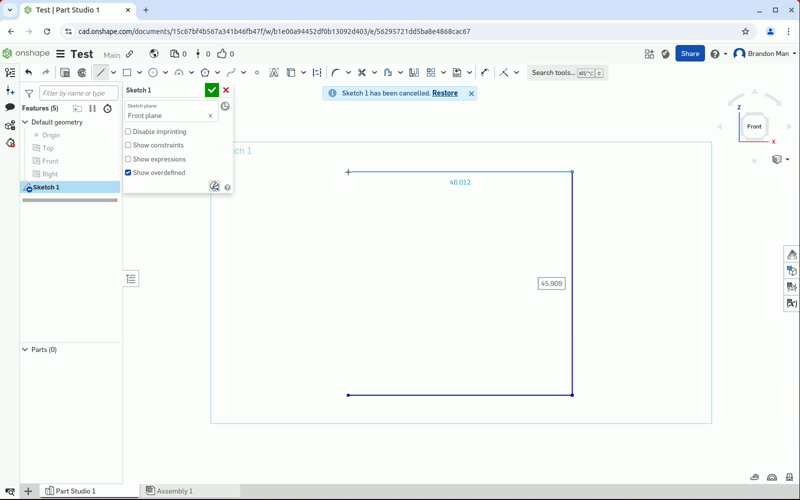
key_up(shift)
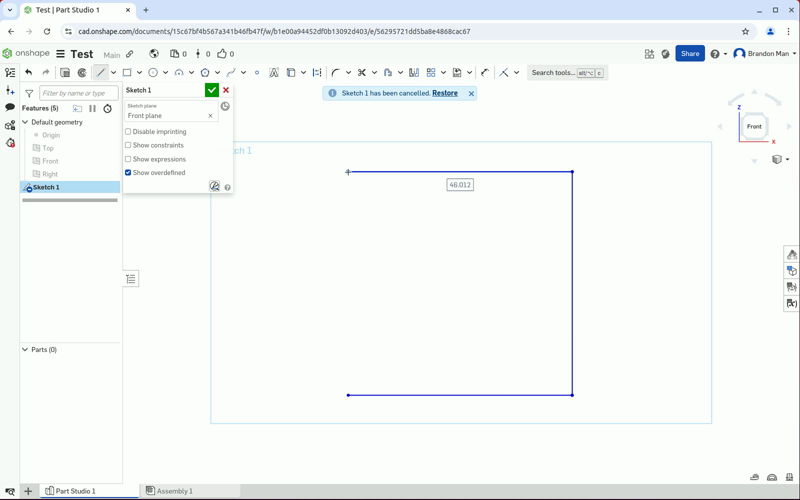
key_down(shift)
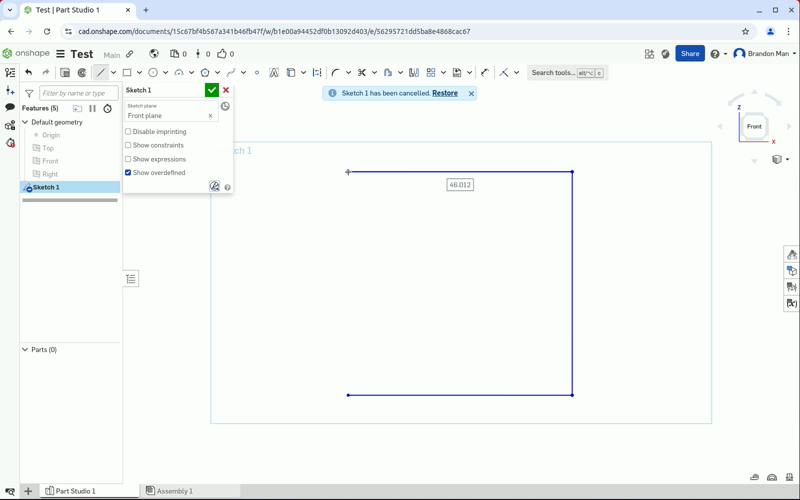
mouse_move(348, 395)
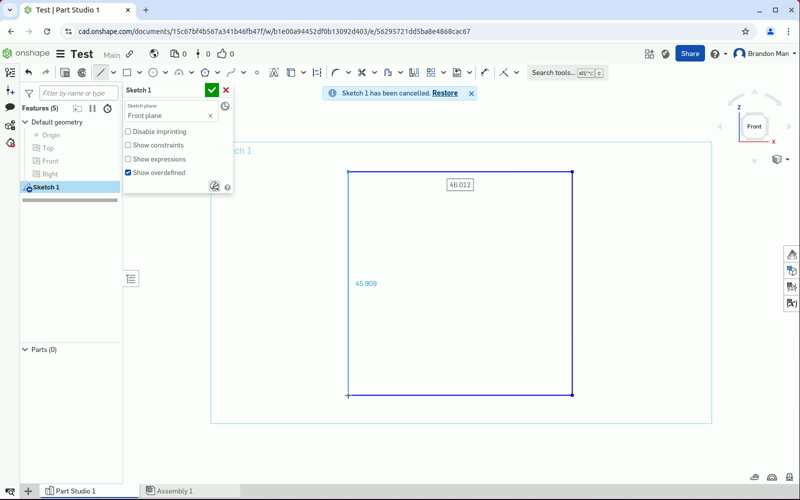
key_up(shift)
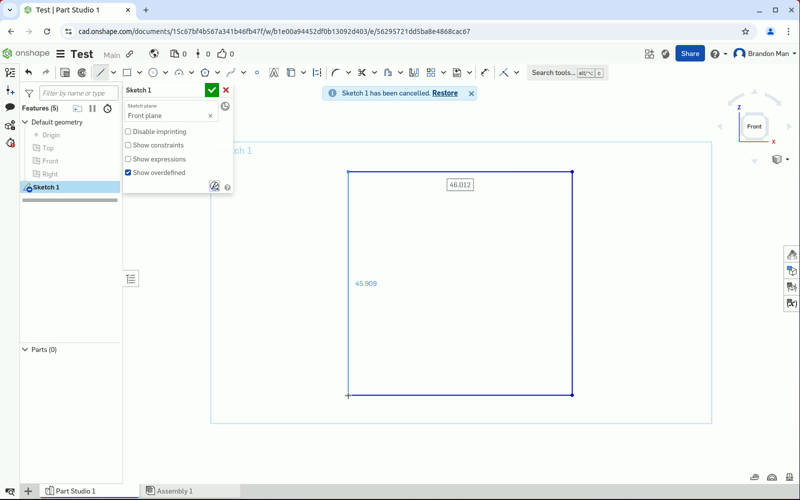
click(348, 395)
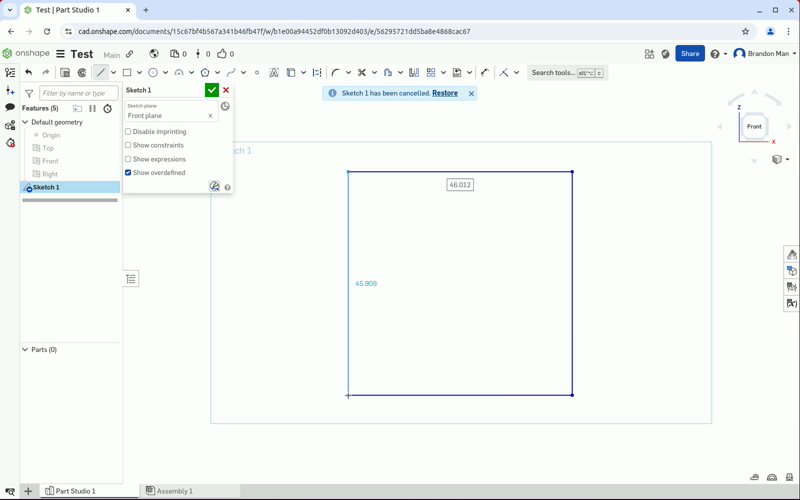
key(esc)
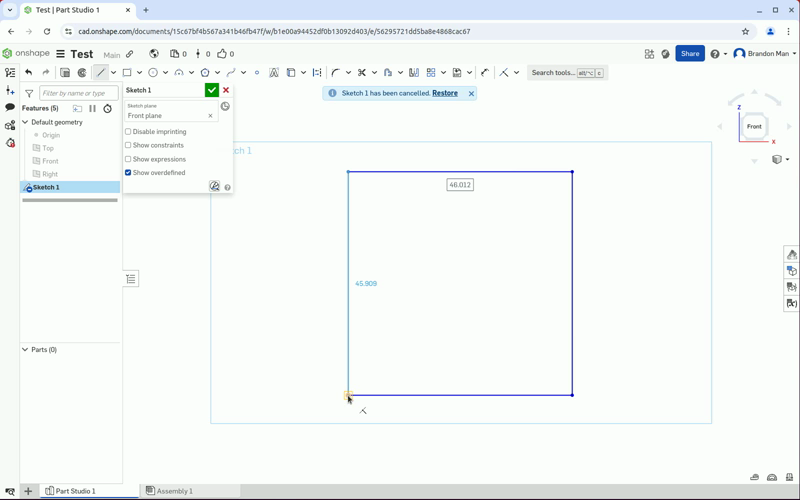
mouse_move(462, 327)
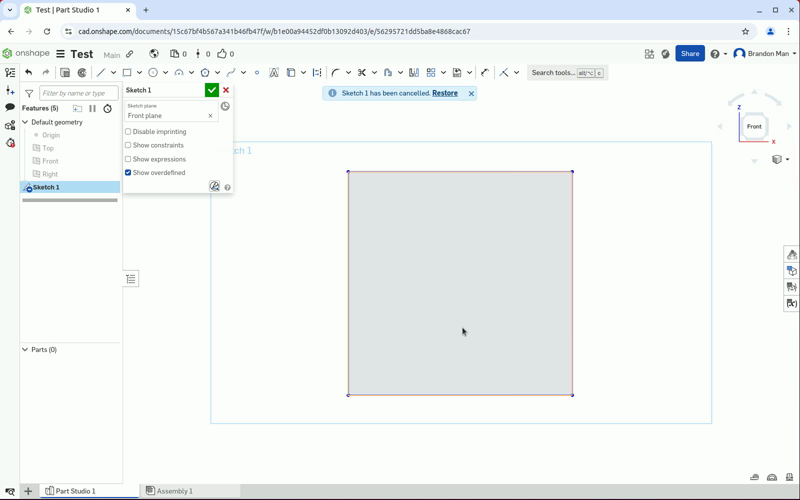
click(462, 327)
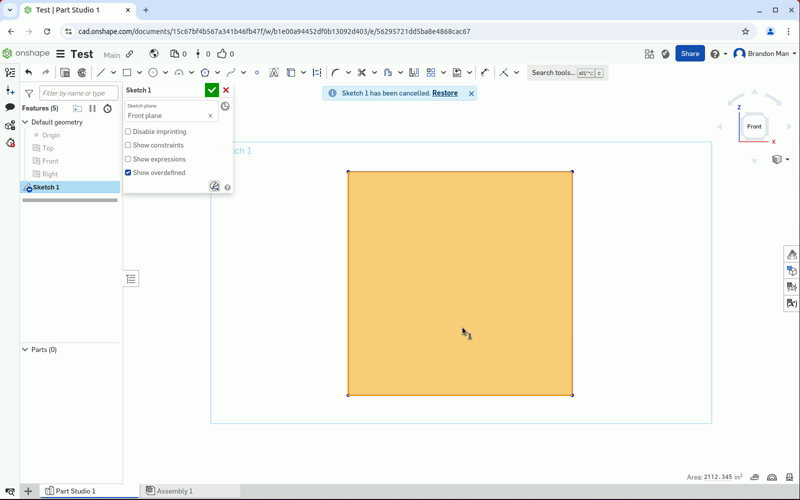
mouse_move(73, 352)
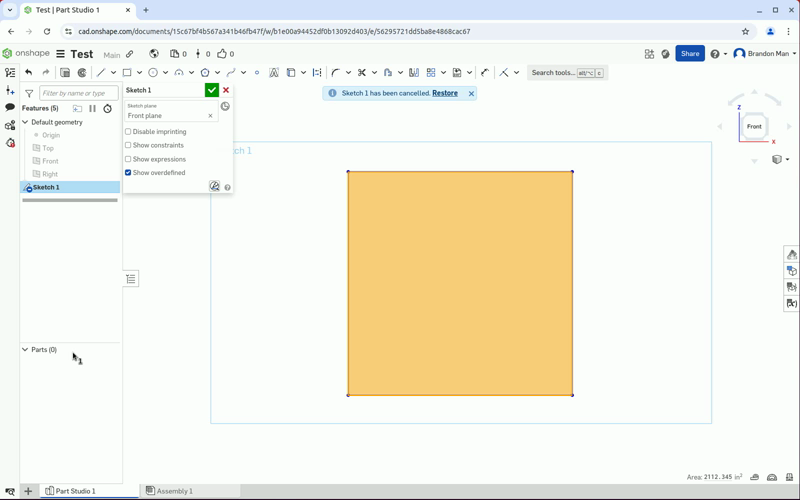
key(shift+y)
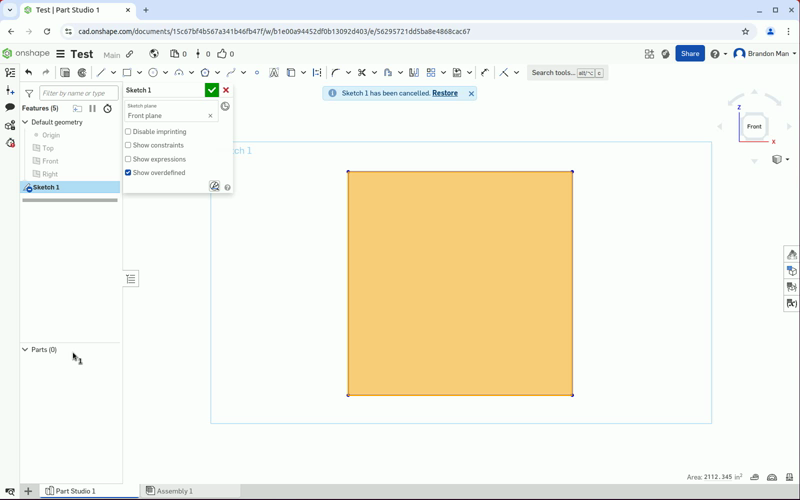
key(shift+e)
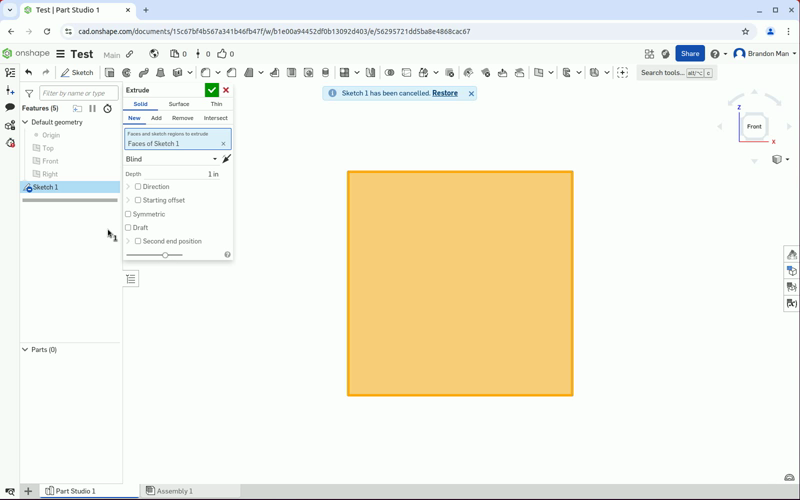
mouse_move(143, 106)
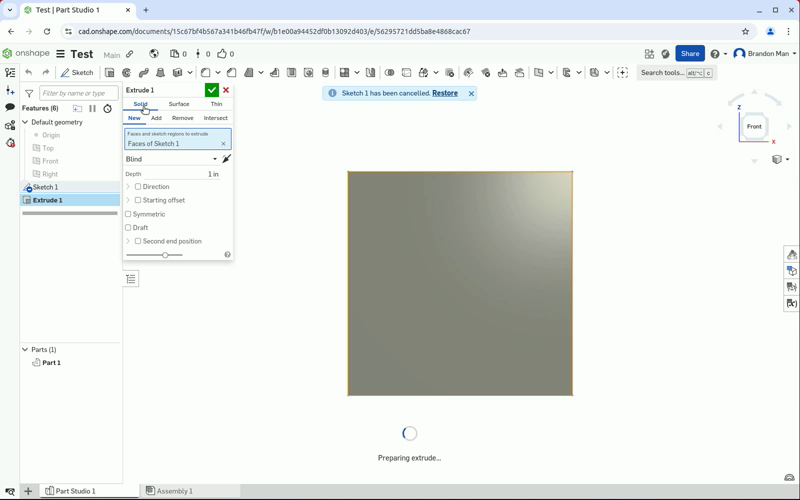
click(143, 106)
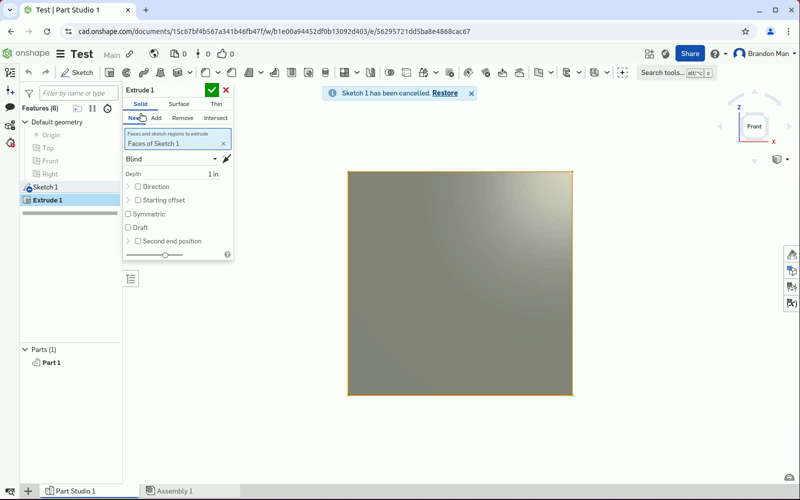
mouse_move(137, 120)
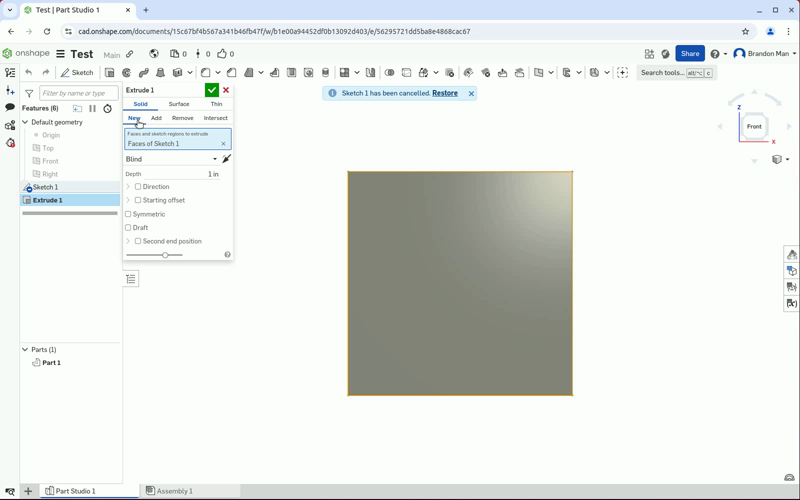
click(137, 120)
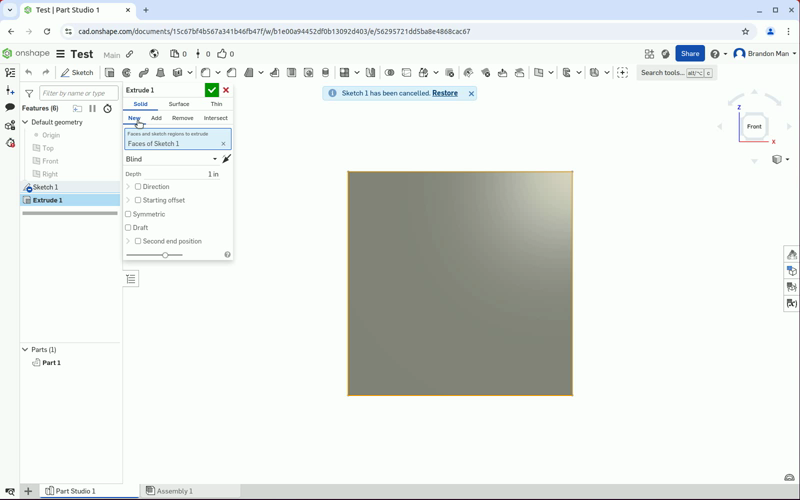
key(tab, 4)
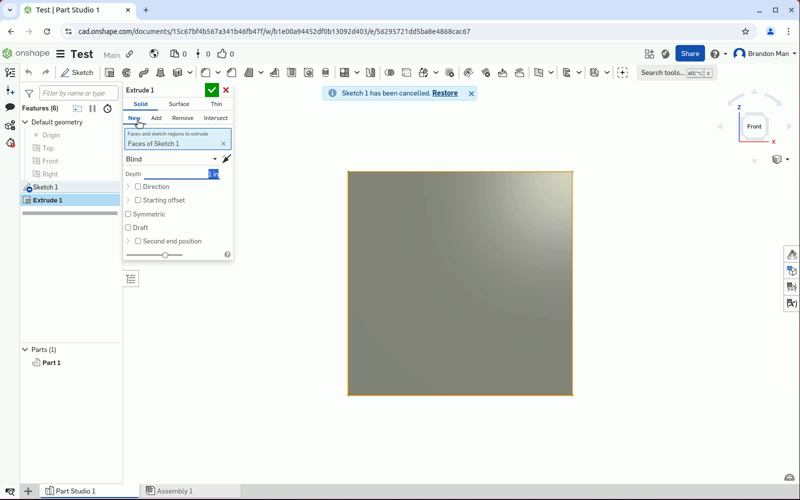
text(-1.926)
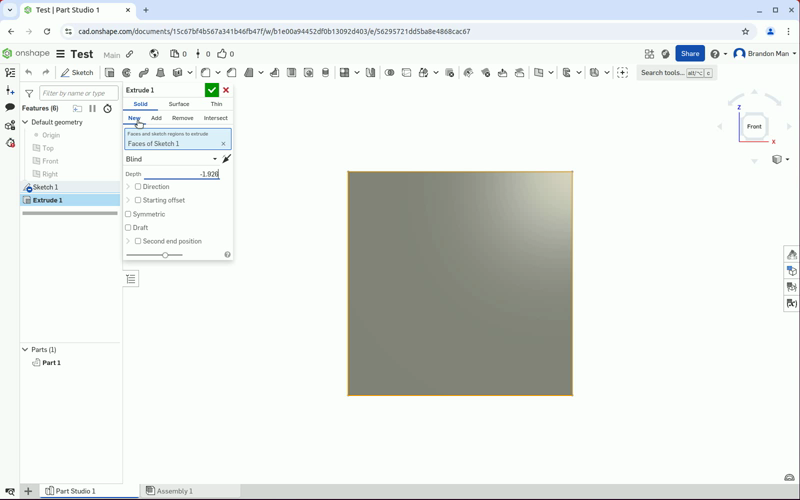
key(enter)
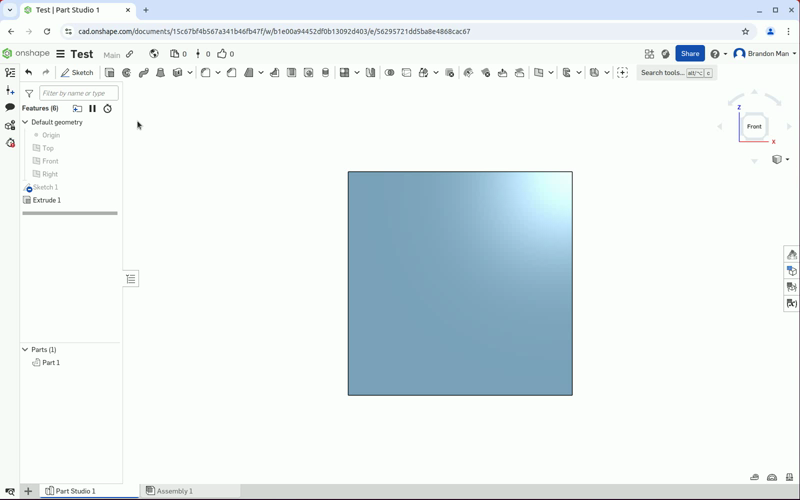
key(shift+h)
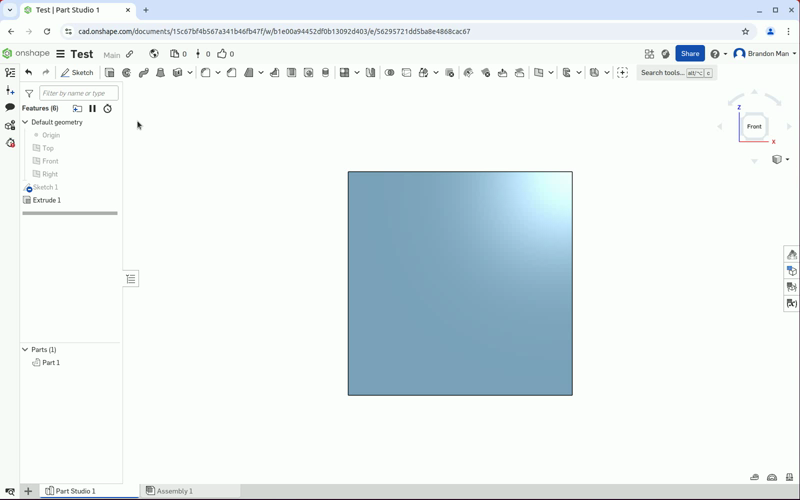
key(shift+h)
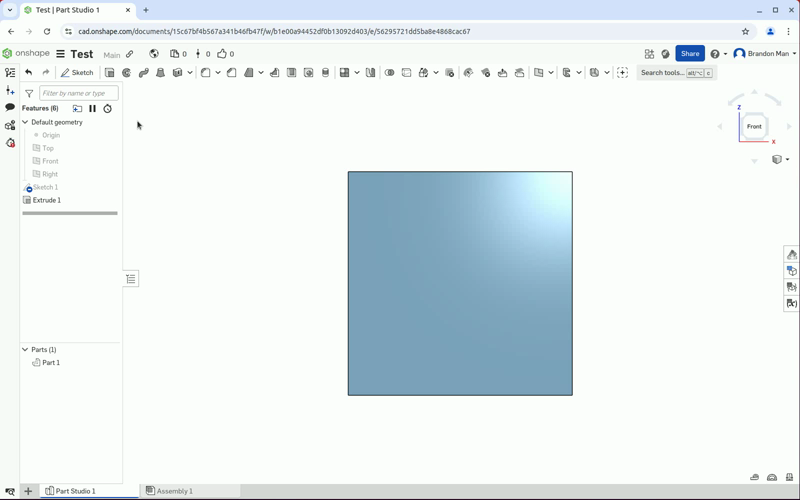
mouse_move(73, 189)
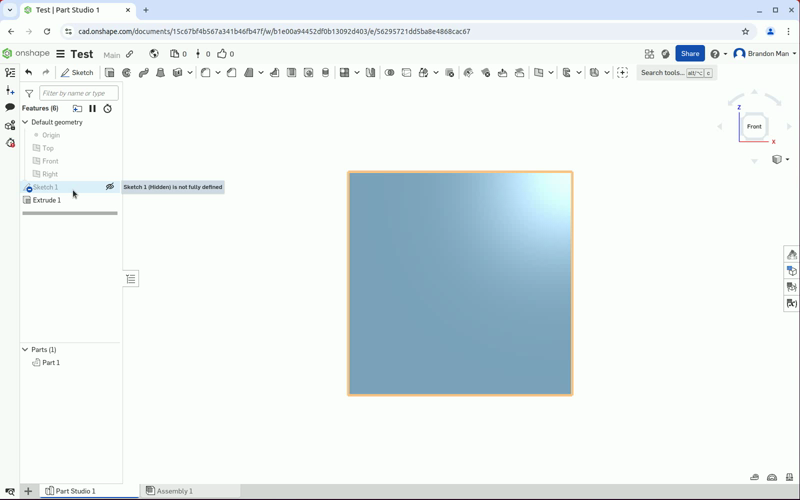
click(73, 189)
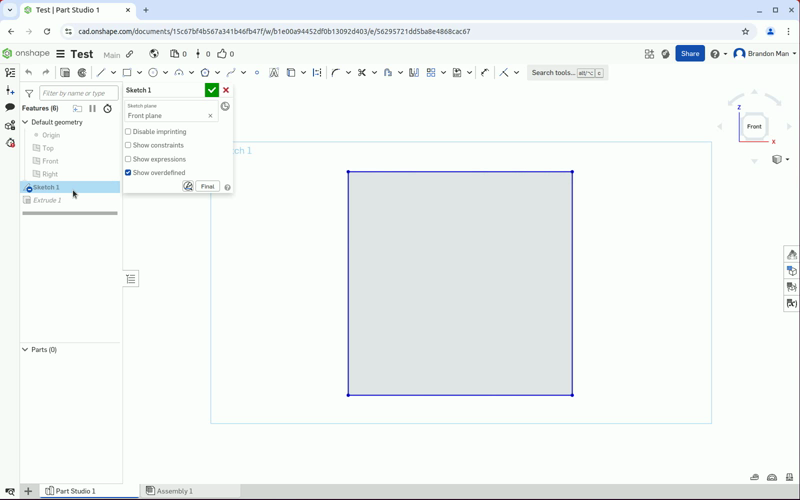
mouse_move(229, 92)
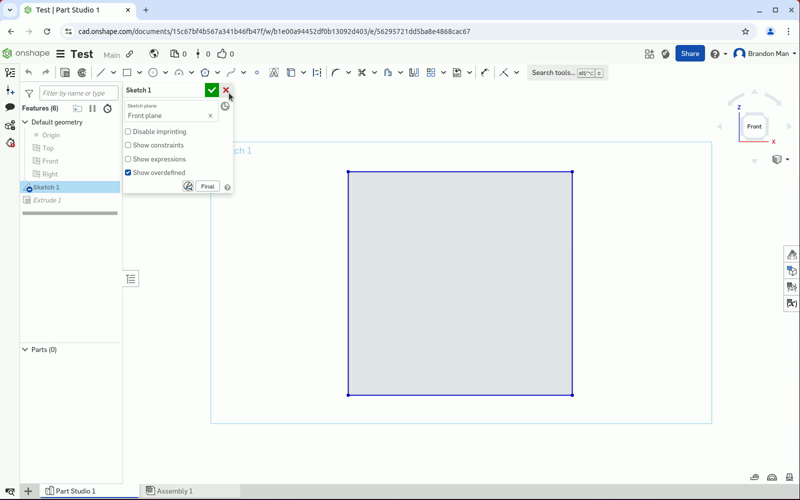
click(229, 92)
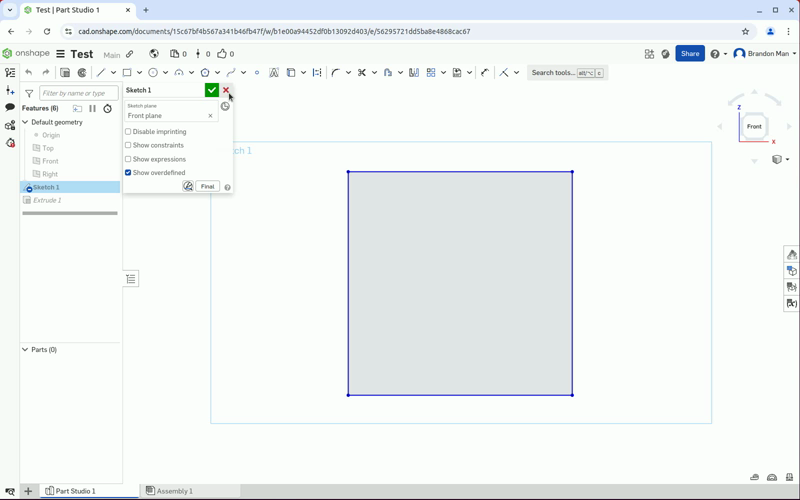
key(shift+s)
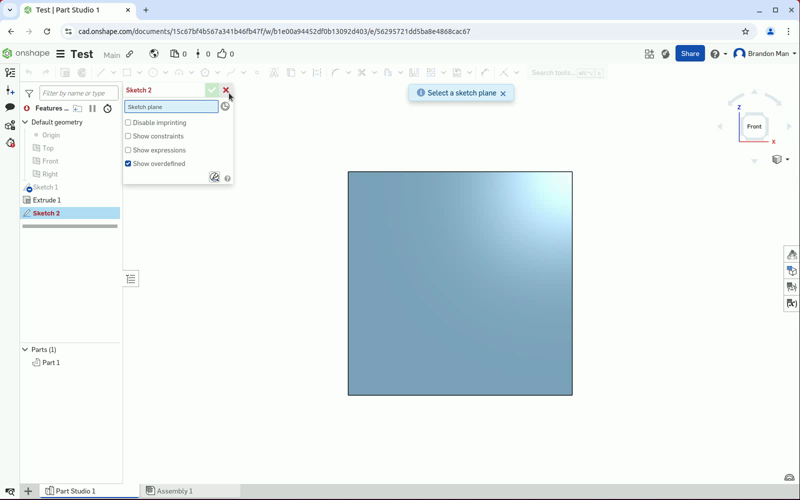
mouse_move(73, 163)
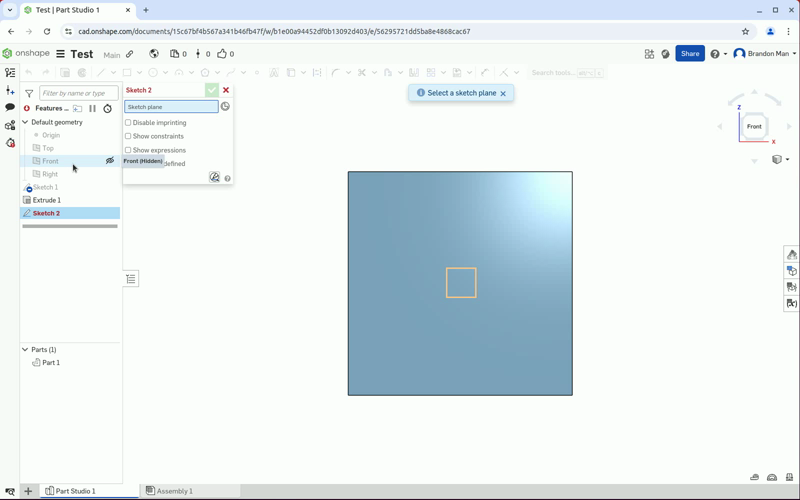
click(73, 163)
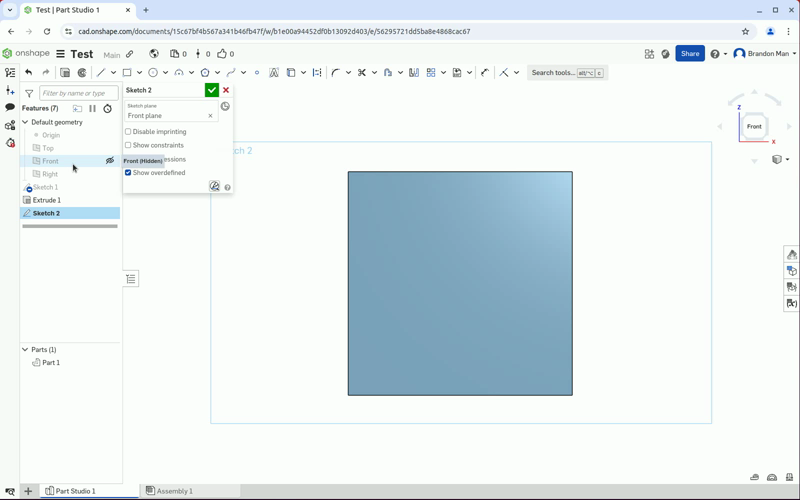
mouse_move(73, 352)
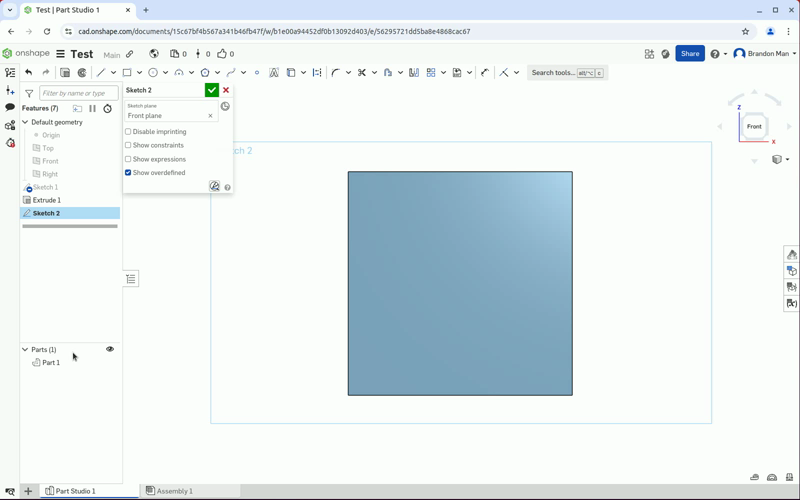
key(y)
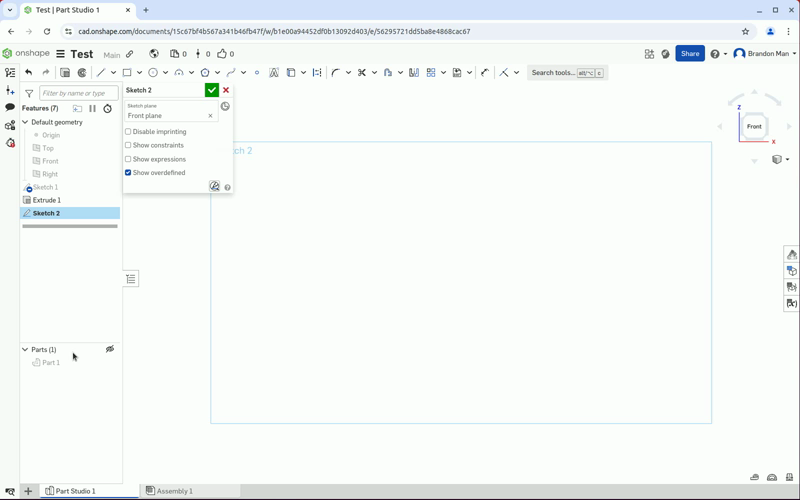
key(l)
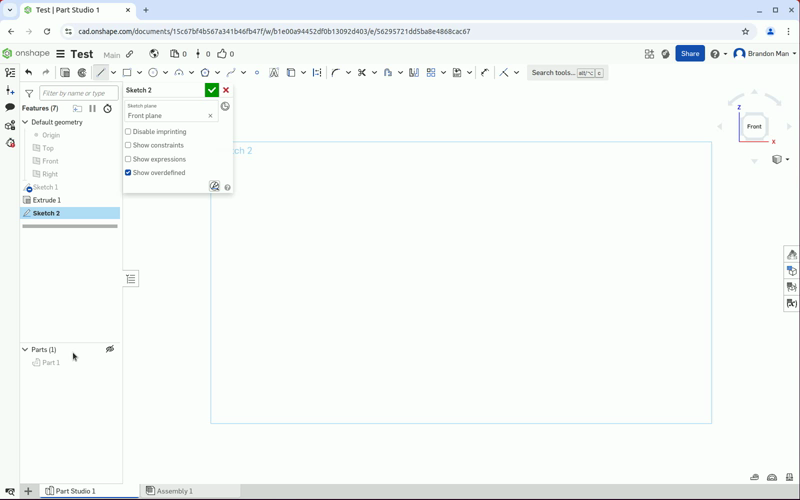
key_down(shift)
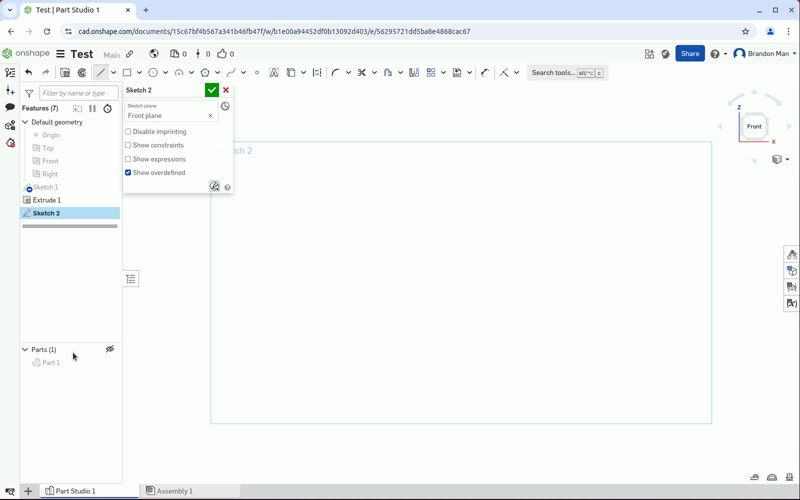
mouse_move(358, 177)
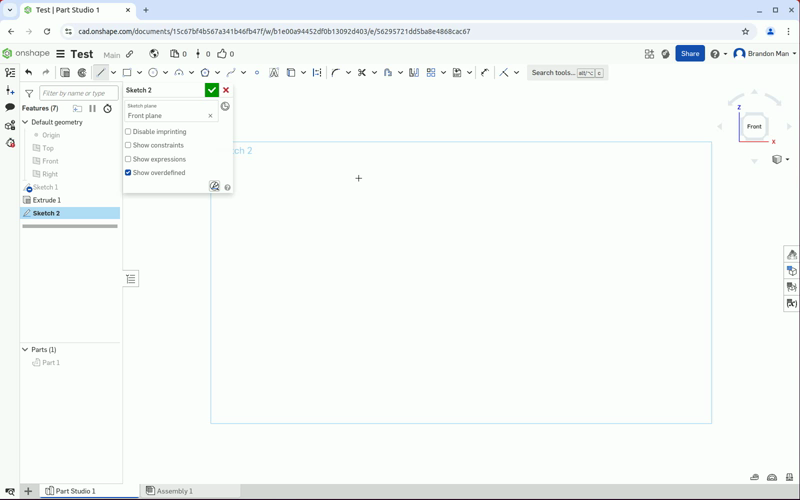
click(358, 177)
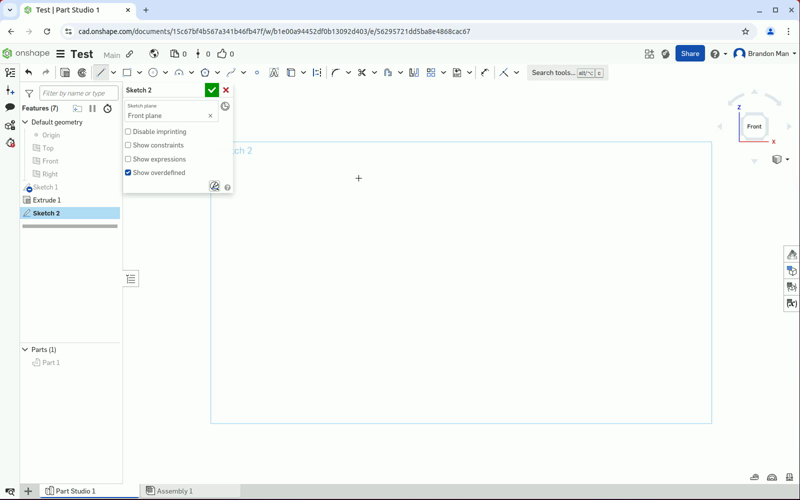
key_up(shift)
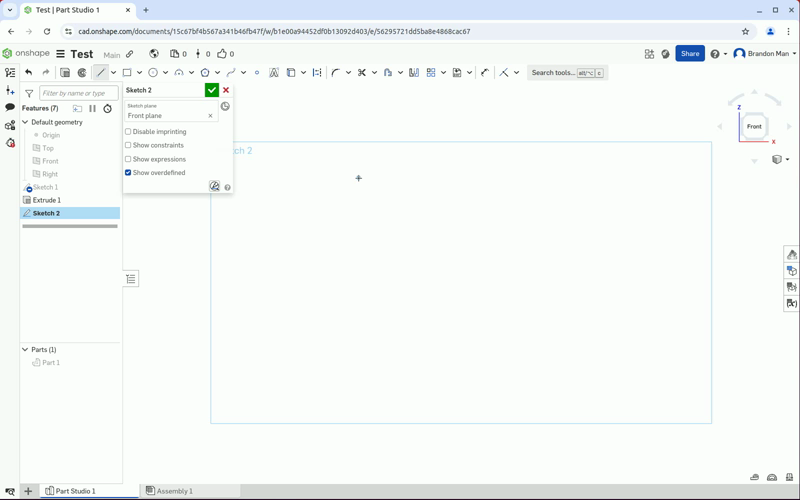
key_down(shift)
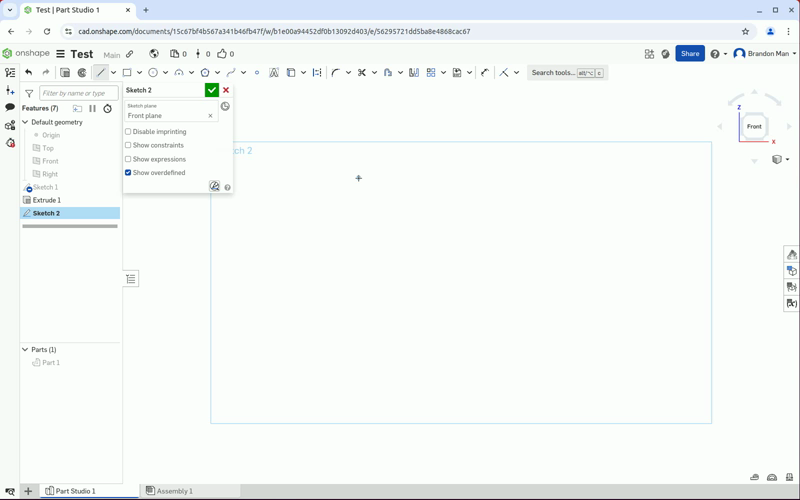
mouse_move(572, 177)
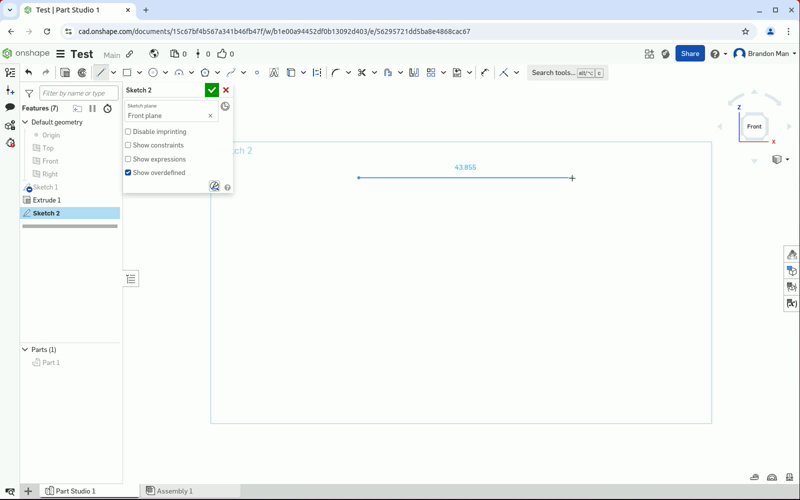
click(572, 177)
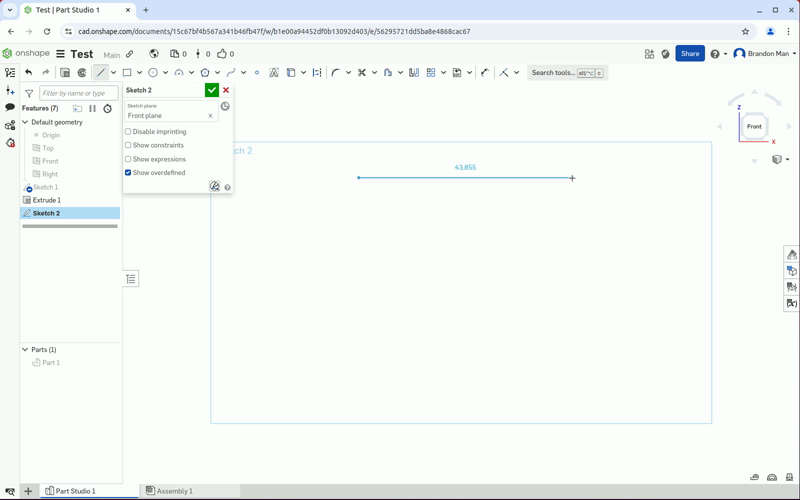
key_up(shift)
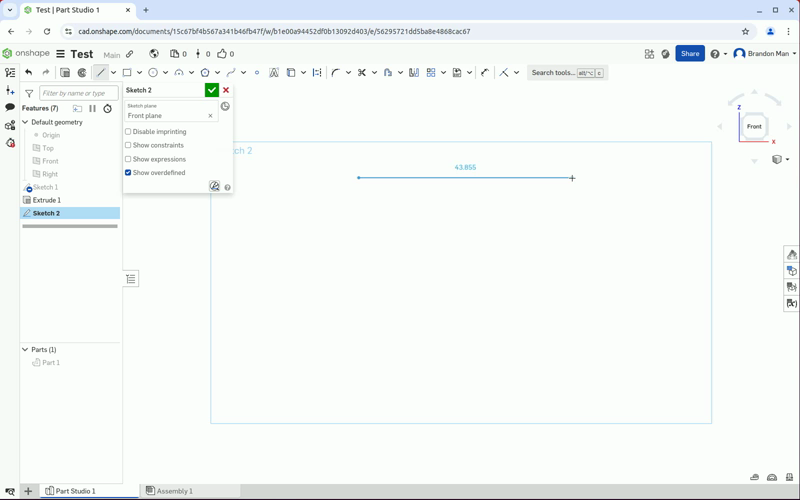
key_down(shift)
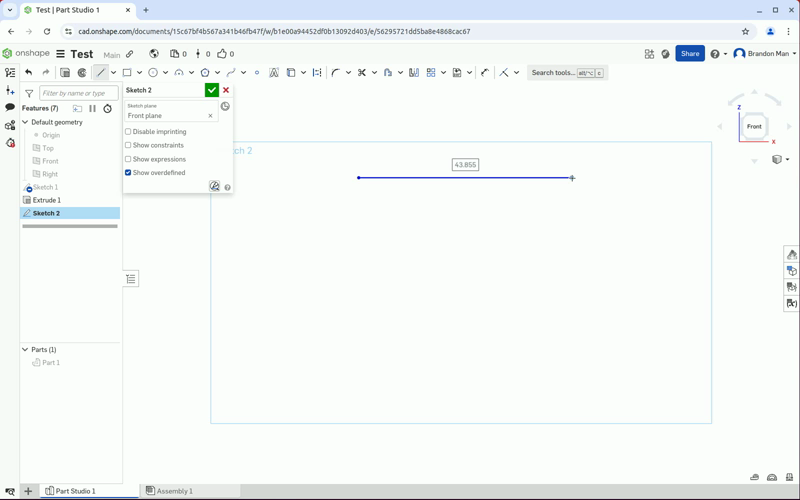
mouse_move(589, 177)
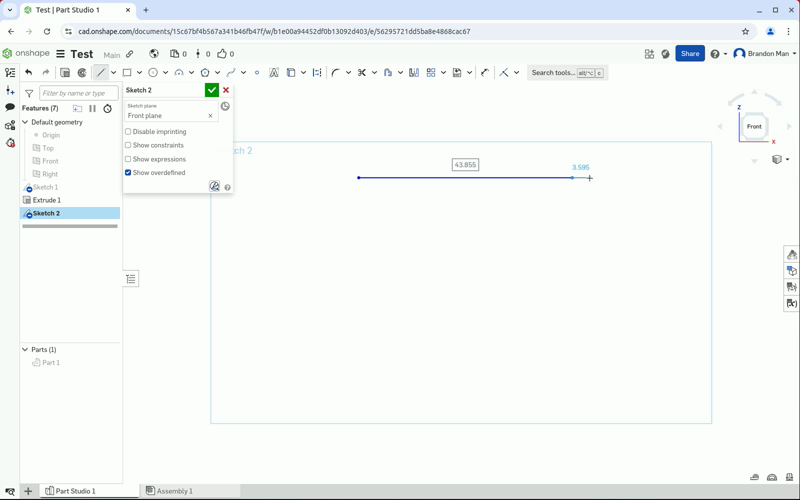
mouse_move(572, 175)
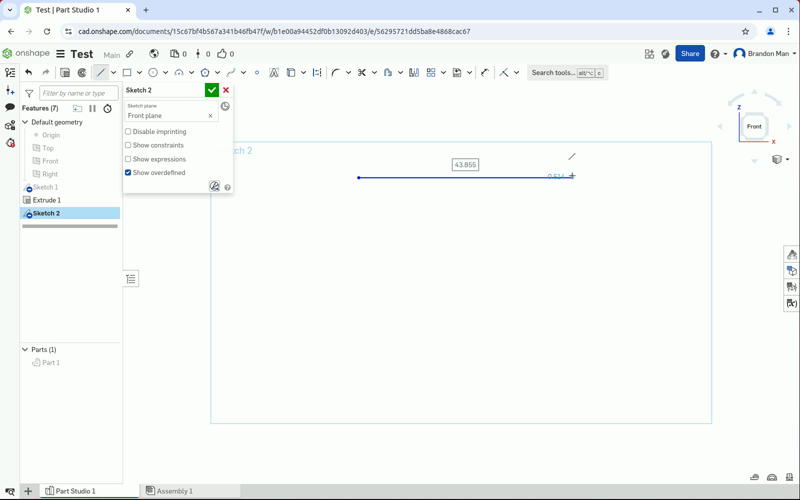
scroll(6)
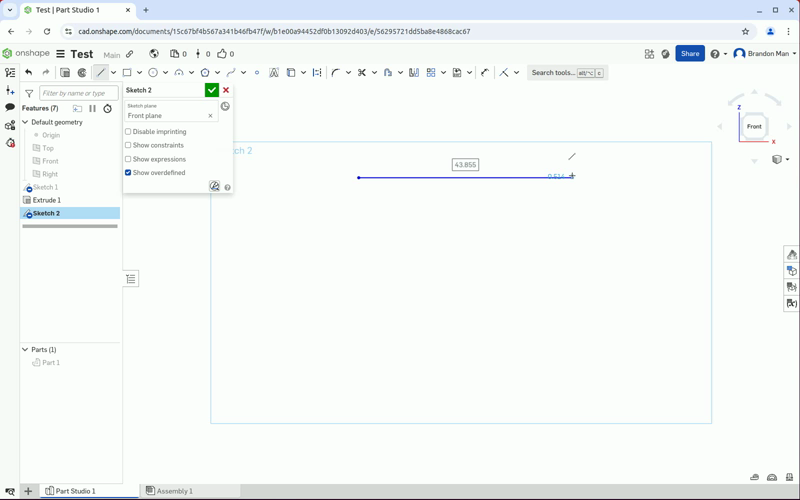
scroll(6)
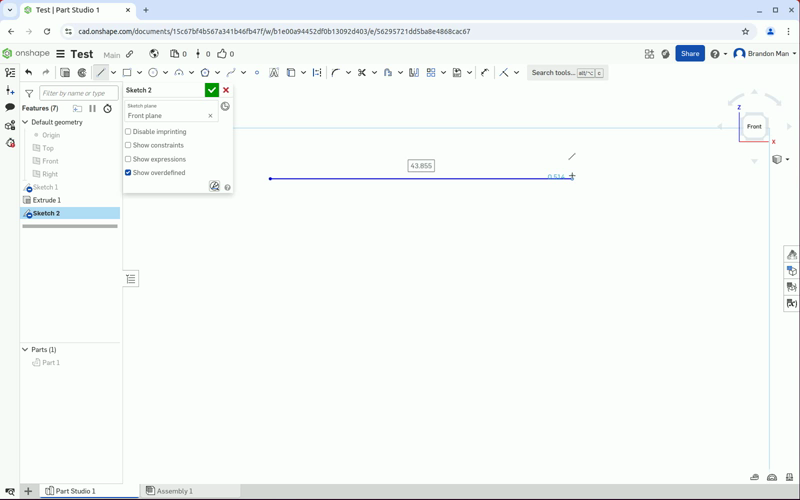
scroll(6)
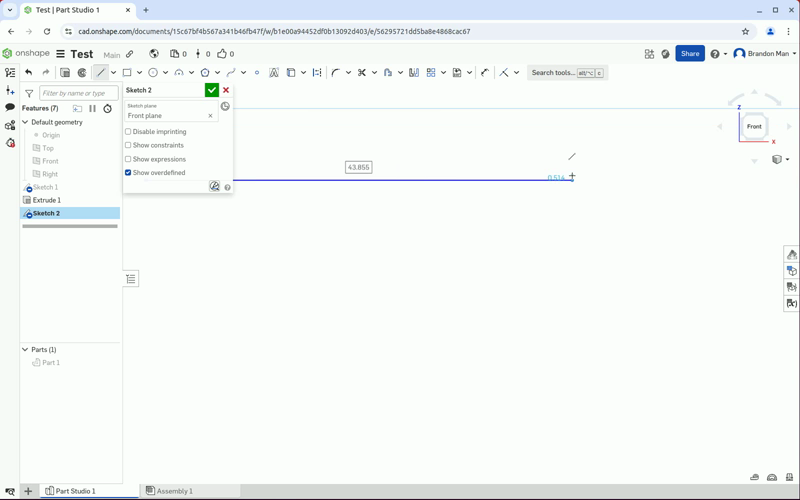
scroll(6)
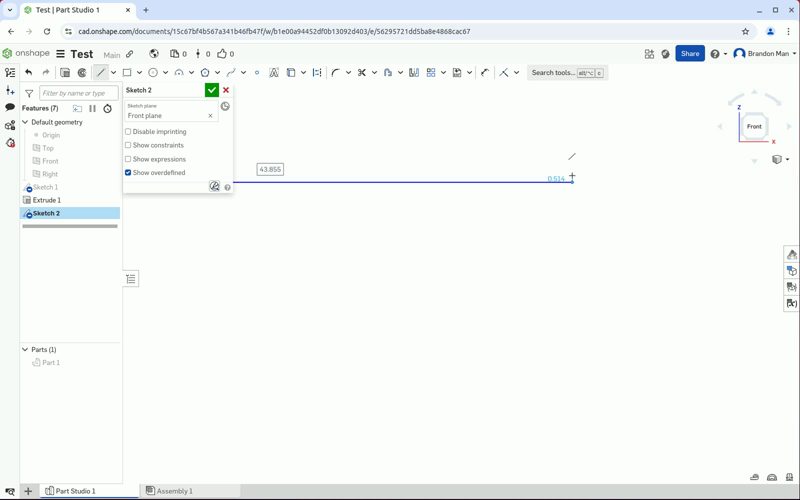
scroll(6)
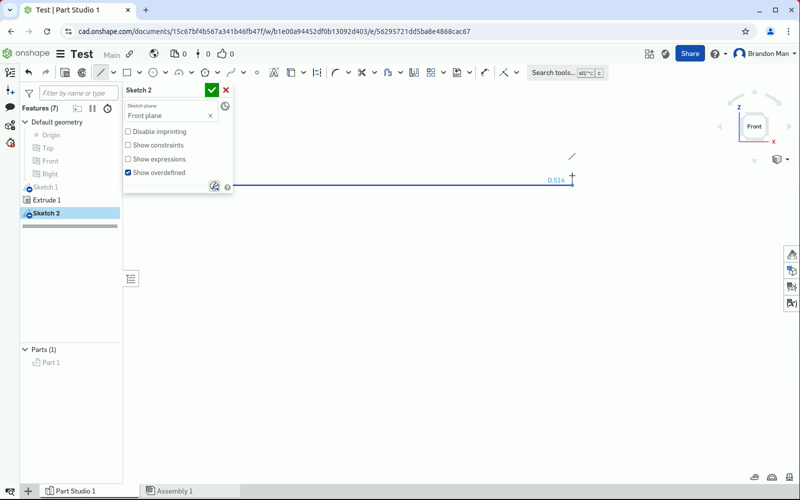
scroll(6)
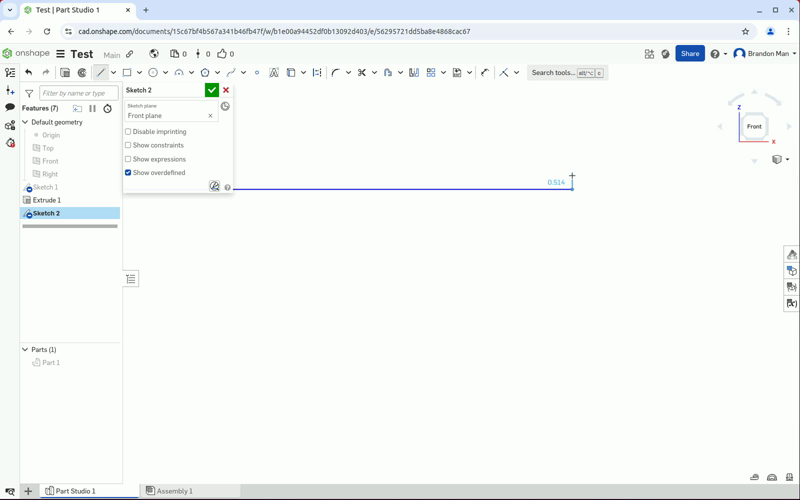
scroll(6)
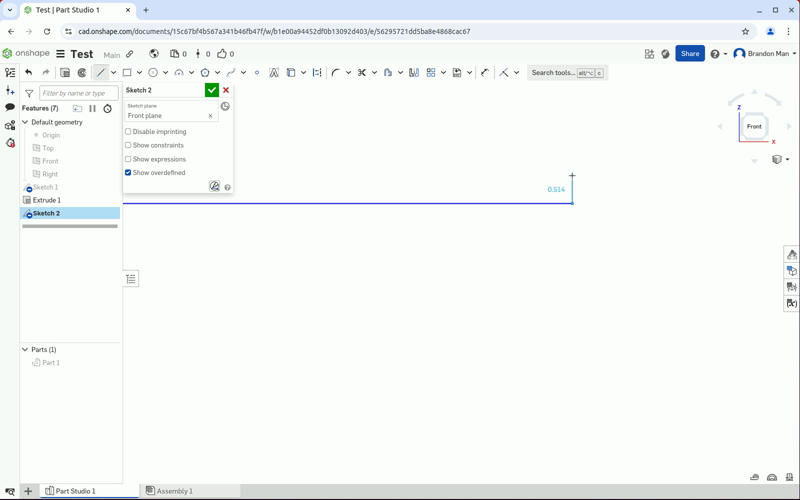
click(572, 175)
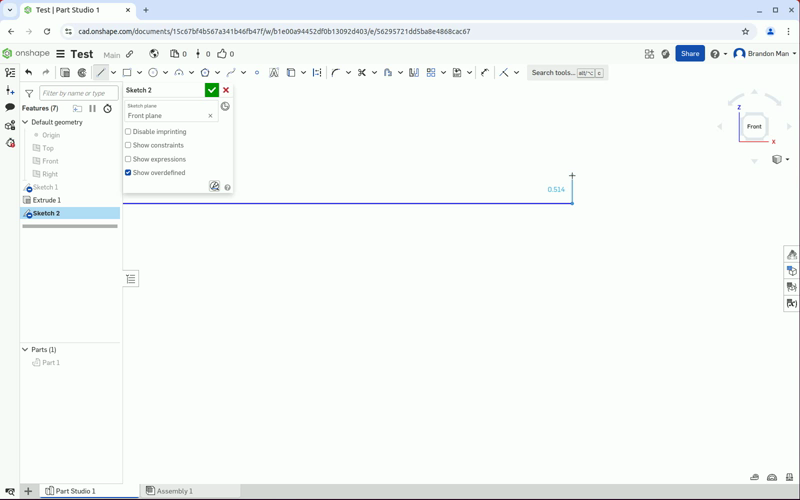
scroll(-6)
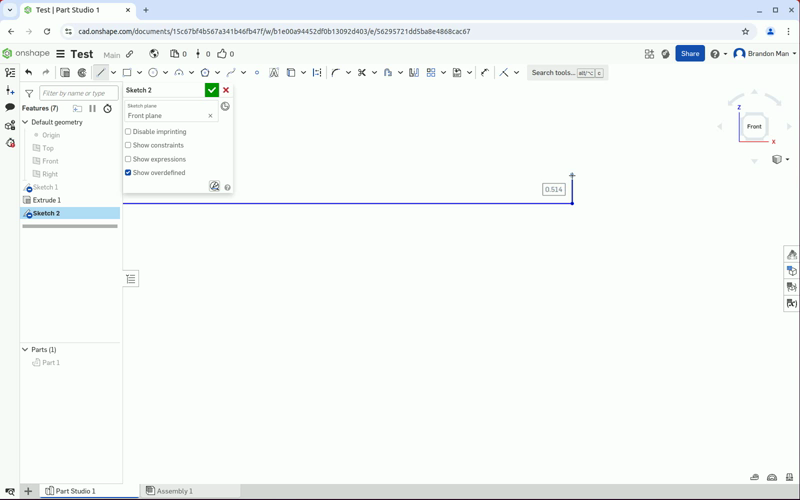
scroll(-6)
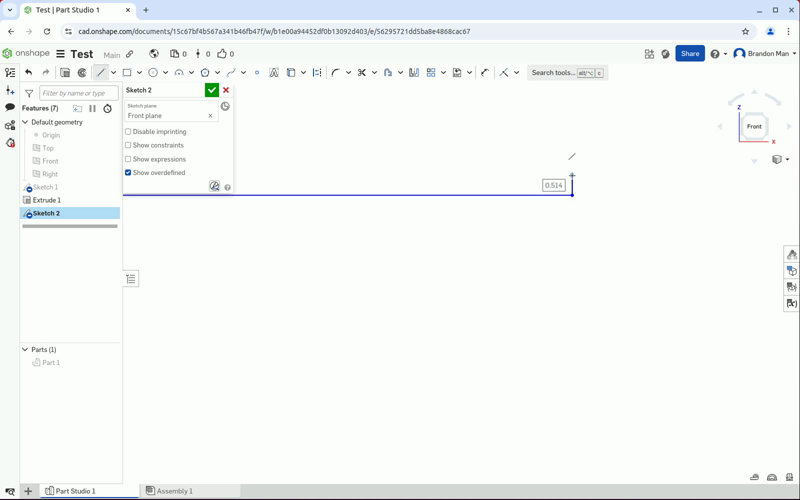
scroll(-6)
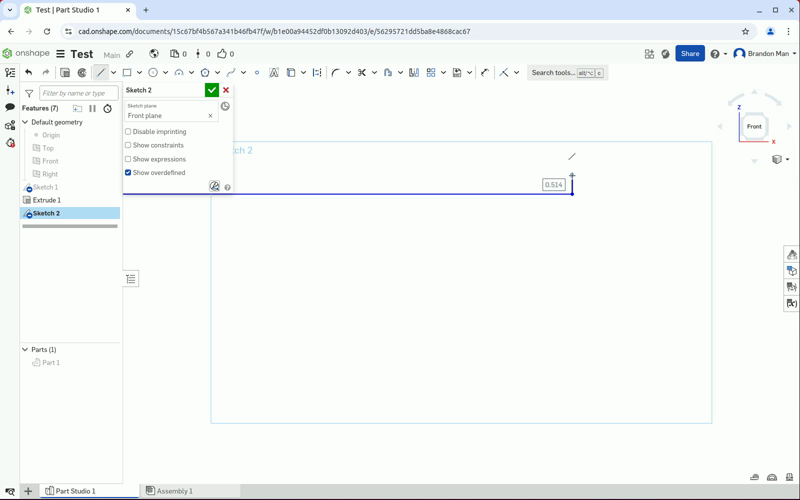
scroll(-6)
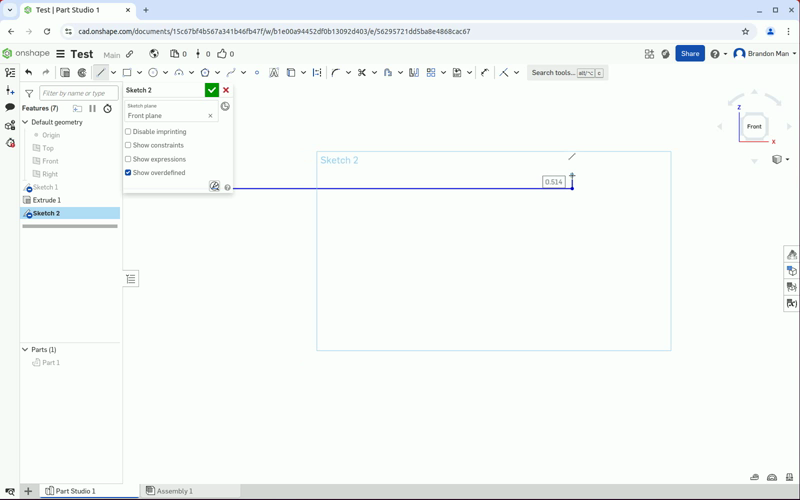
scroll(-6)
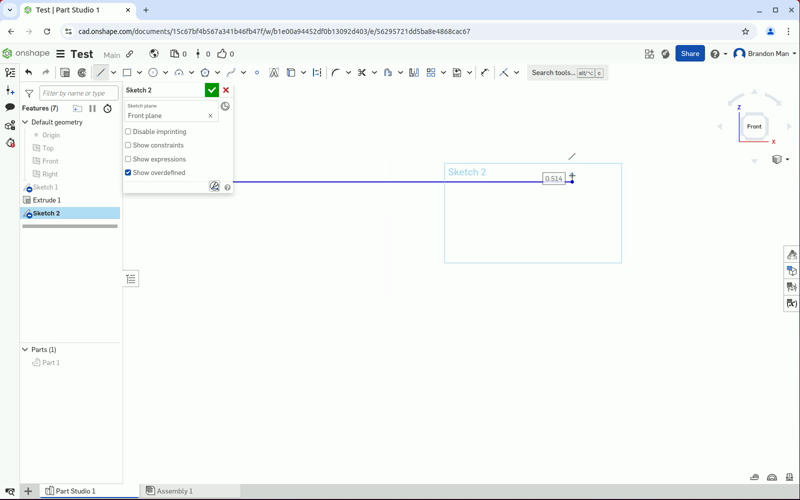
scroll(-6)
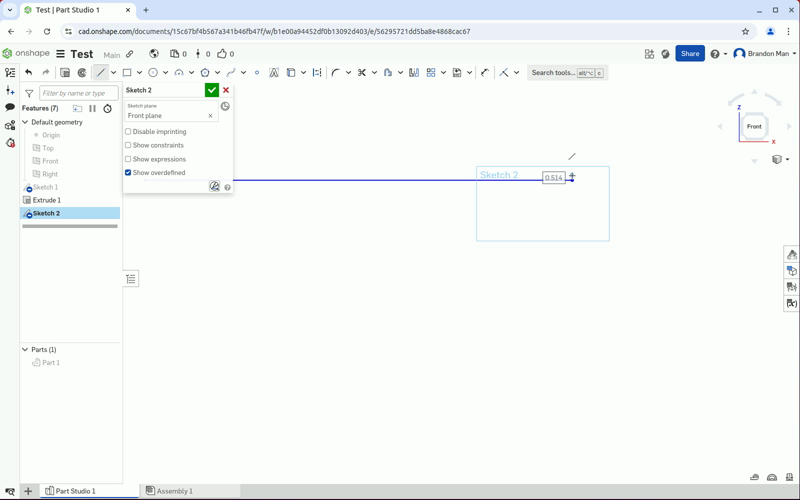
scroll(-6)
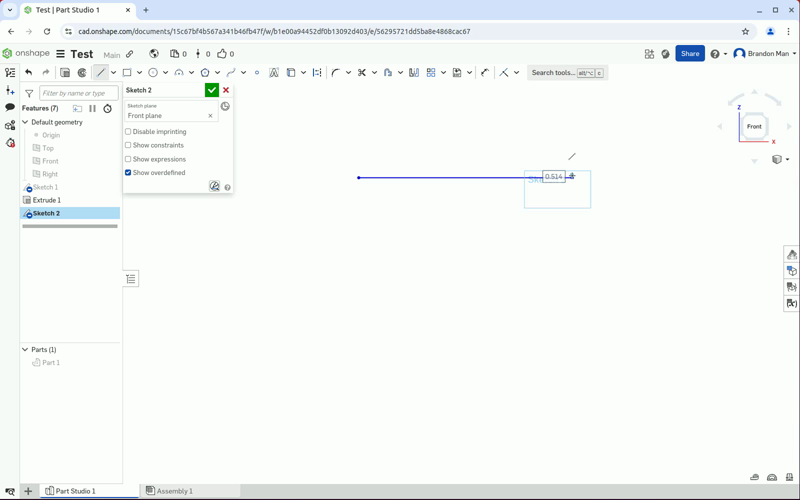
key_up(shift)
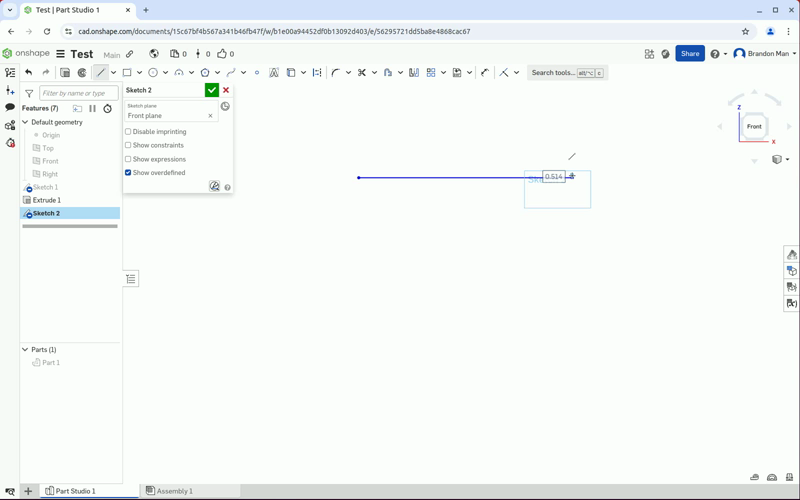
key_down(shift)
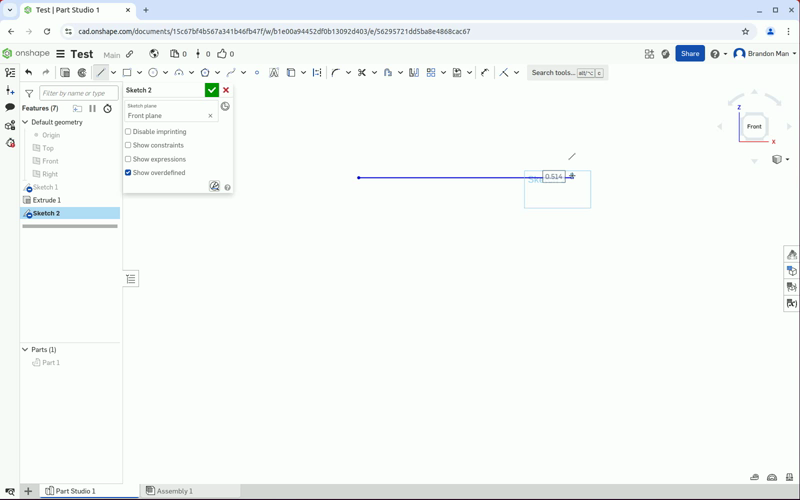
mouse_move(358, 175)
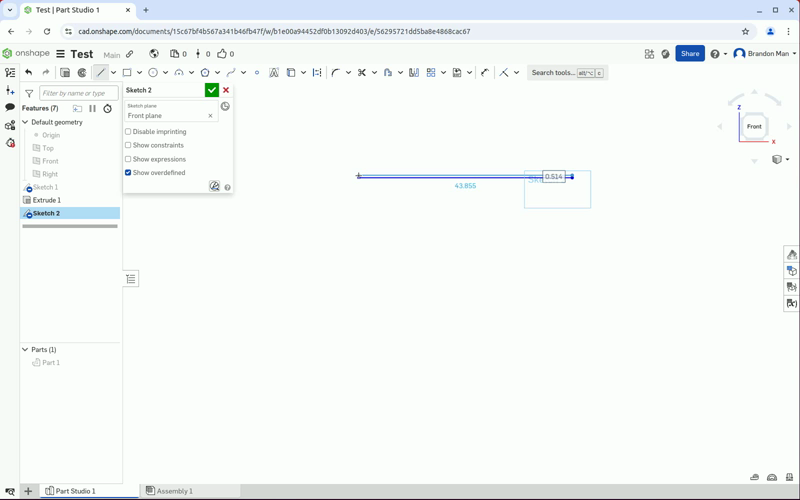
scroll(6)
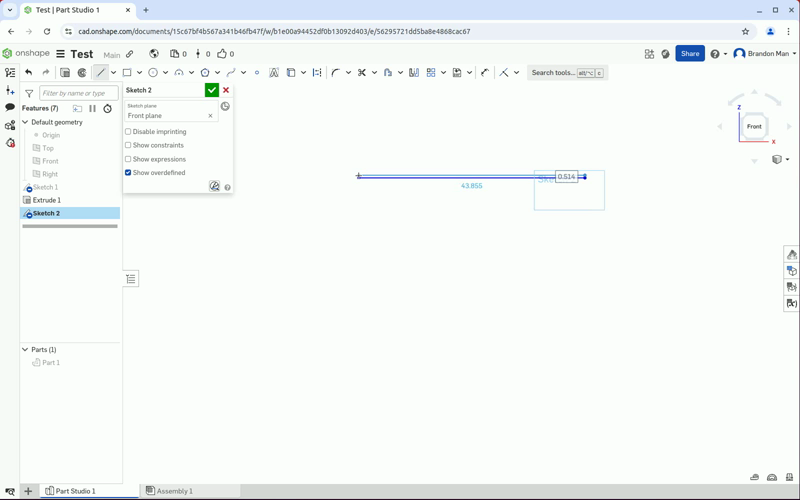
scroll(6)
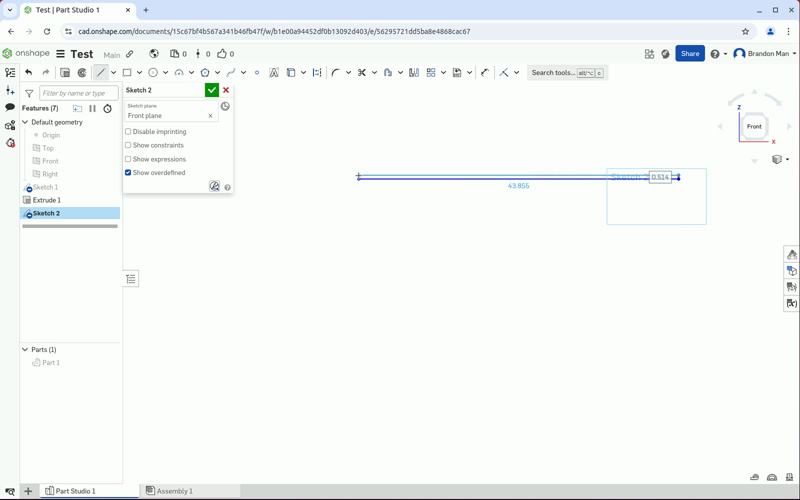
scroll(6)
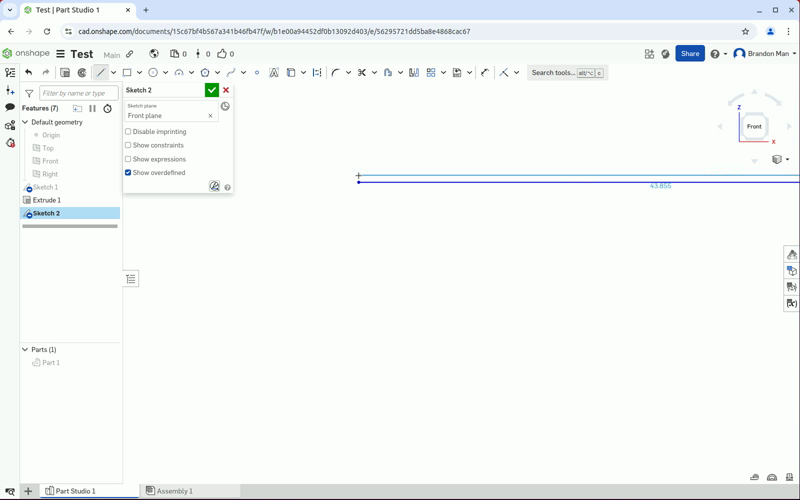
scroll(6)
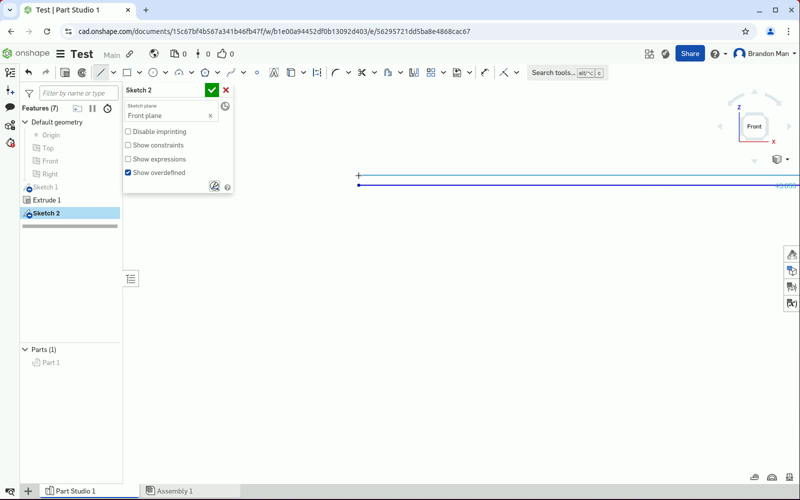
scroll(6)
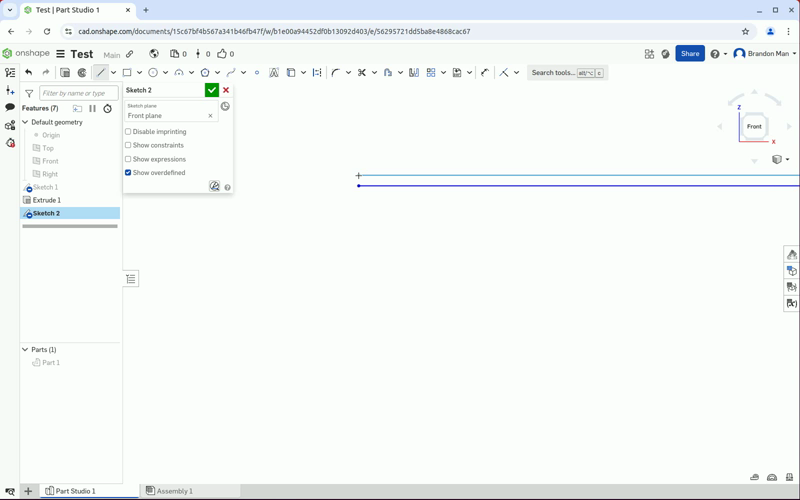
scroll(6)
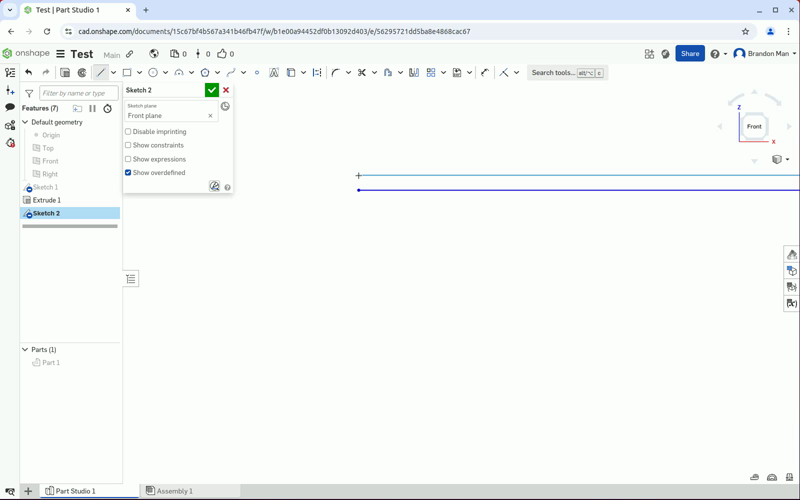
scroll(6)
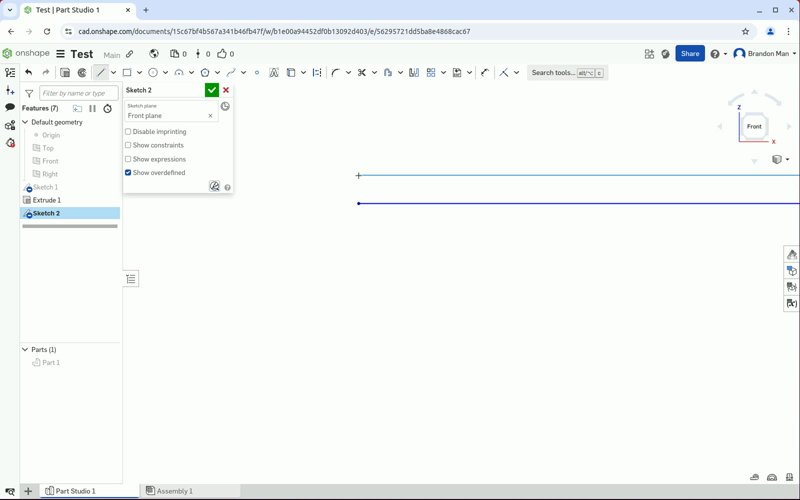
click(358, 175)
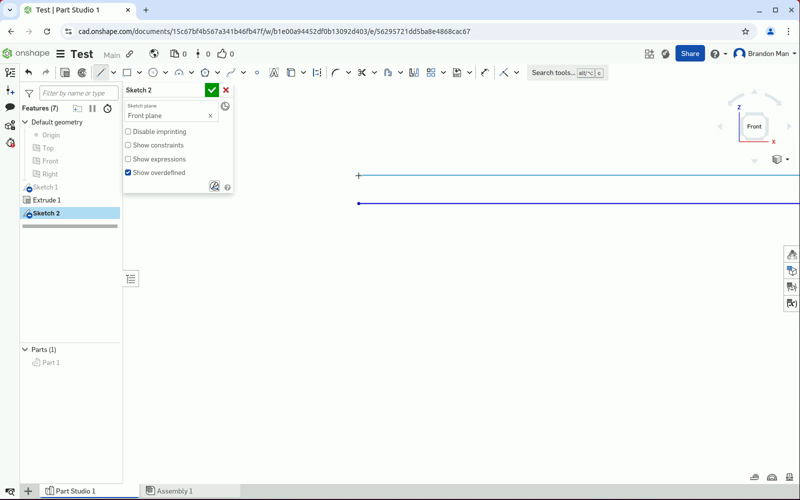
scroll(-6)
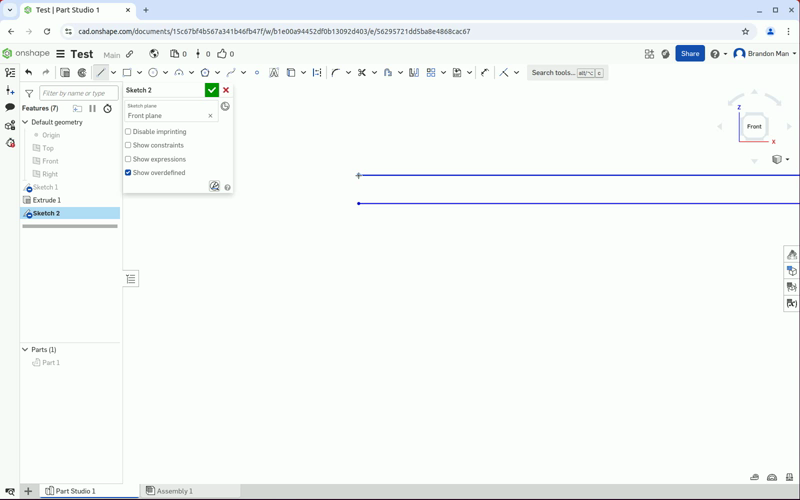
scroll(-6)
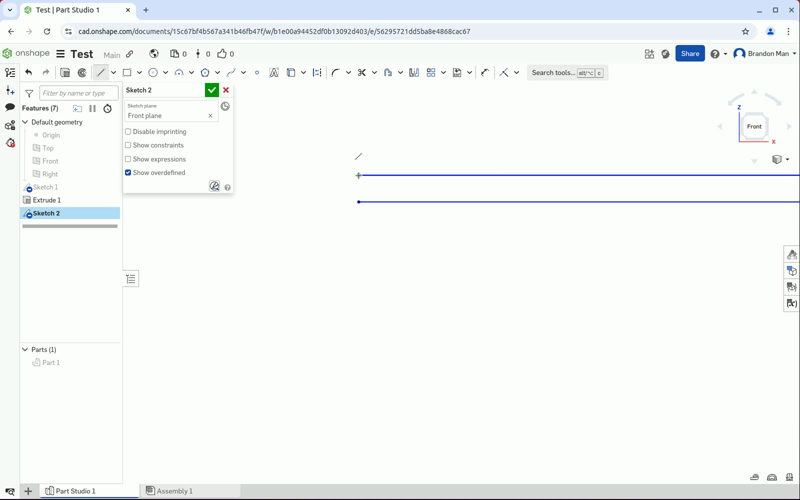
scroll(-6)
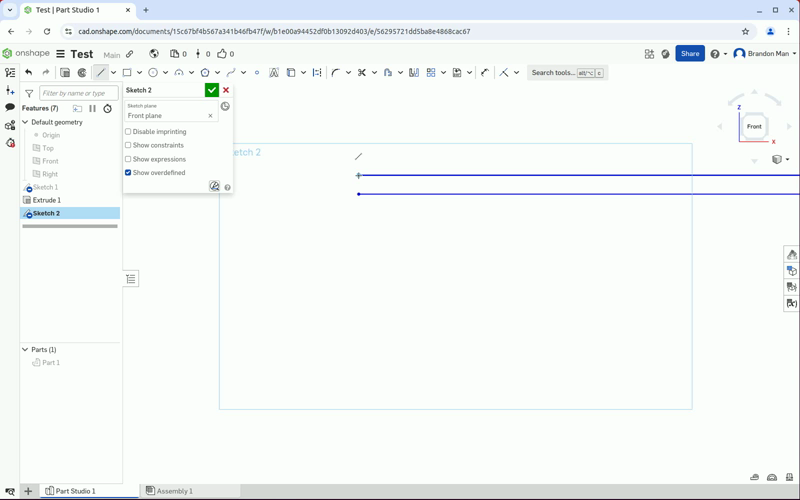
scroll(-6)
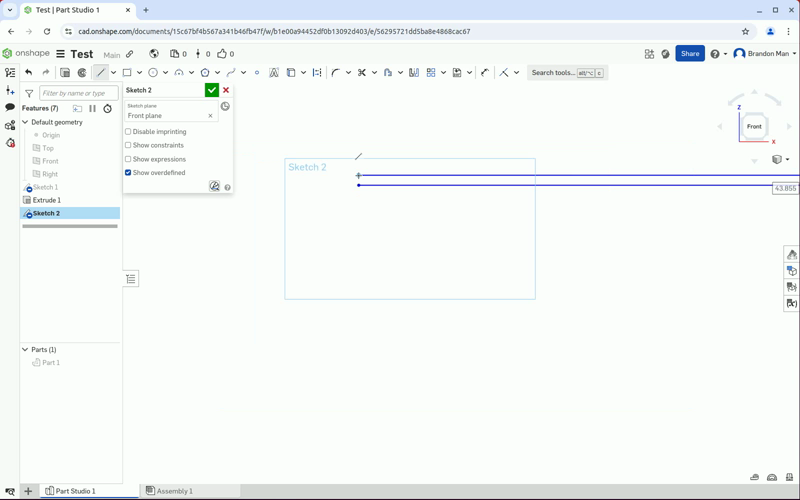
scroll(-6)
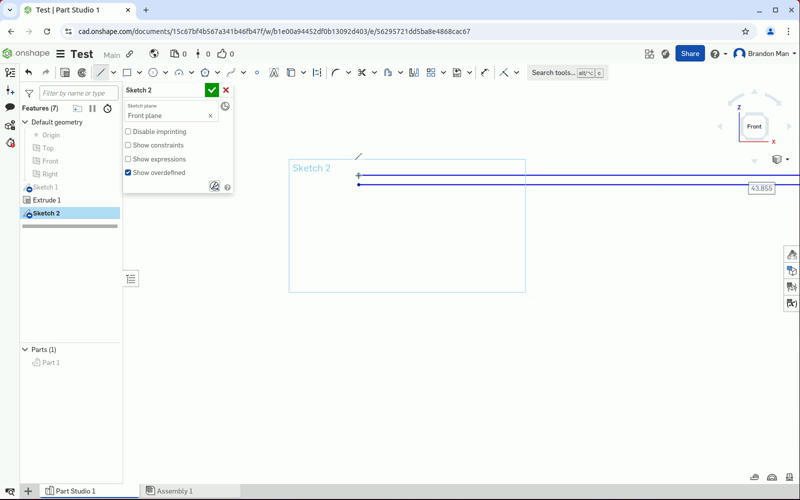
scroll(-6)
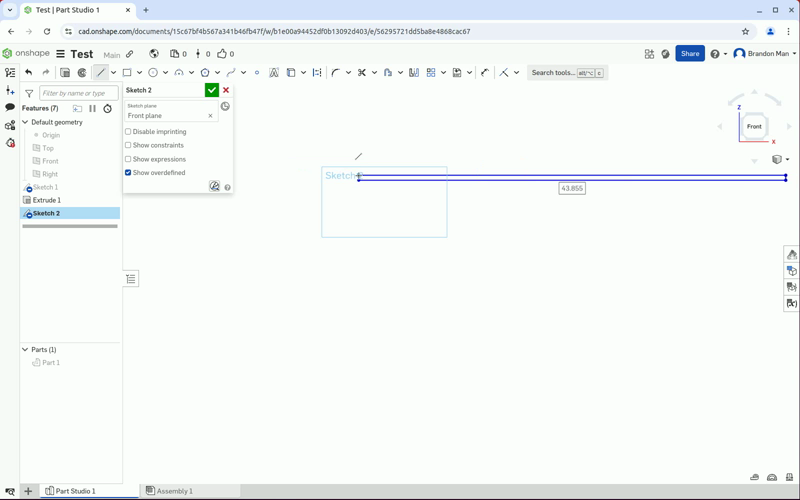
scroll(-6)
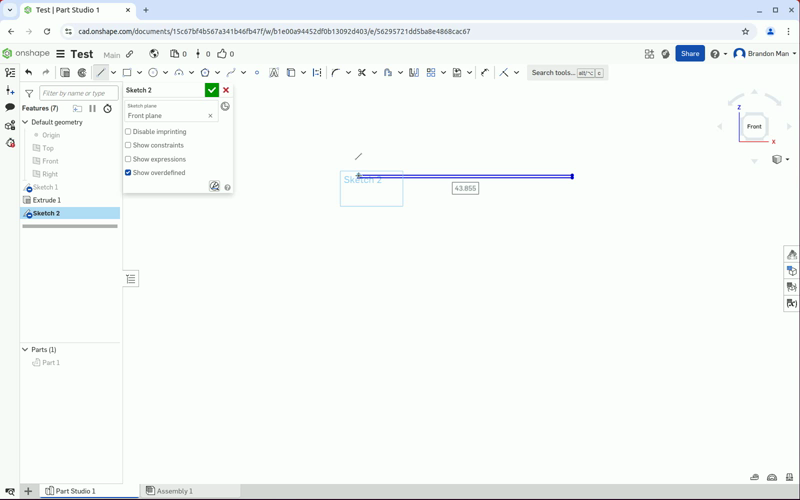
key_up(shift)
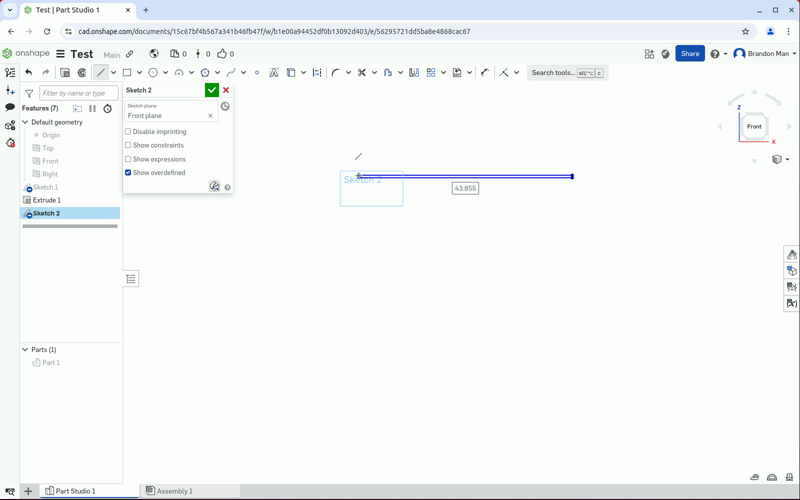
mouse_move(388, 175)
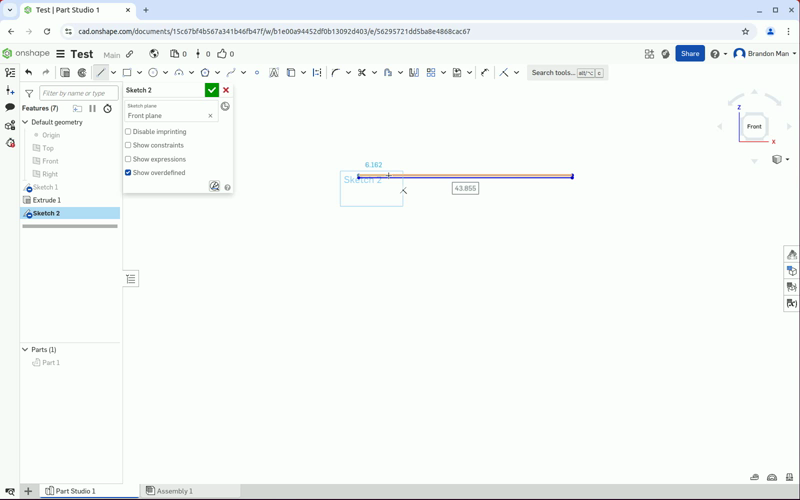
key_down(shift)
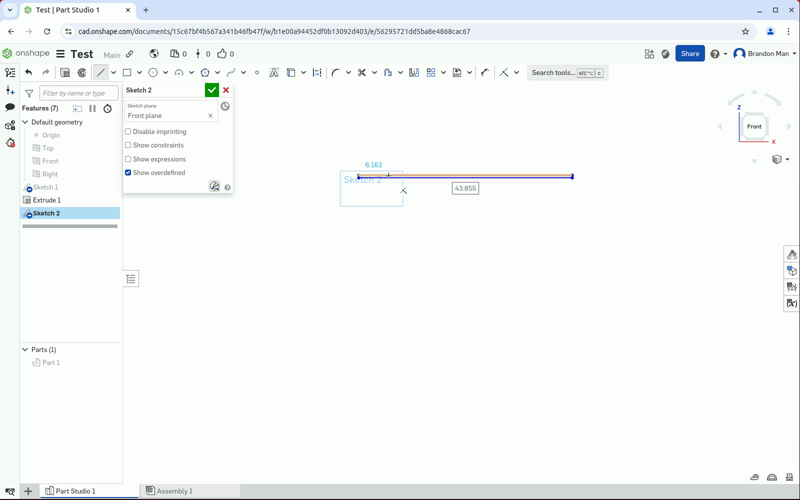
mouse_move(358, 177)
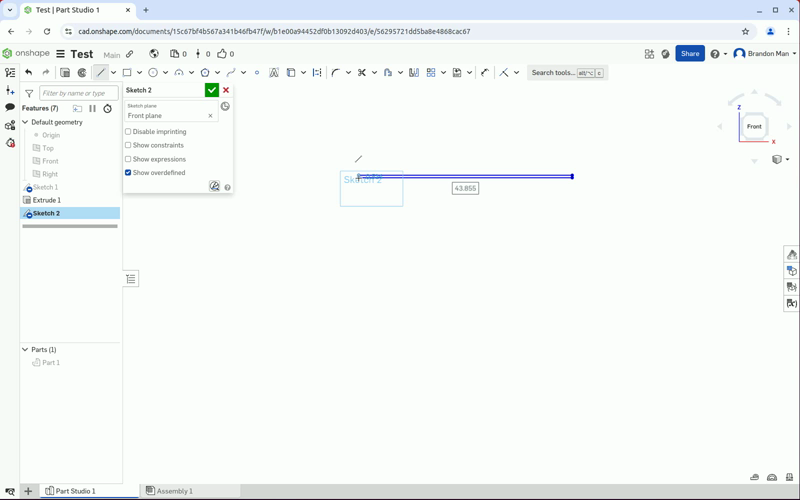
scroll(6)
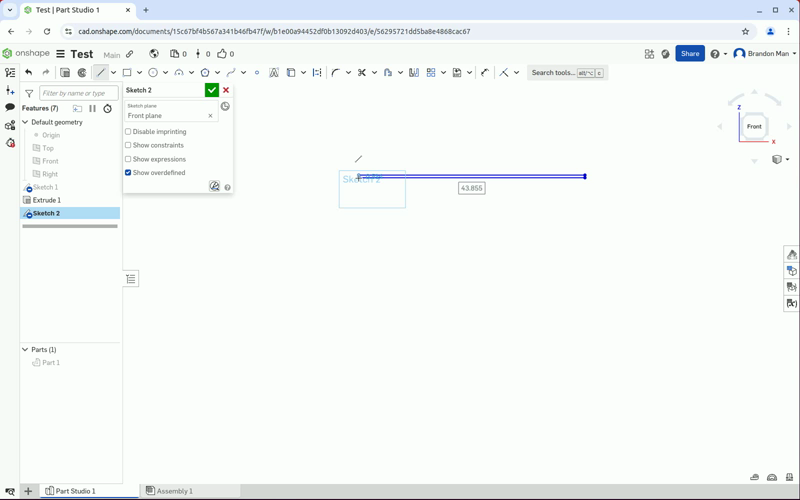
scroll(6)
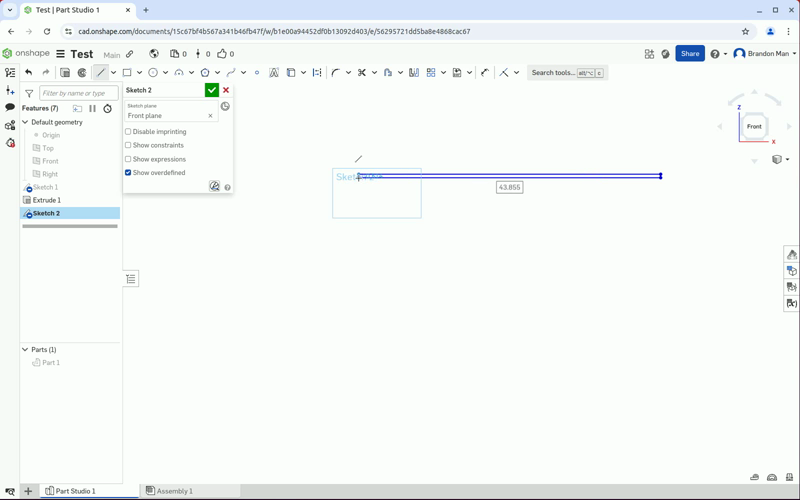
scroll(6)
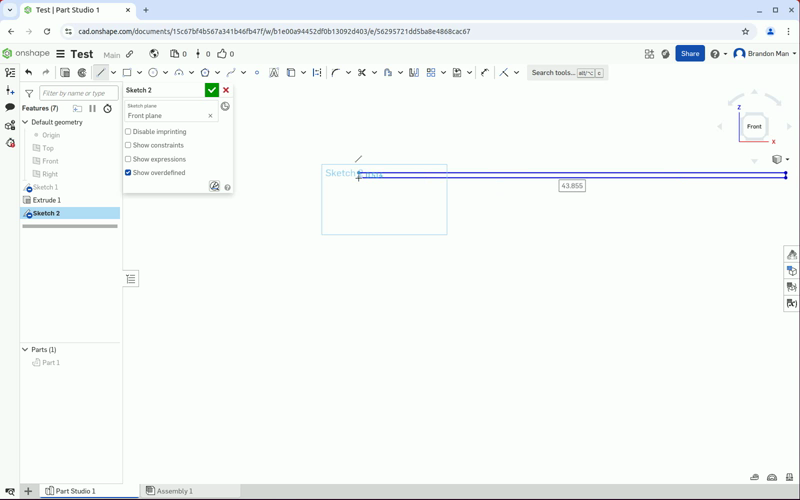
scroll(6)
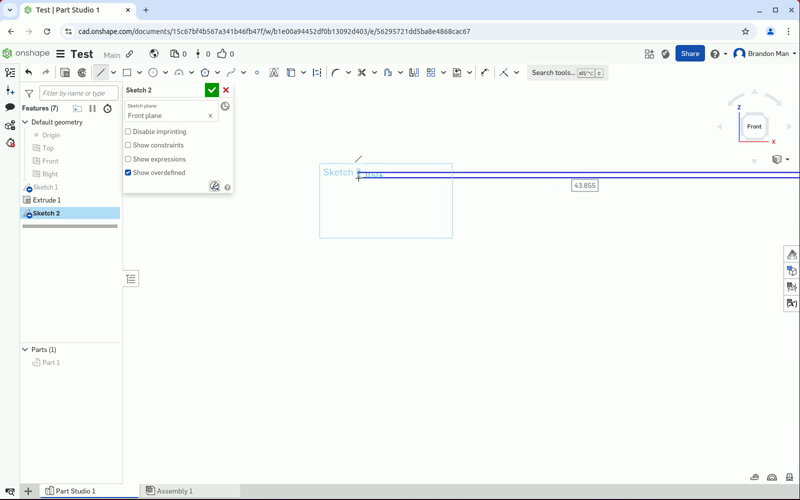
scroll(6)
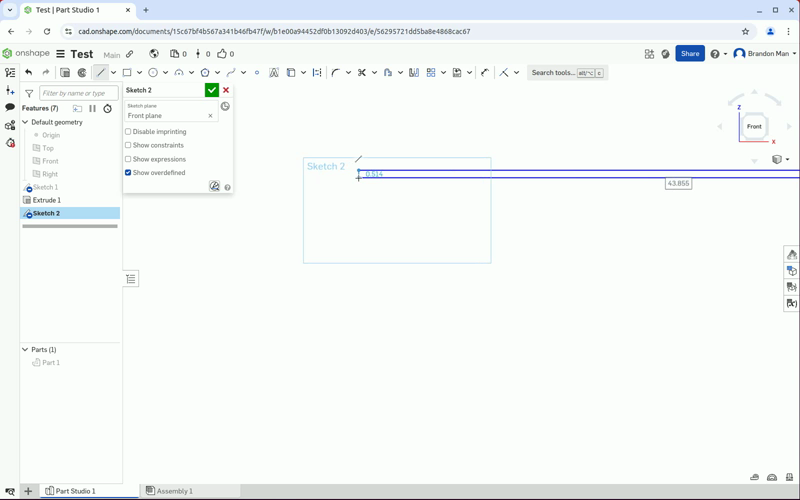
scroll(6)
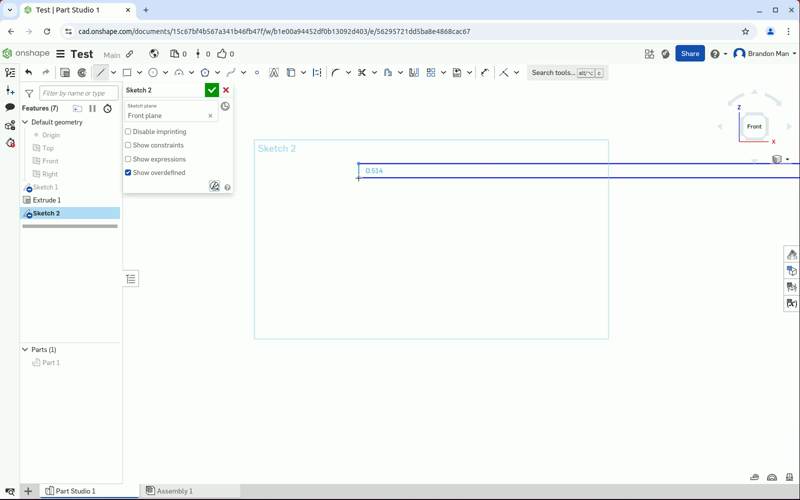
scroll(6)
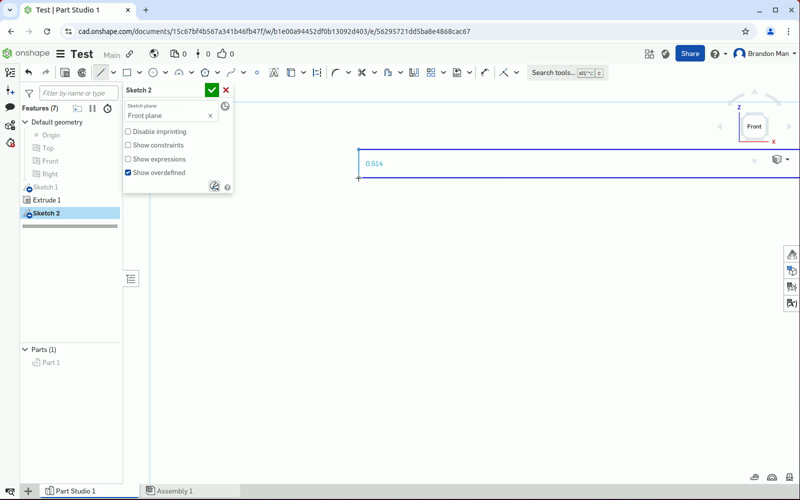
key_up(shift)
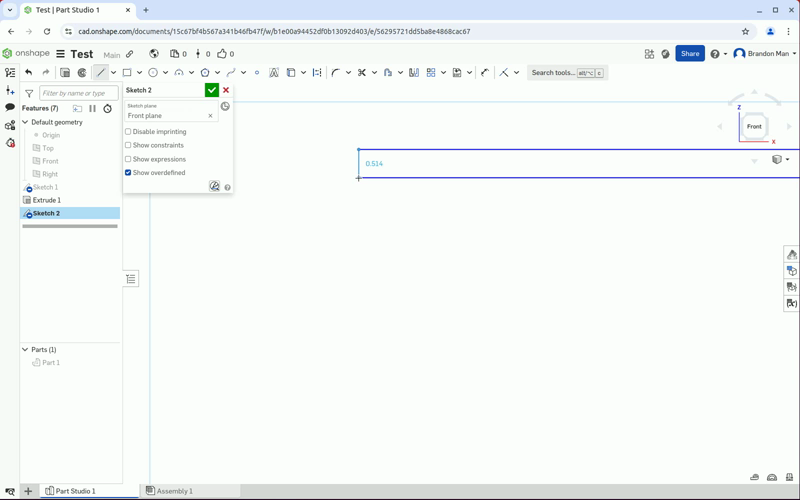
click(358, 177)
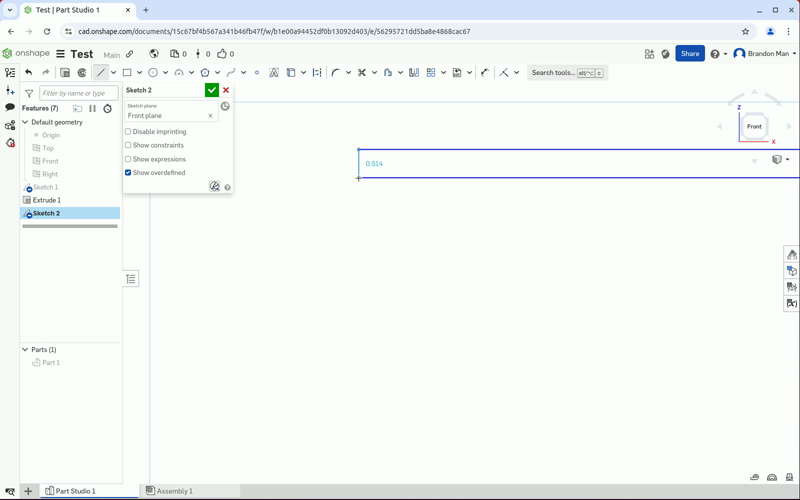
scroll(-6)
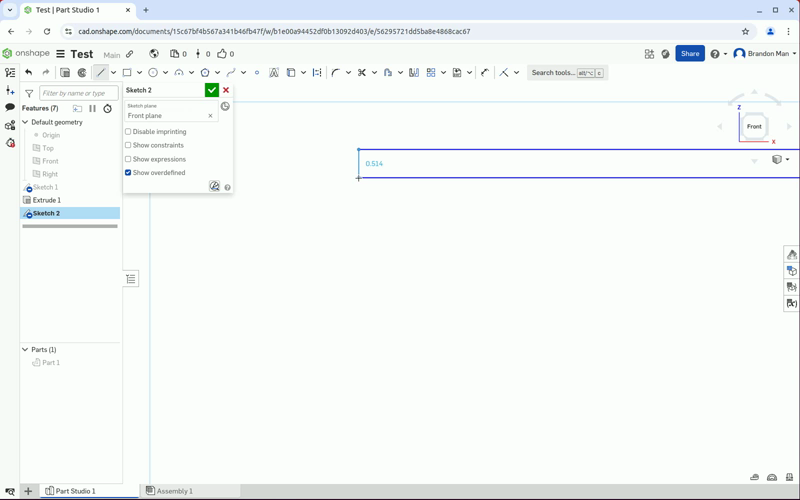
scroll(-6)
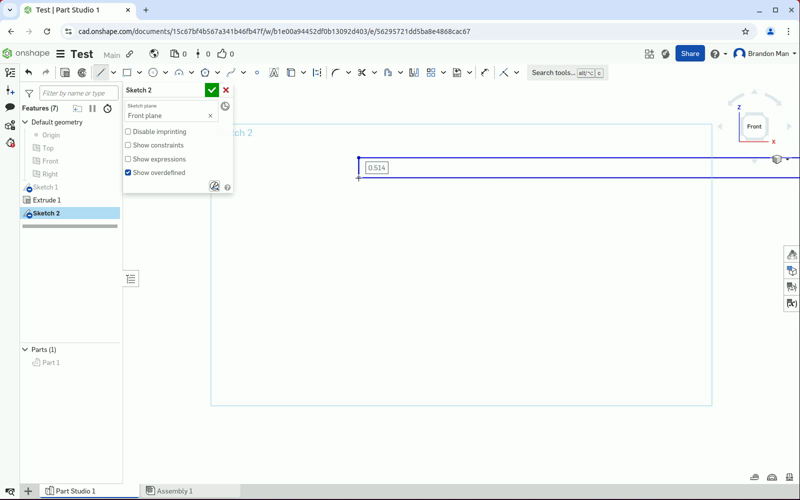
scroll(-6)
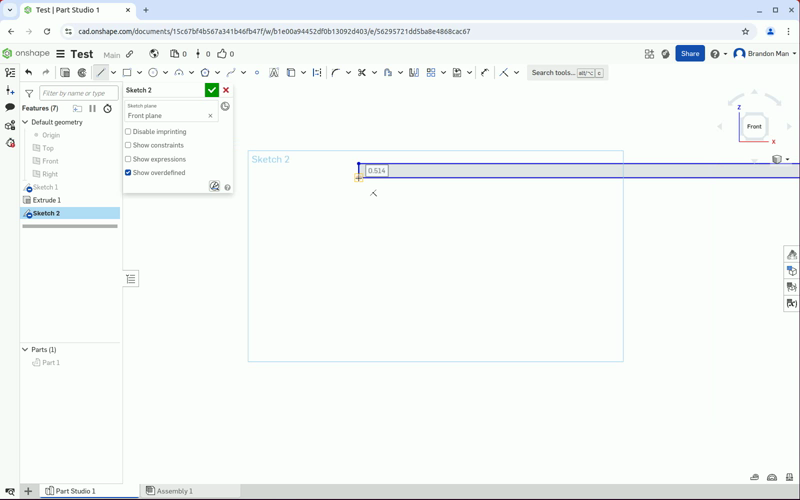
scroll(-6)
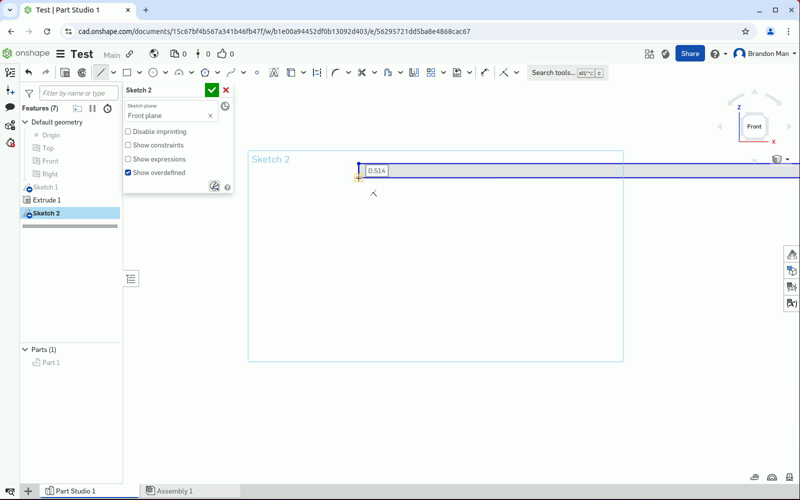
scroll(-6)
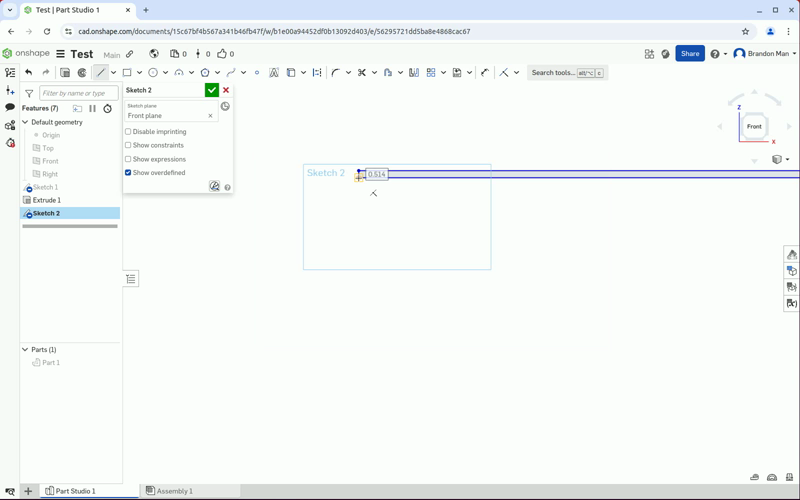
scroll(-6)
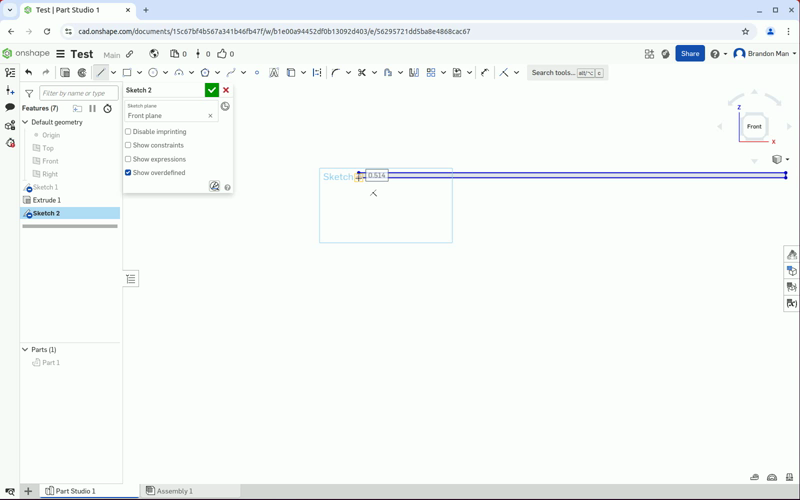
scroll(-6)
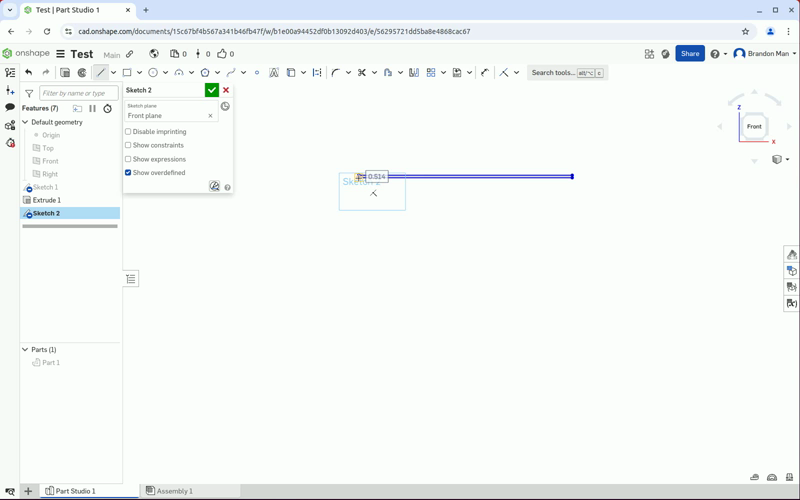
key(esc)
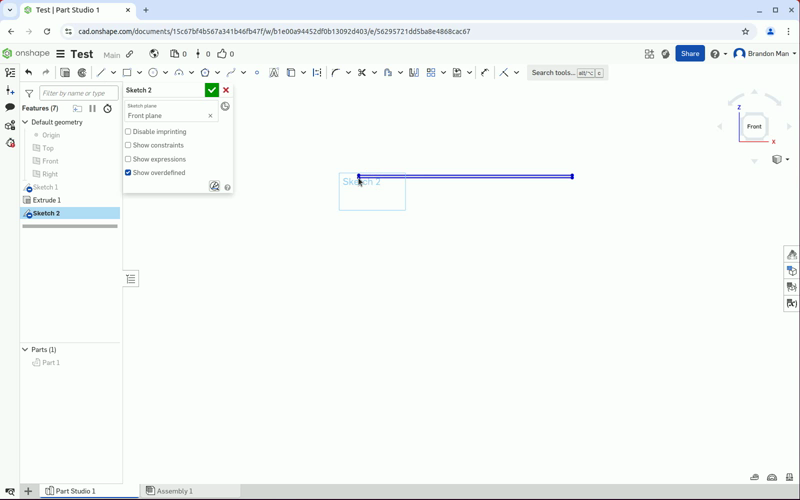
mouse_move(446, 176)
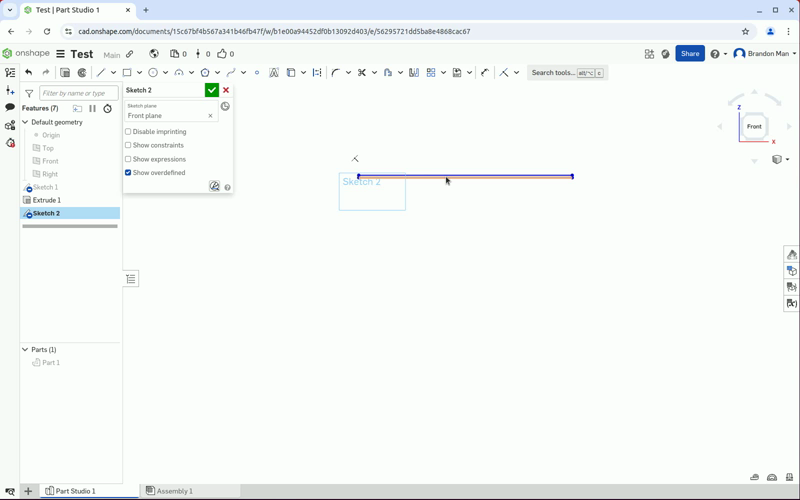
scroll(6)
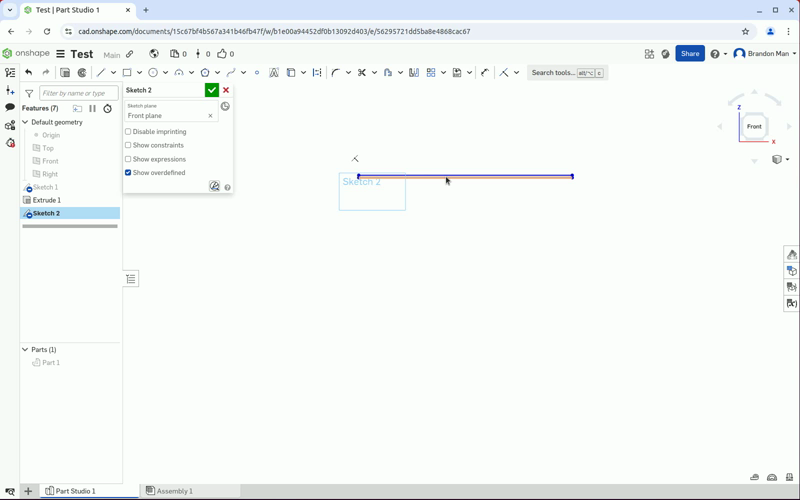
scroll(6)
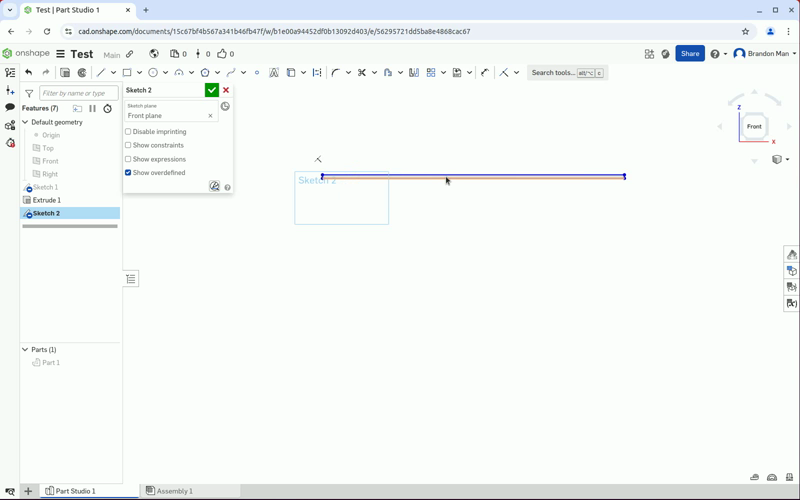
scroll(6)
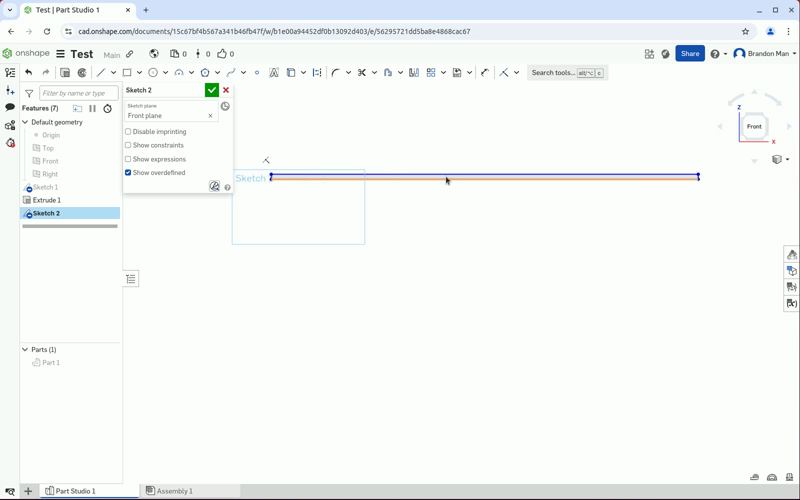
scroll(6)
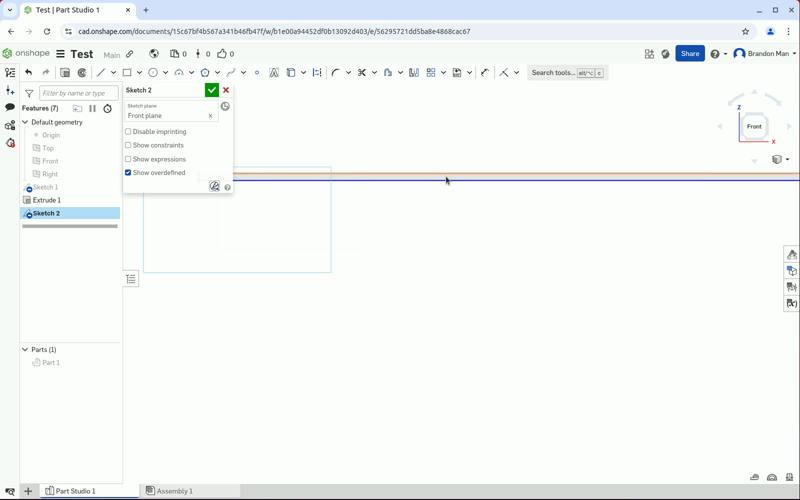
scroll(6)
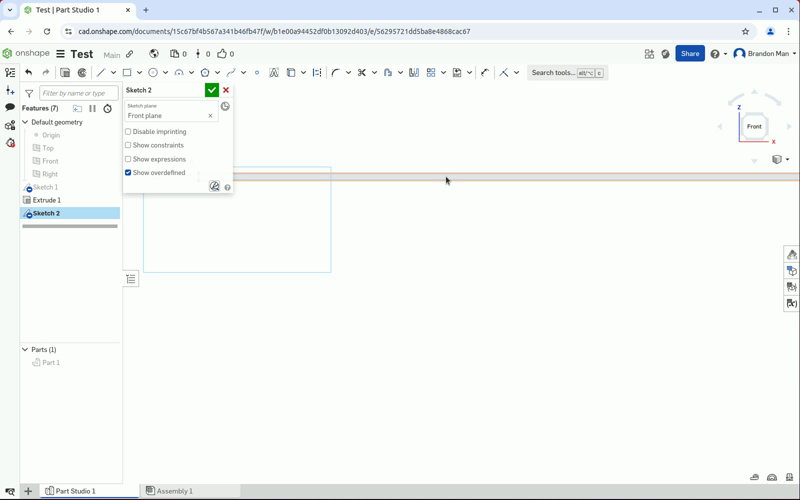
scroll(6)
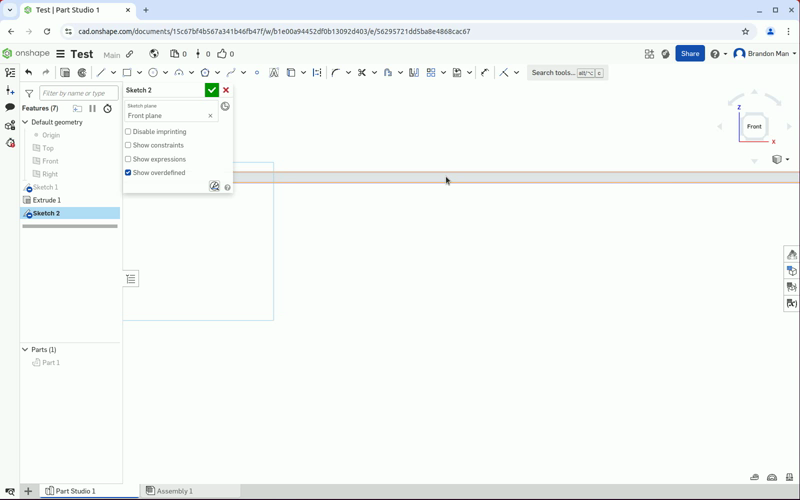
scroll(6)
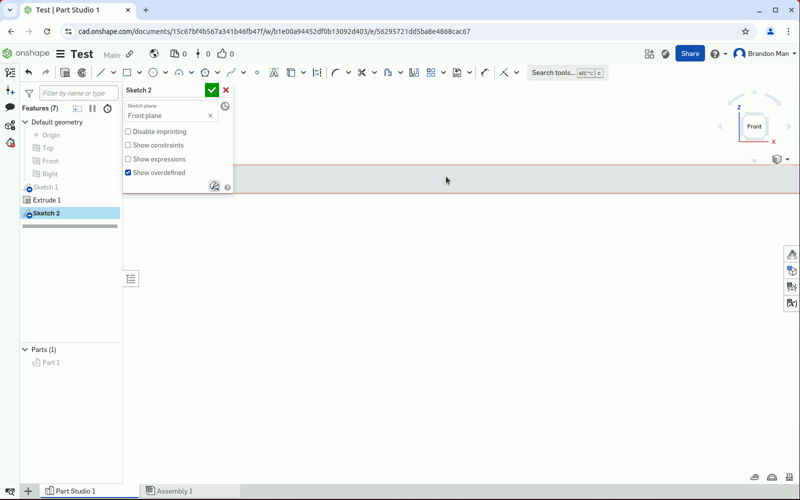
click(446, 176)
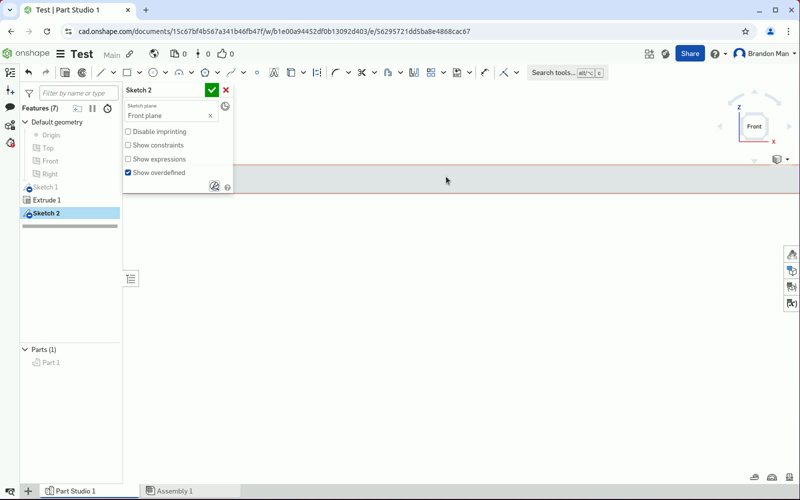
scroll(-6)
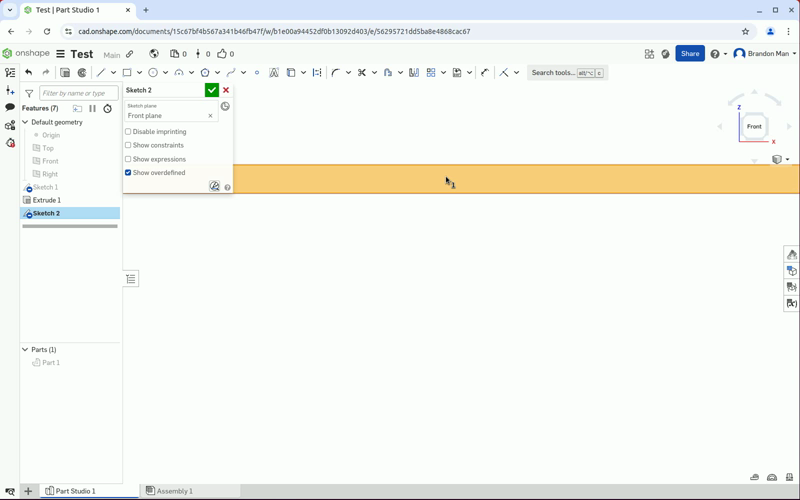
scroll(-6)
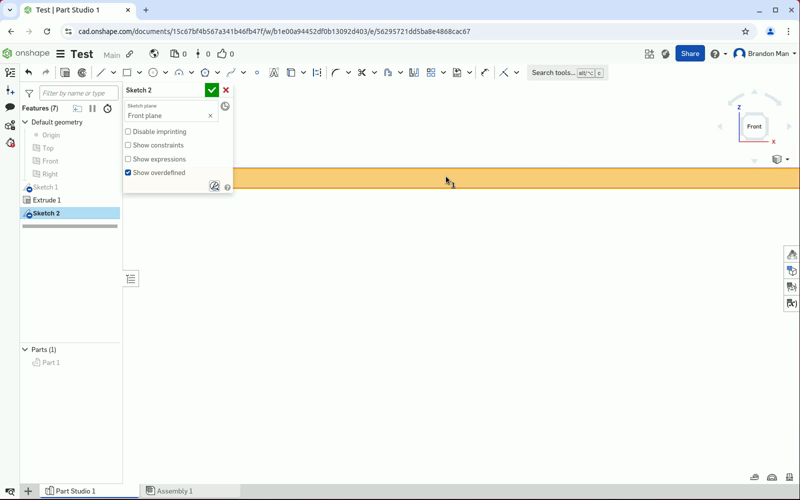
scroll(-6)
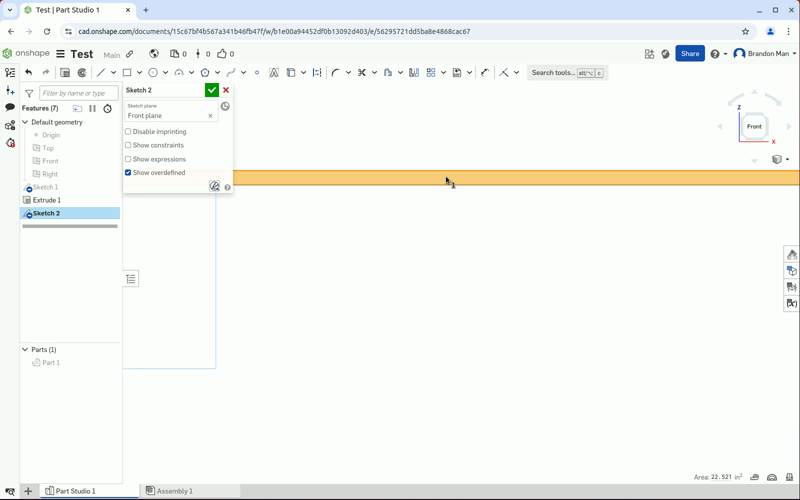
scroll(-6)
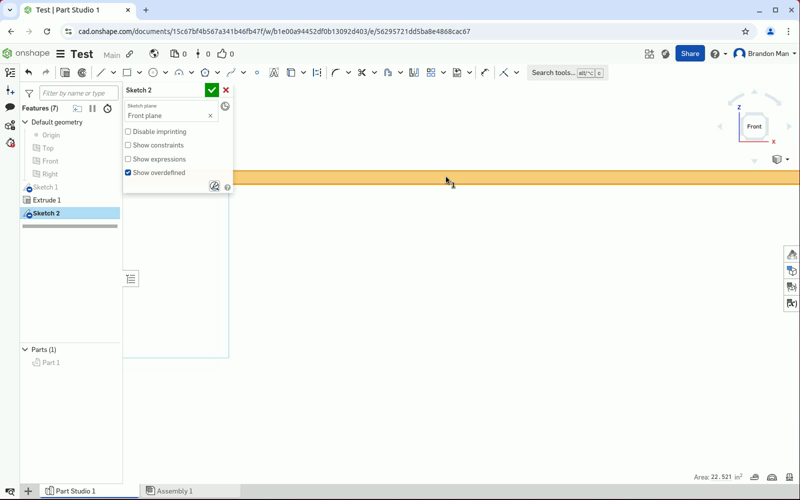
scroll(-6)
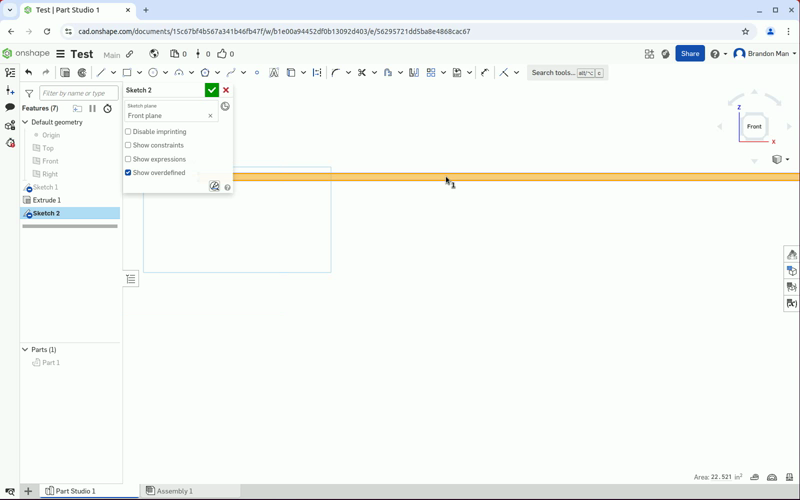
scroll(-6)
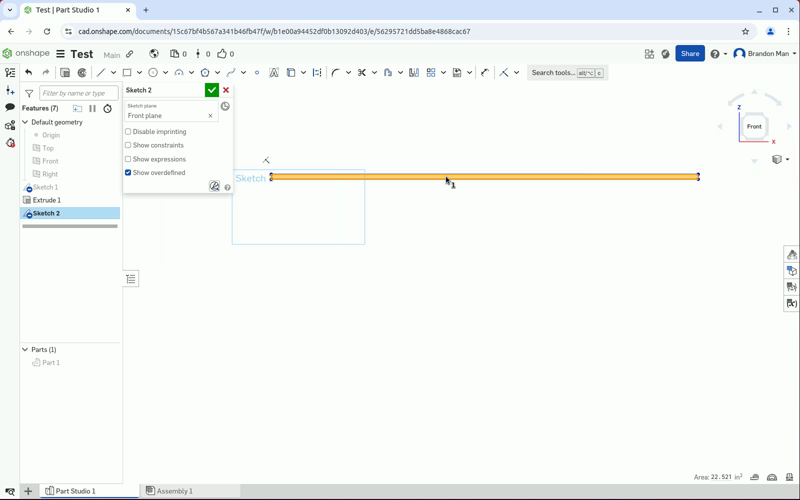
scroll(-6)
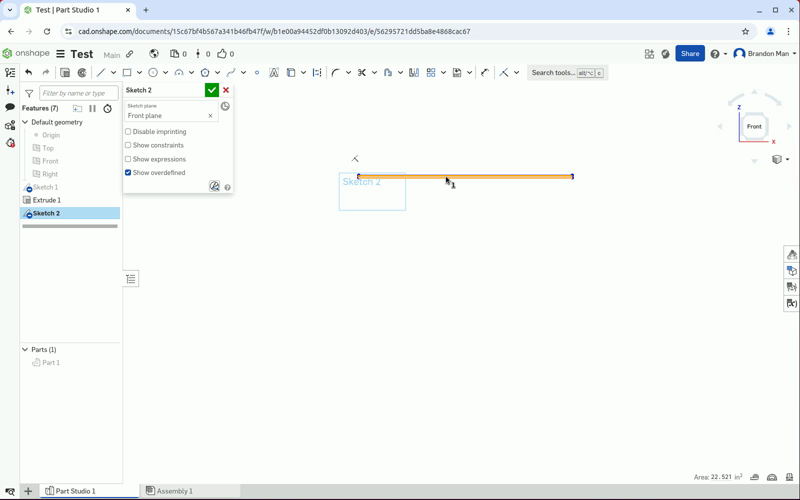
mouse_move(73, 352)
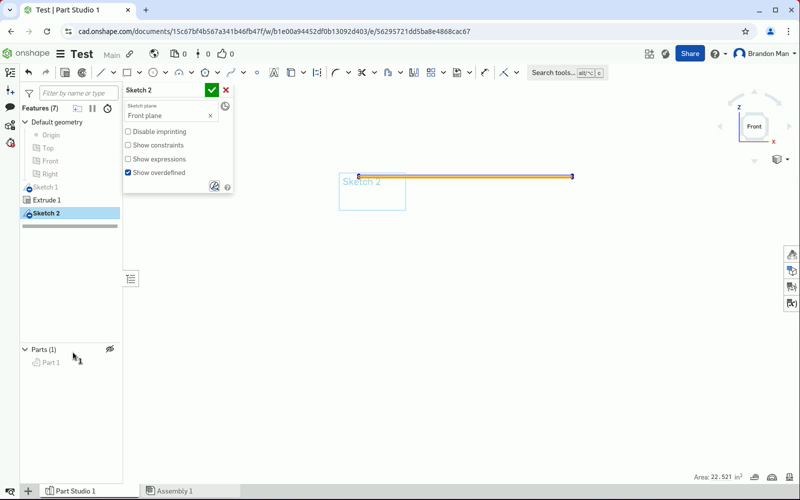
key(shift+y)
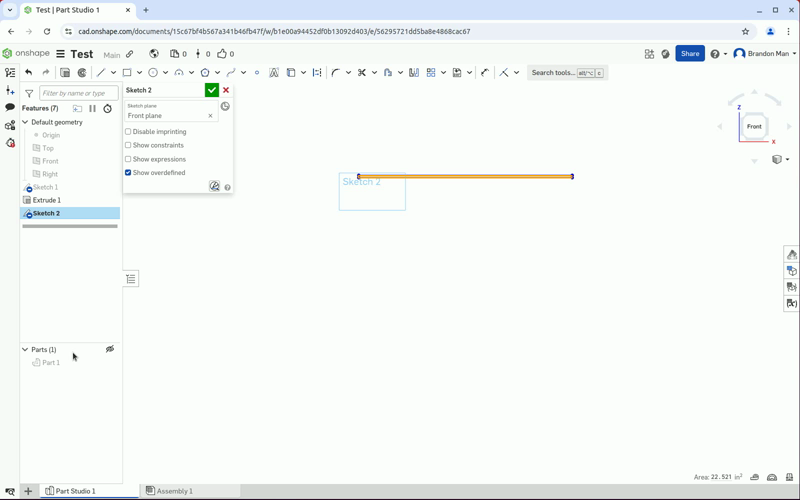
key(shift+e)
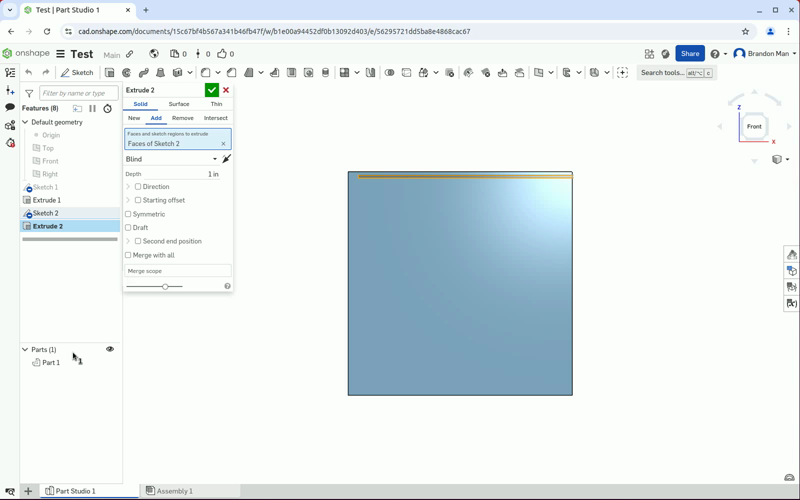
mouse_move(143, 106)
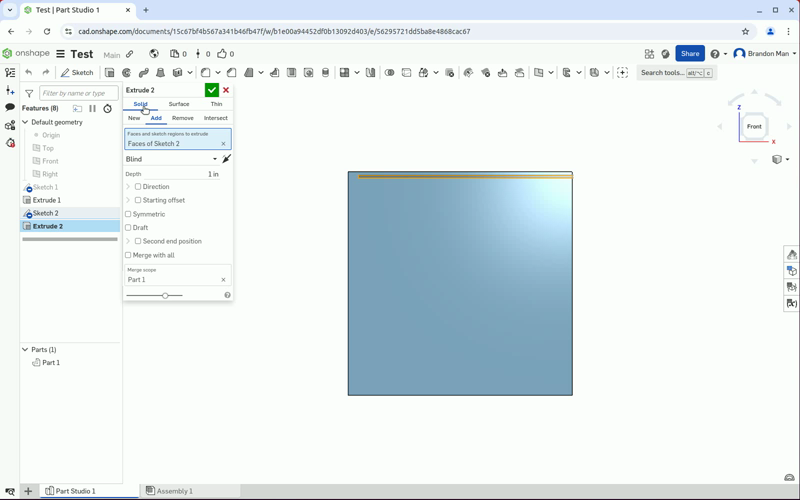
click(143, 106)
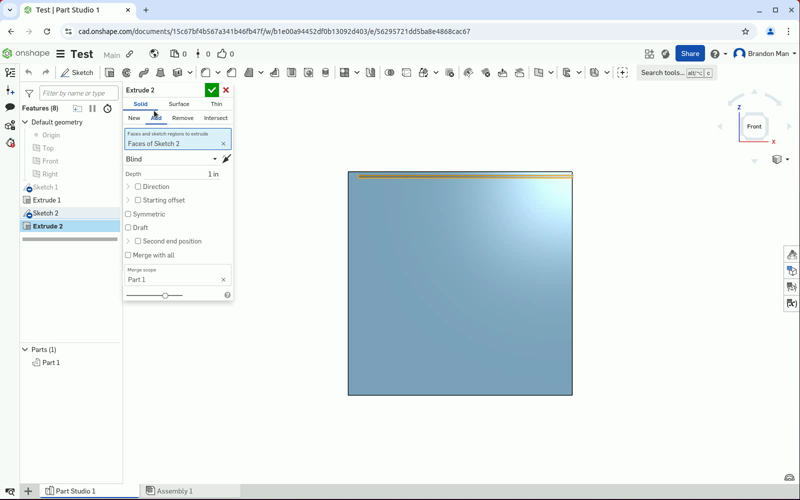
mouse_move(186, 120)
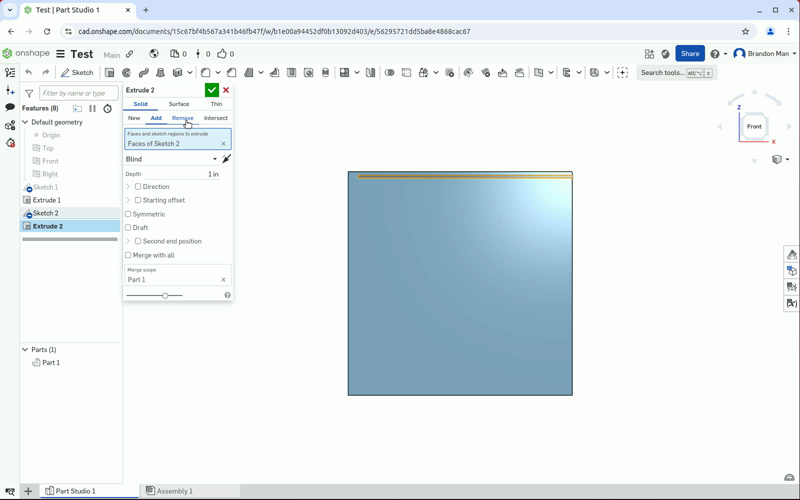
click(186, 120)
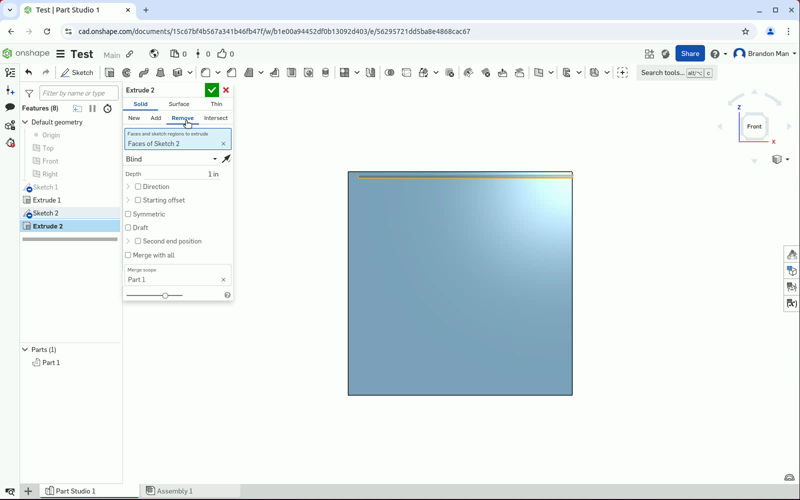
key(tab, 4)
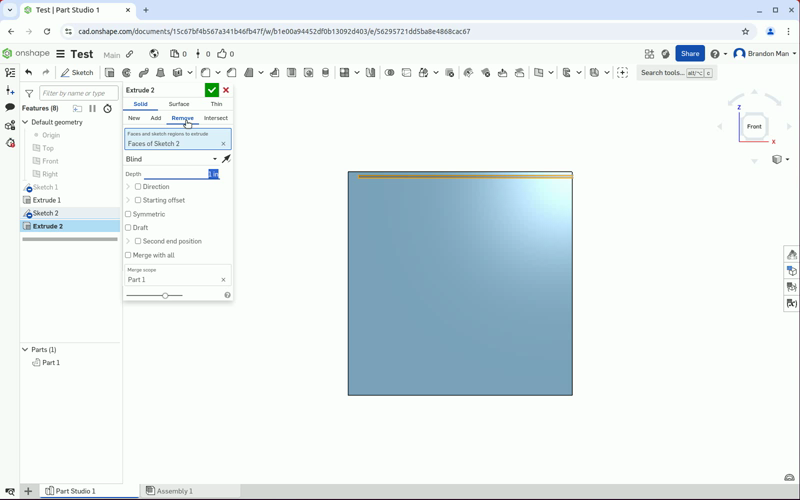
text(0.722)
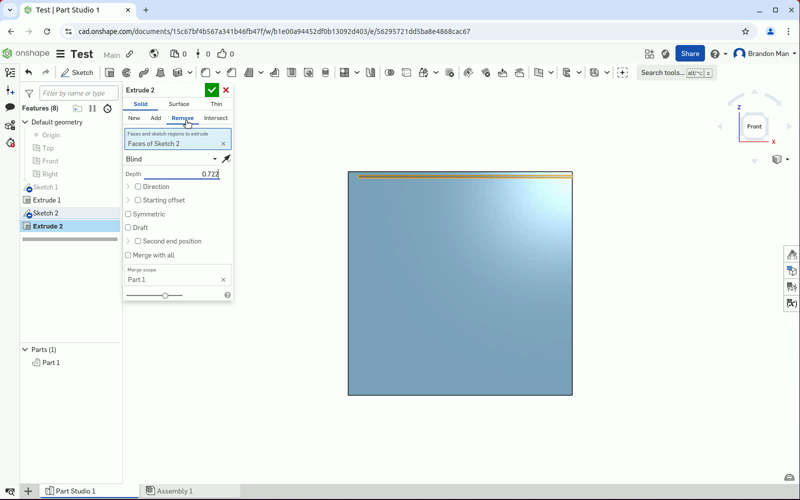
key(tab, 6)
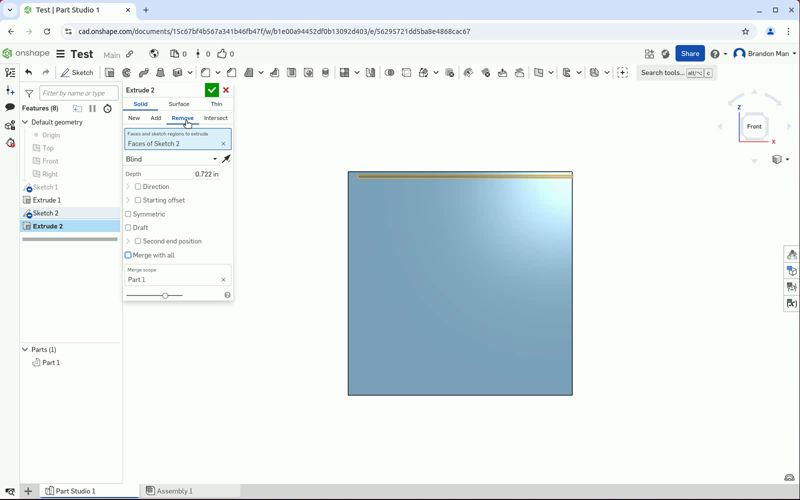
key(space)
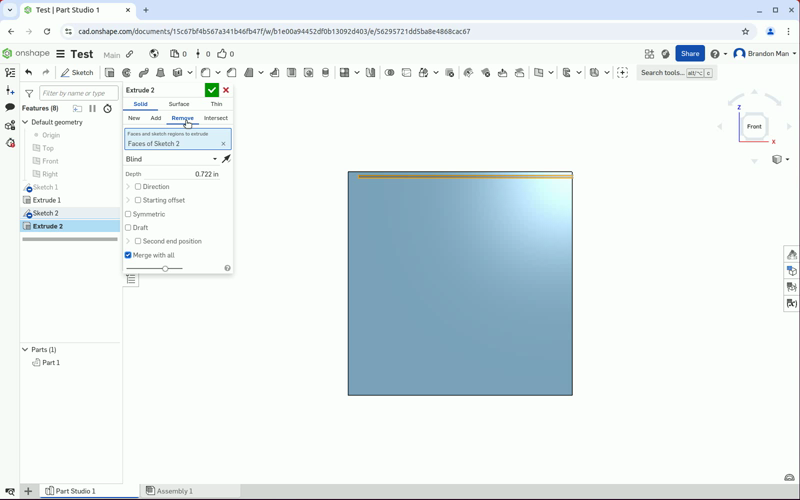
key(enter)
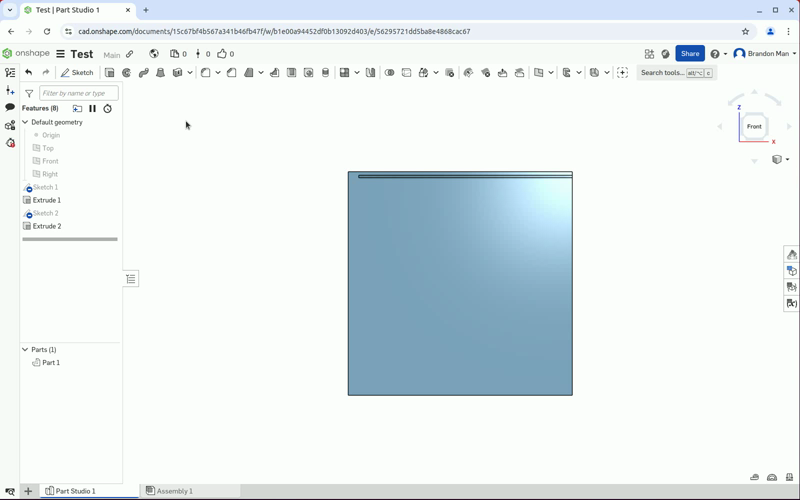
key(shift+h)
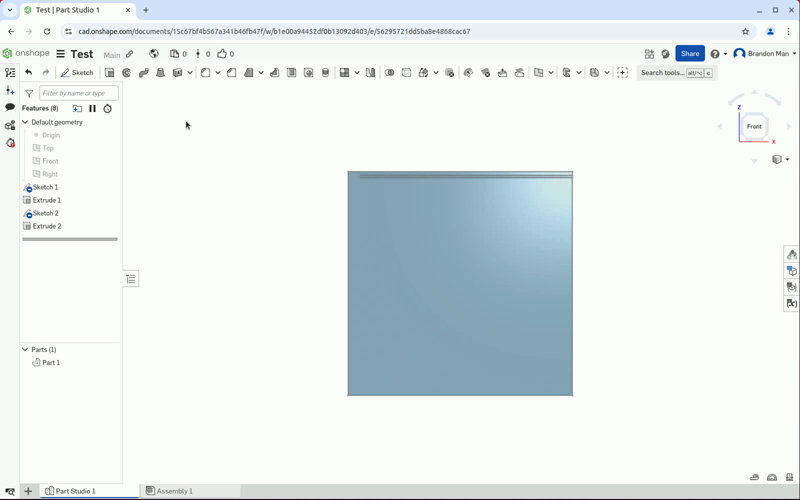
key(shift+h)
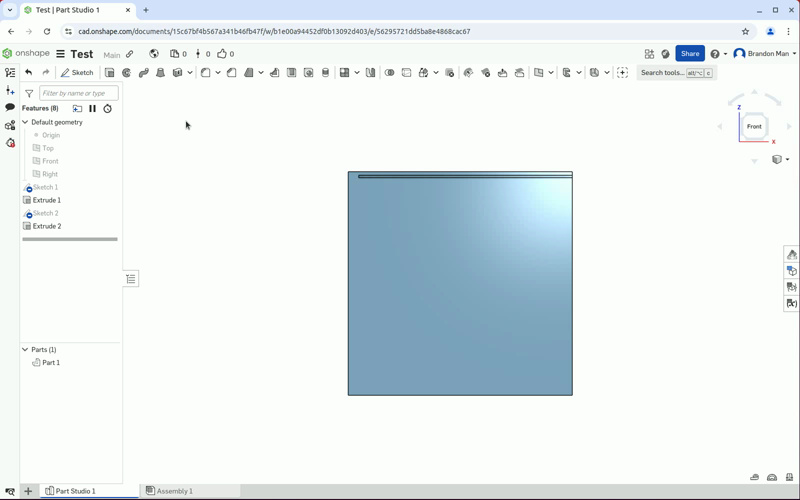
mouse_move(73, 189)
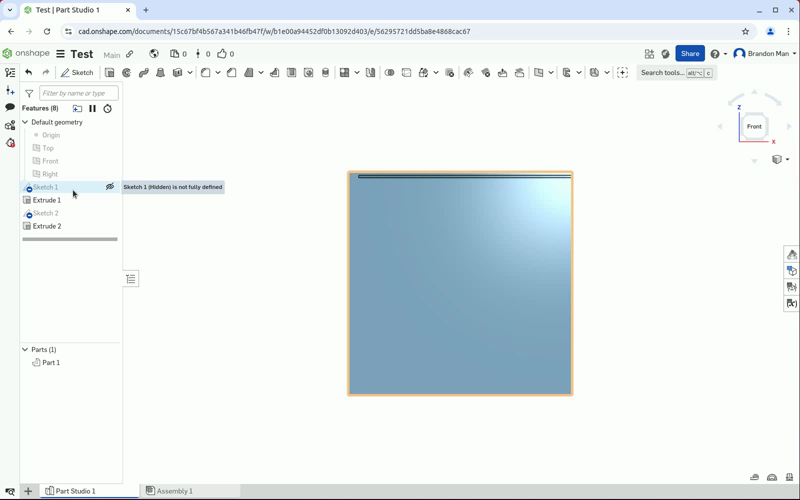
click(73, 189)
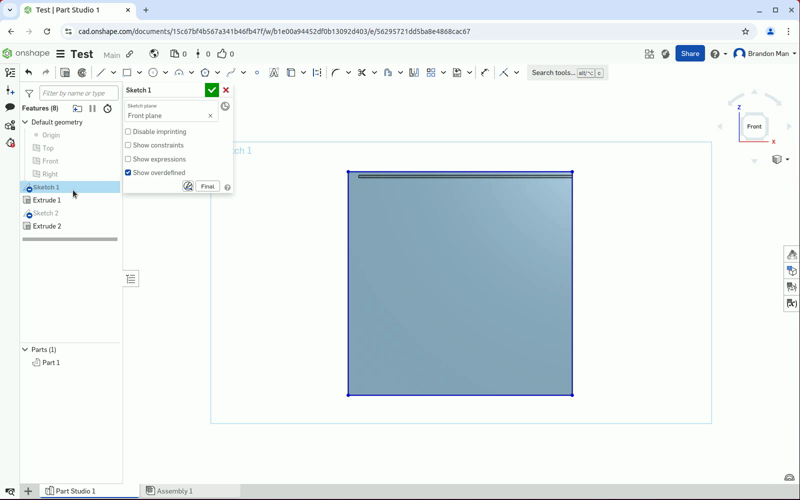
mouse_move(229, 92)
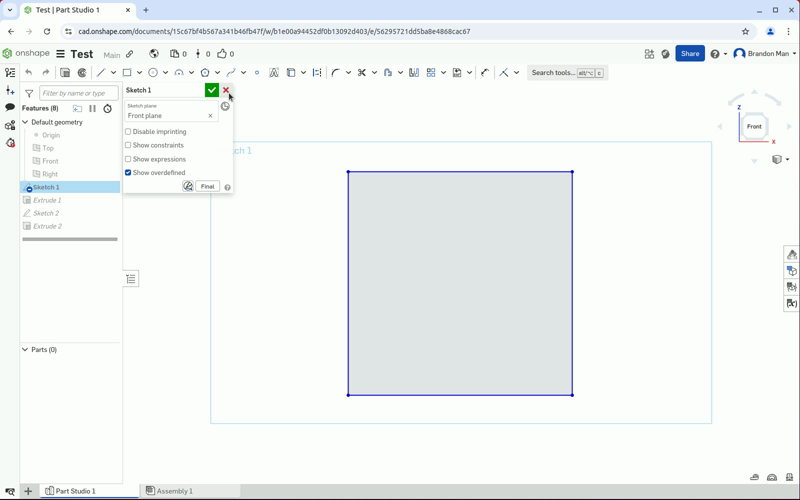
click(229, 92)
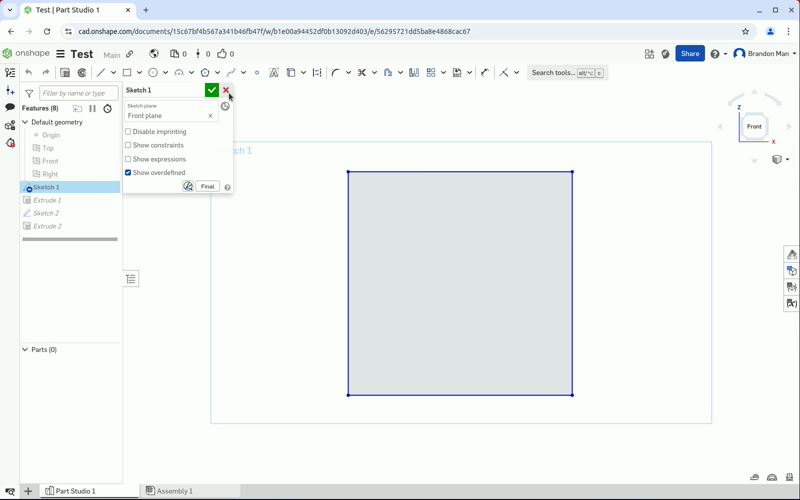
key(shift+s)
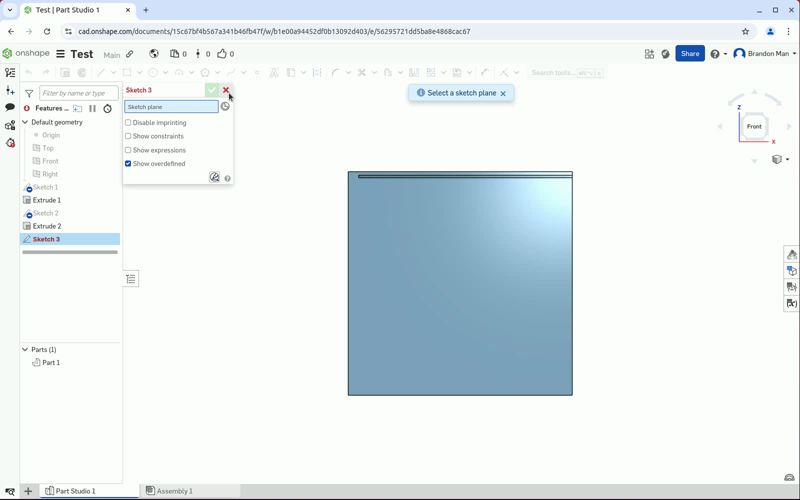
mouse_move(73, 163)
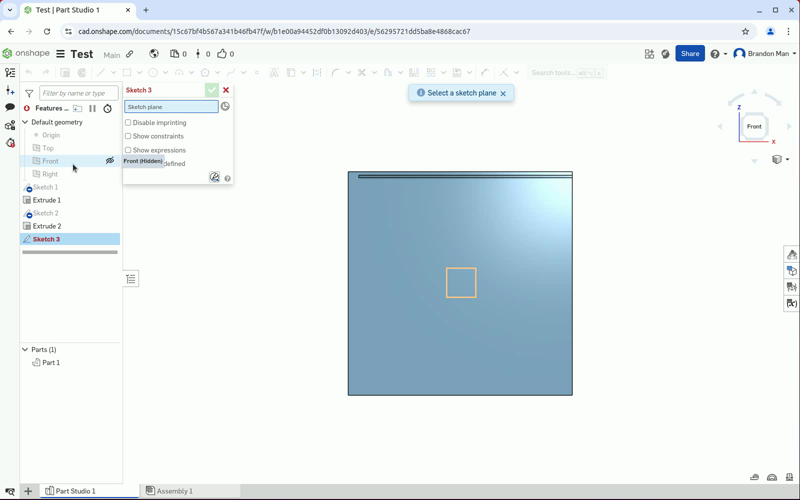
click(73, 163)
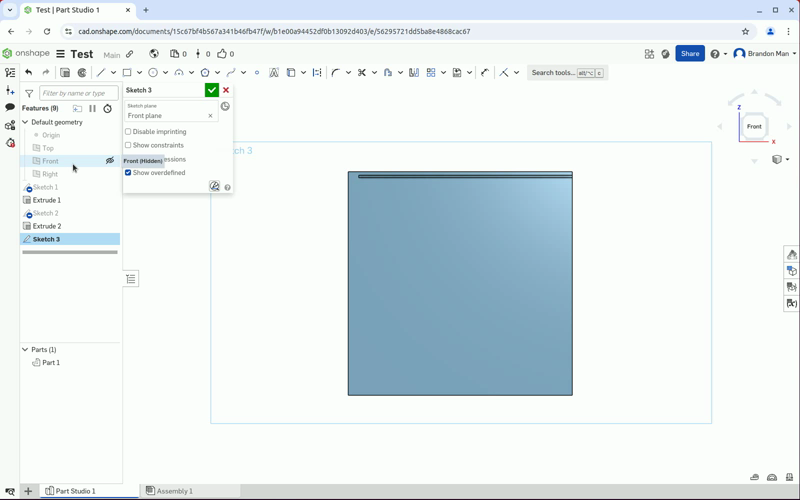
mouse_move(73, 352)
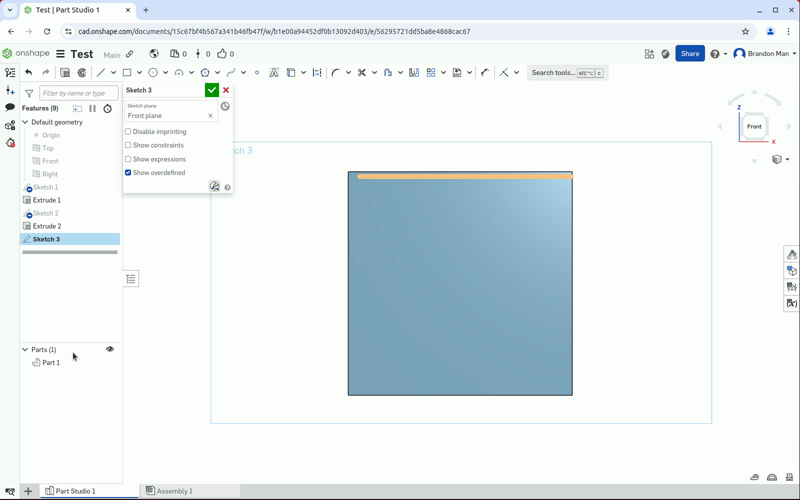
key(y)
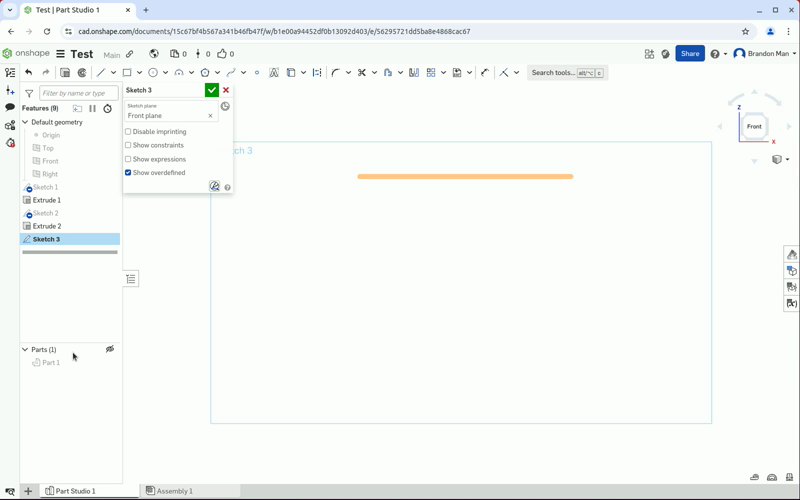
key(l)
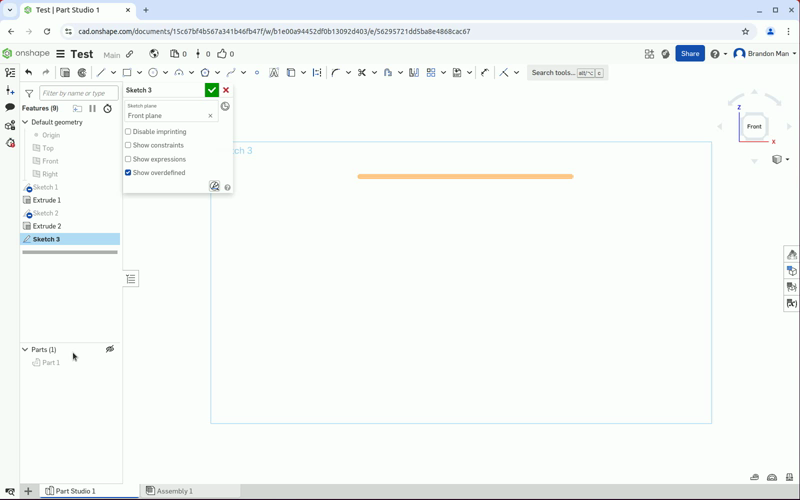
key_down(shift)
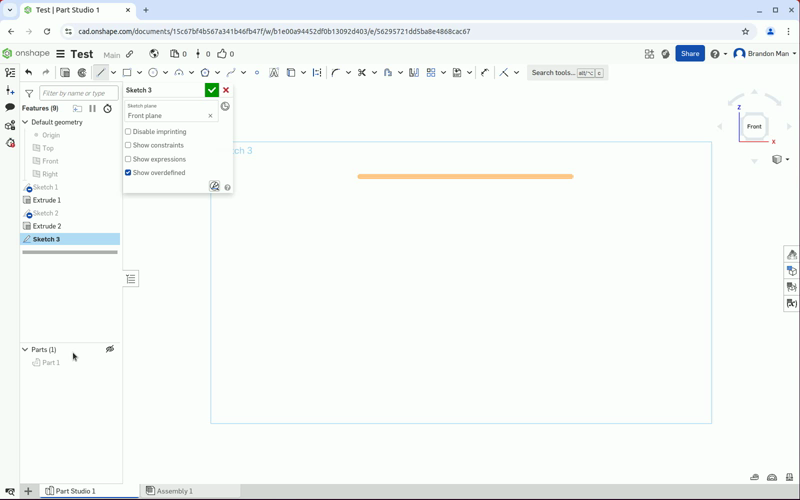
mouse_move(358, 182)
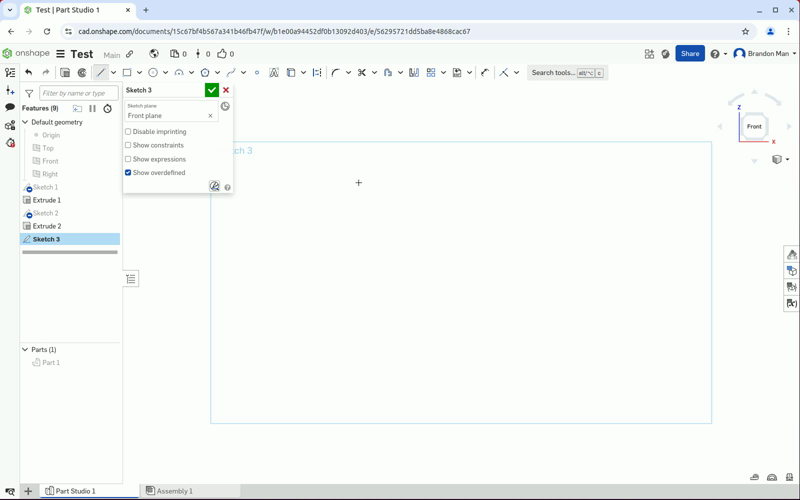
click(358, 182)
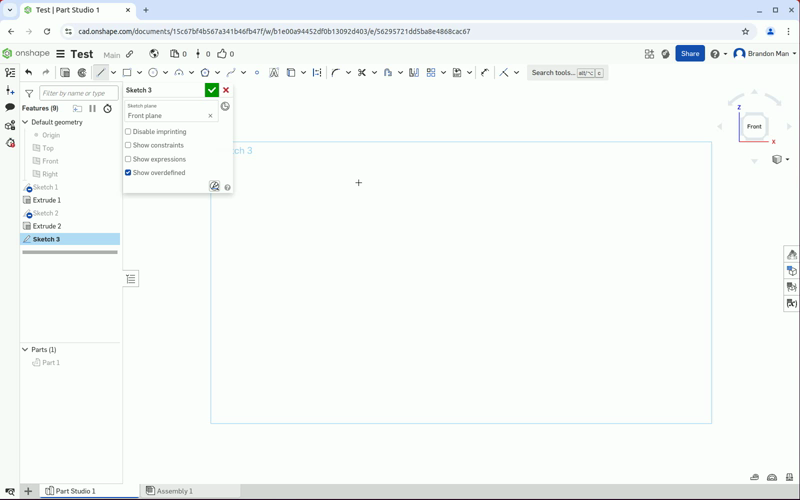
key_up(shift)
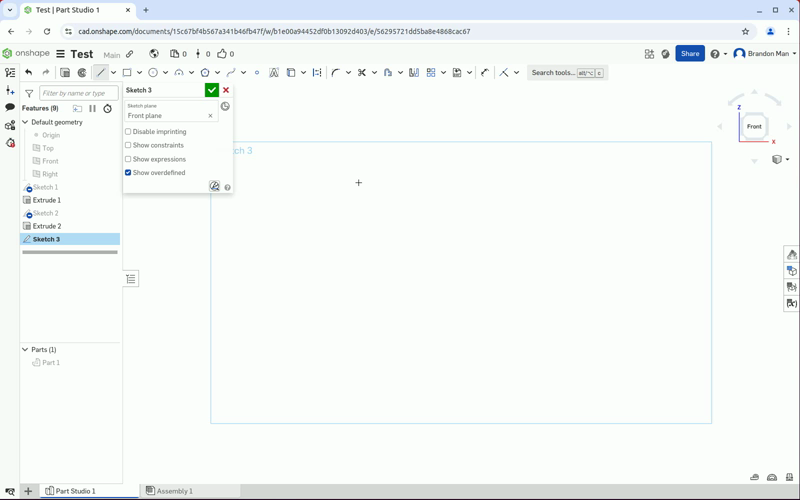
key_down(shift)
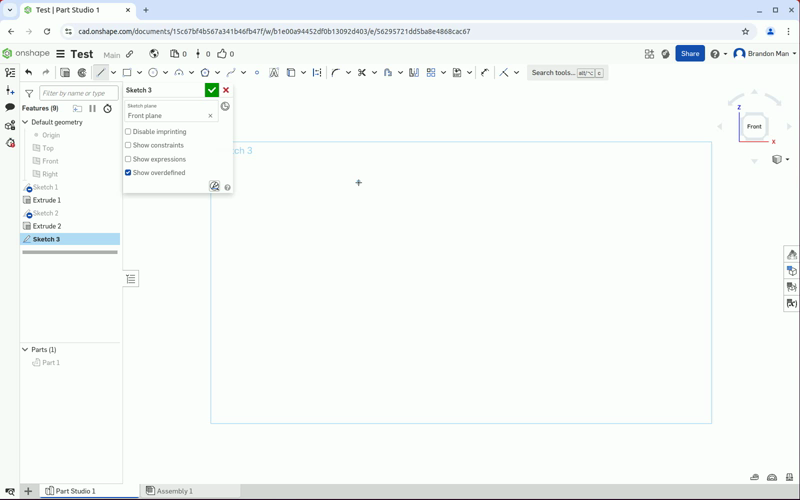
mouse_move(572, 182)
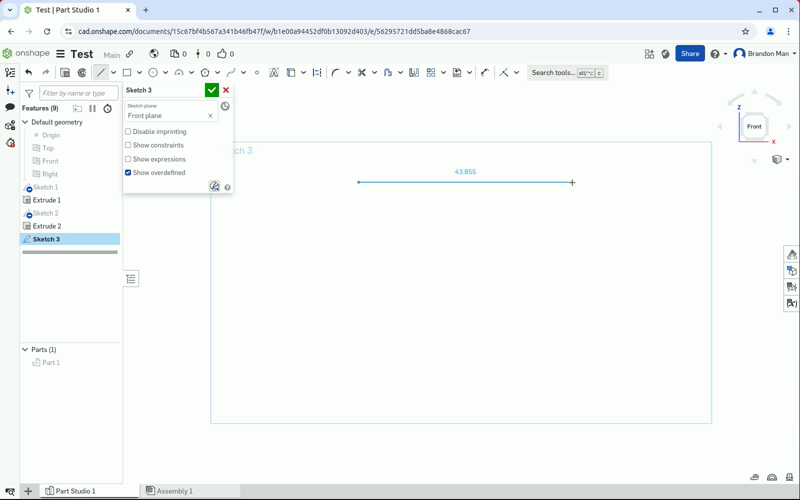
click(572, 182)
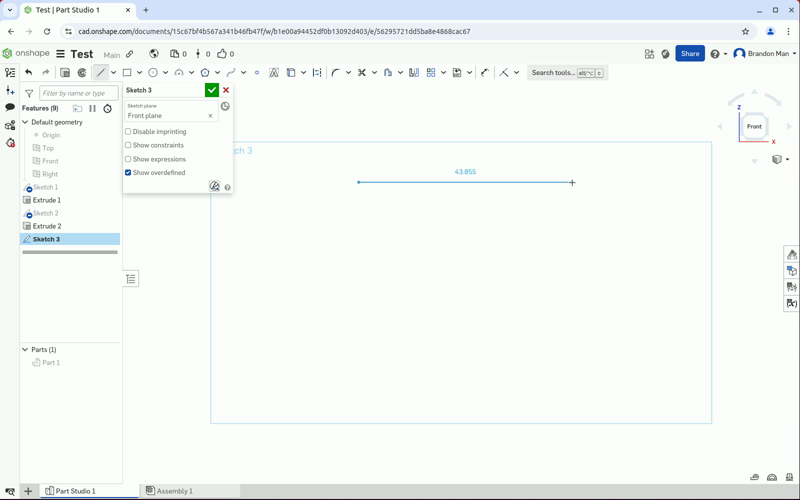
key_up(shift)
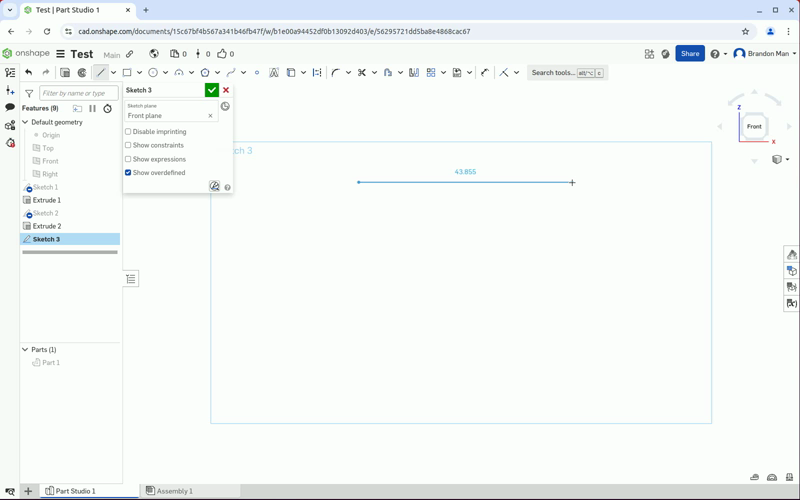
key_down(shift)
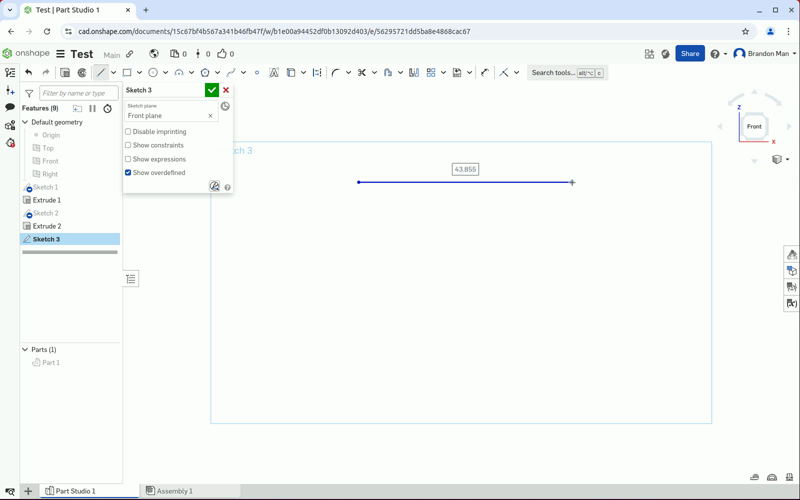
mouse_move(589, 182)
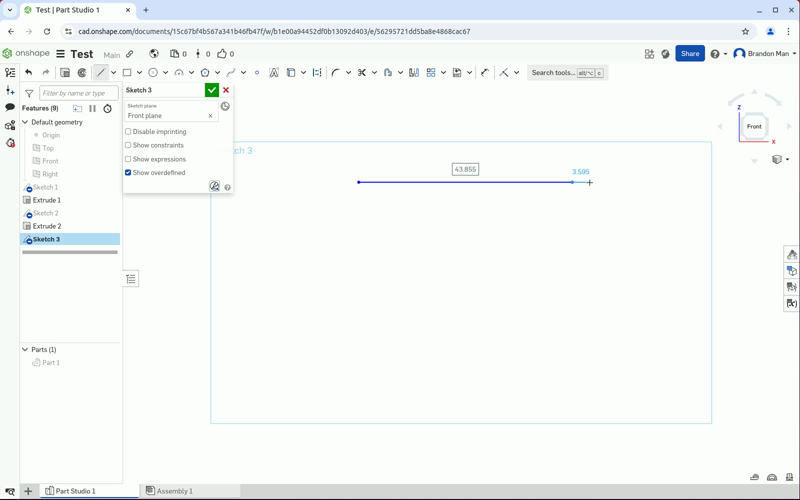
mouse_move(572, 180)
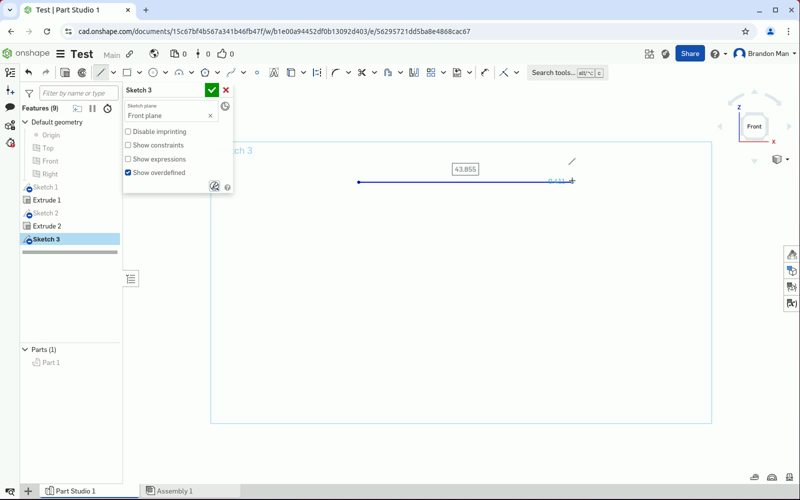
scroll(6)
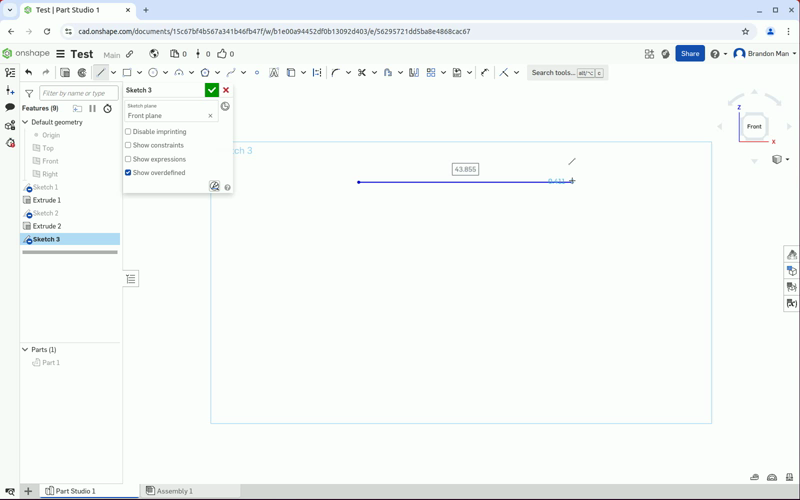
scroll(6)
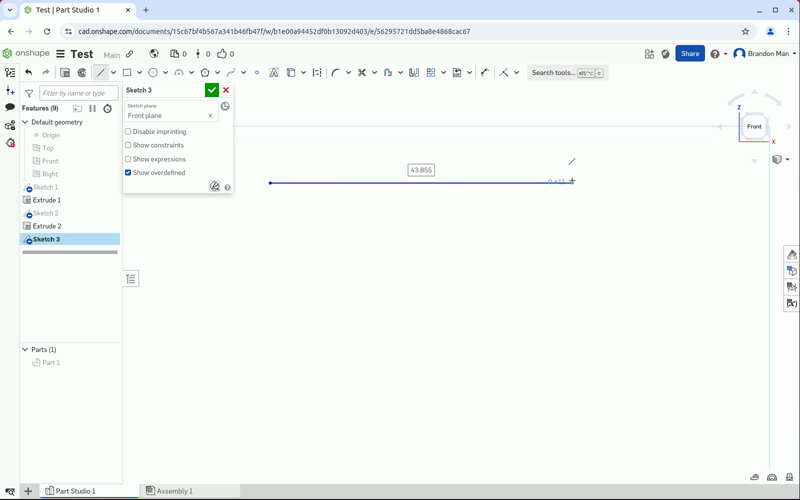
scroll(6)
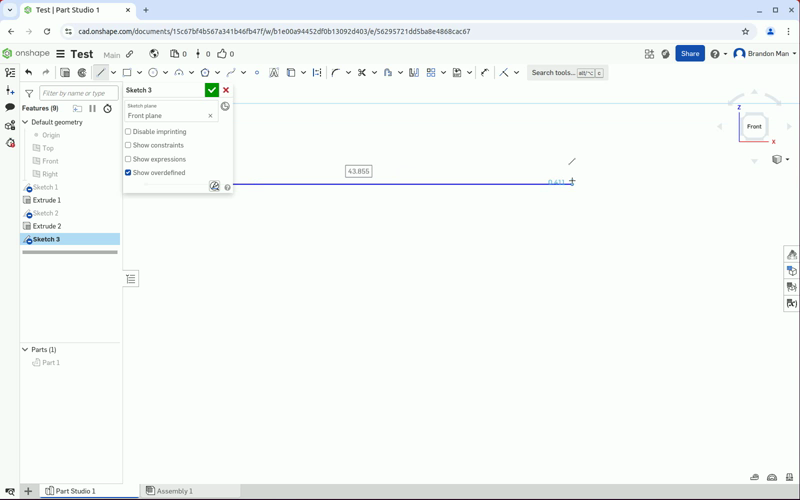
scroll(6)
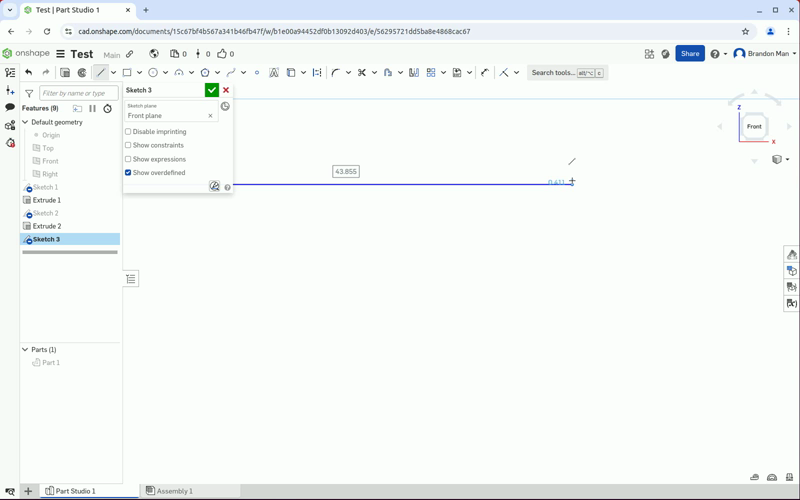
scroll(6)
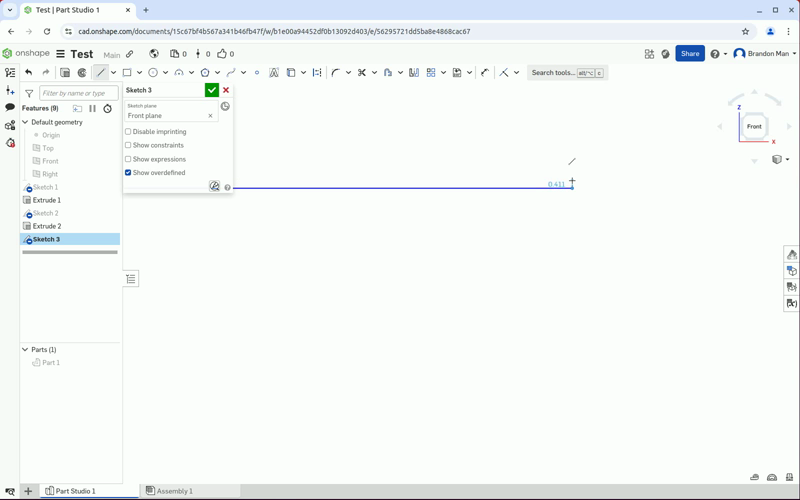
scroll(6)
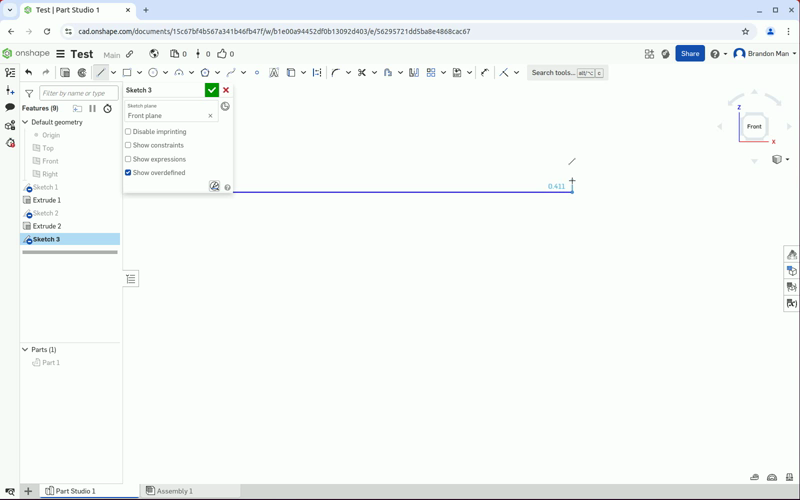
scroll(6)
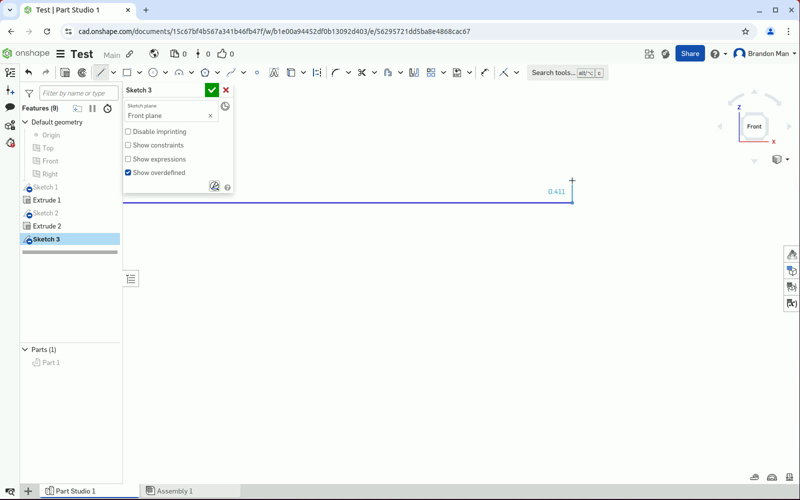
click(572, 180)
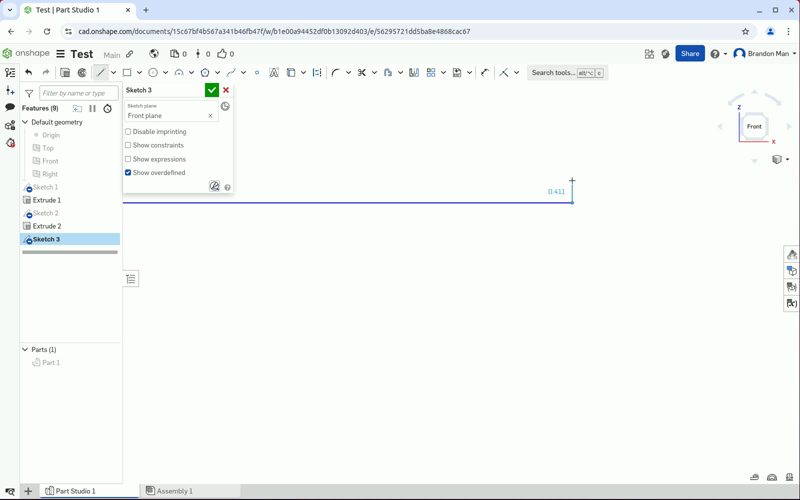
scroll(-6)
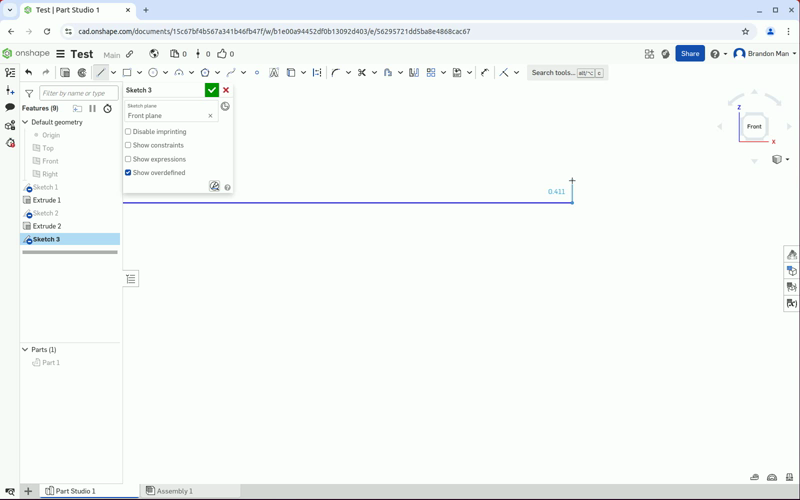
scroll(-6)
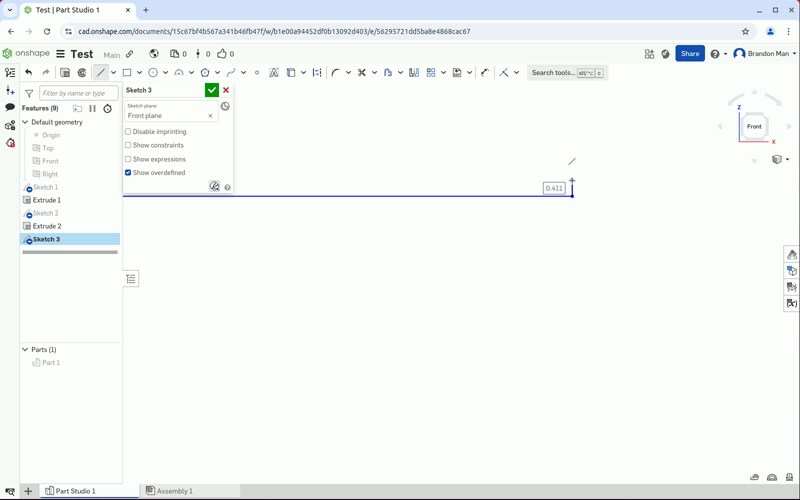
scroll(-6)
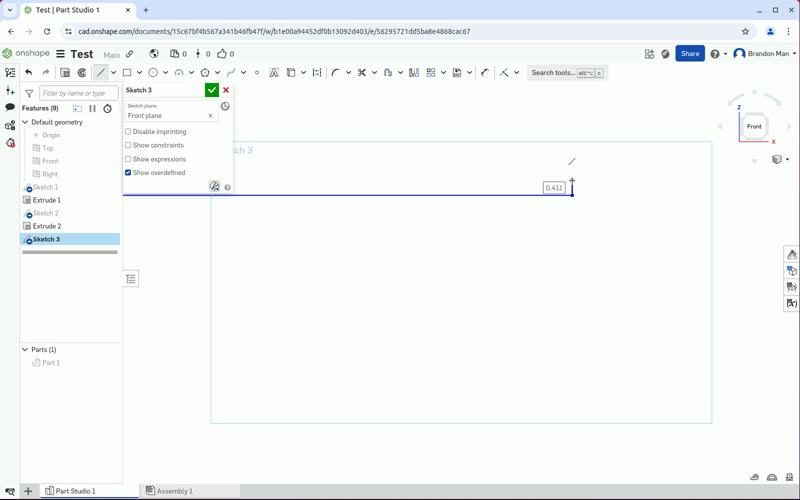
scroll(-6)
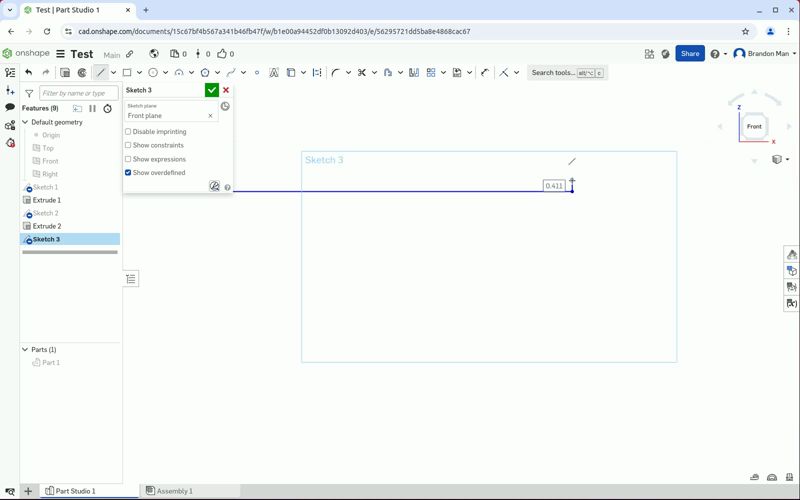
scroll(-6)
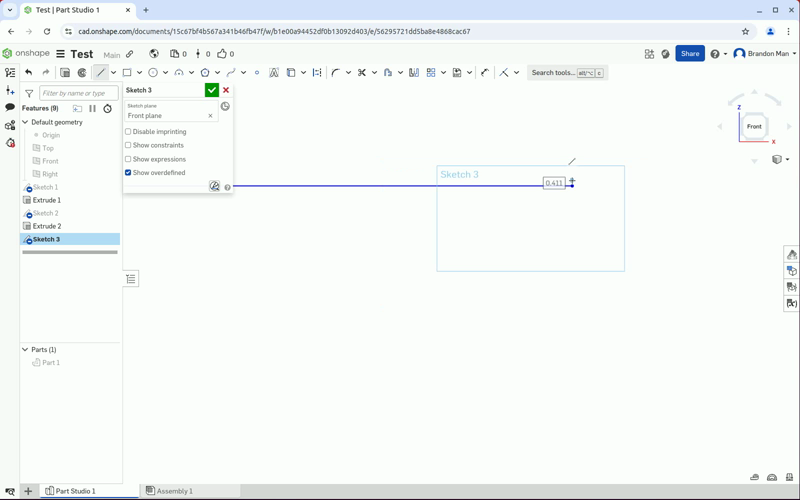
scroll(-6)
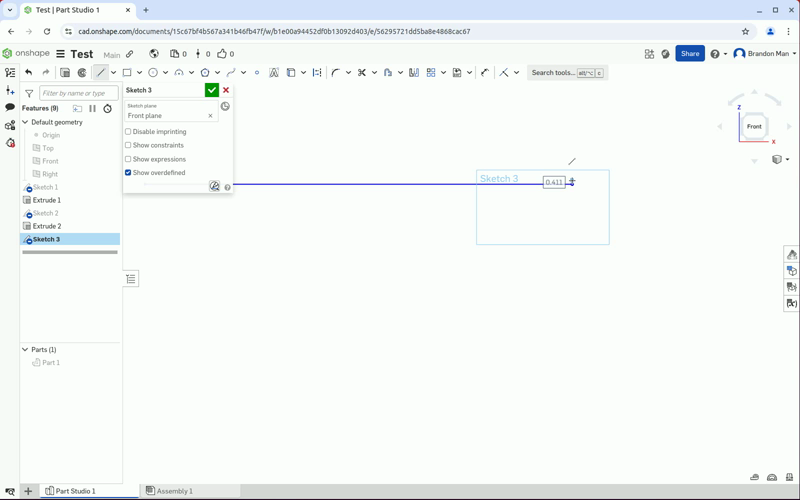
scroll(-6)
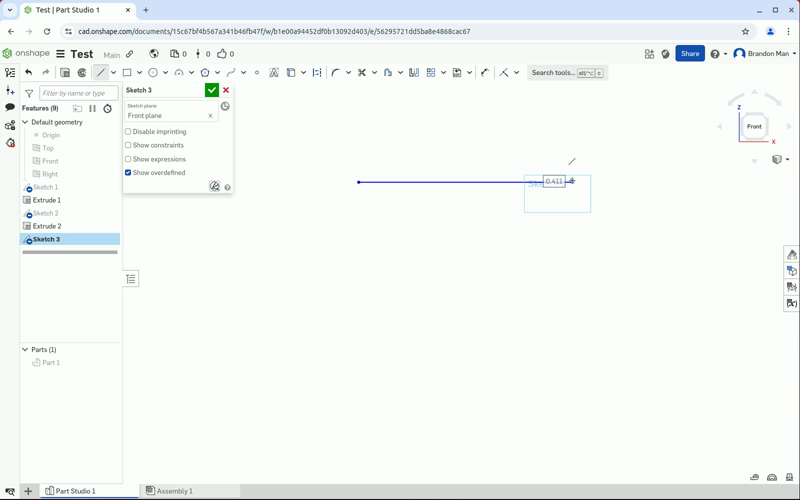
key_up(shift)
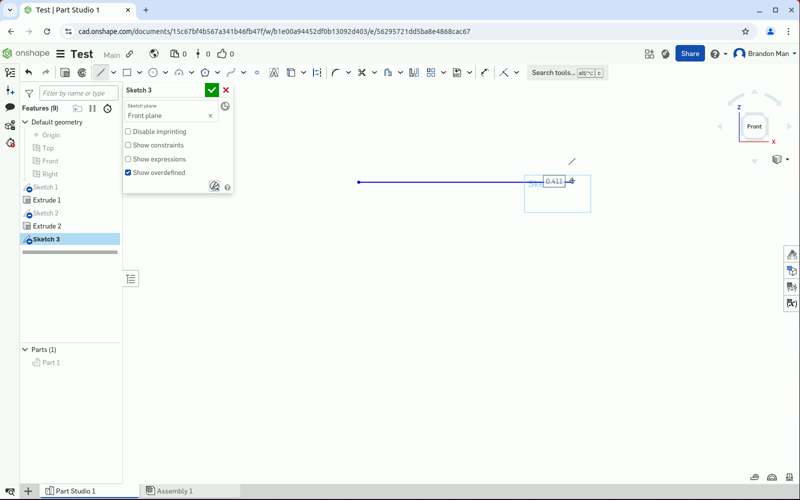
key_down(shift)
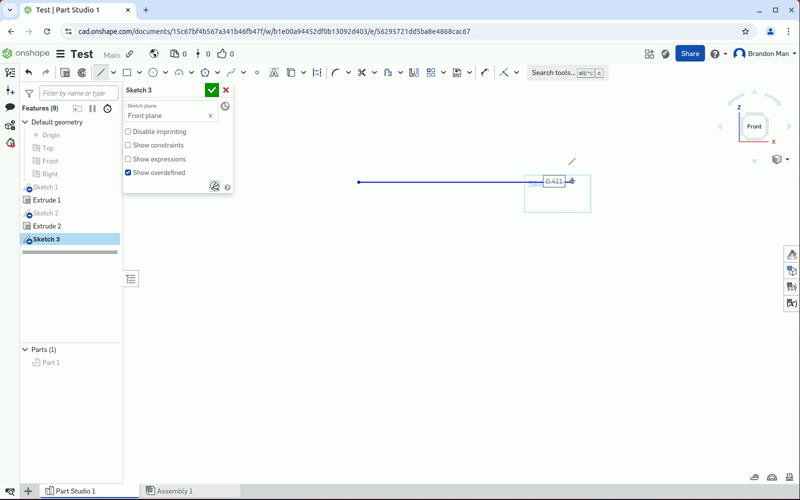
mouse_move(358, 180)
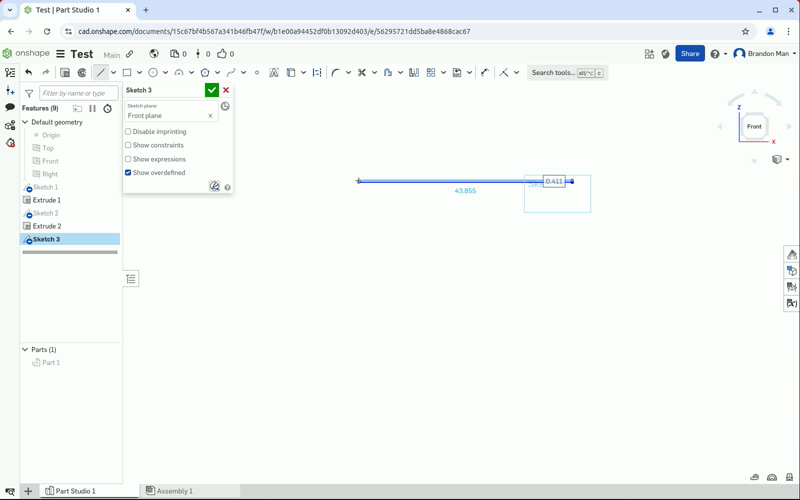
scroll(6)
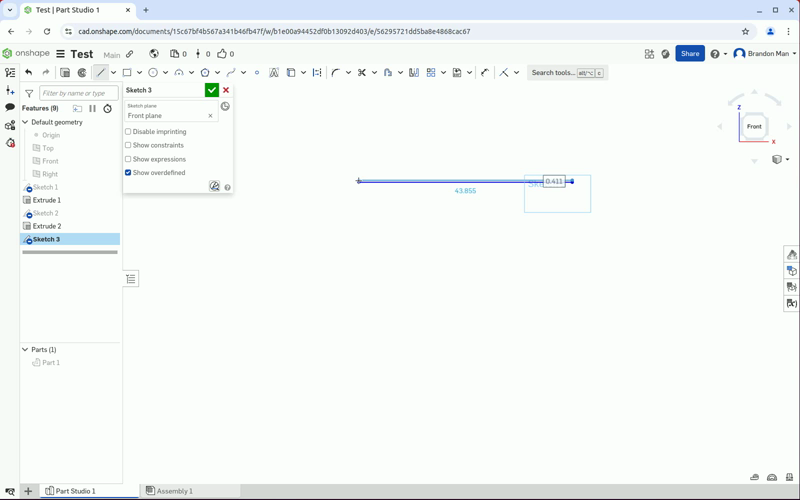
scroll(6)
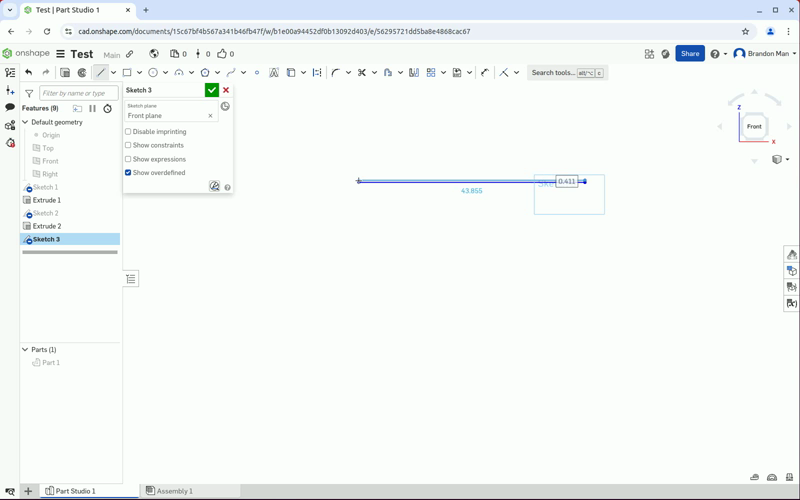
scroll(6)
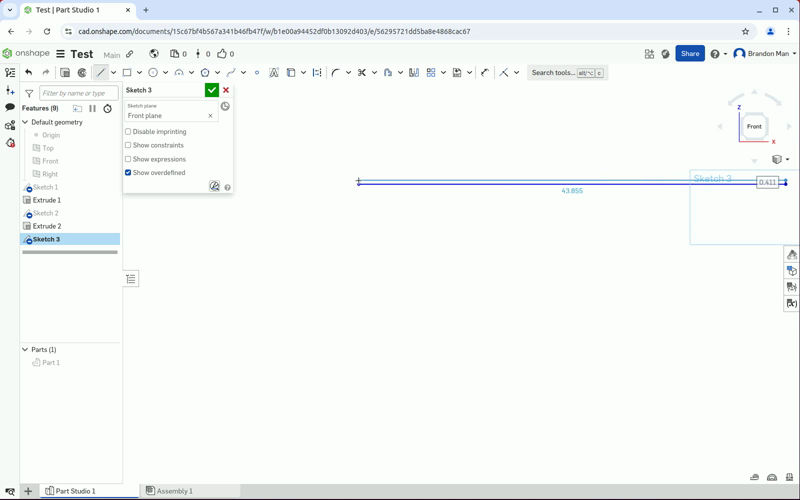
scroll(6)
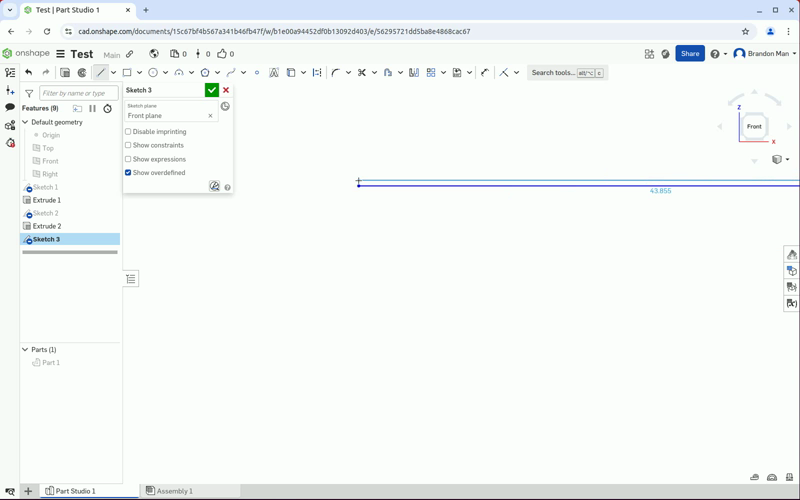
scroll(6)
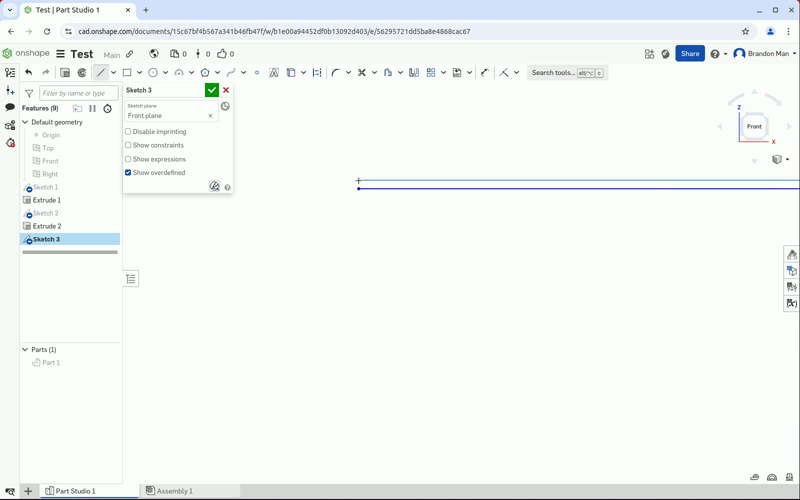
scroll(6)
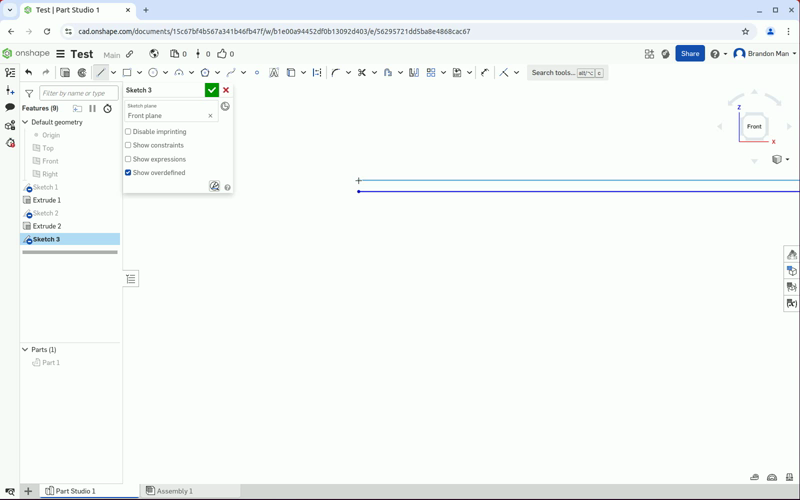
scroll(6)
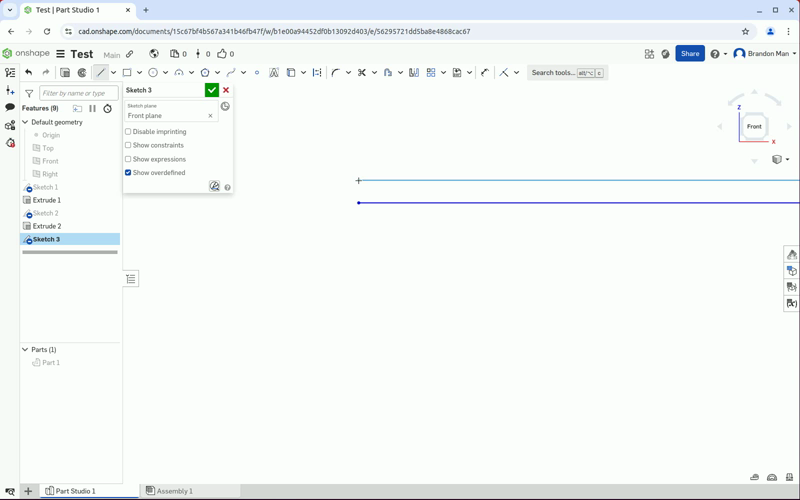
click(358, 180)
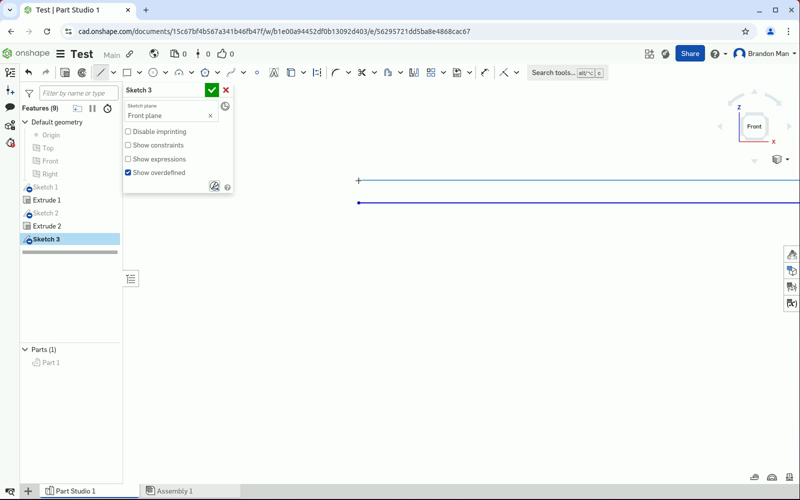
scroll(-6)
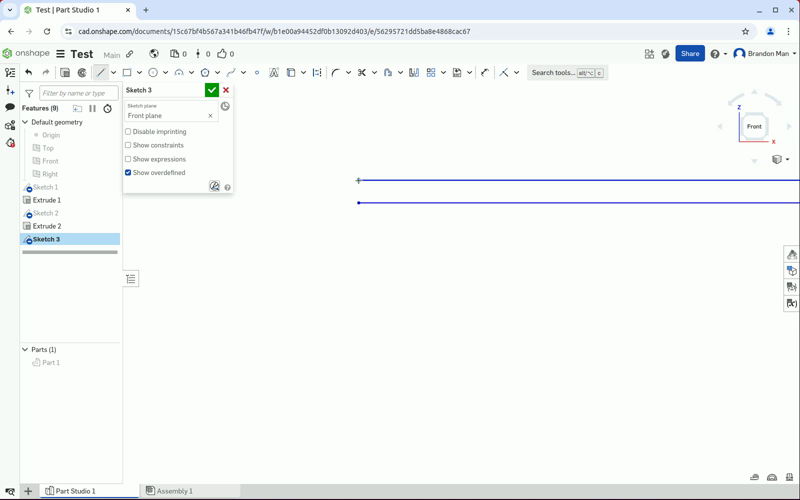
scroll(-6)
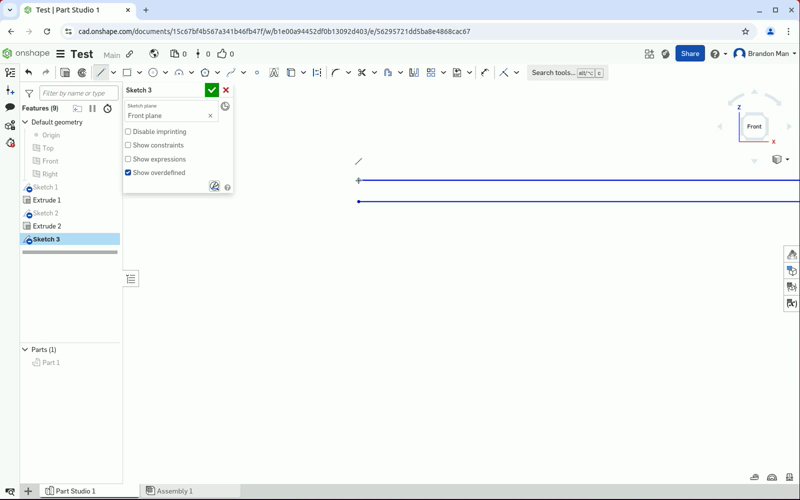
scroll(-6)
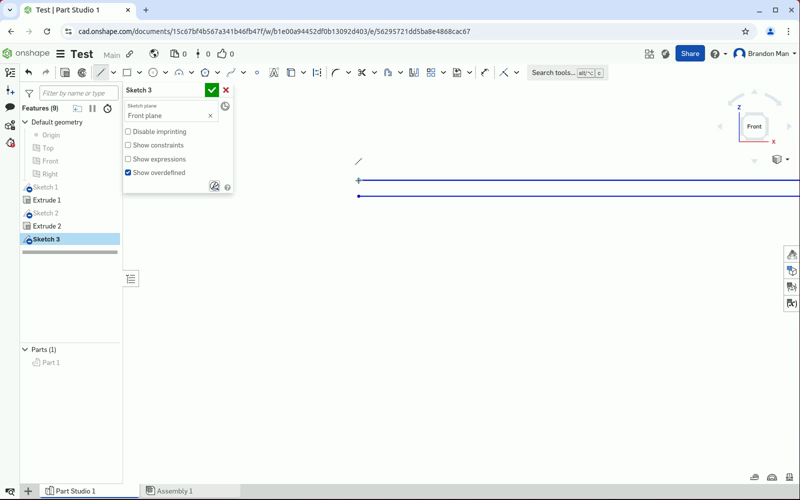
scroll(-6)
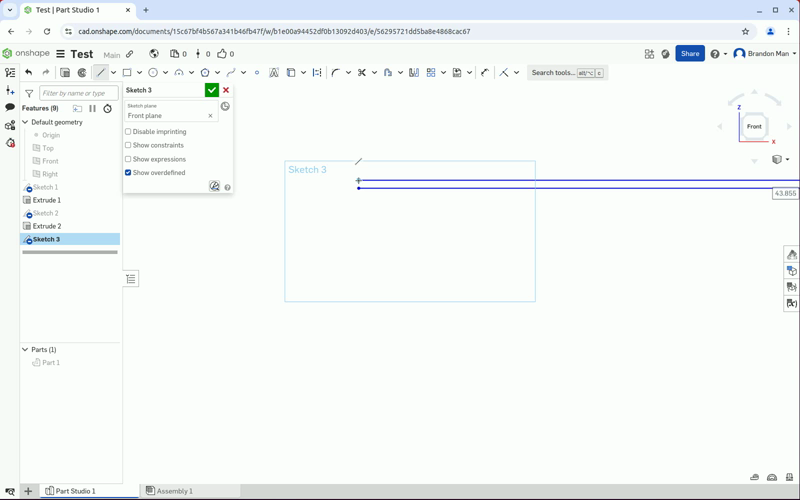
scroll(-6)
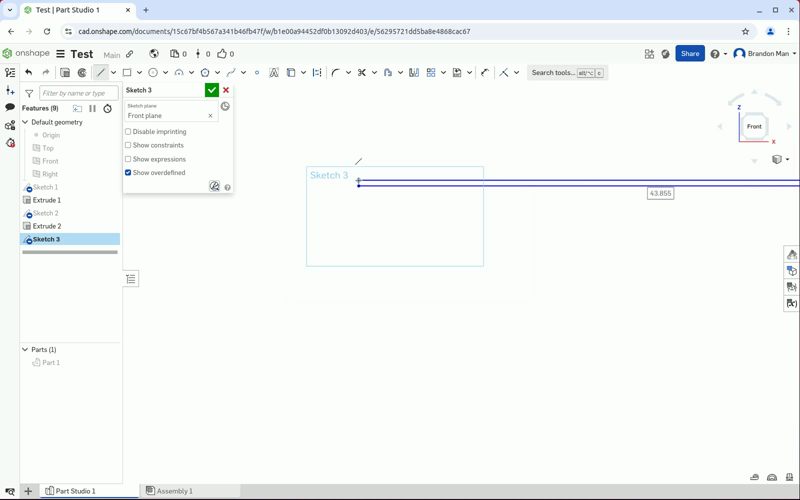
scroll(-6)
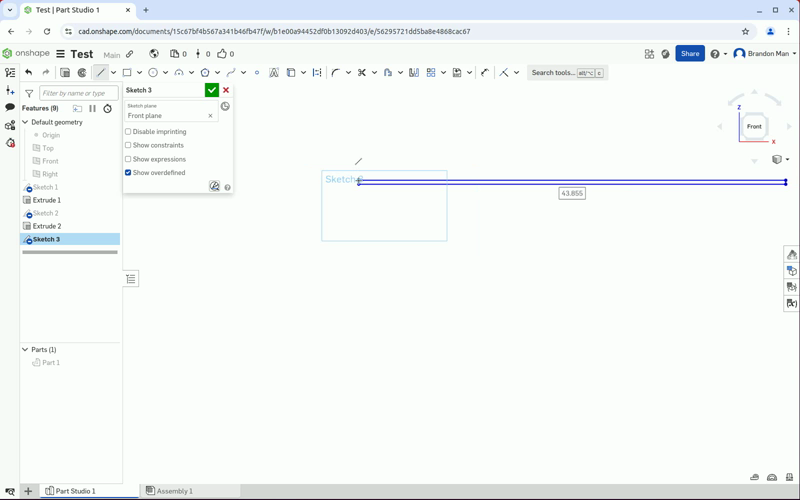
scroll(-6)
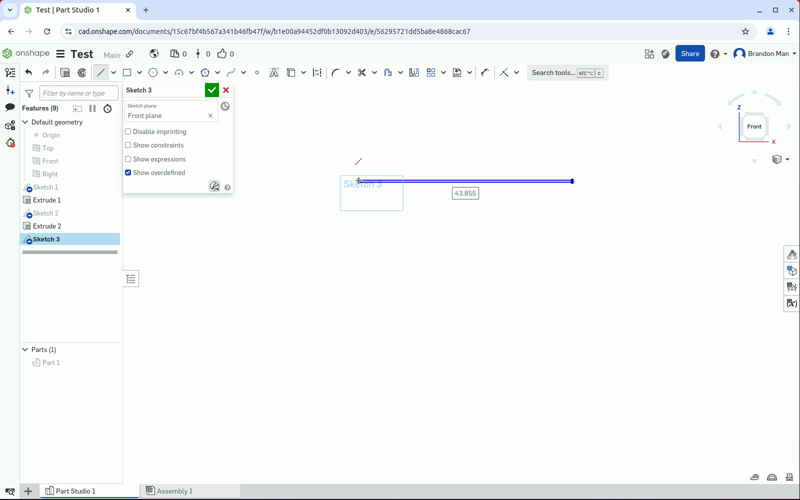
key_up(shift)
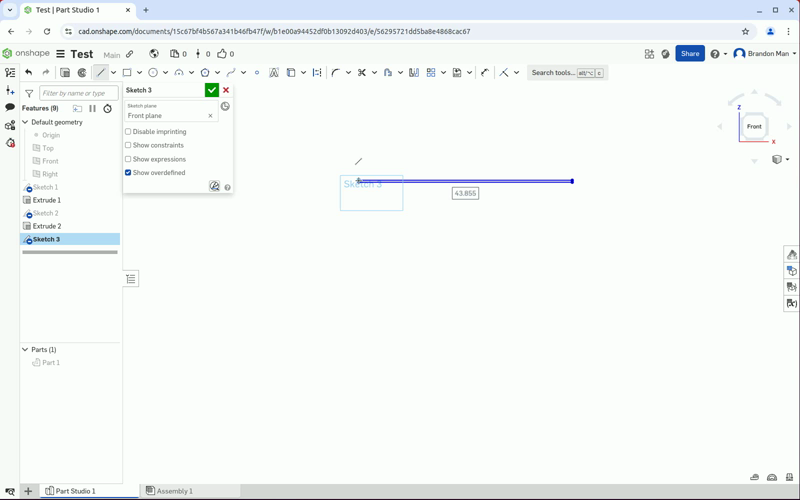
mouse_move(388, 180)
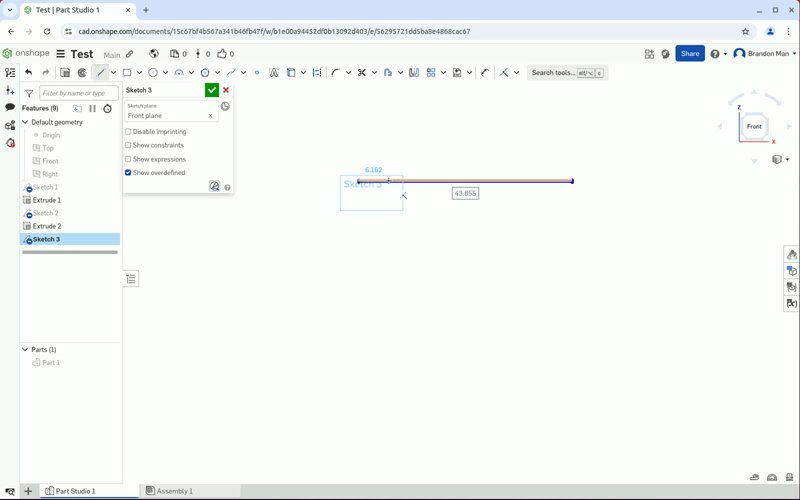
key_down(shift)
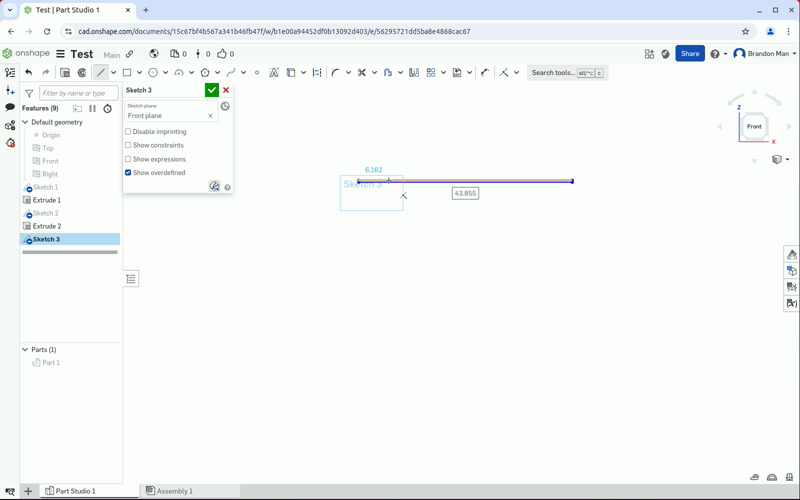
mouse_move(358, 182)
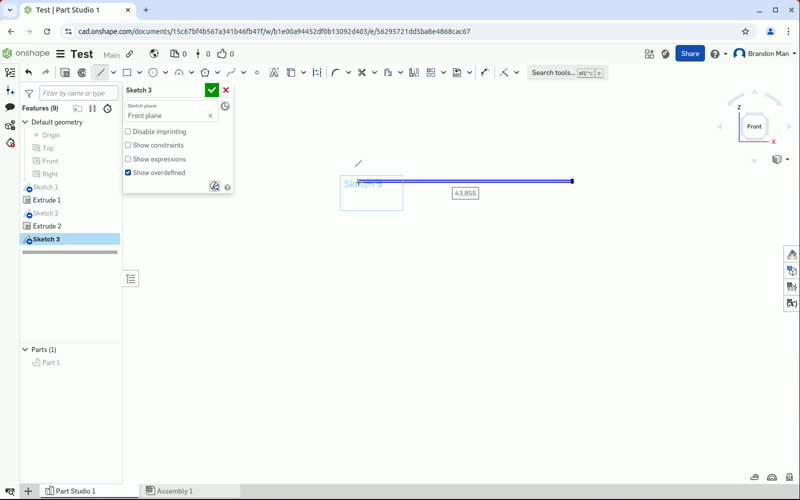
scroll(6)
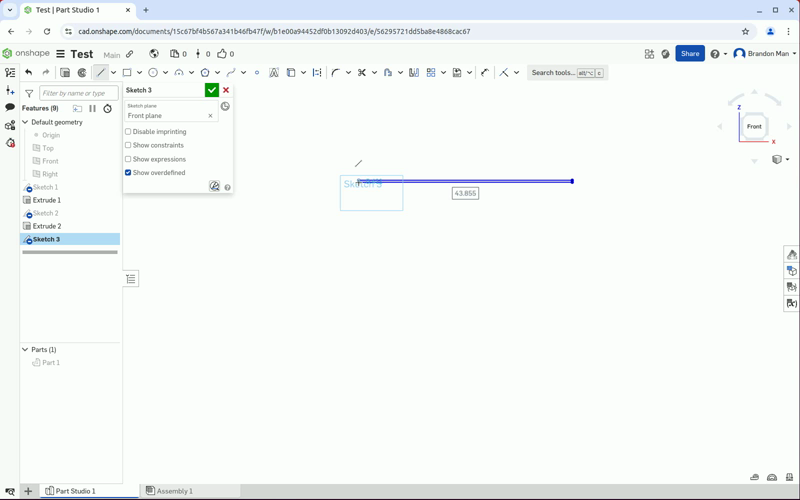
scroll(6)
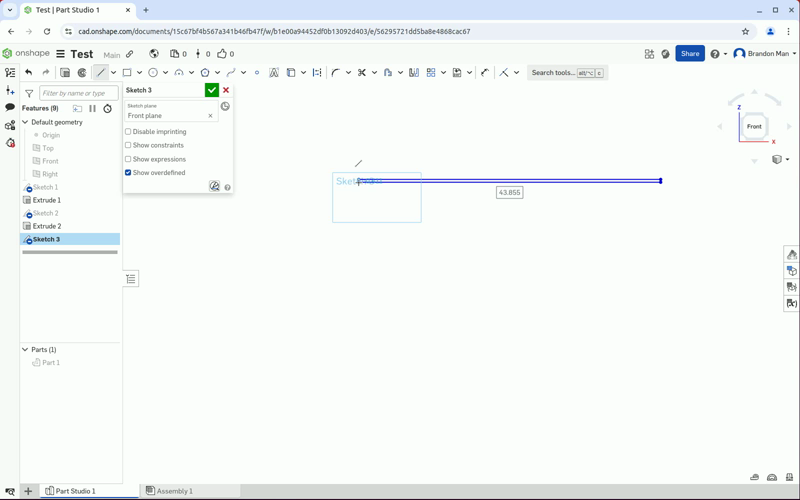
scroll(6)
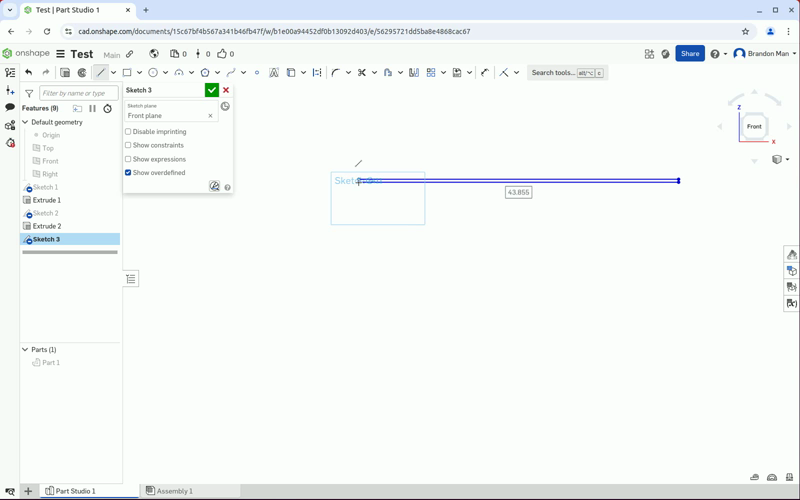
scroll(6)
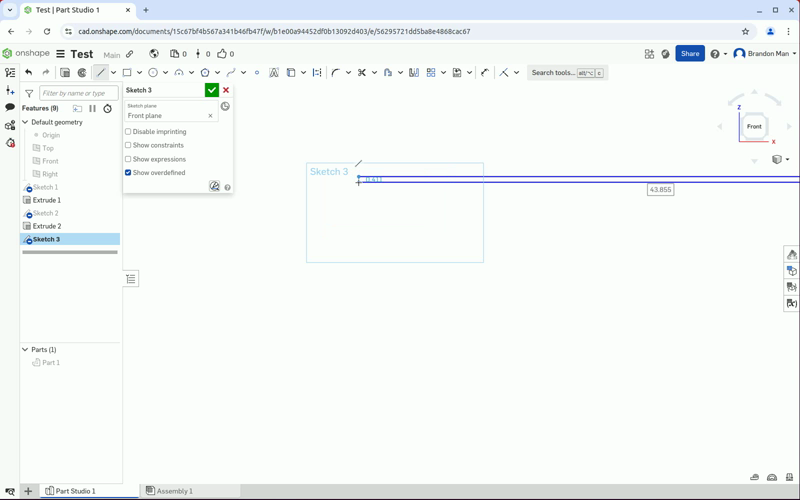
scroll(6)
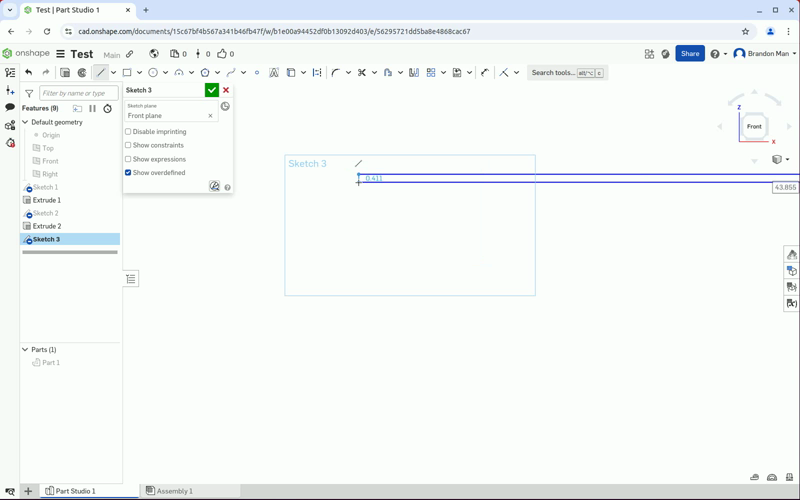
scroll(6)
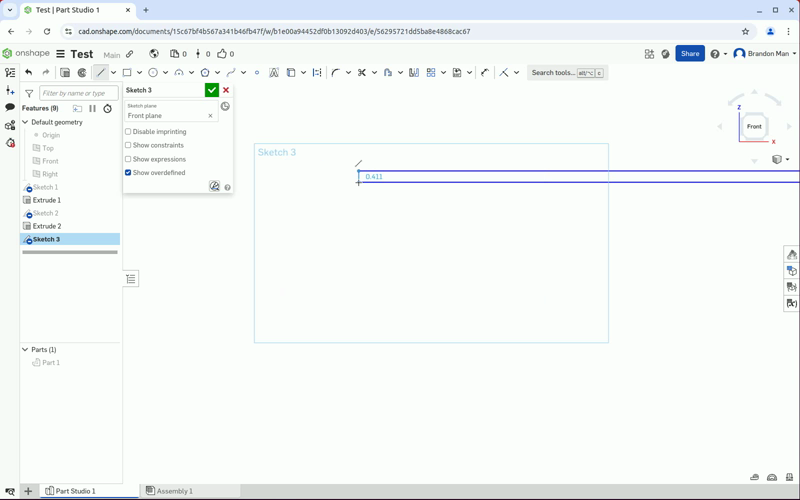
scroll(6)
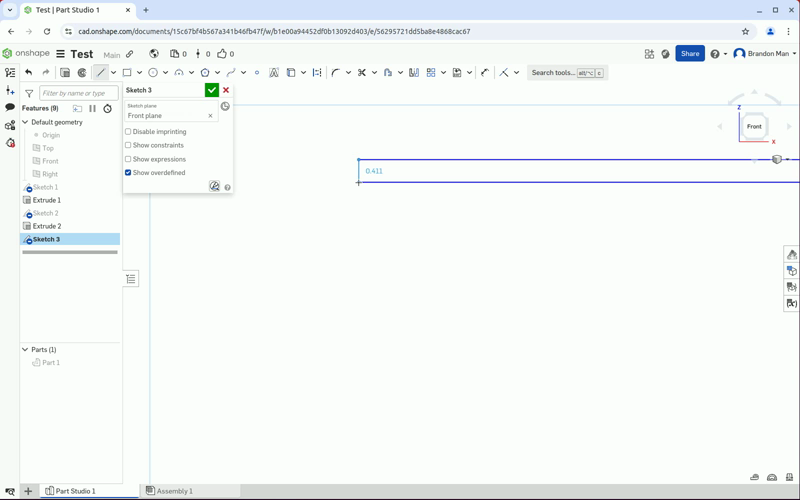
key_up(shift)
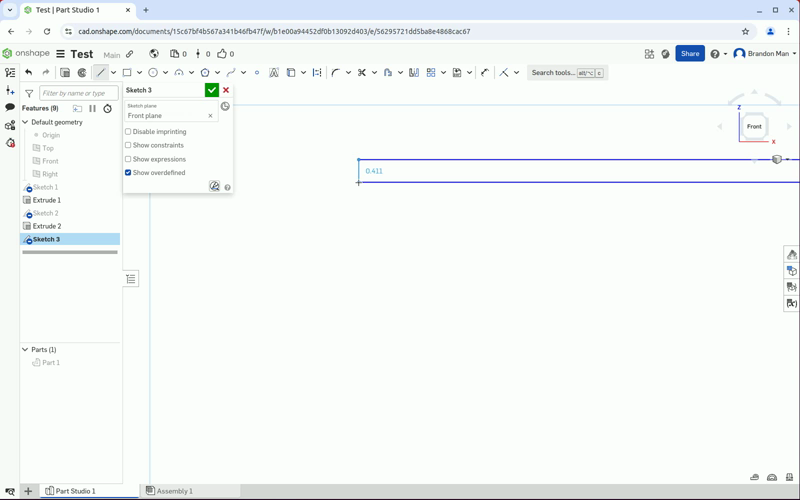
click(358, 182)
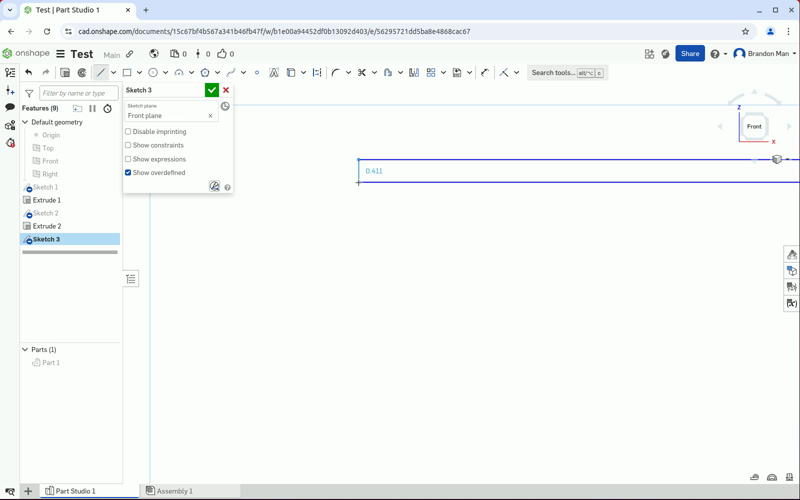
scroll(-6)
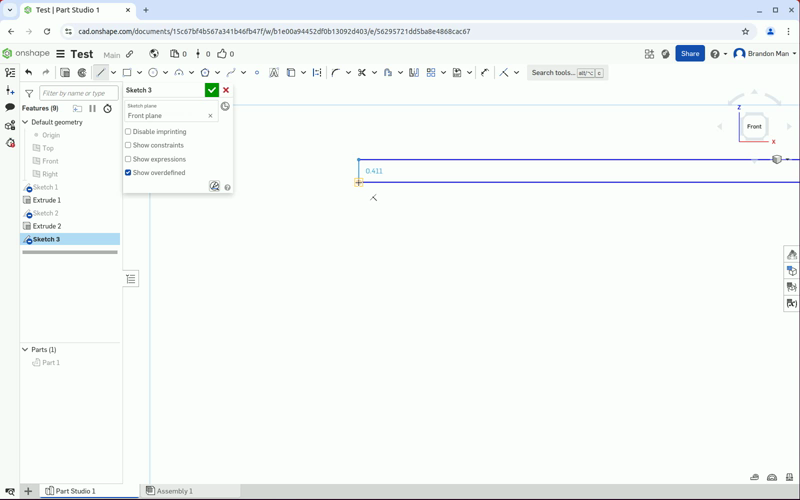
scroll(-6)
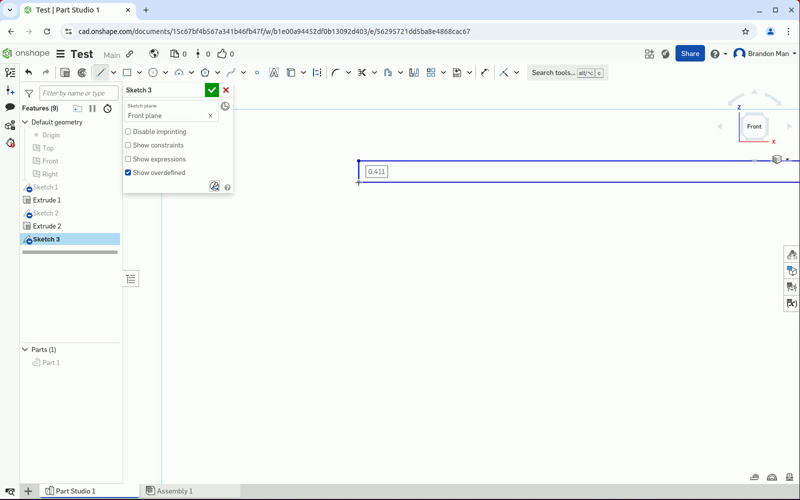
scroll(-6)
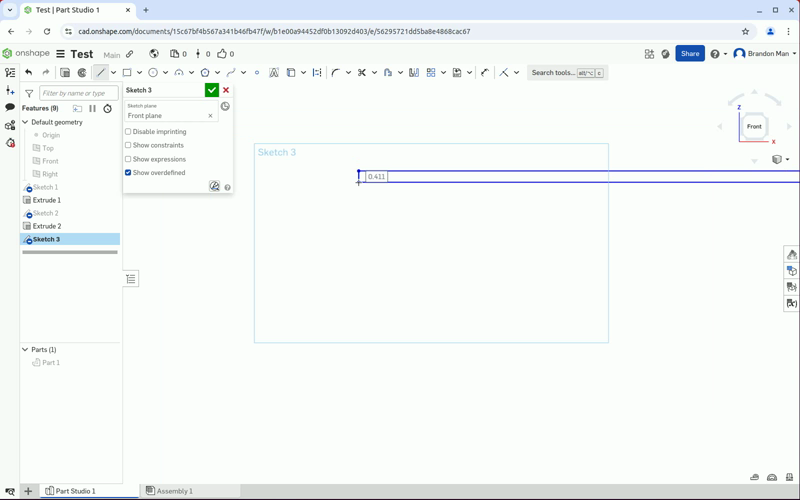
scroll(-6)
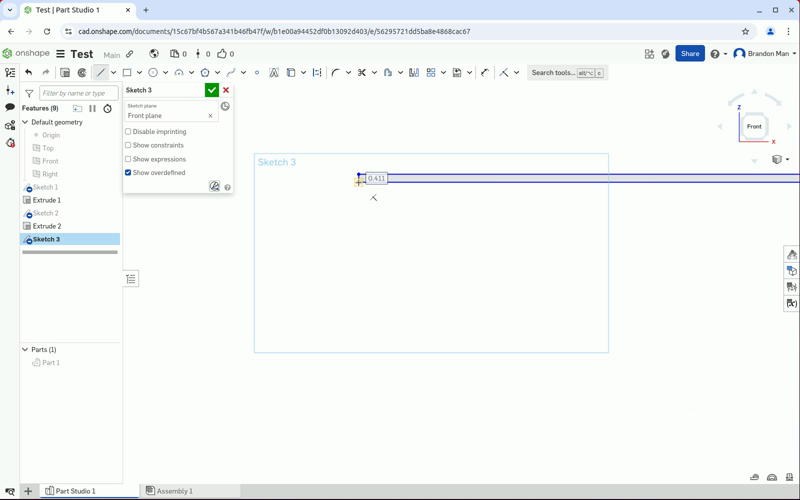
scroll(-6)
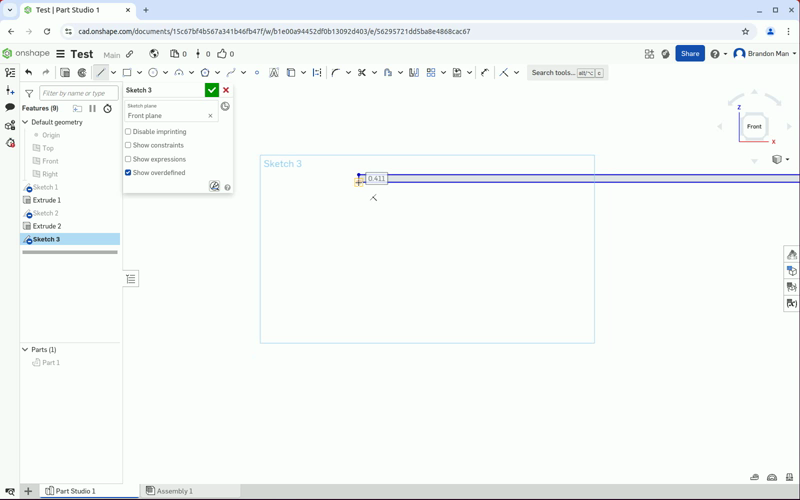
scroll(-6)
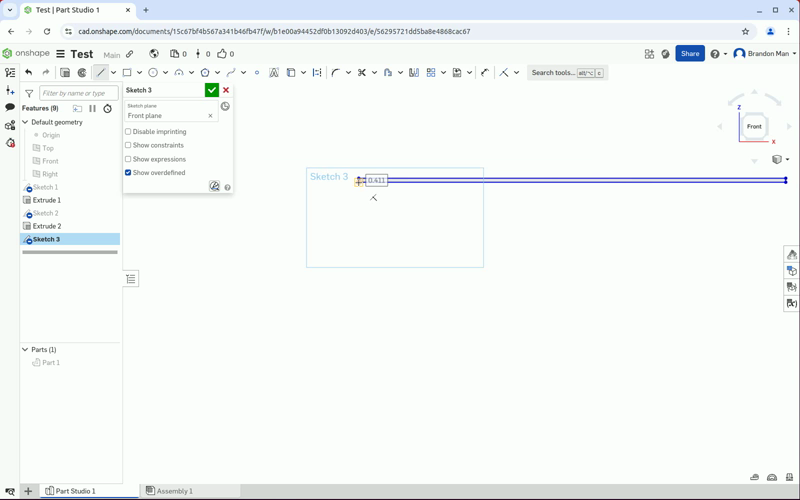
scroll(-6)
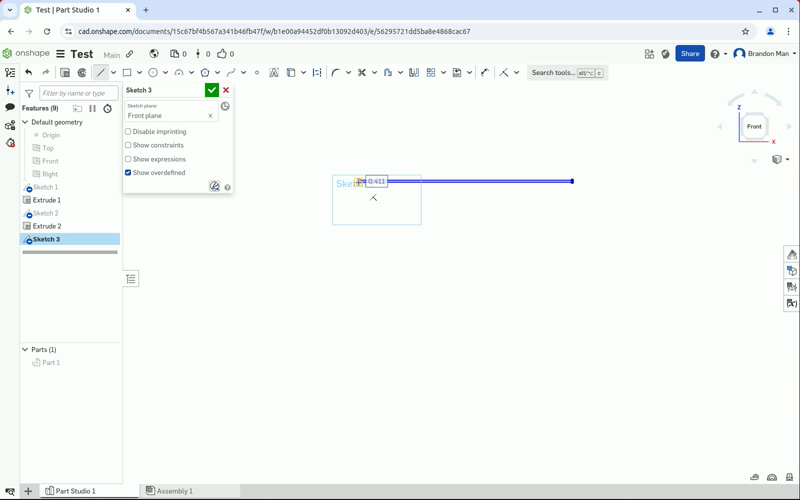
key(esc)
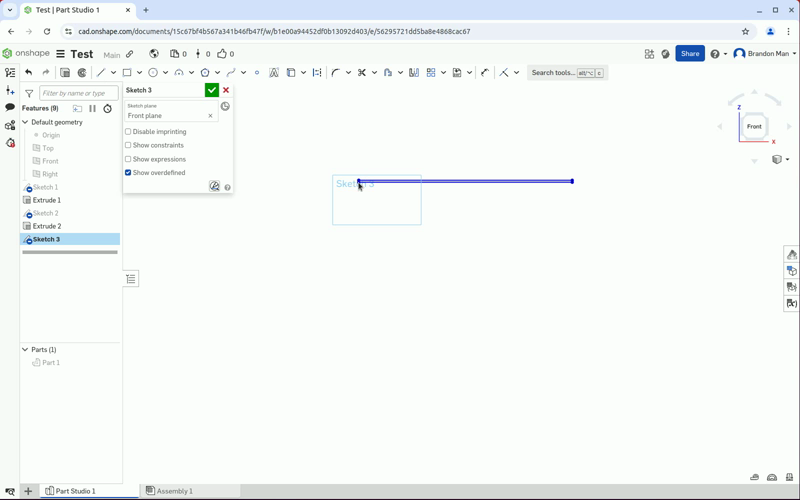
mouse_move(557, 181)
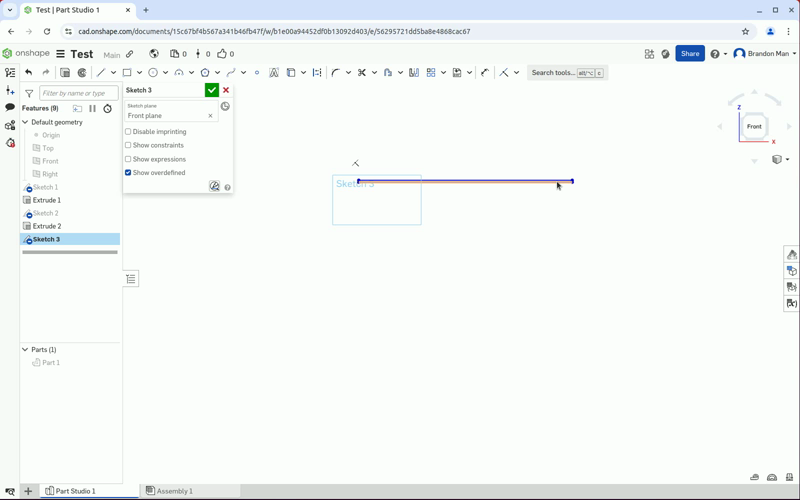
scroll(6)
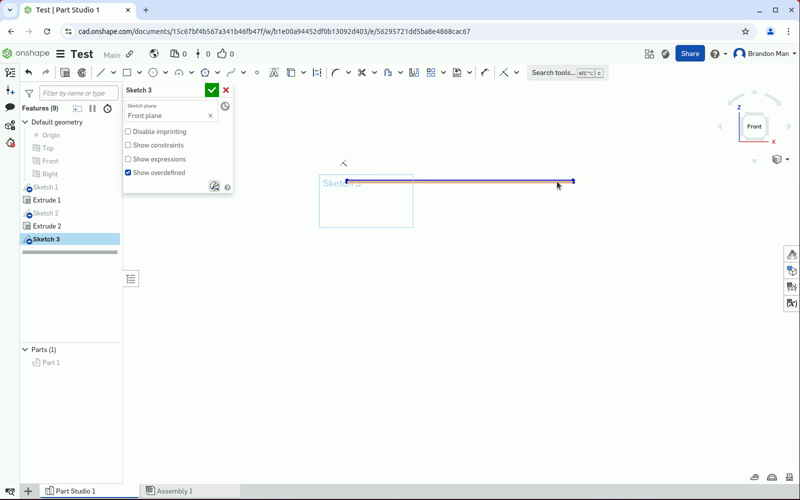
scroll(6)
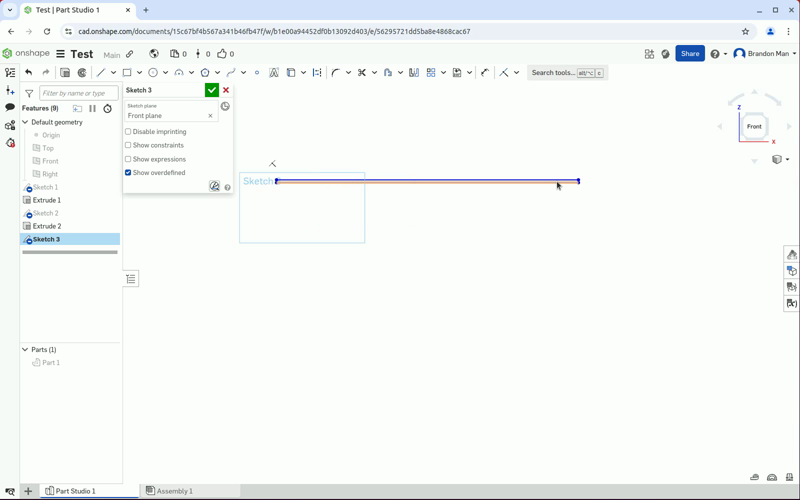
scroll(6)
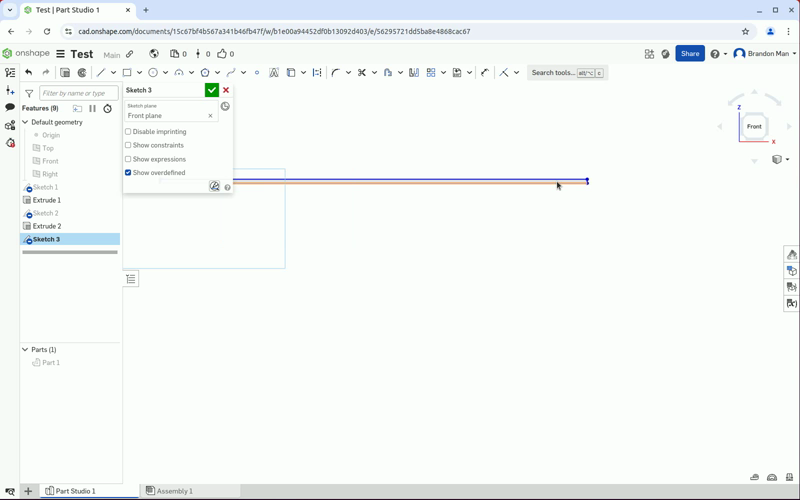
scroll(6)
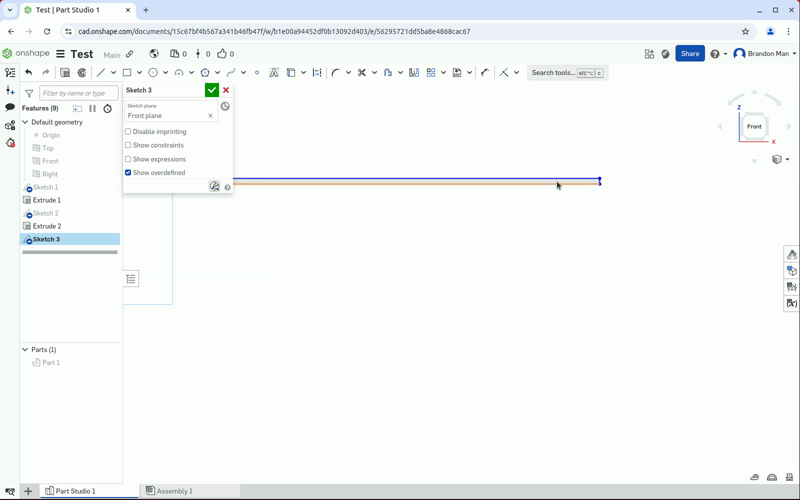
scroll(6)
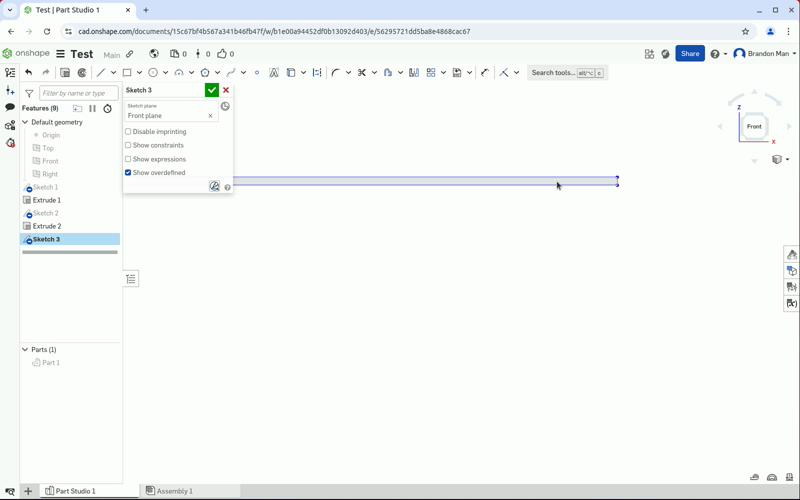
scroll(6)
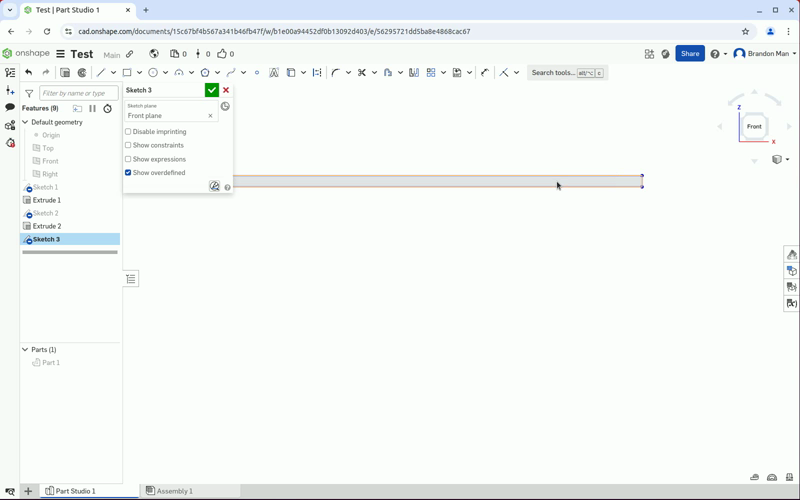
scroll(6)
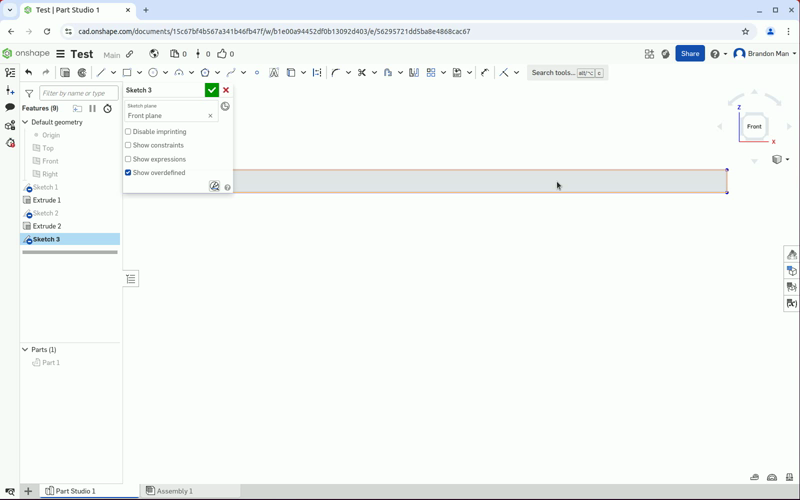
click(557, 181)
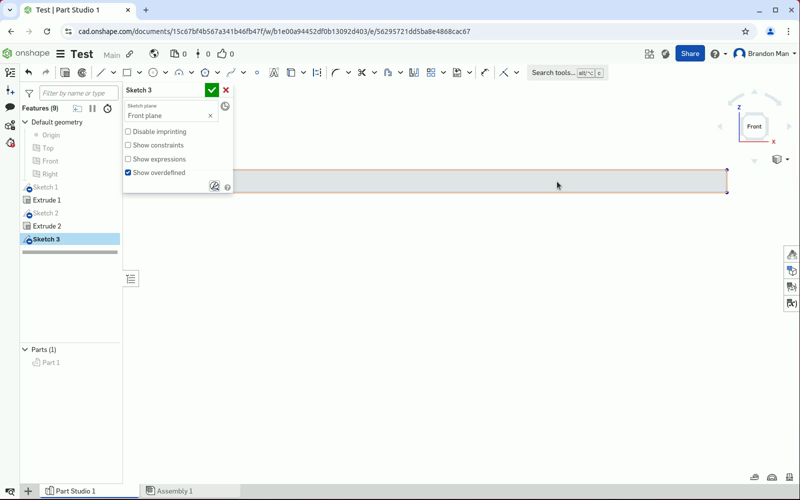
scroll(-6)
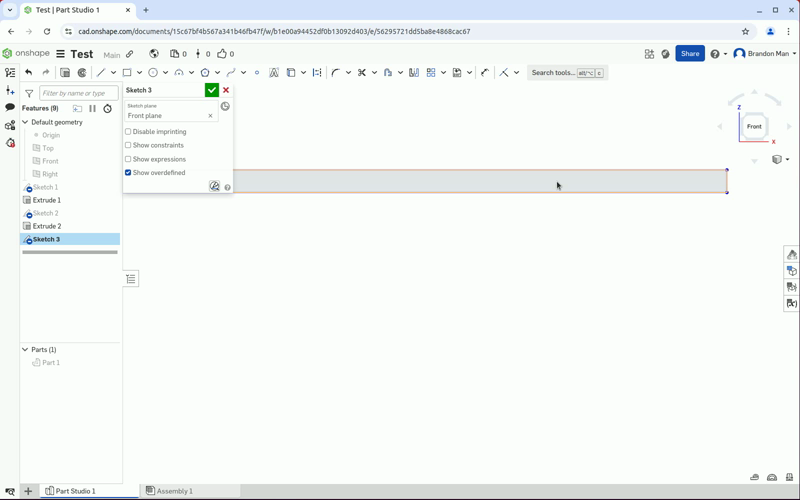
scroll(-6)
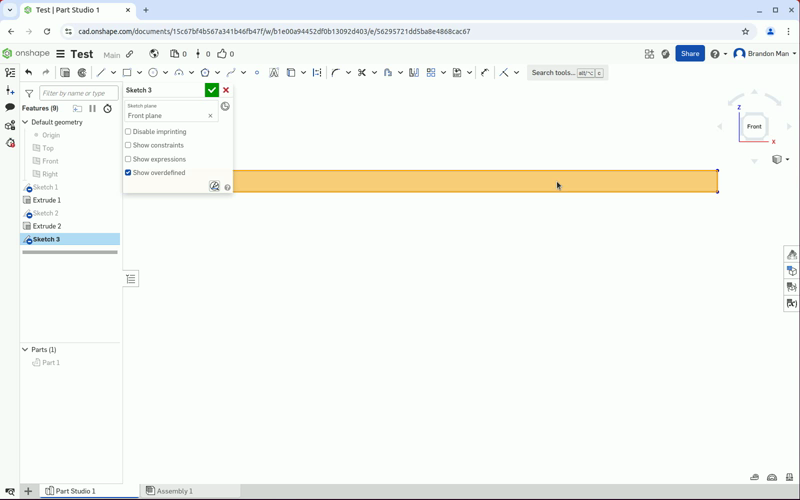
scroll(-6)
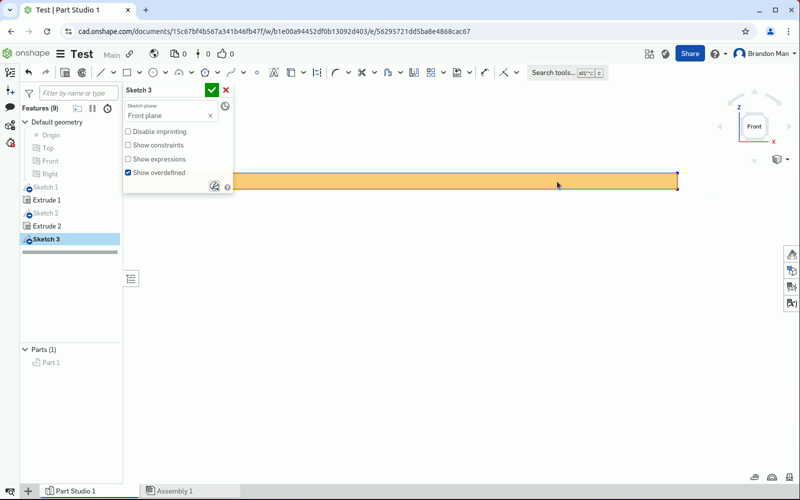
scroll(-6)
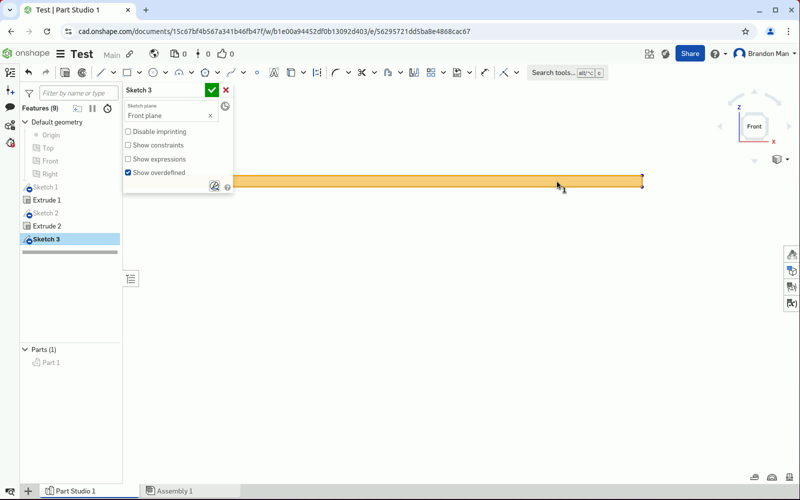
scroll(-6)
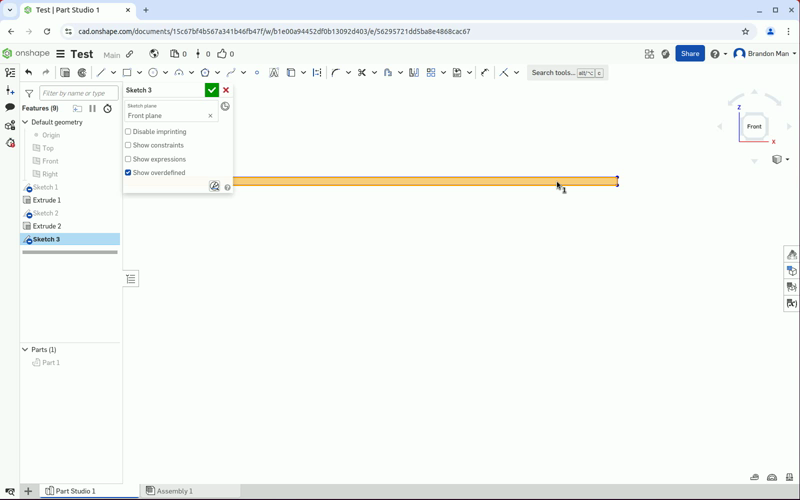
scroll(-6)
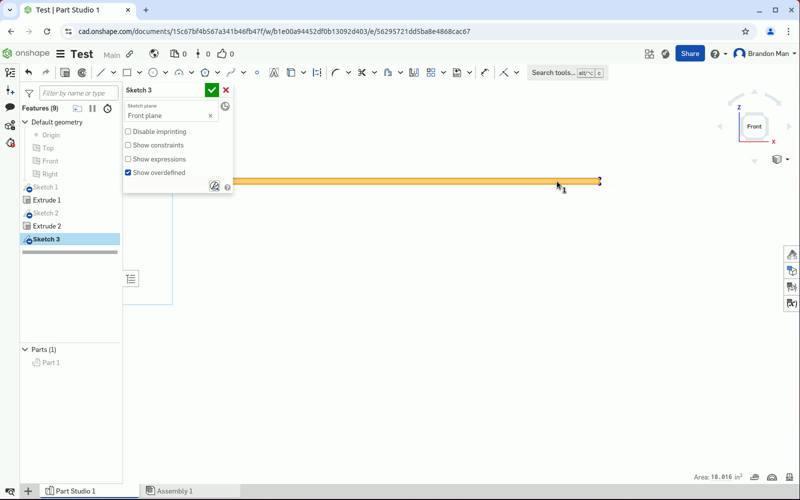
scroll(-6)
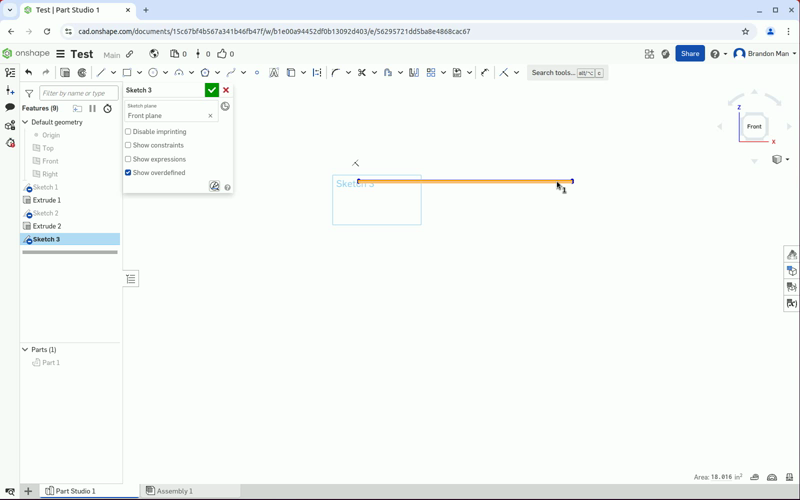
mouse_move(73, 352)
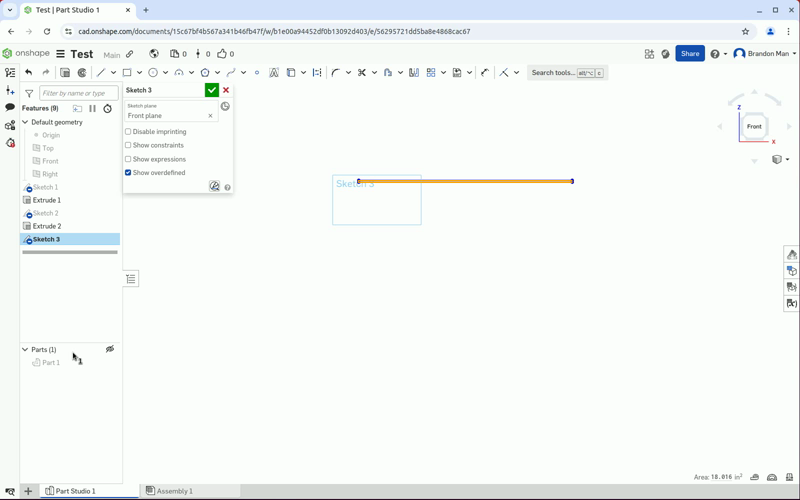
key(shift+y)
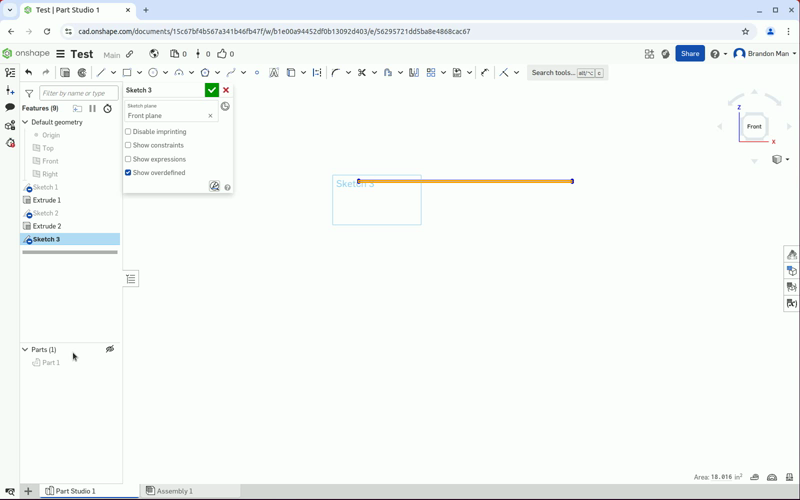
key(shift+e)
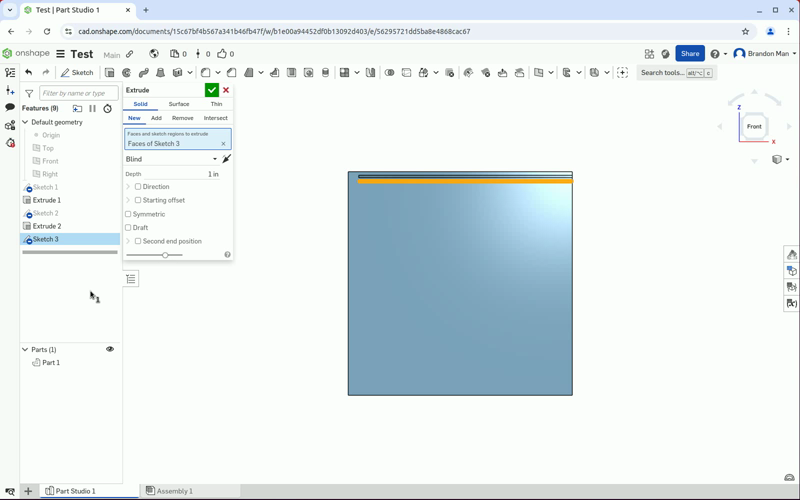
mouse_move(143, 106)
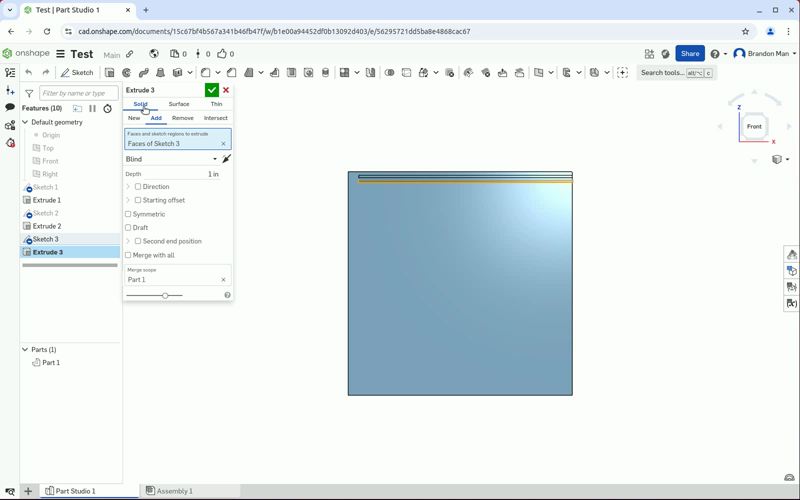
click(143, 106)
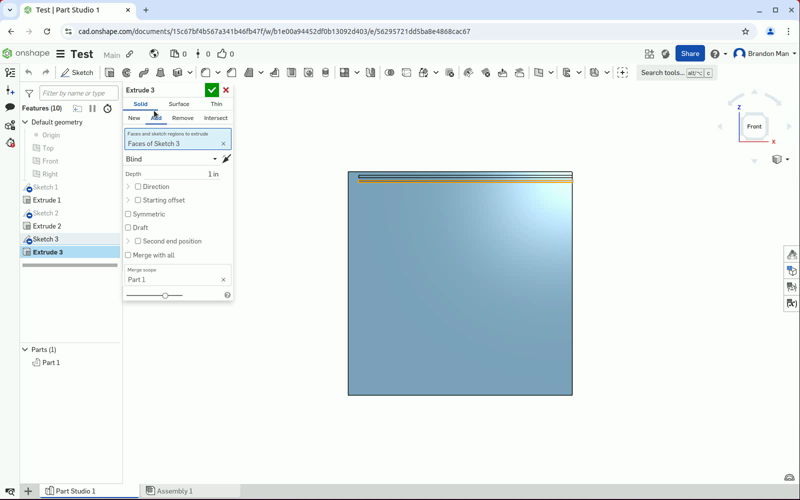
mouse_move(186, 120)
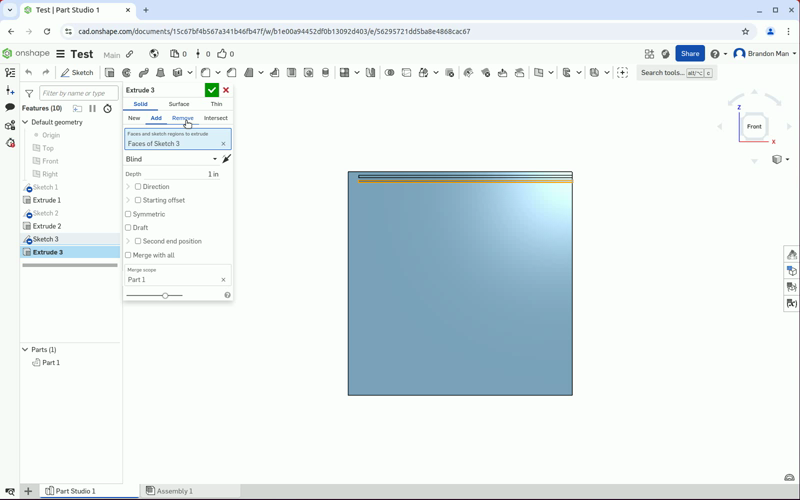
click(186, 120)
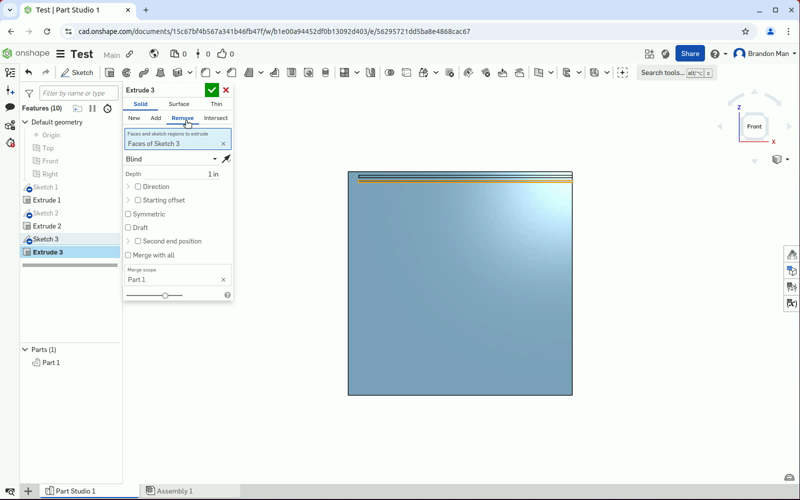
key(tab, 4)
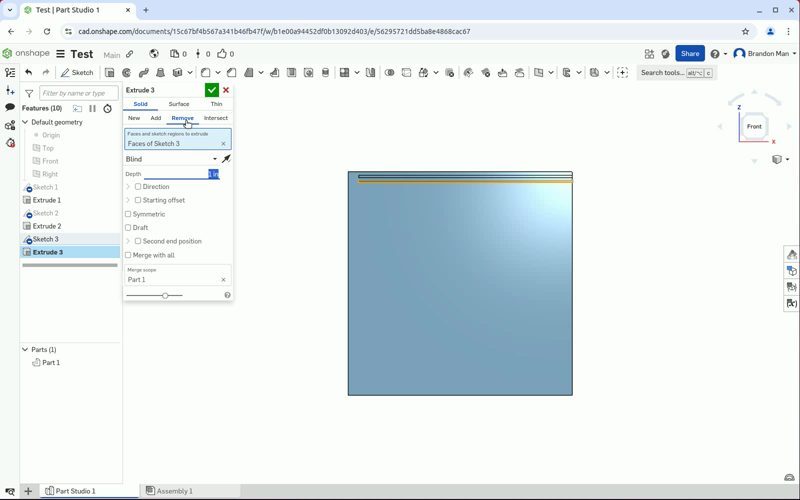
text(0.722)
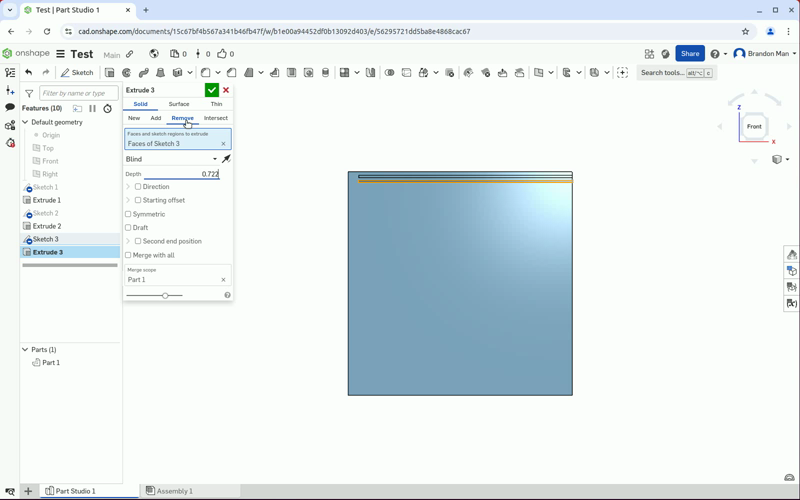
key(tab, 6)
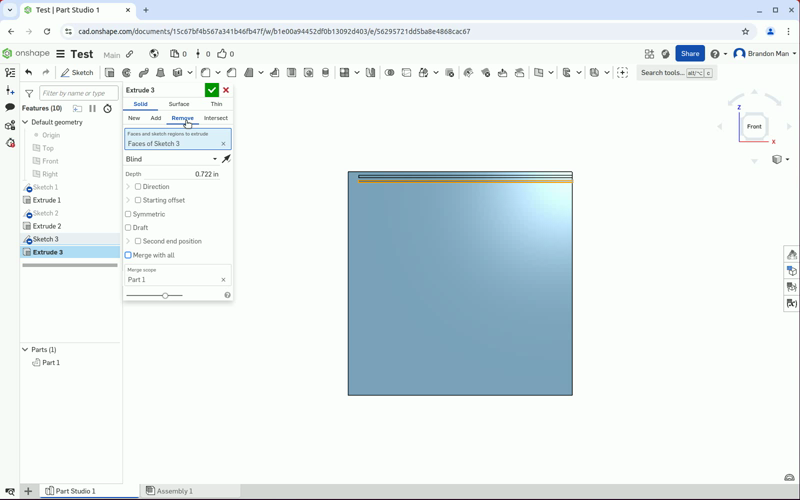
key(space)
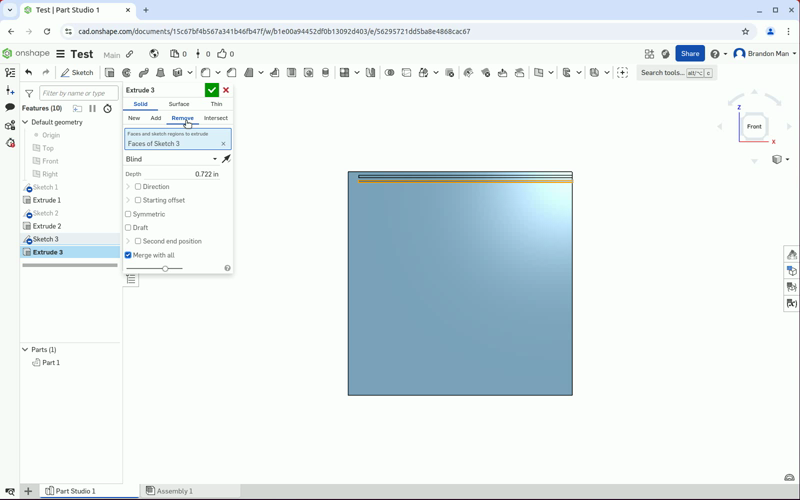
key(enter)
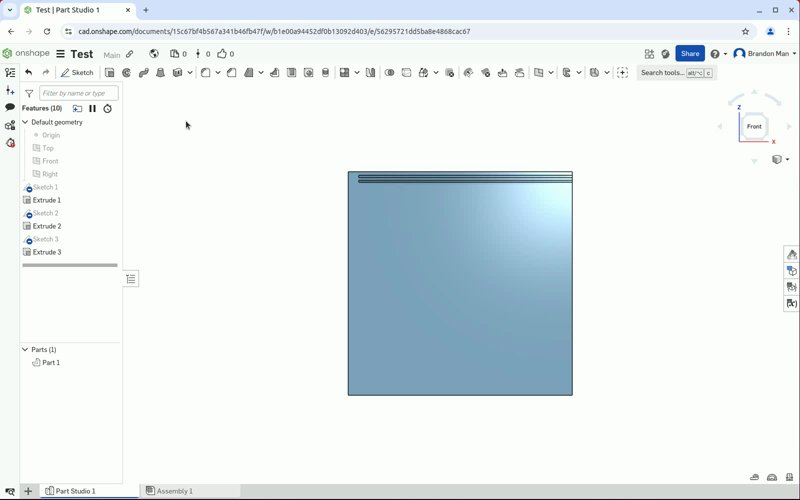
key(shift+h)
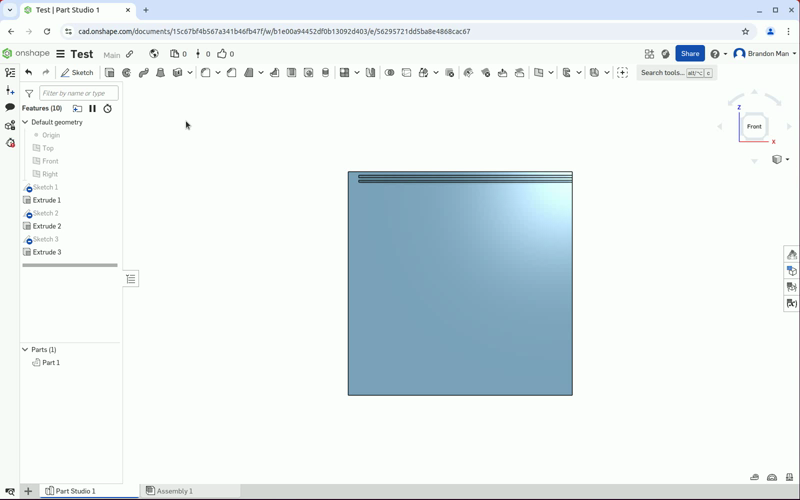
key(shift+h)
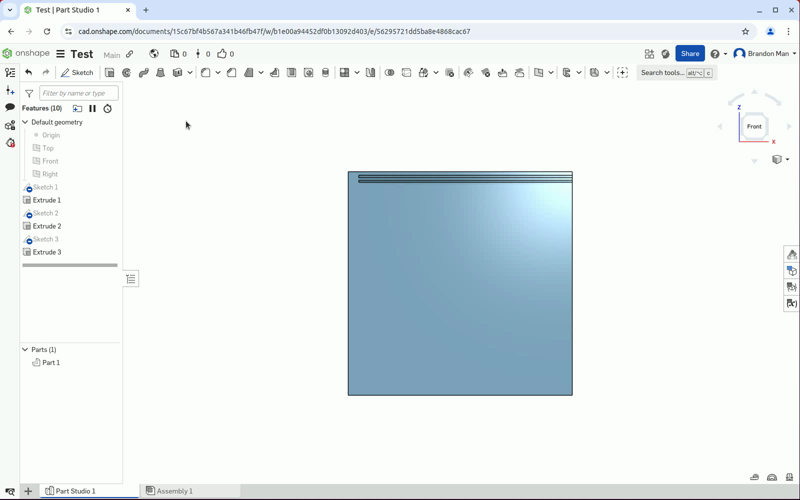
mouse_move(73, 189)
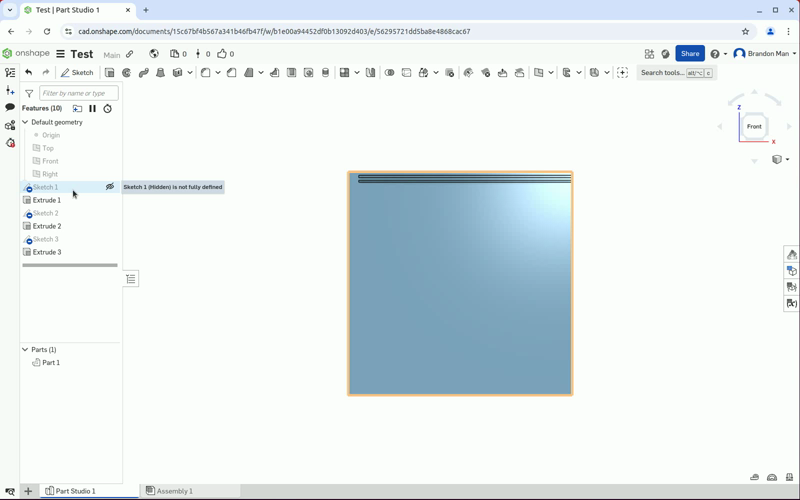
click(73, 189)
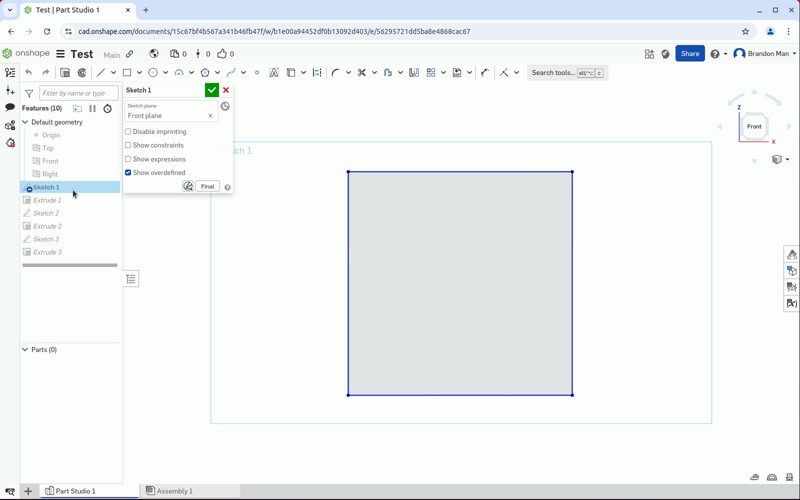
mouse_move(229, 92)
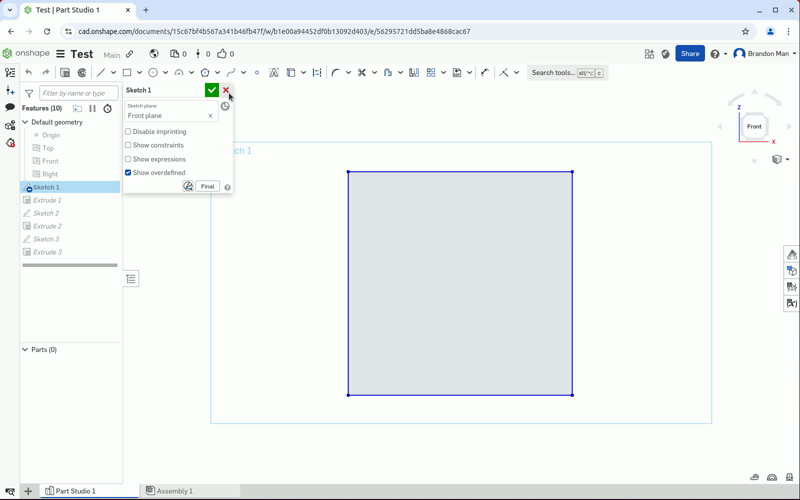
click(229, 92)
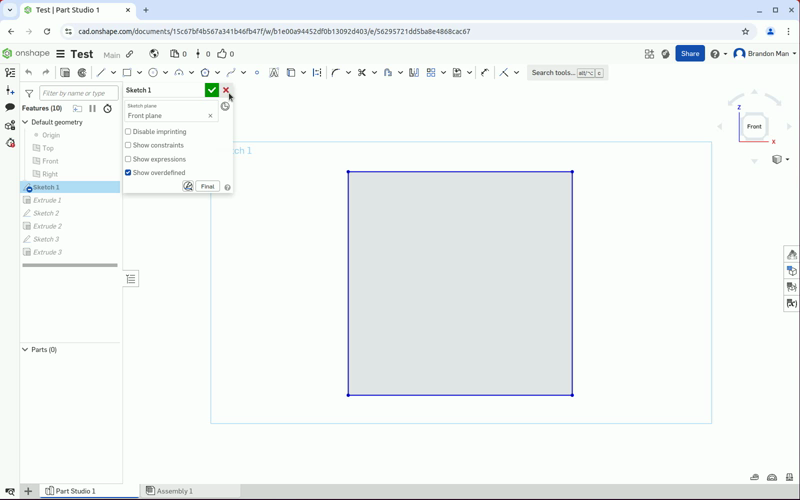
key(shift+s)
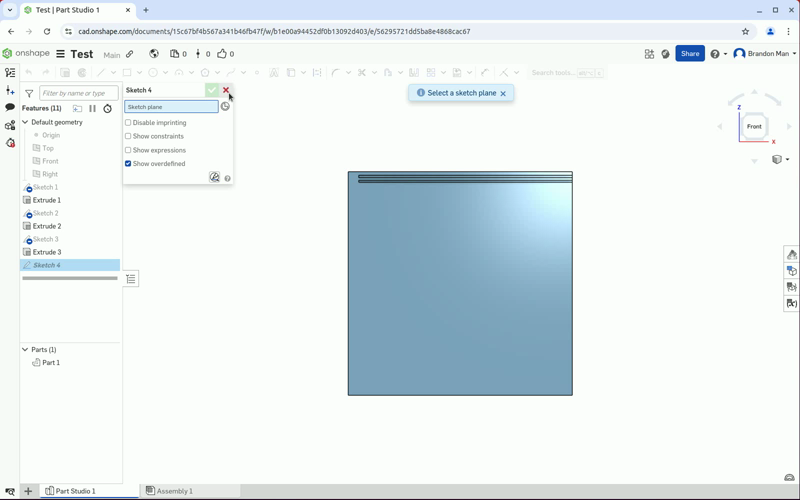
mouse_move(73, 163)
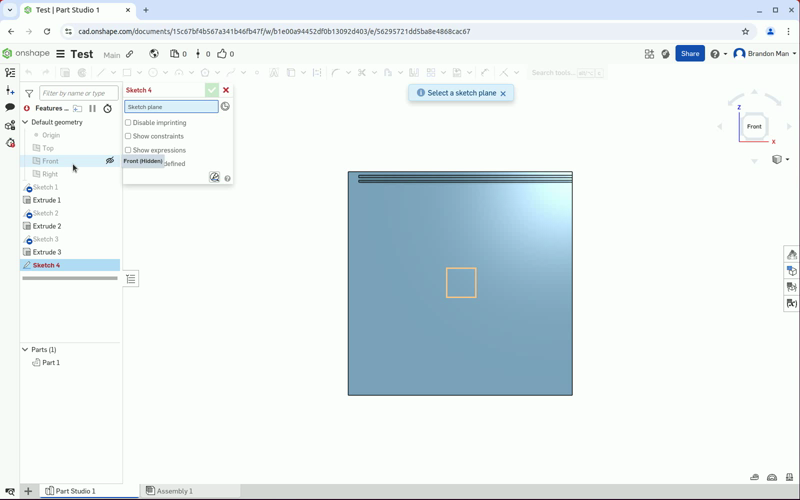
click(73, 163)
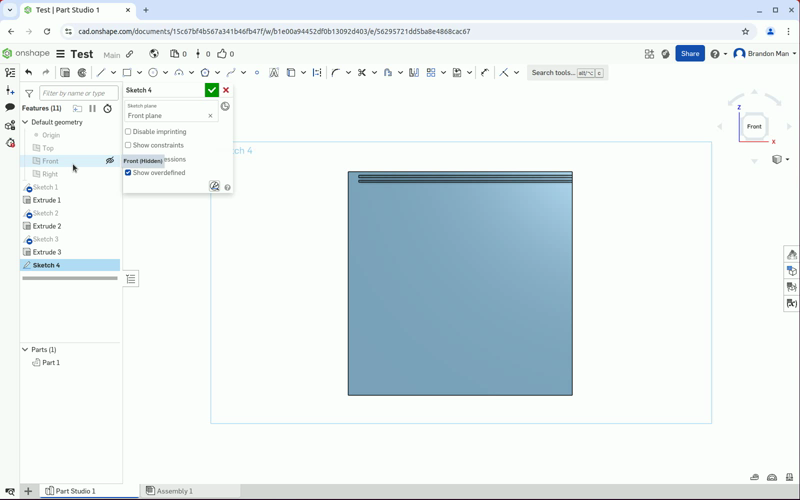
mouse_move(73, 352)
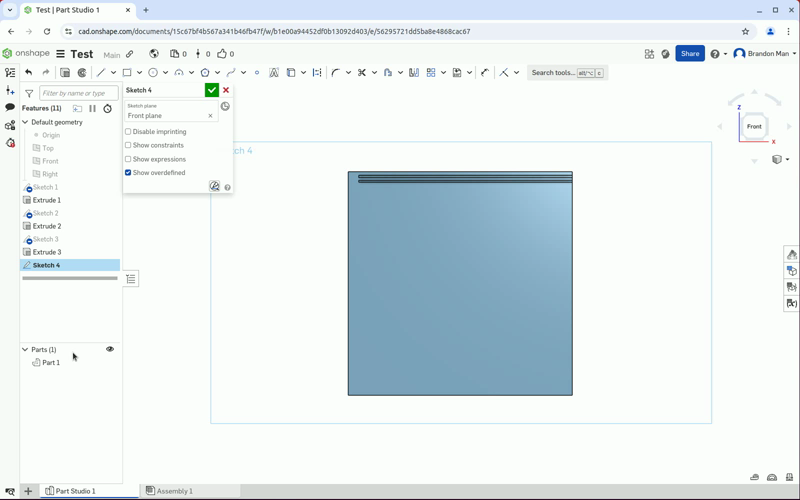
key(y)
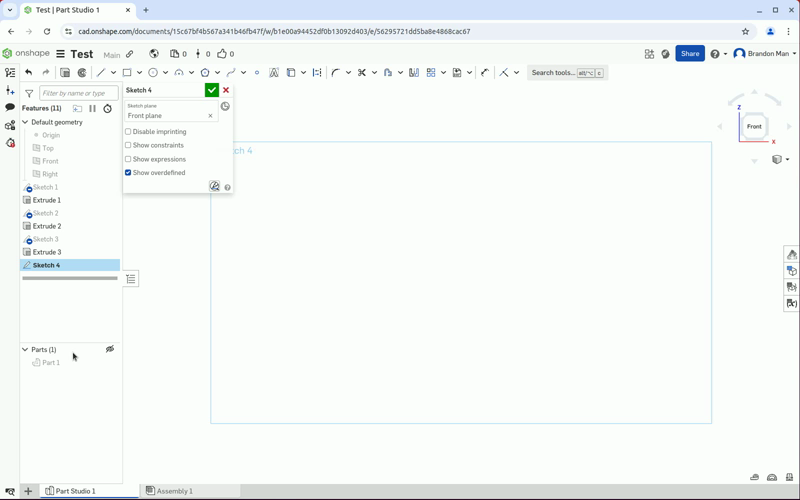
key(l)
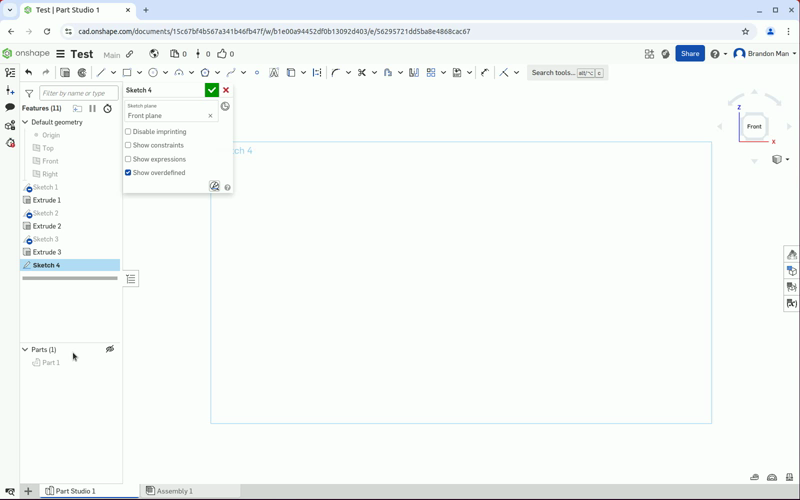
key_down(shift)
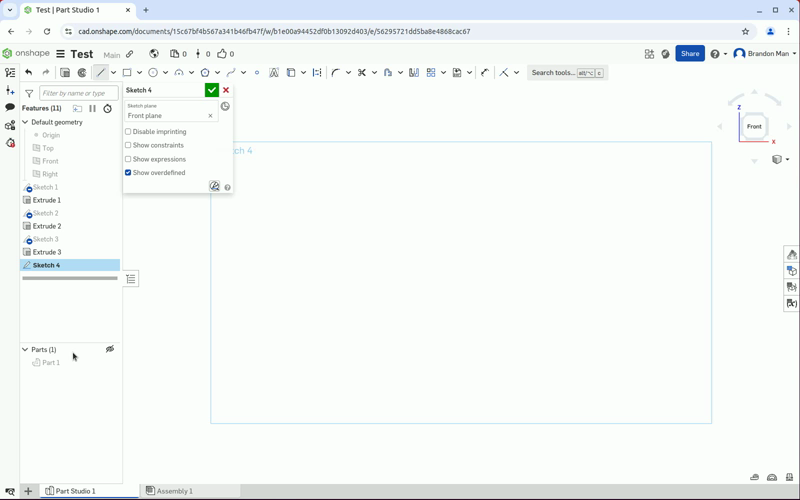
mouse_move(358, 186)
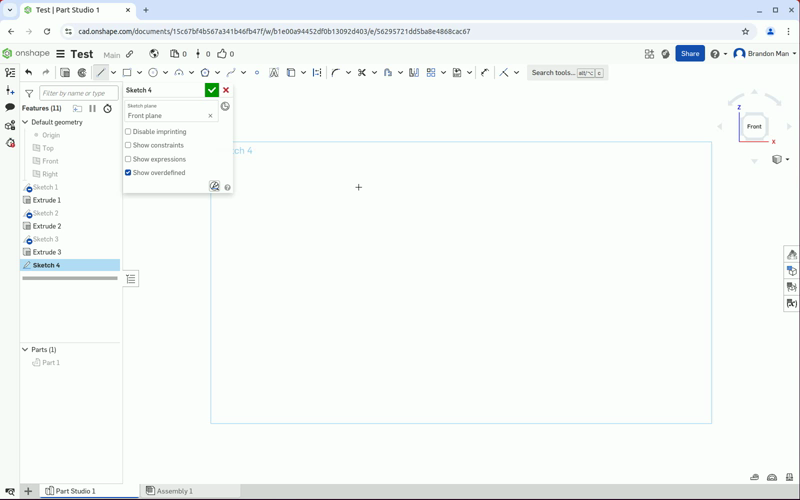
click(358, 186)
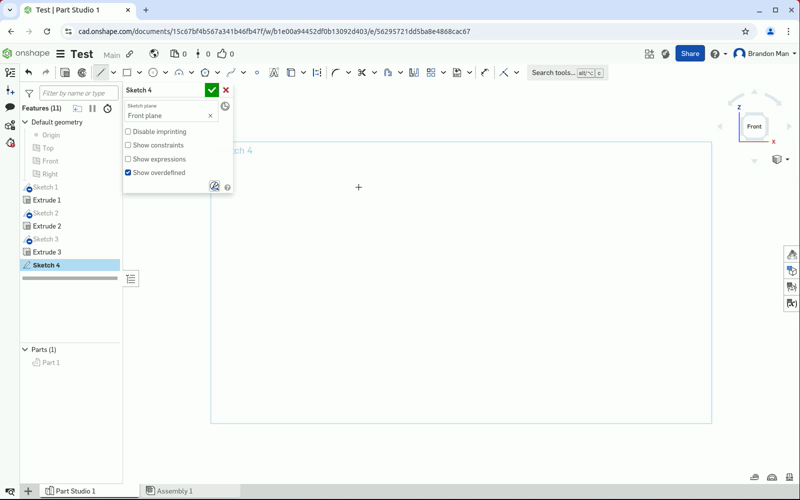
key_up(shift)
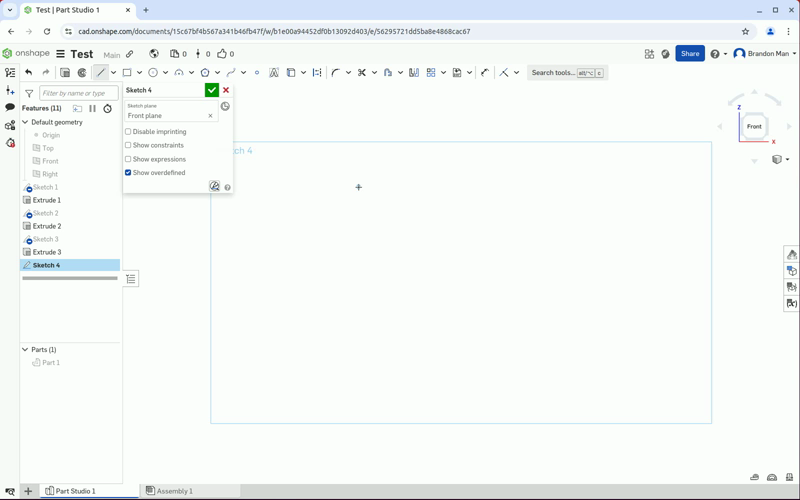
key_down(shift)
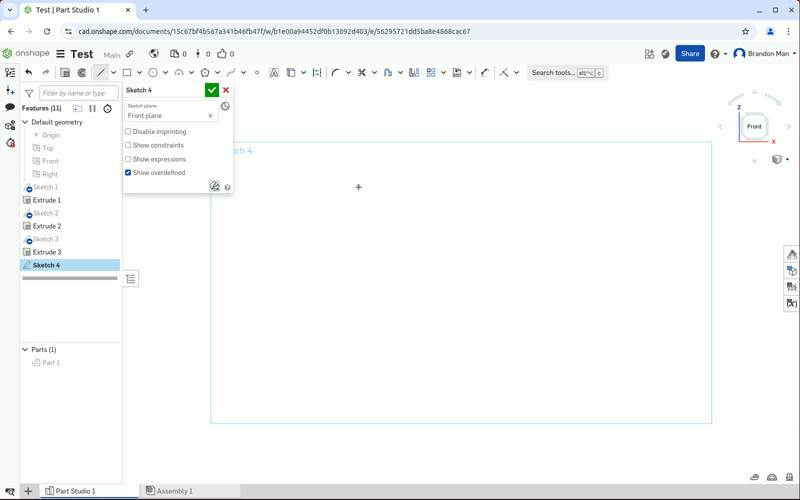
mouse_move(572, 186)
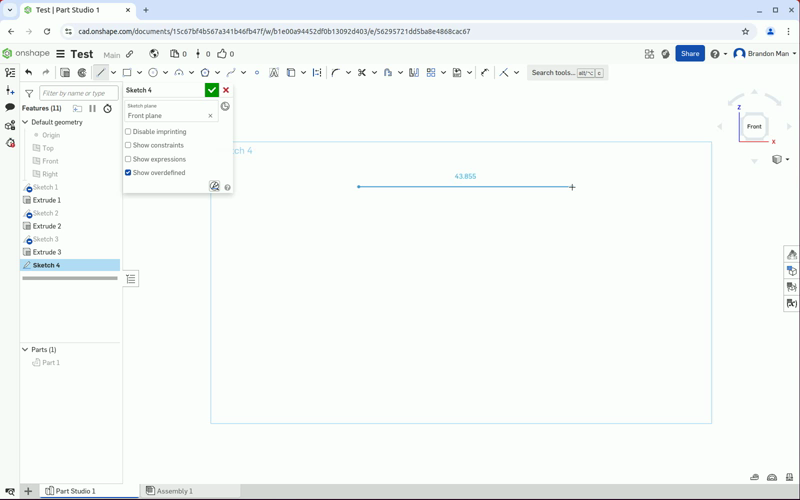
click(572, 186)
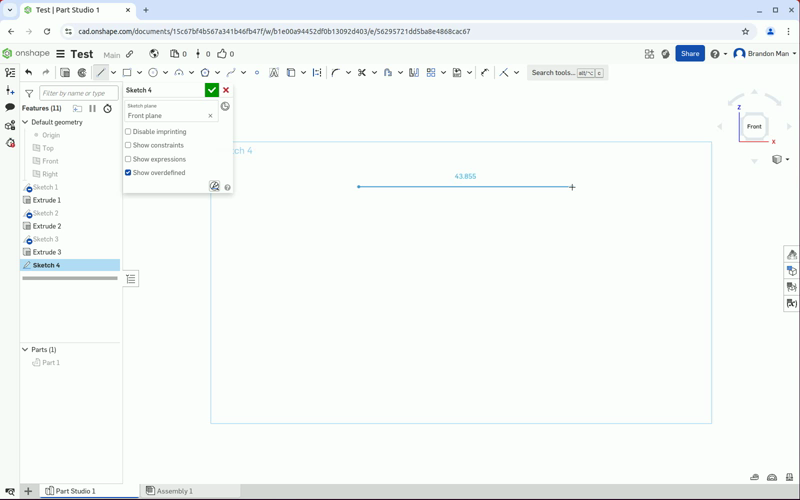
key_up(shift)
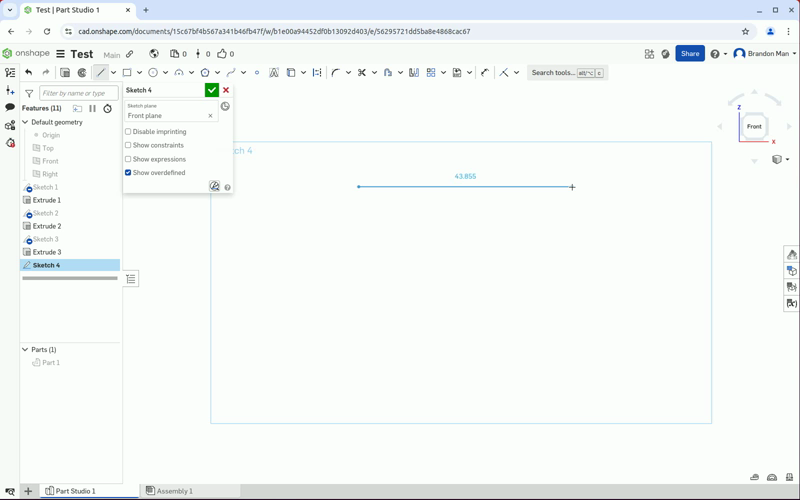
key_down(shift)
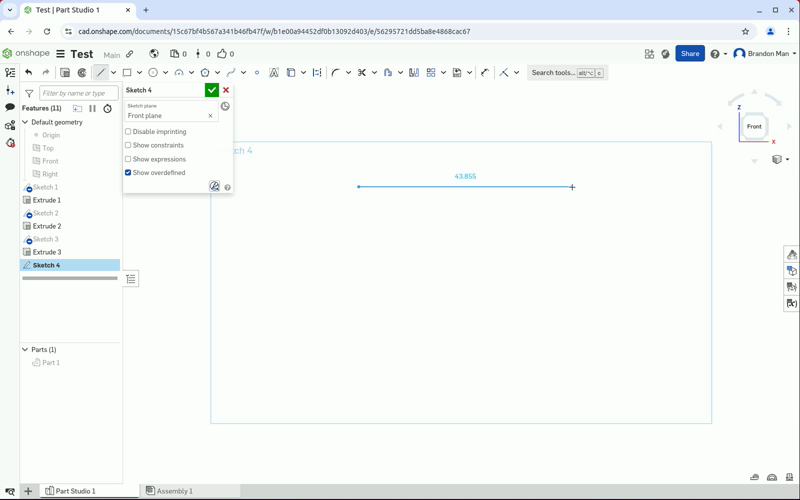
mouse_move(589, 186)
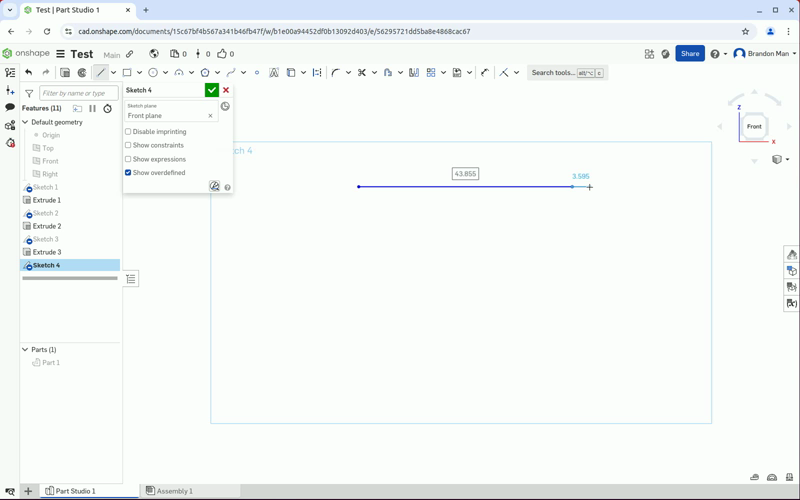
mouse_move(572, 184)
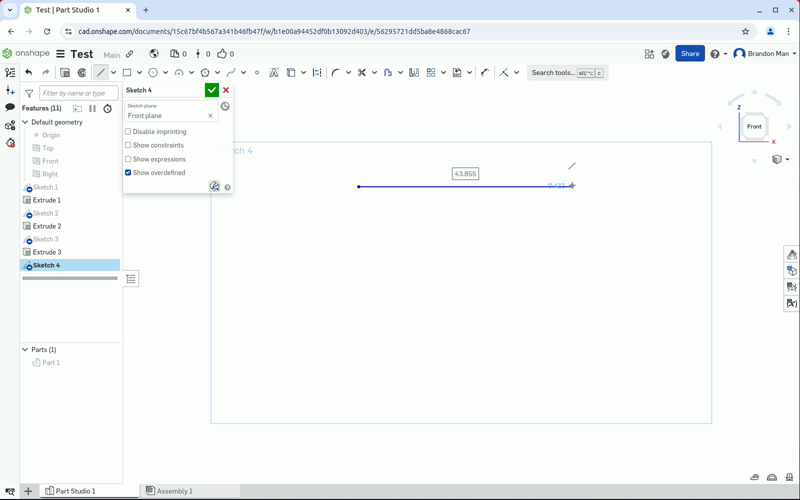
scroll(6)
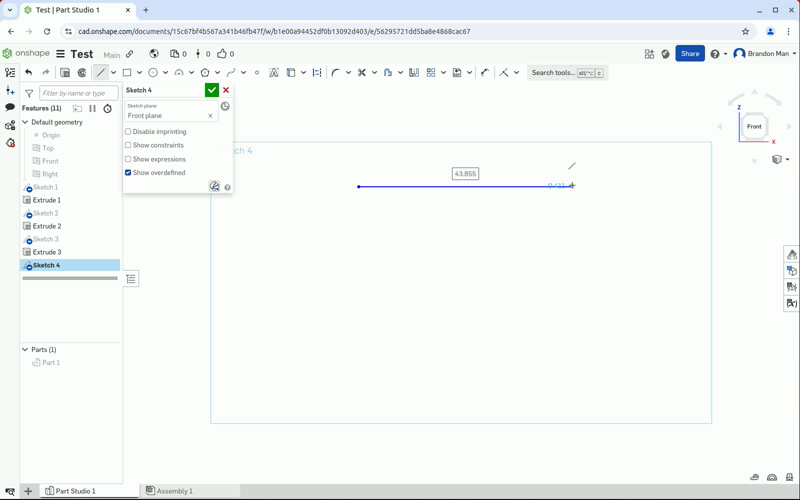
scroll(6)
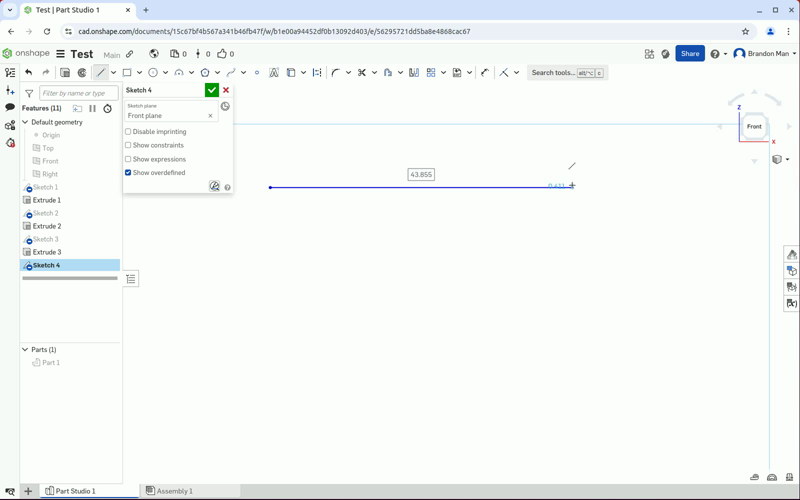
scroll(6)
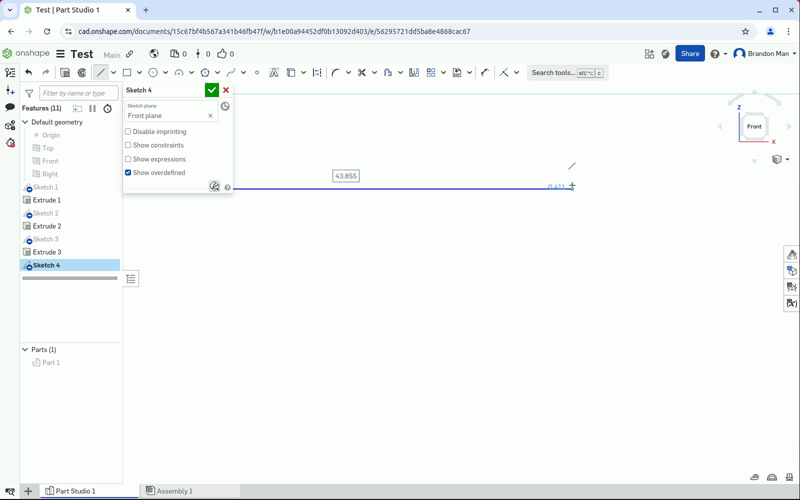
scroll(6)
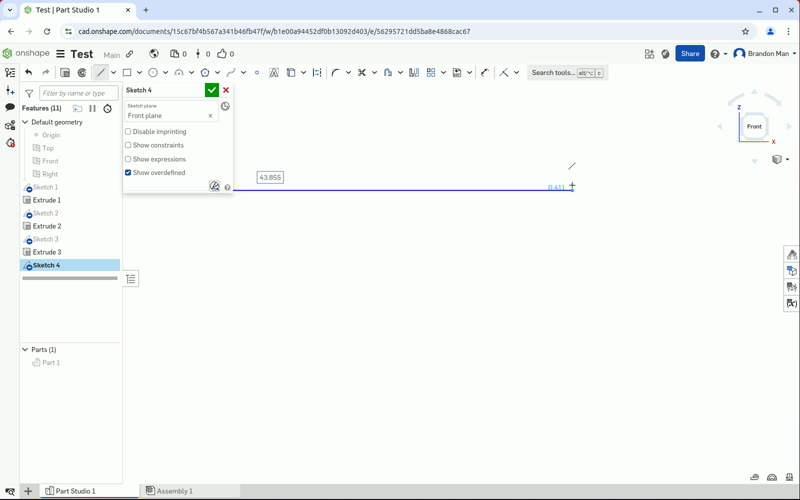
scroll(6)
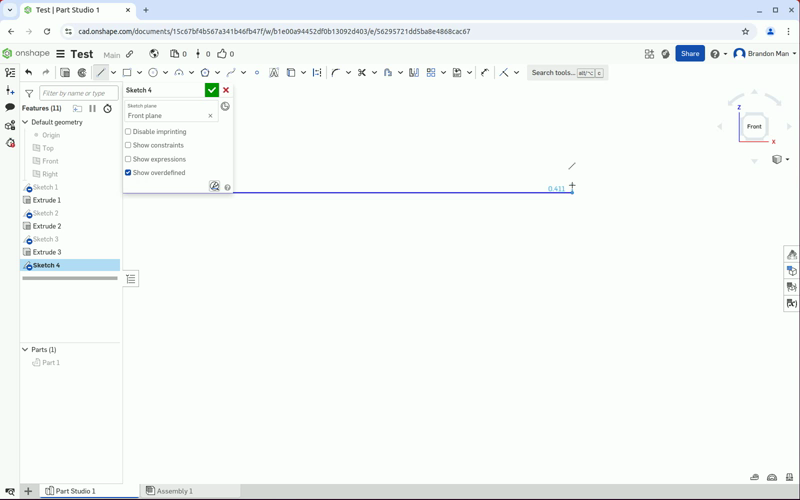
scroll(6)
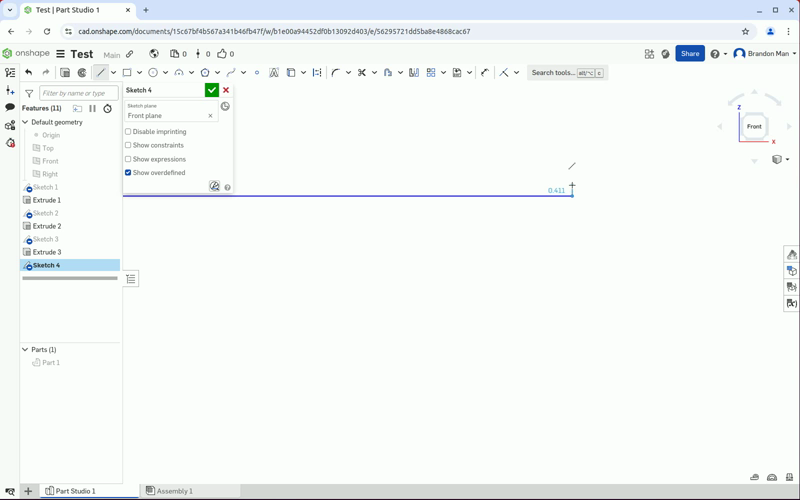
scroll(6)
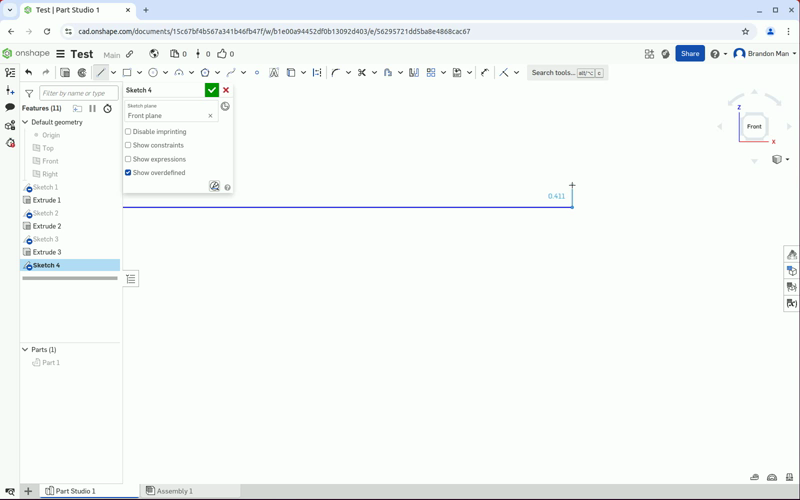
click(572, 184)
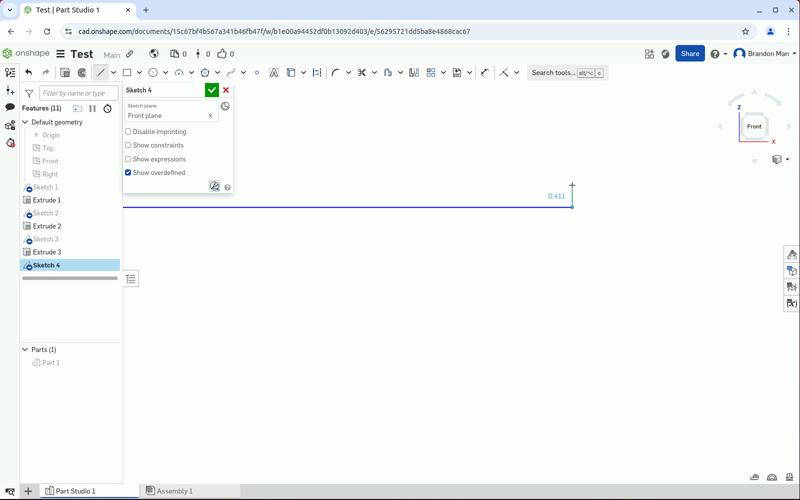
scroll(-6)
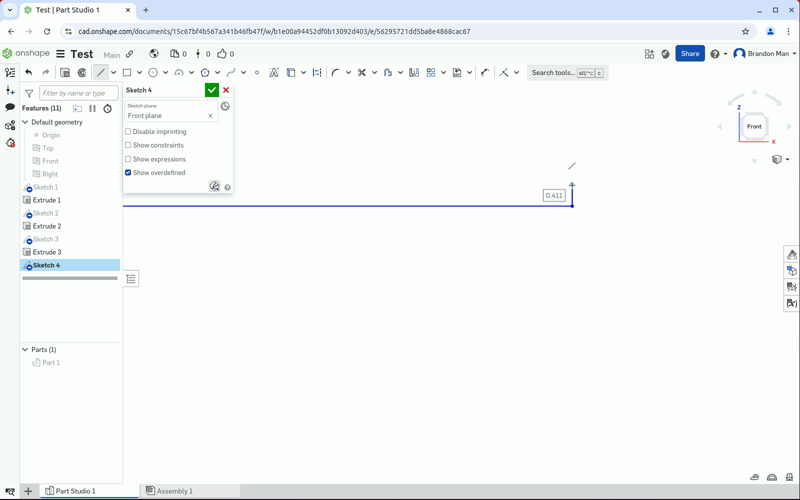
scroll(-6)
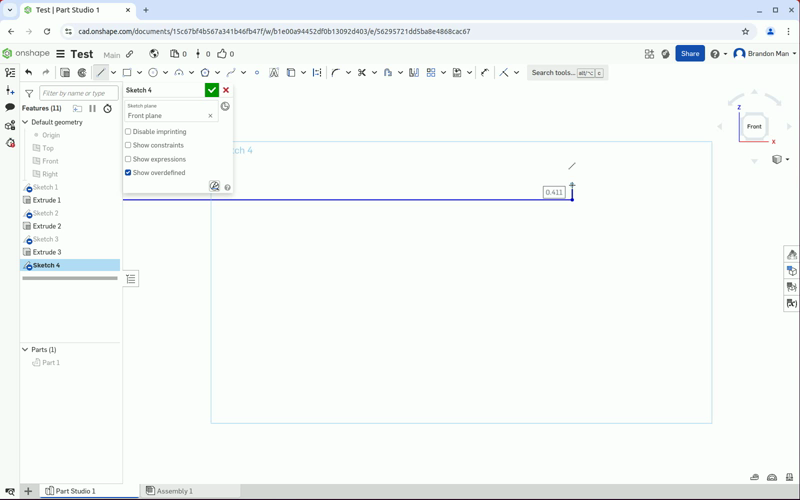
scroll(-6)
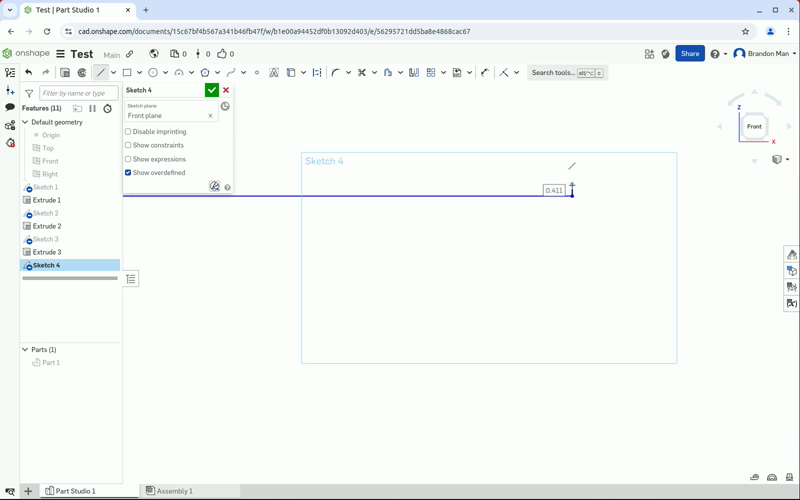
scroll(-6)
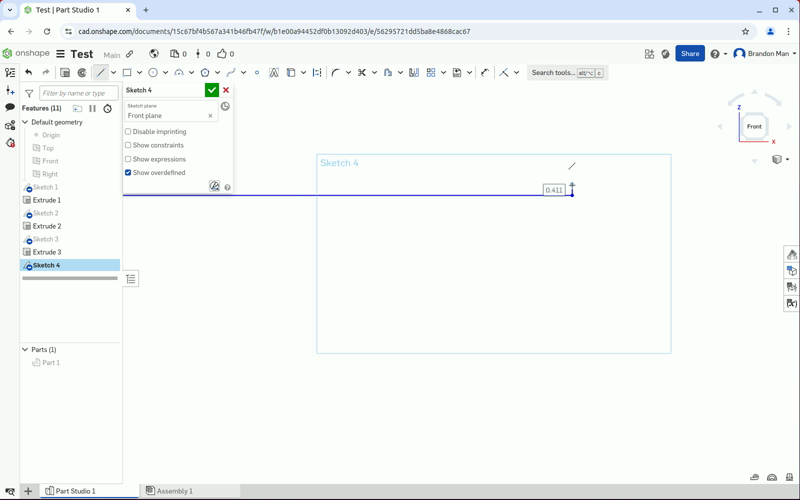
scroll(-6)
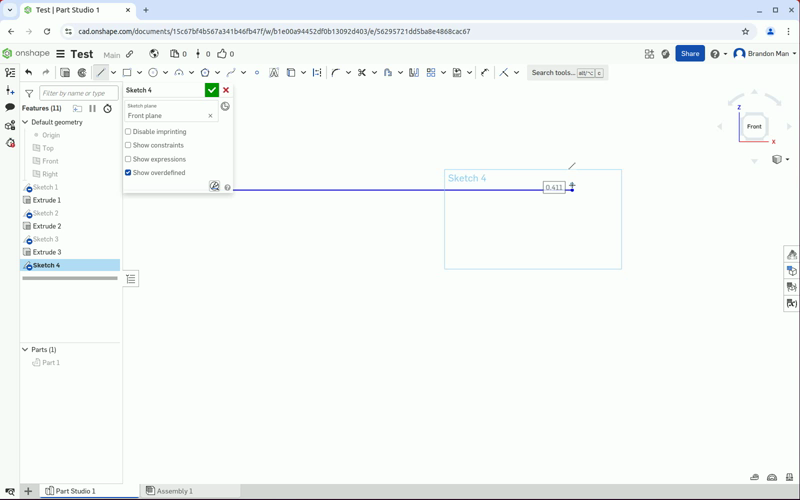
scroll(-6)
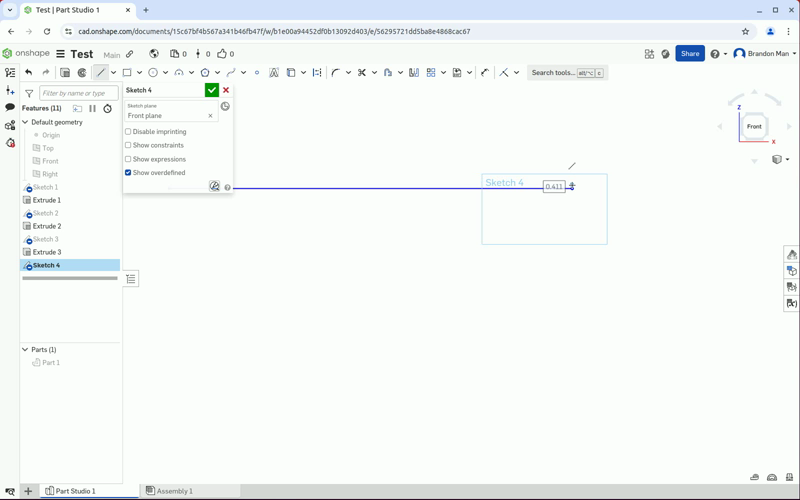
scroll(-6)
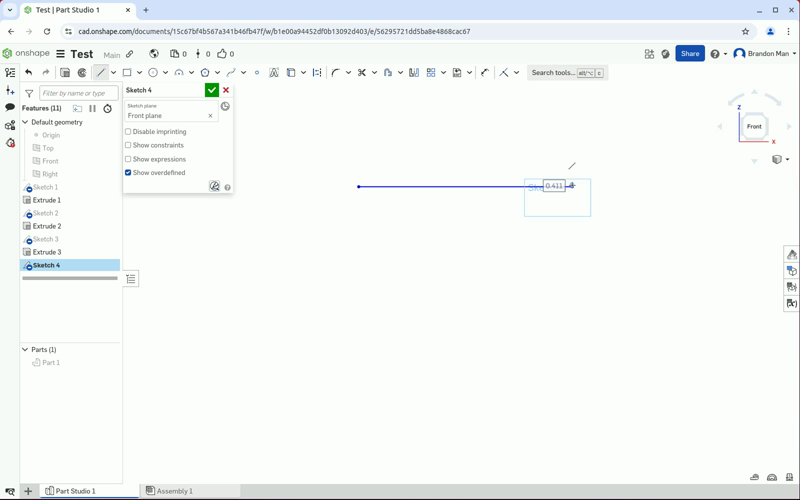
key_up(shift)
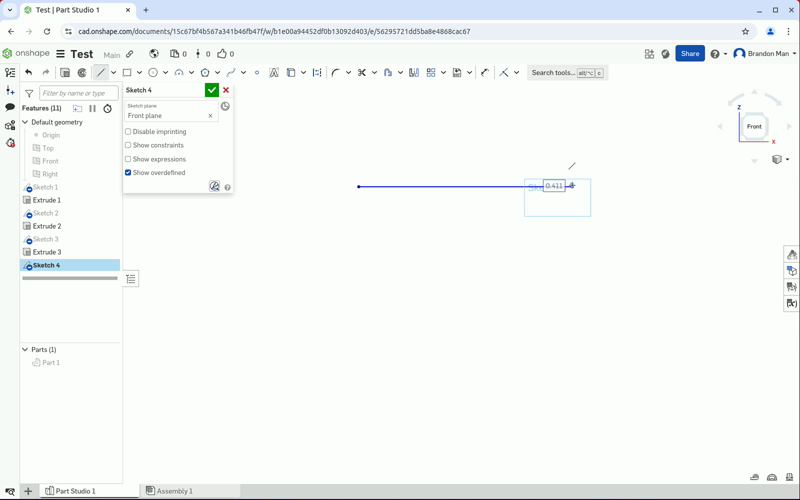
key_down(shift)
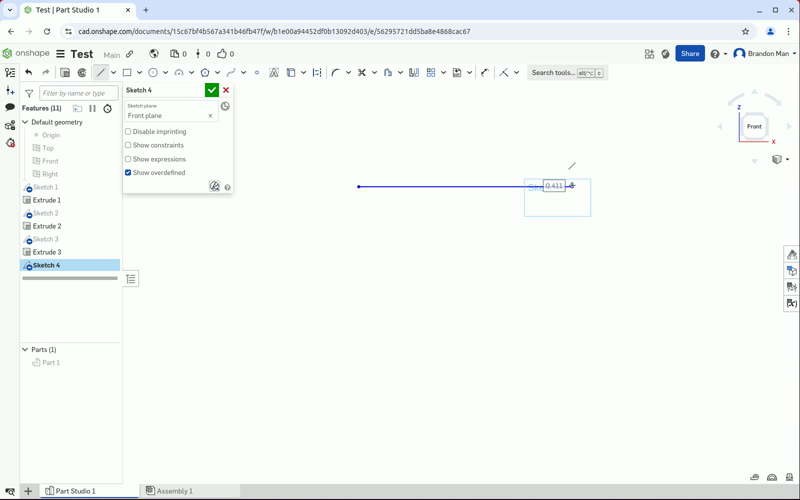
mouse_move(358, 184)
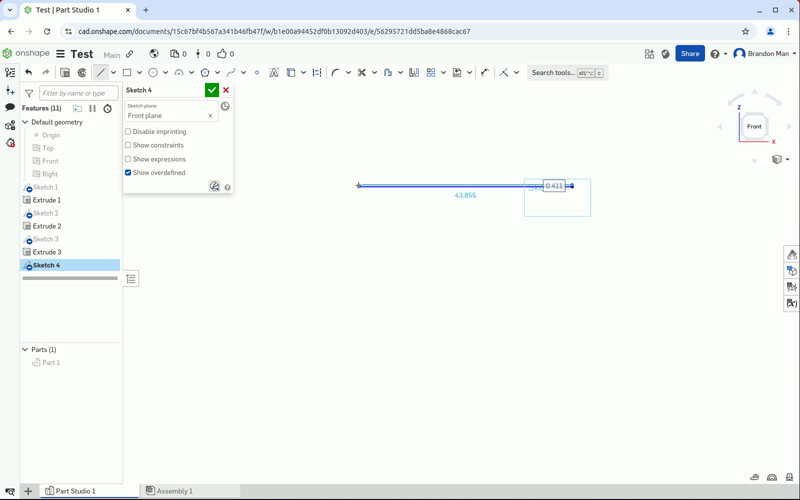
scroll(6)
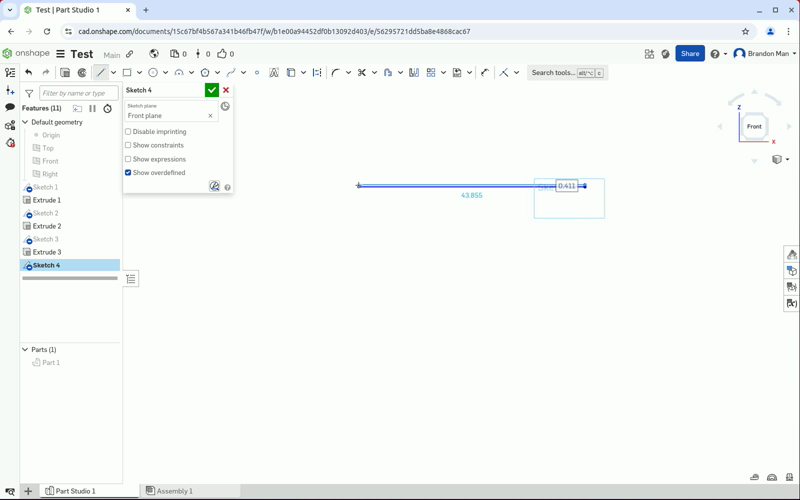
scroll(6)
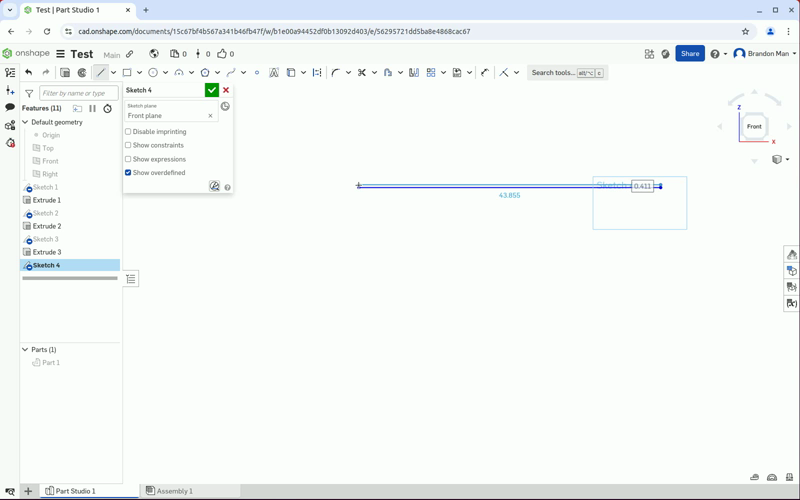
scroll(6)
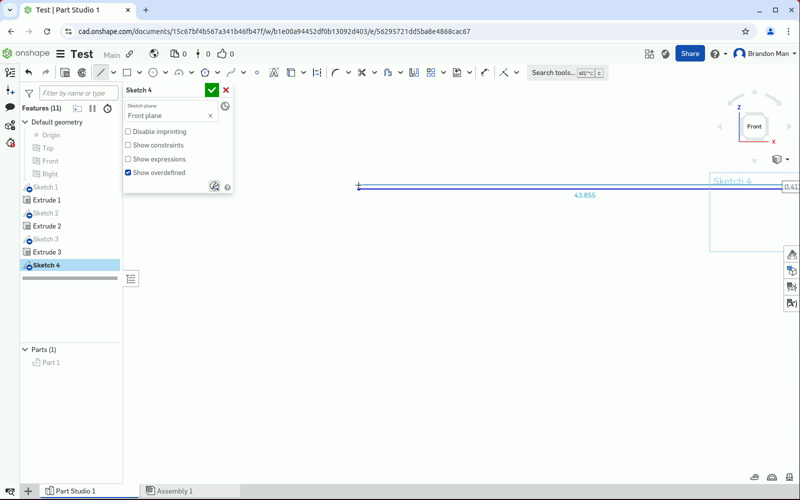
scroll(6)
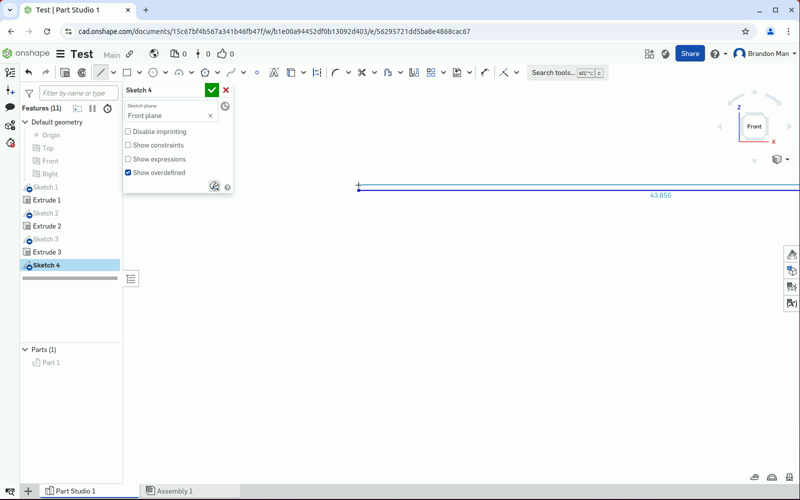
scroll(6)
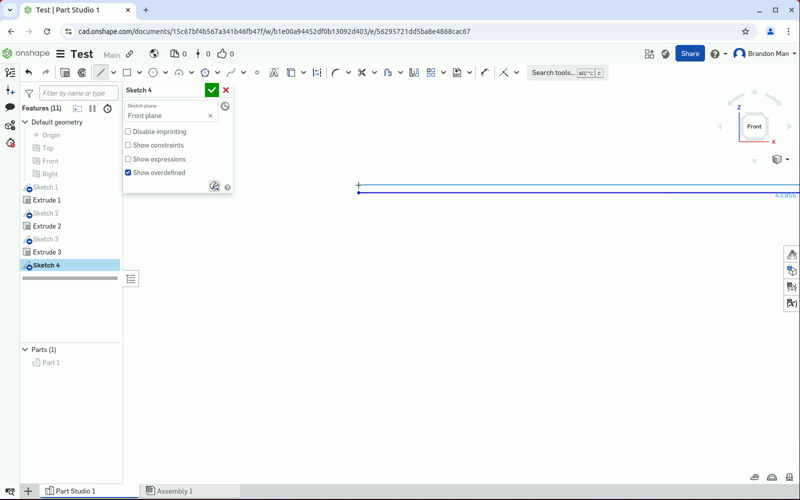
scroll(6)
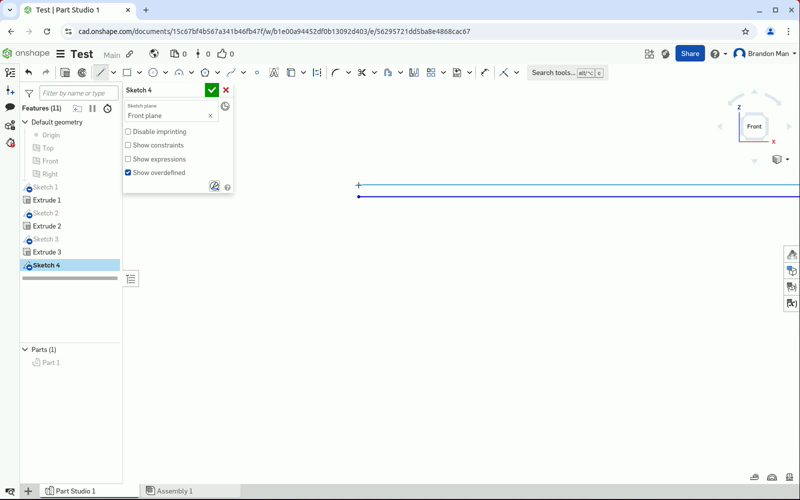
scroll(6)
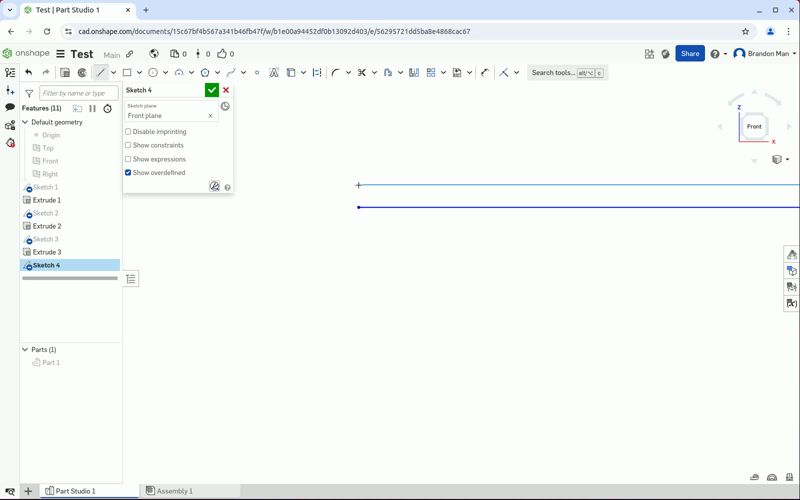
click(358, 184)
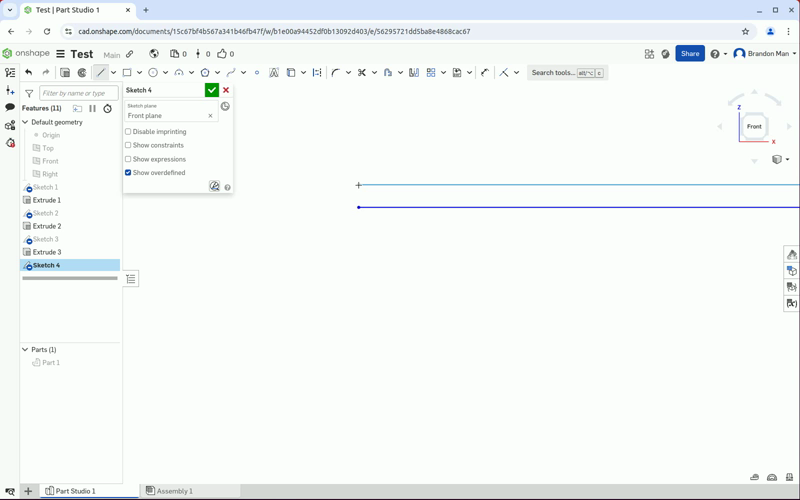
scroll(-6)
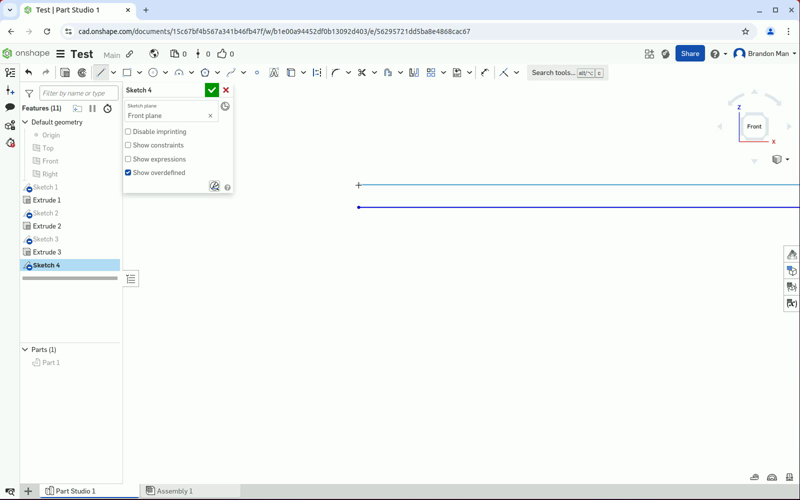
scroll(-6)
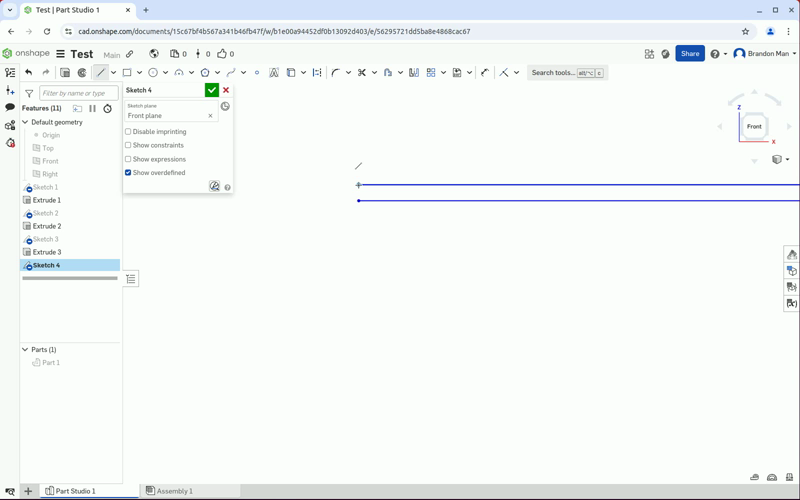
scroll(-6)
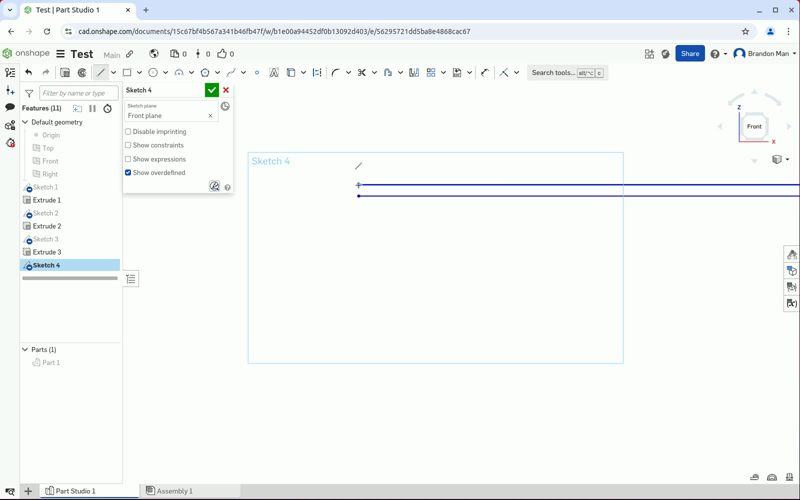
scroll(-6)
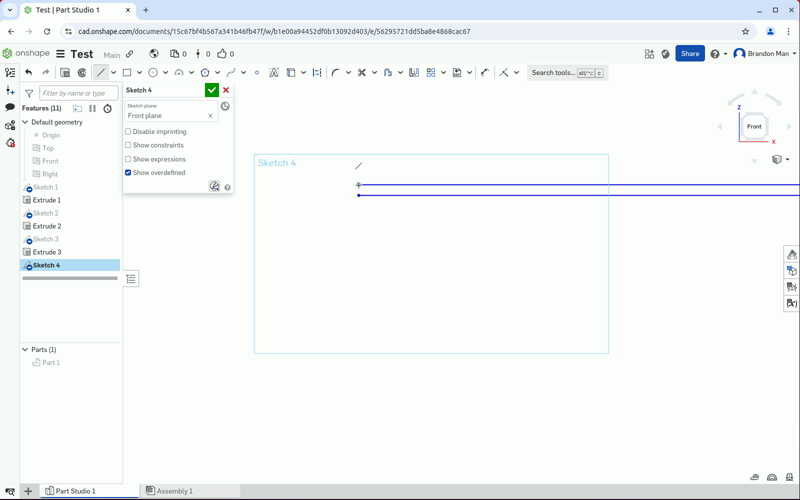
scroll(-6)
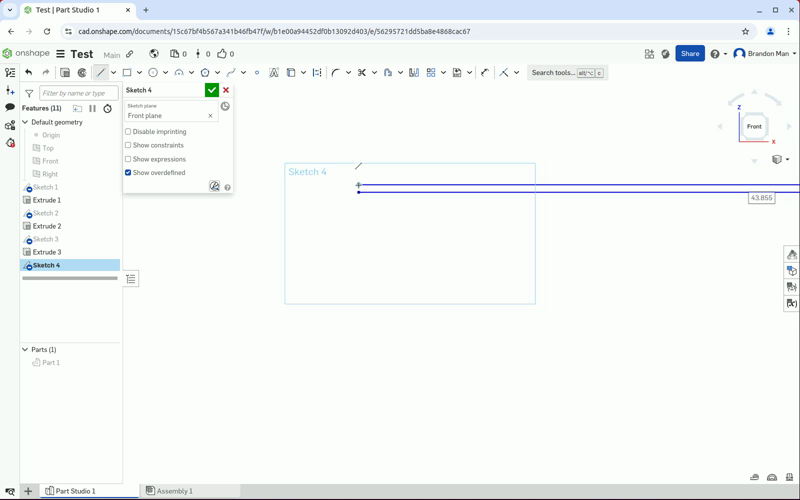
scroll(-6)
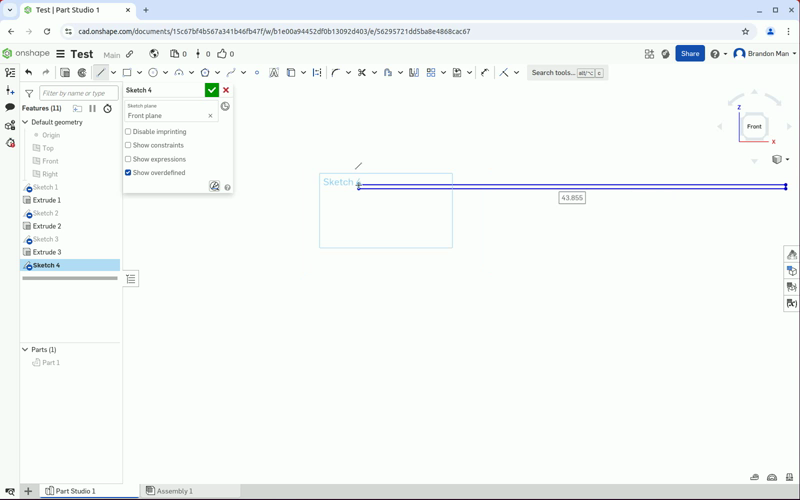
scroll(-6)
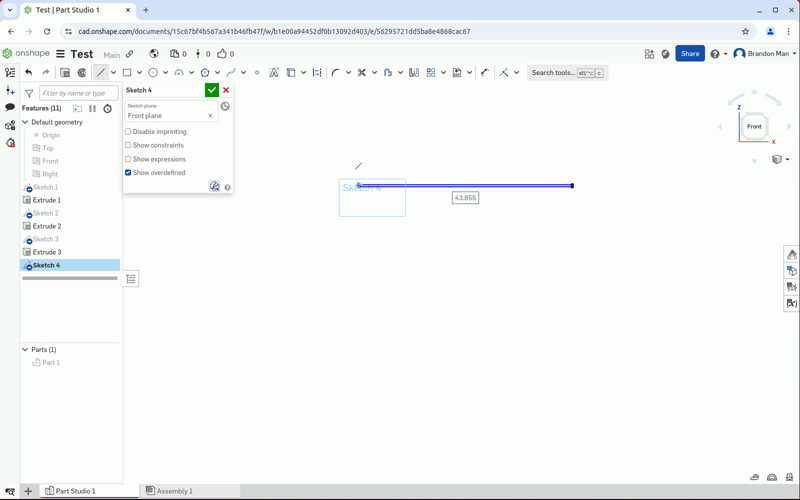
key_up(shift)
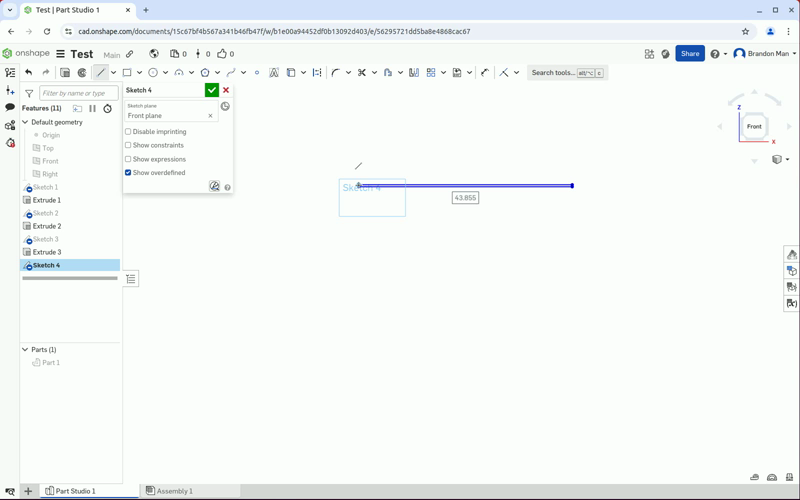
mouse_move(388, 184)
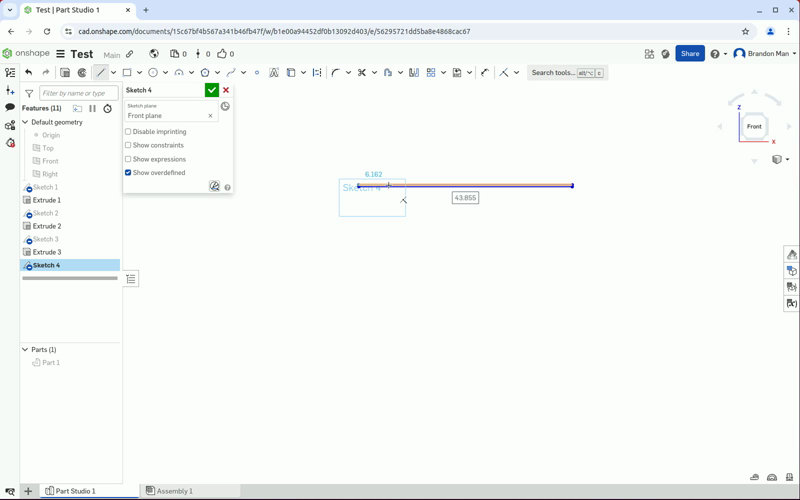
key_down(shift)
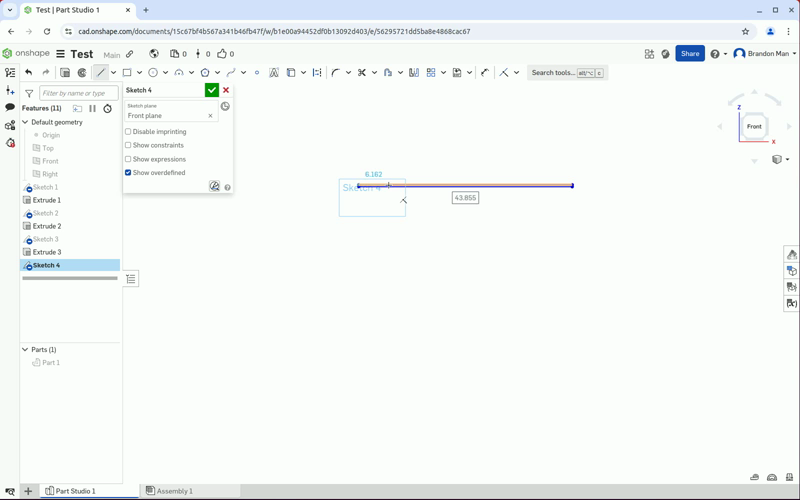
mouse_move(358, 186)
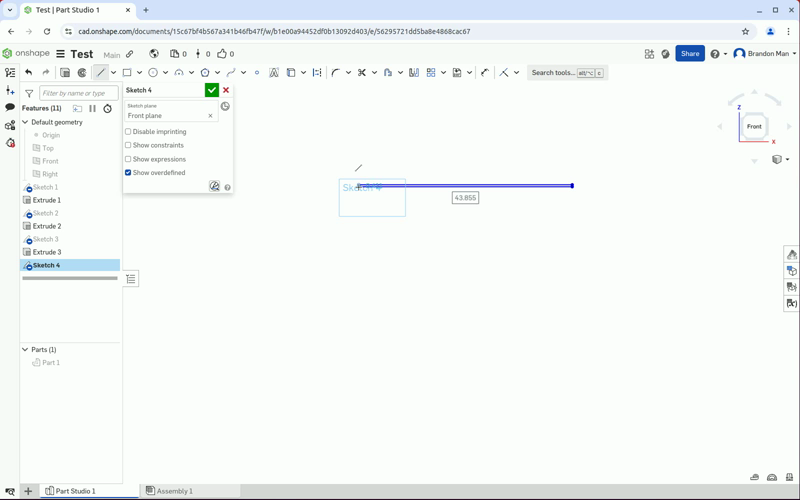
scroll(6)
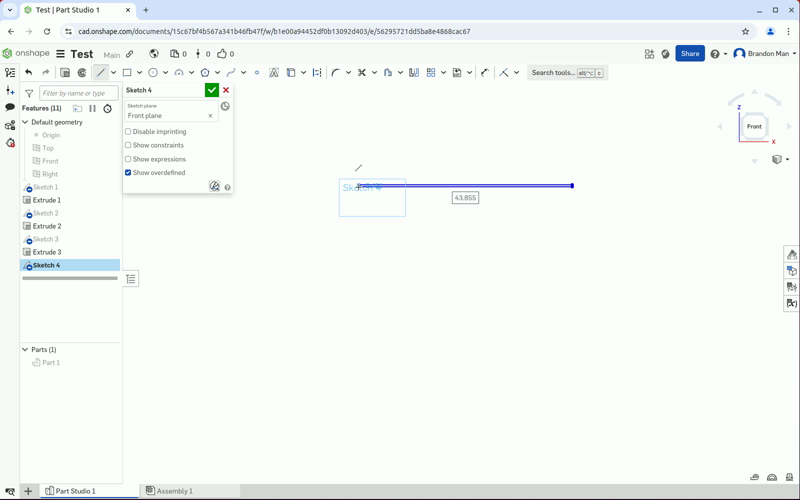
scroll(6)
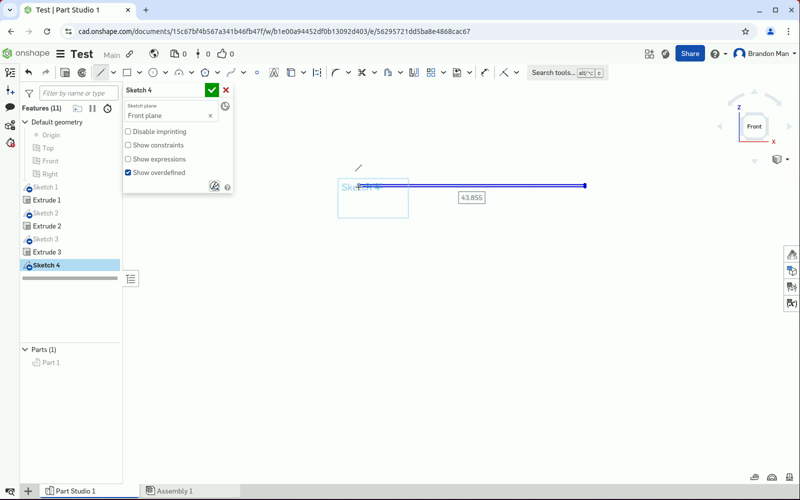
scroll(6)
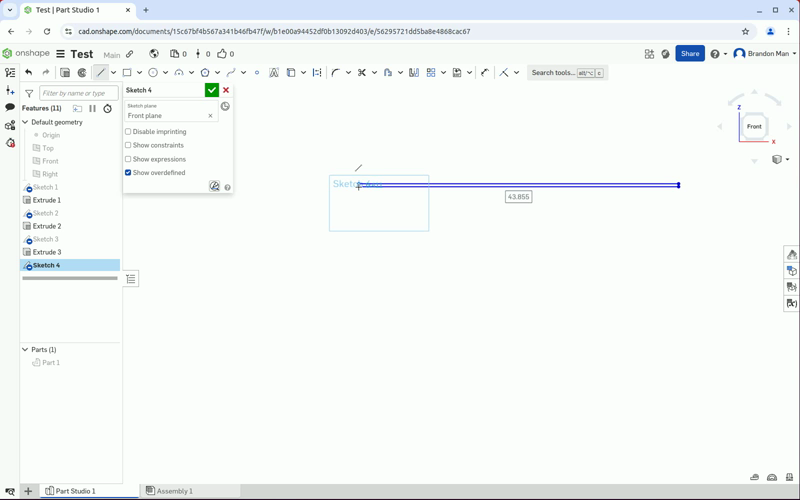
scroll(6)
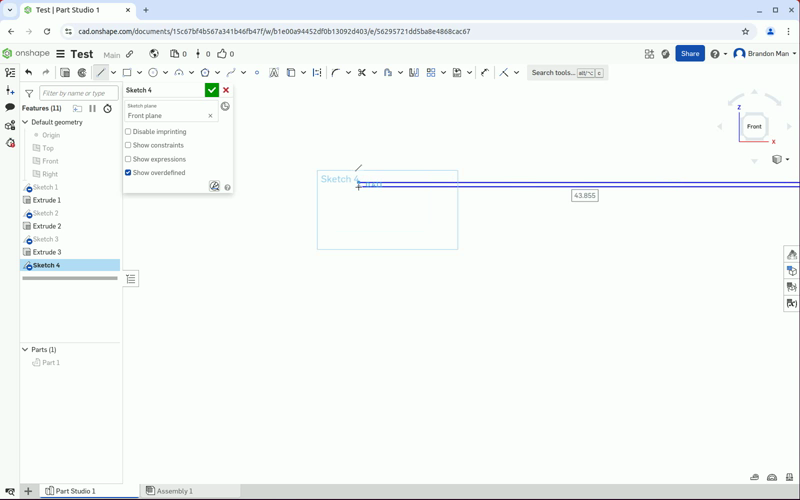
scroll(6)
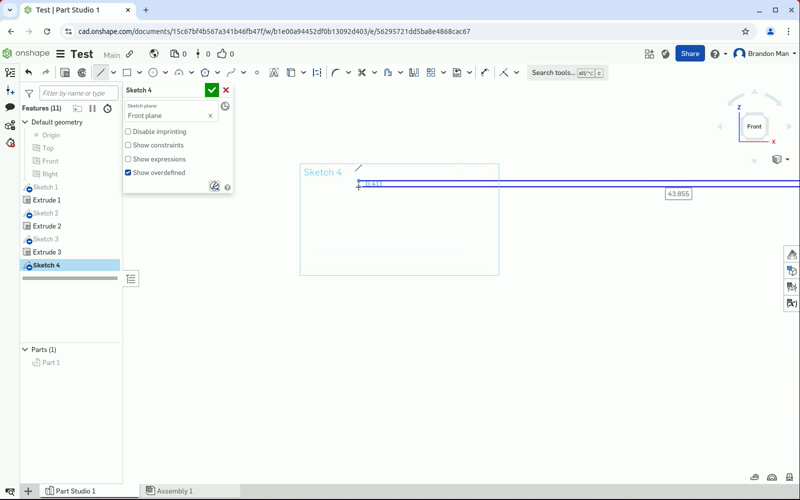
scroll(6)
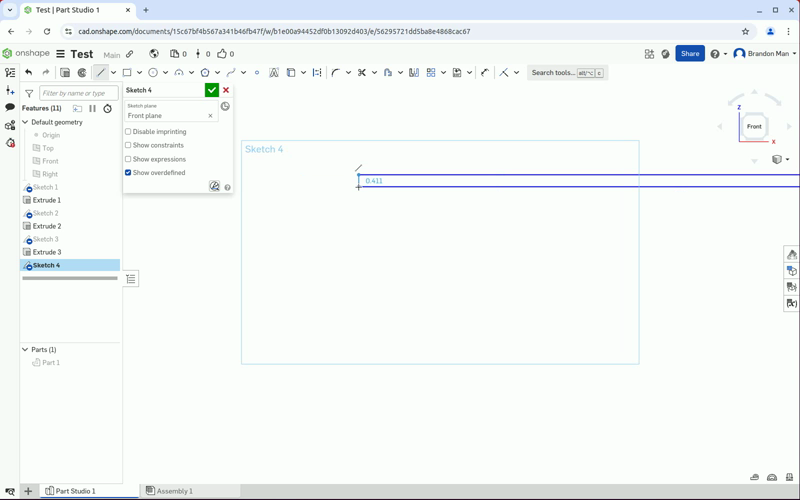
scroll(6)
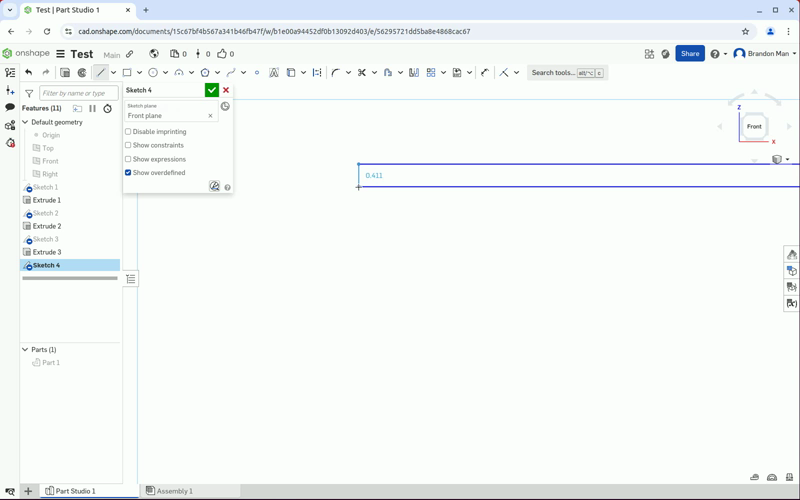
key_up(shift)
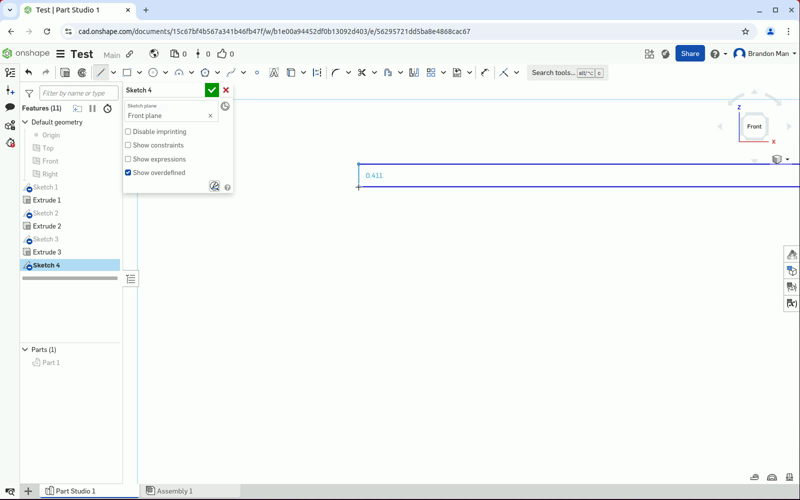
click(358, 186)
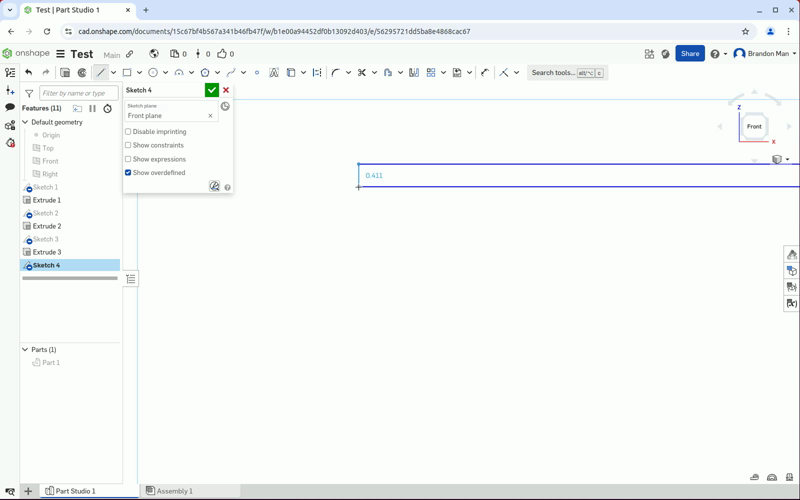
scroll(-6)
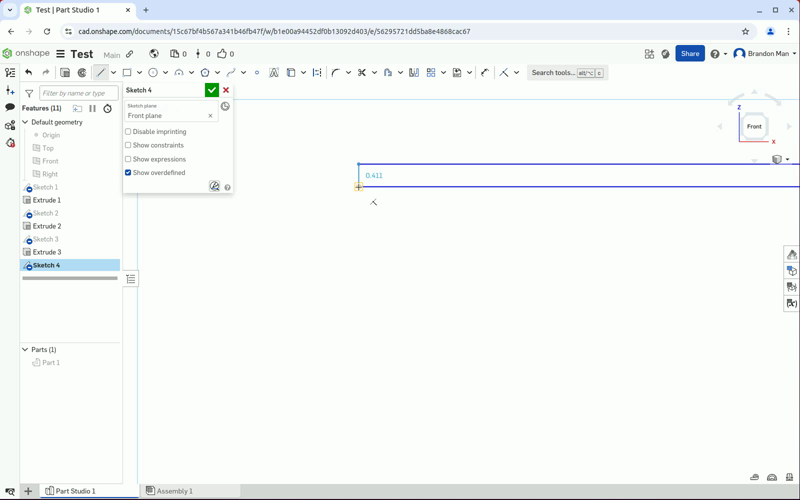
scroll(-6)
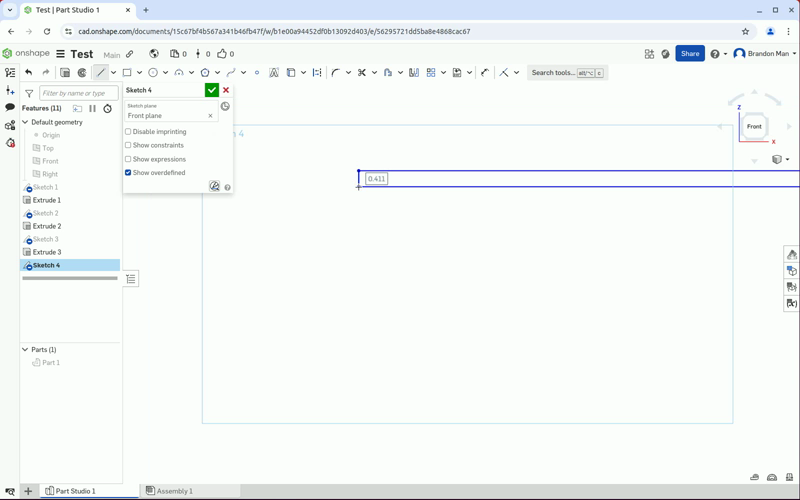
scroll(-6)
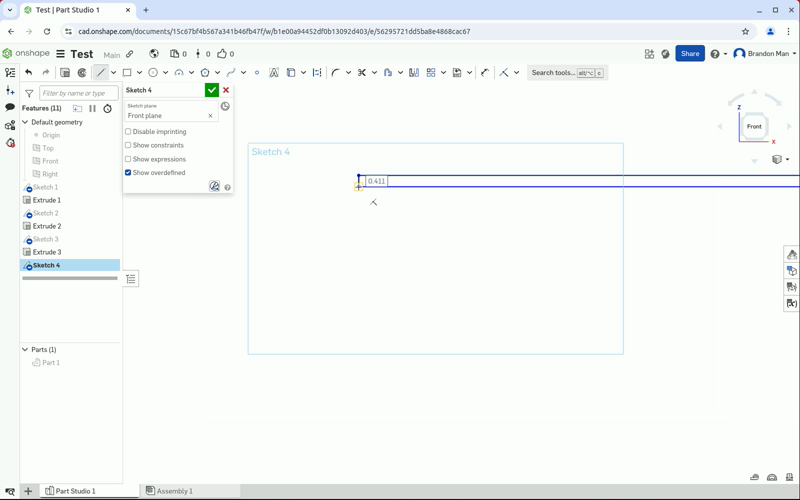
scroll(-6)
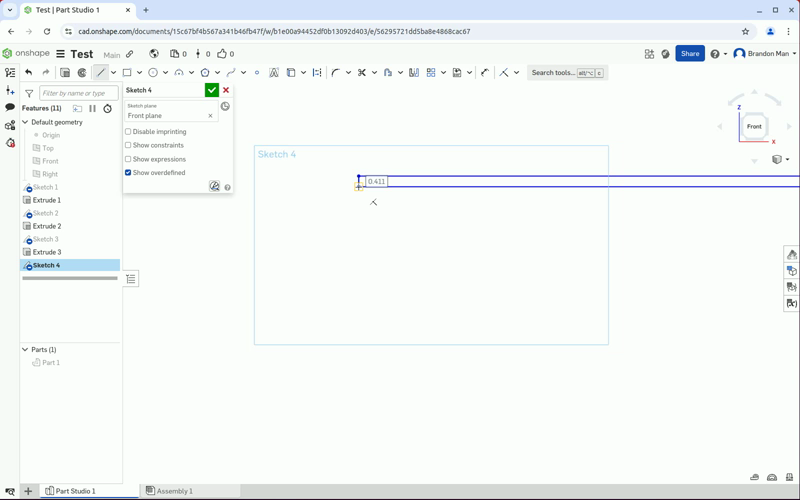
scroll(-6)
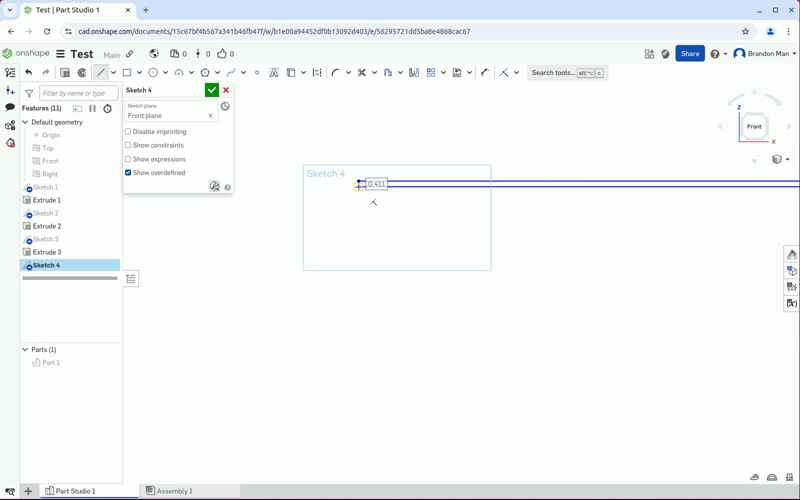
scroll(-6)
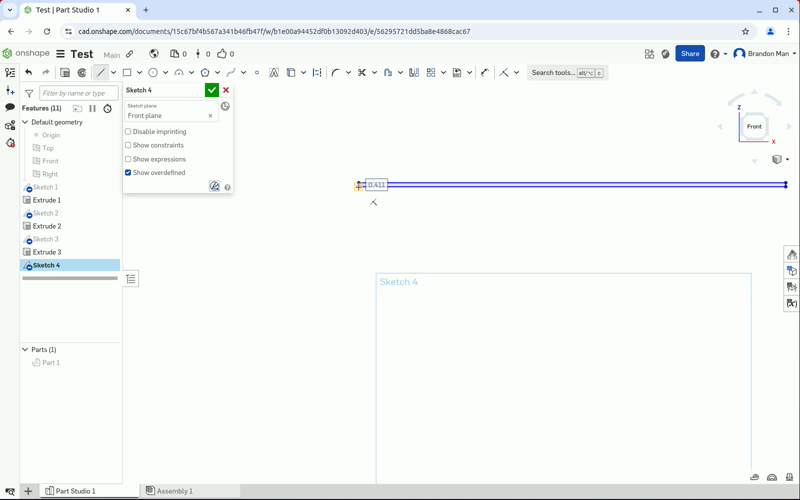
scroll(-6)
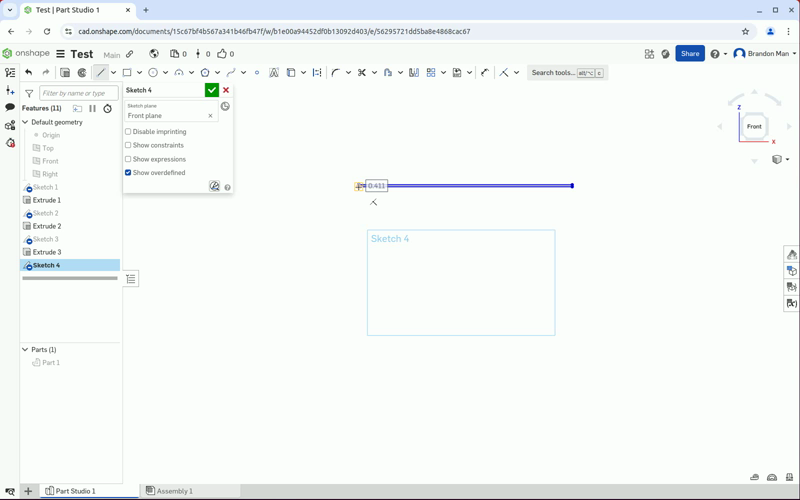
key(esc)
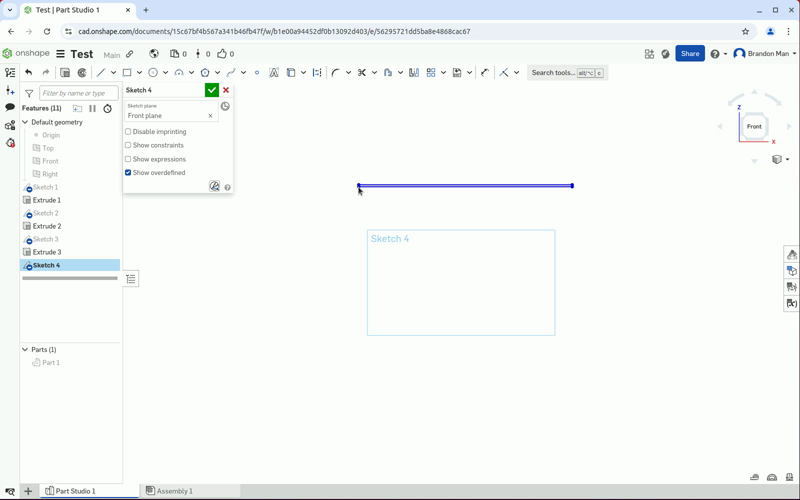
mouse_move(467, 185)
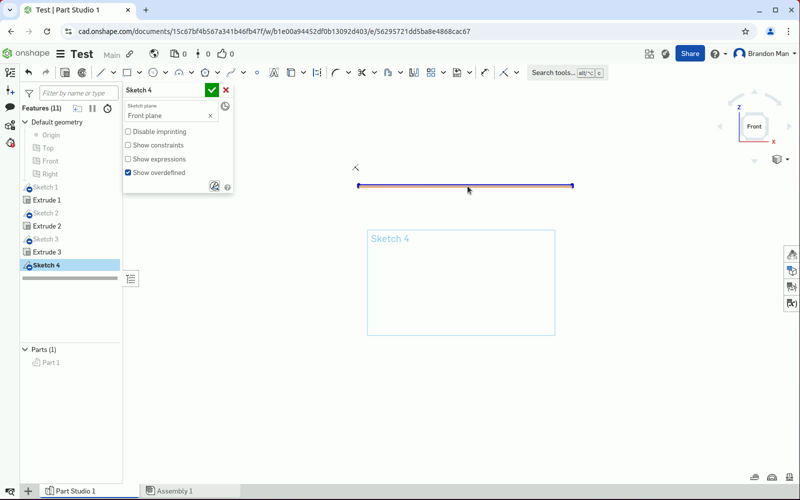
scroll(6)
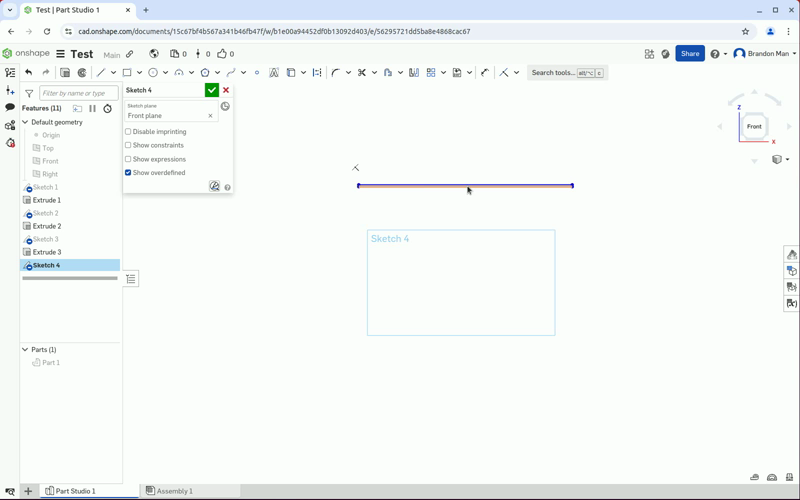
scroll(6)
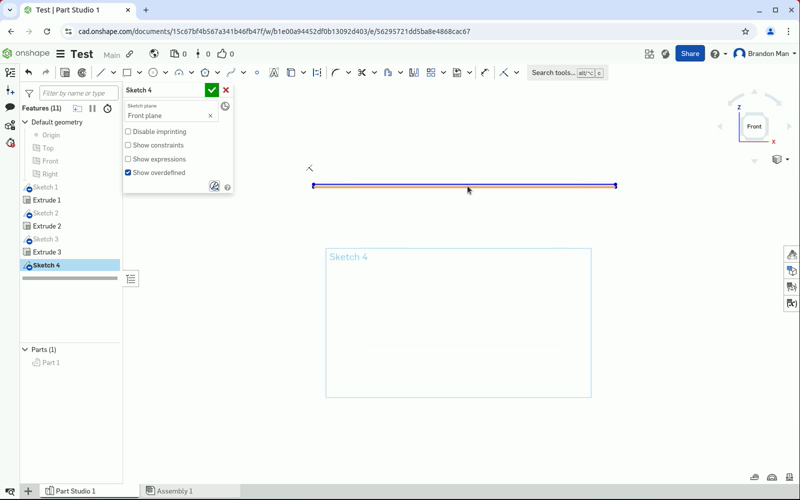
scroll(6)
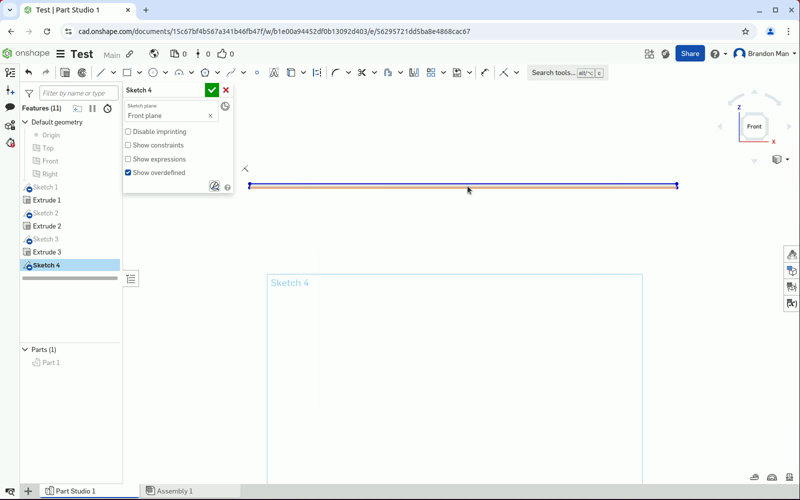
scroll(6)
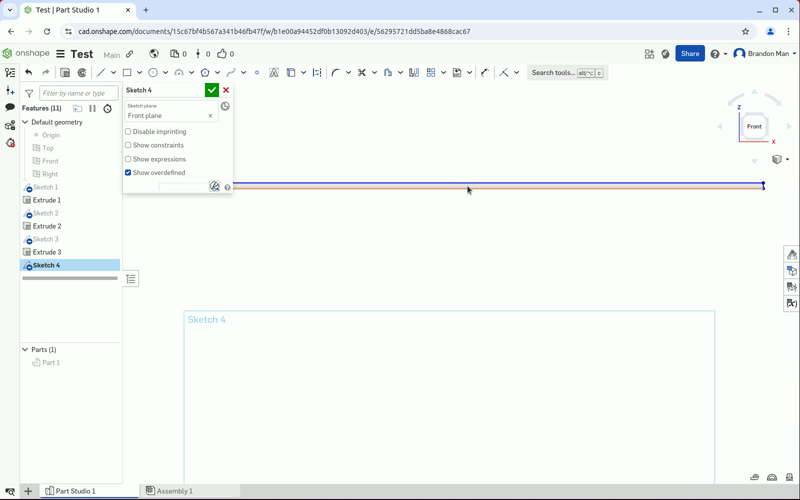
scroll(6)
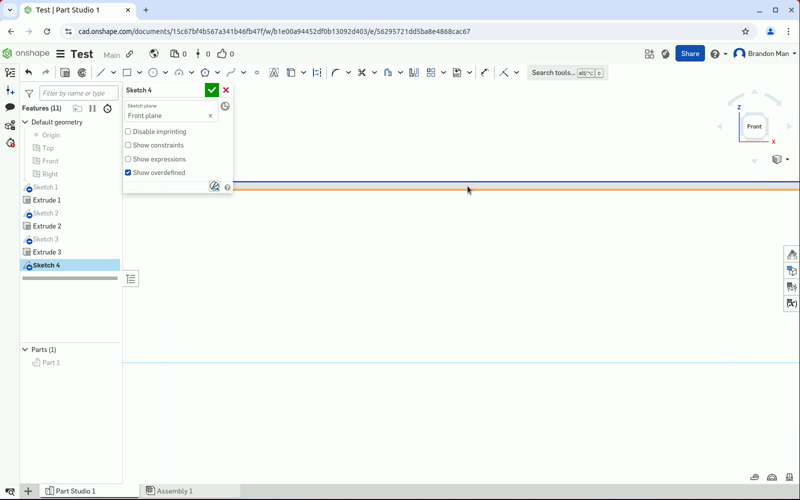
scroll(6)
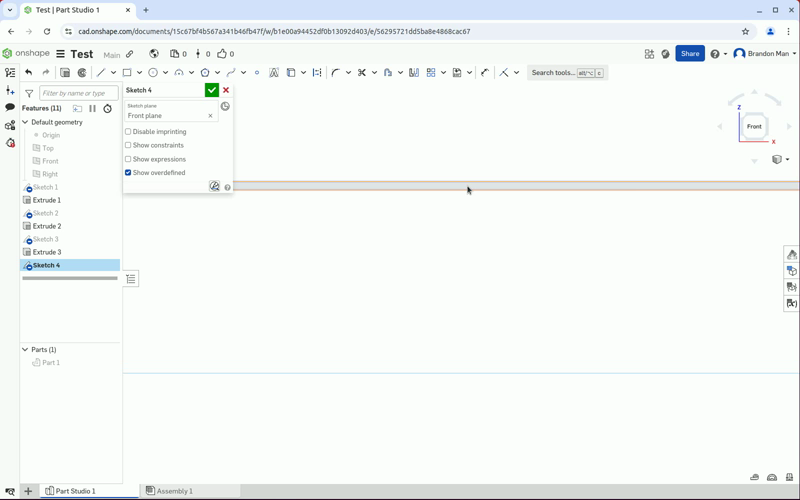
scroll(6)
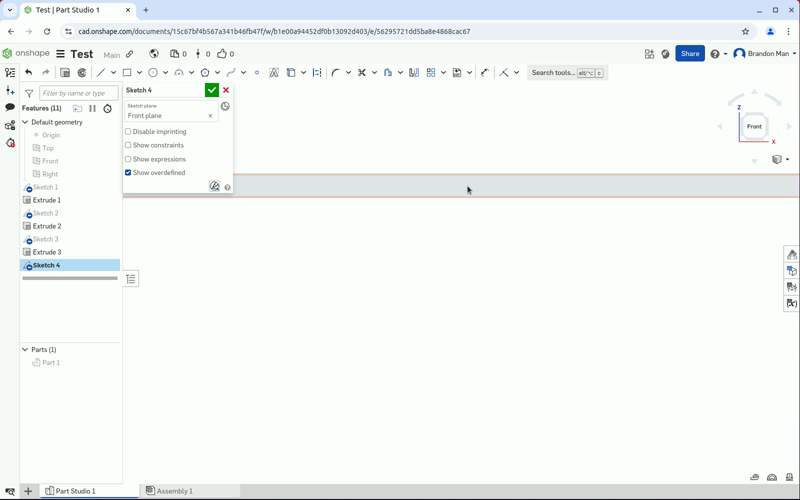
click(467, 185)
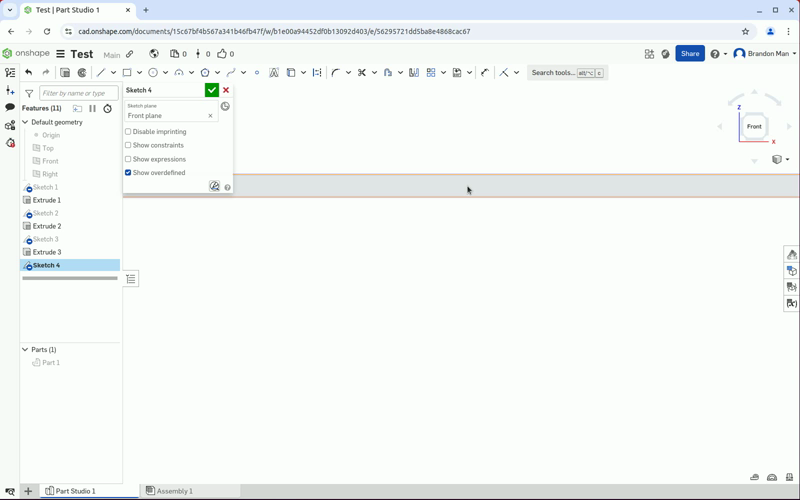
scroll(-6)
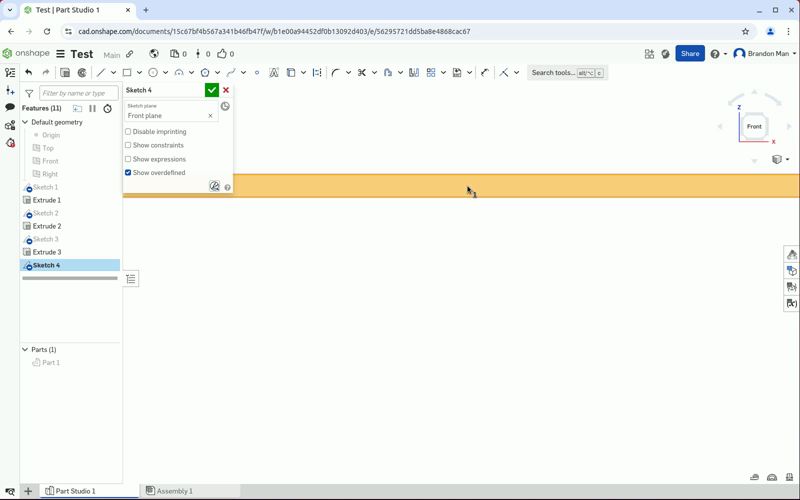
scroll(-6)
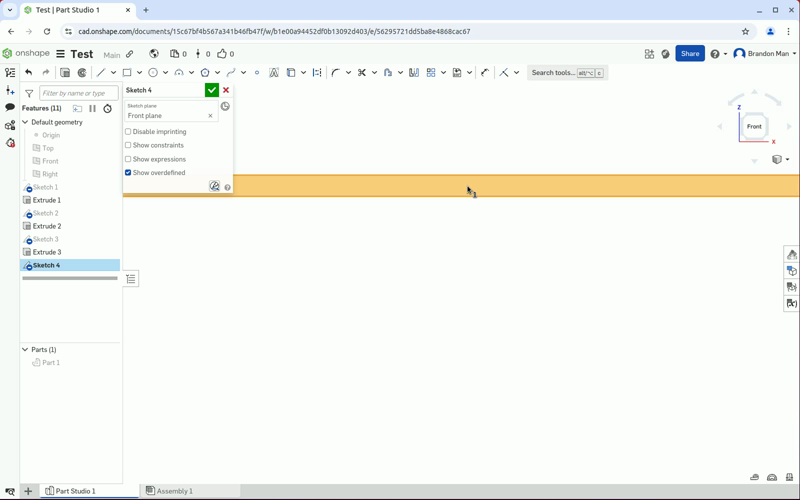
scroll(-6)
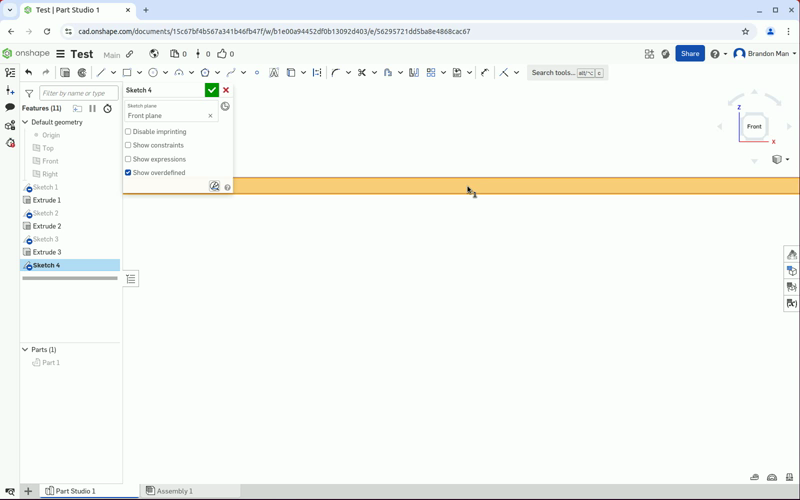
scroll(-6)
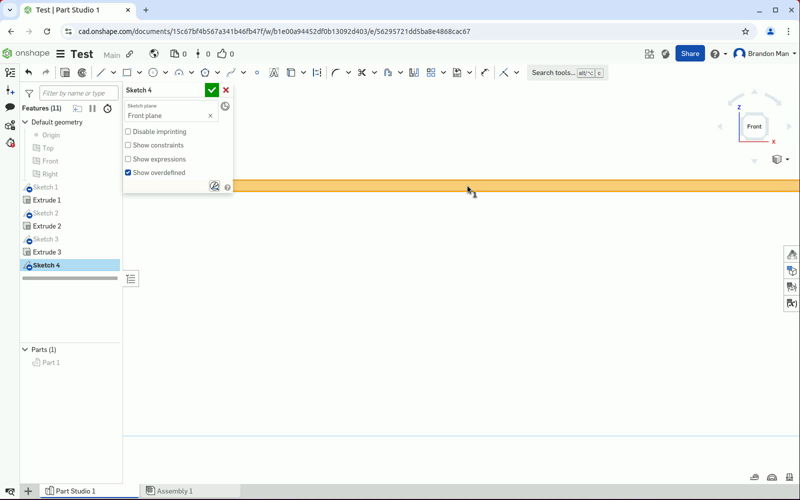
scroll(-6)
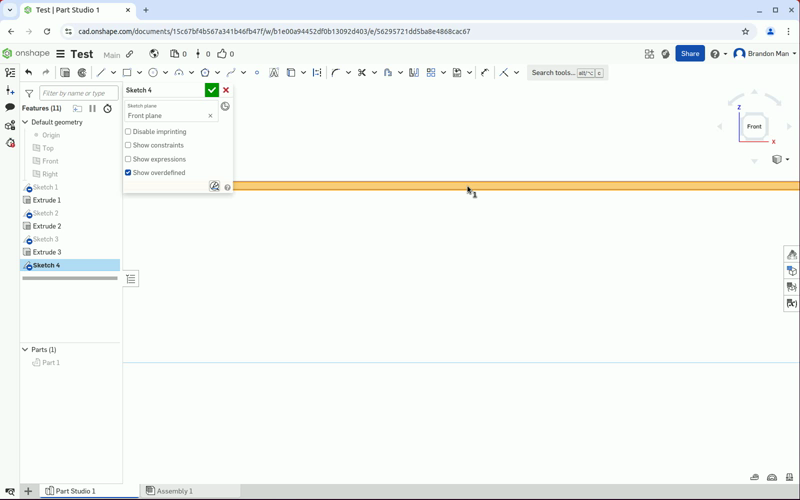
scroll(-6)
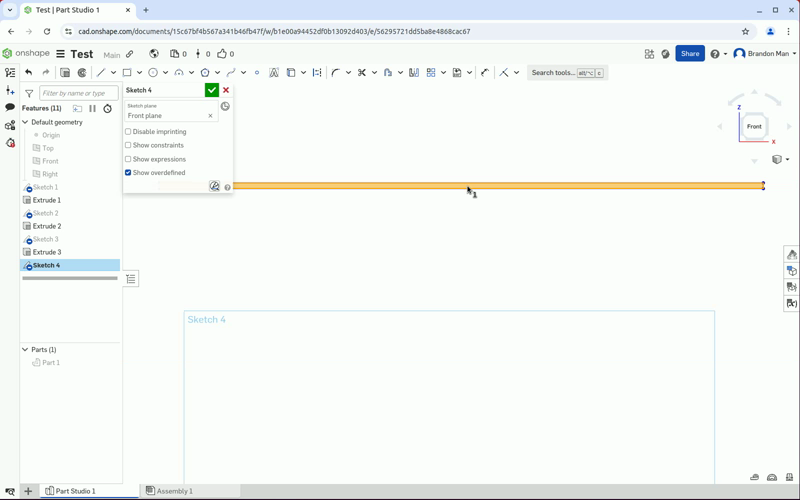
scroll(-6)
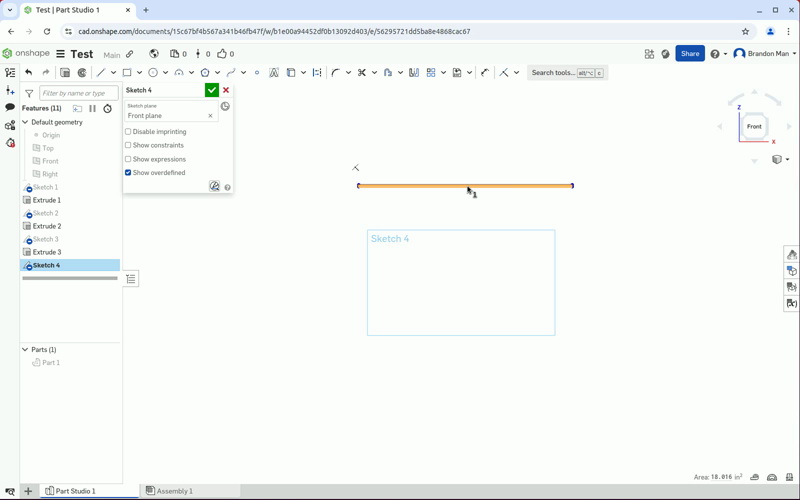
mouse_move(73, 352)
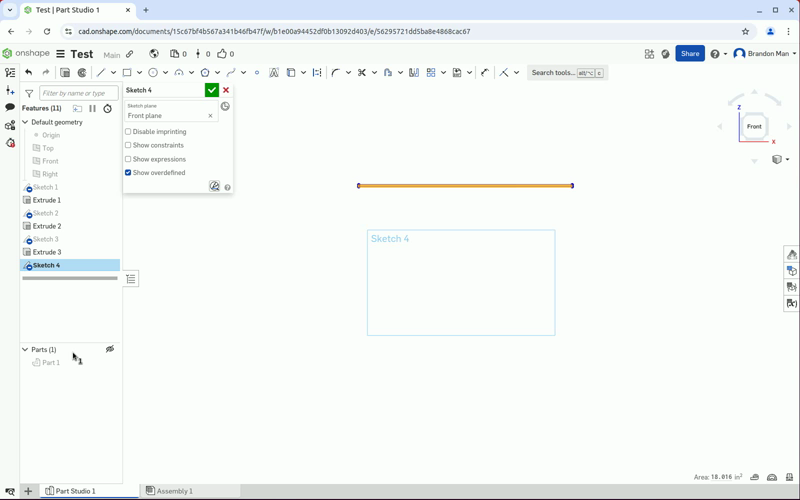
key(shift+y)
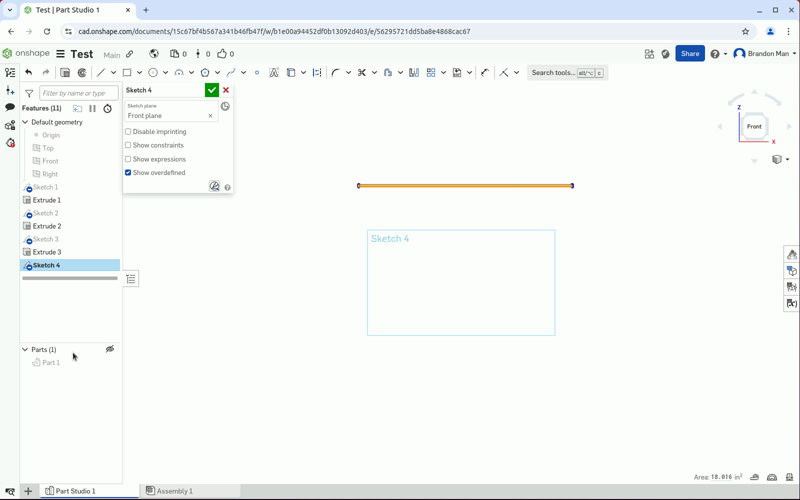
key(shift+e)
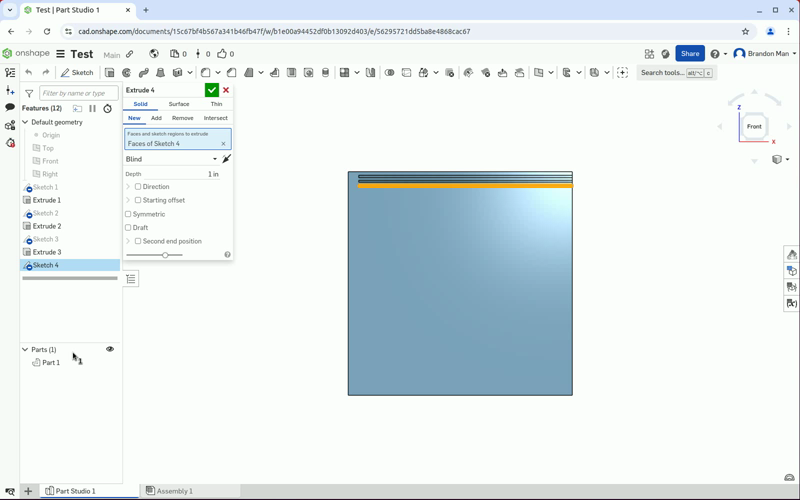
mouse_move(143, 106)
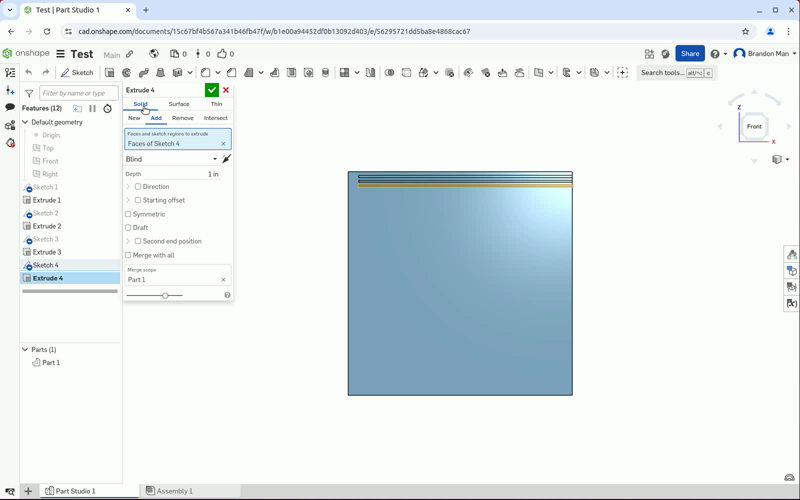
click(143, 106)
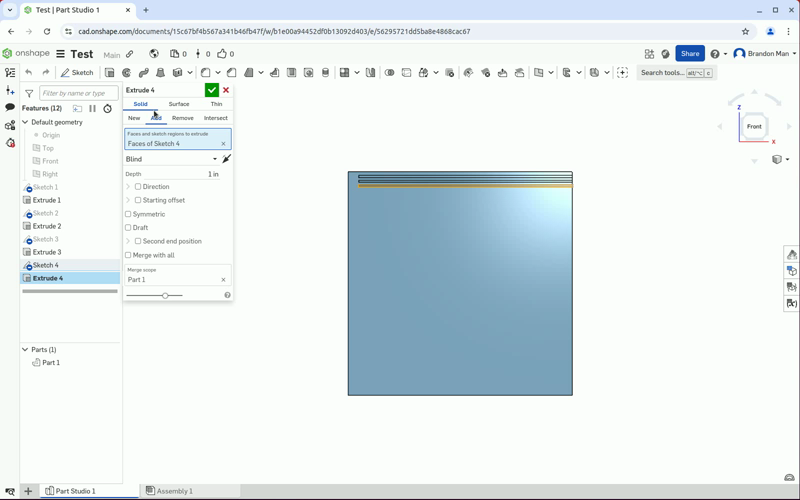
mouse_move(186, 120)
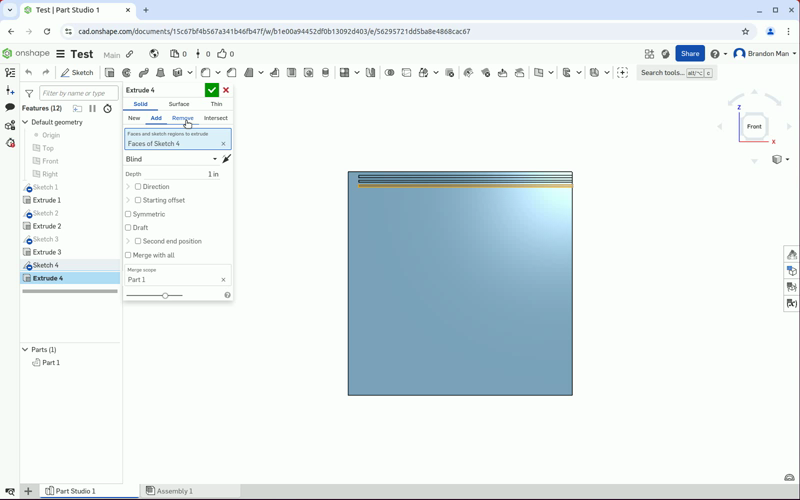
click(186, 120)
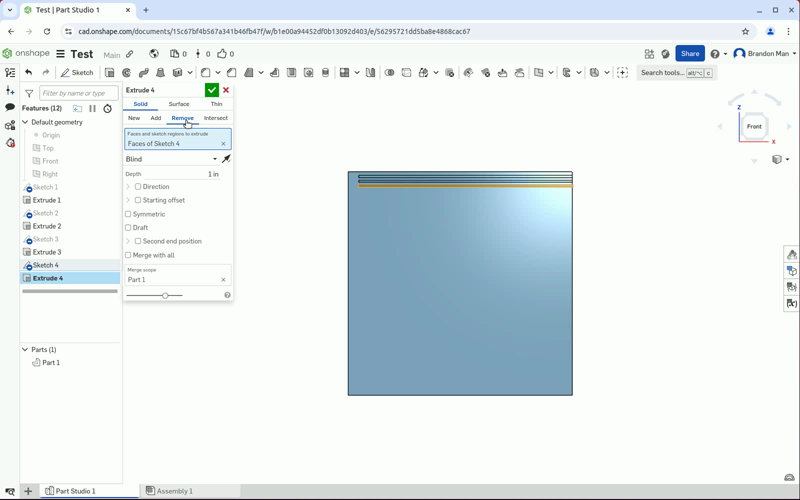
key(tab, 4)
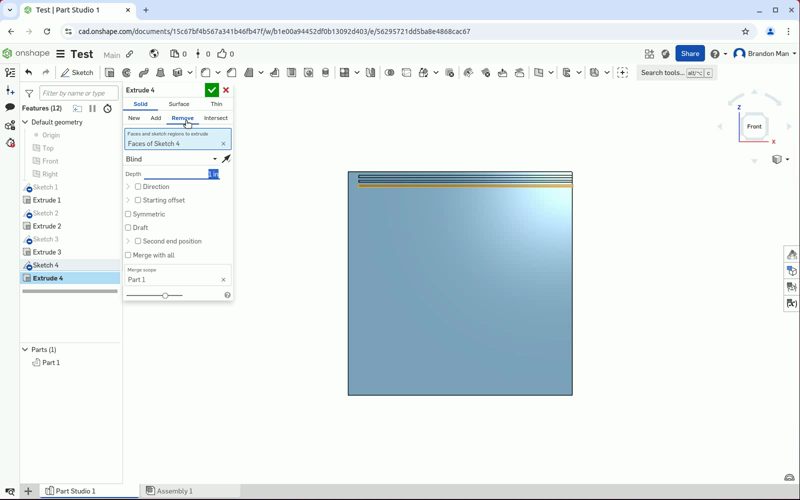
text(0.722)
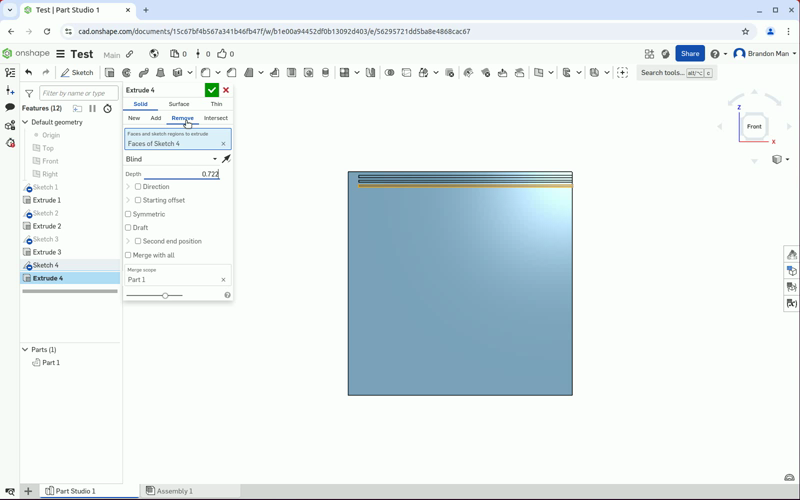
key(tab, 6)
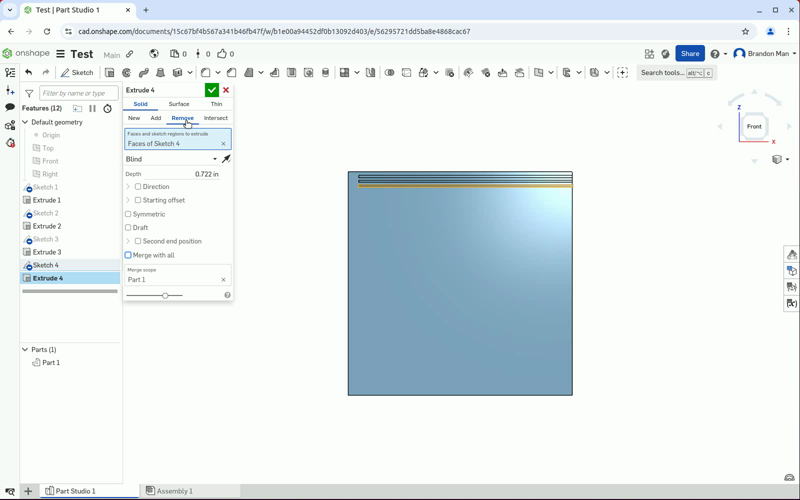
key(space)
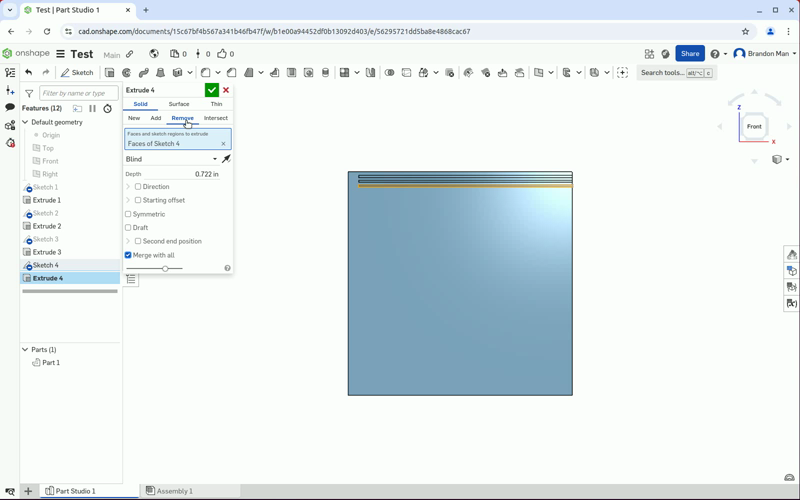
key(enter)
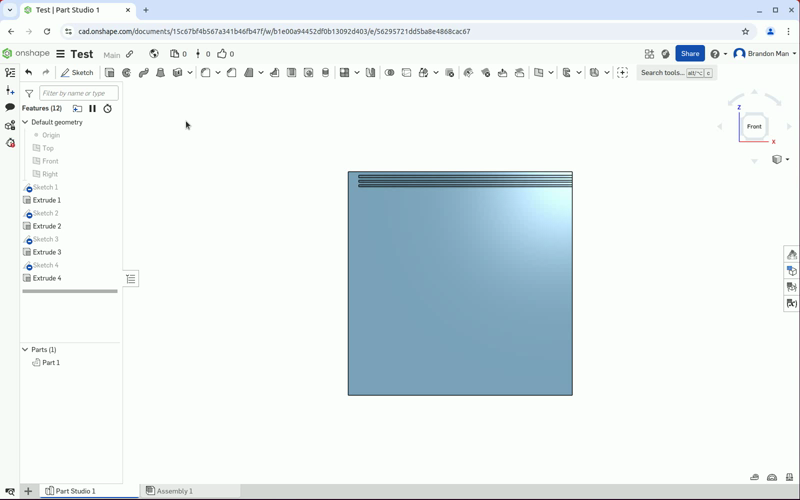
key(shift+h)
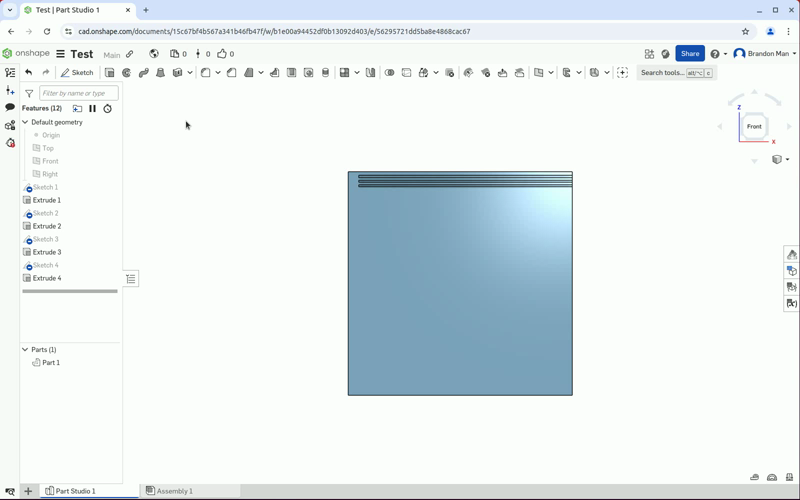
key(shift+h)
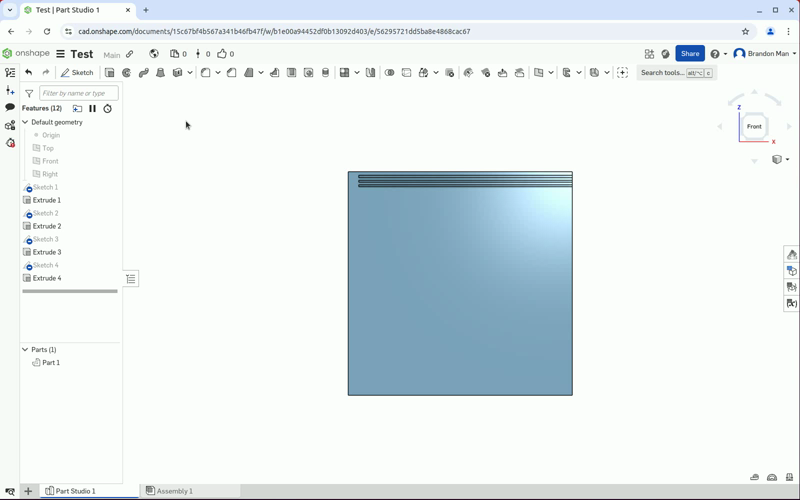
mouse_move(73, 189)
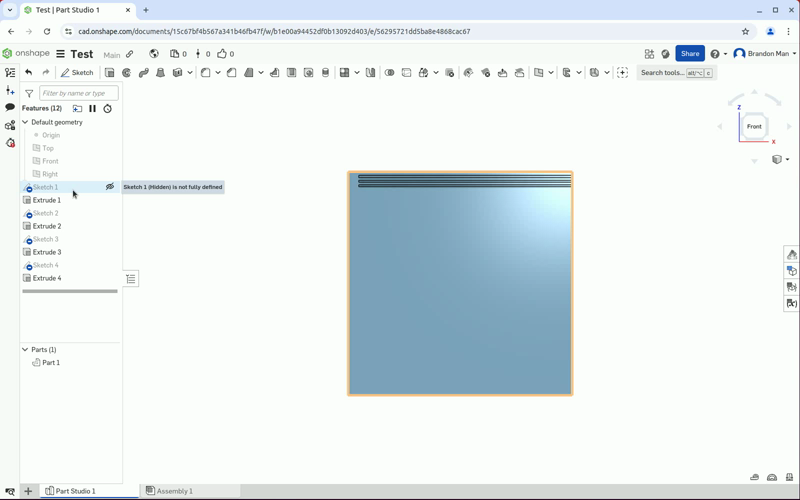
click(73, 189)
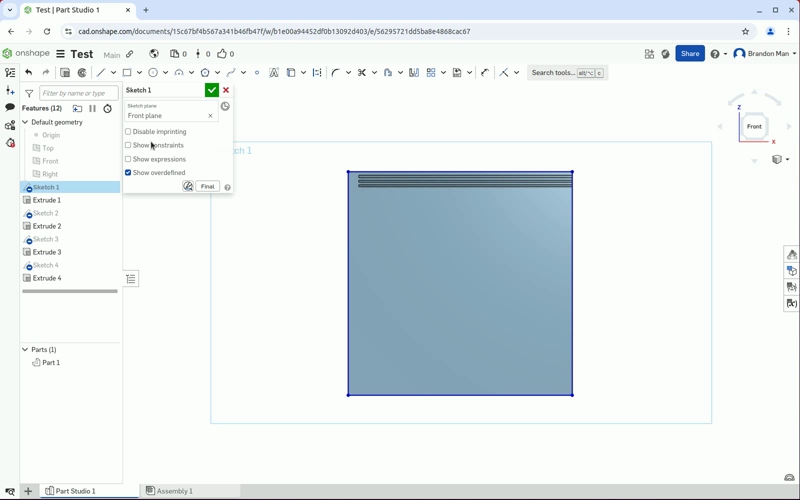
mouse_move(229, 92)
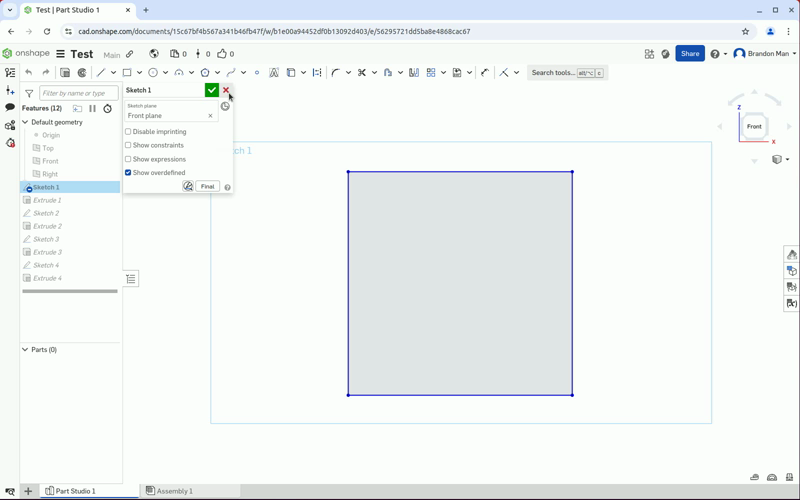
click(229, 92)
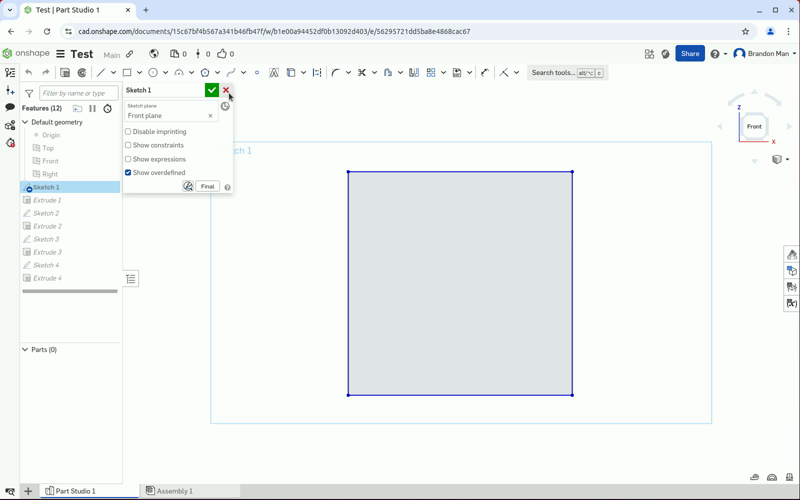
key(shift+s)
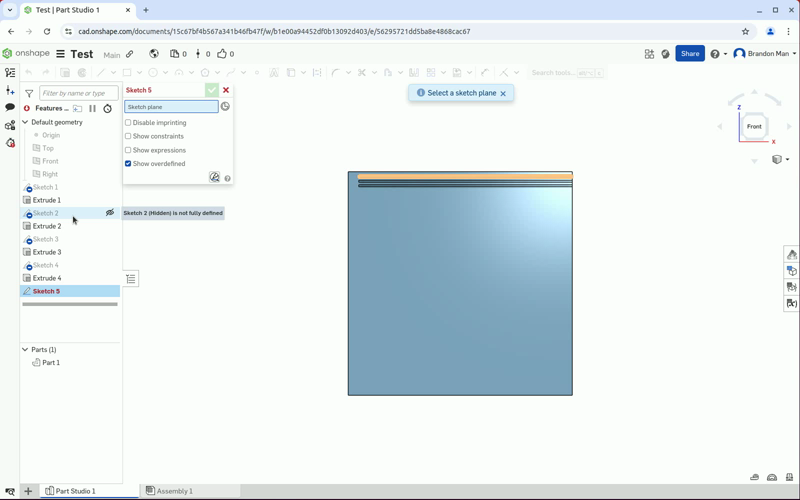
scroll(3)
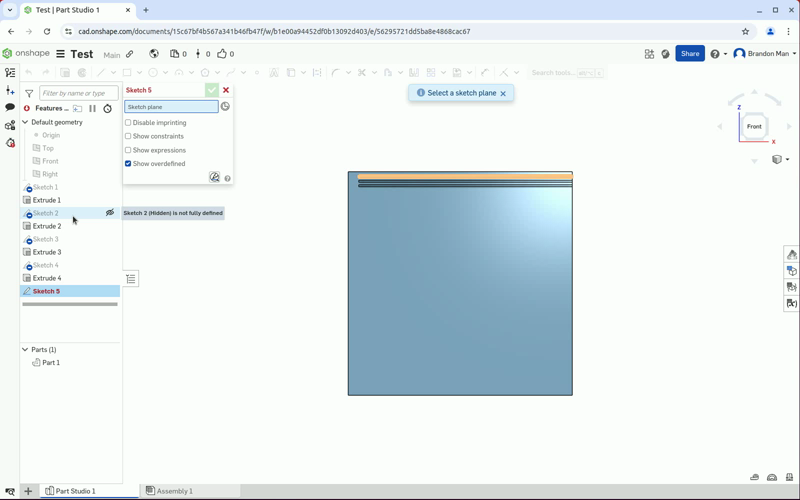
mouse_move(73, 163)
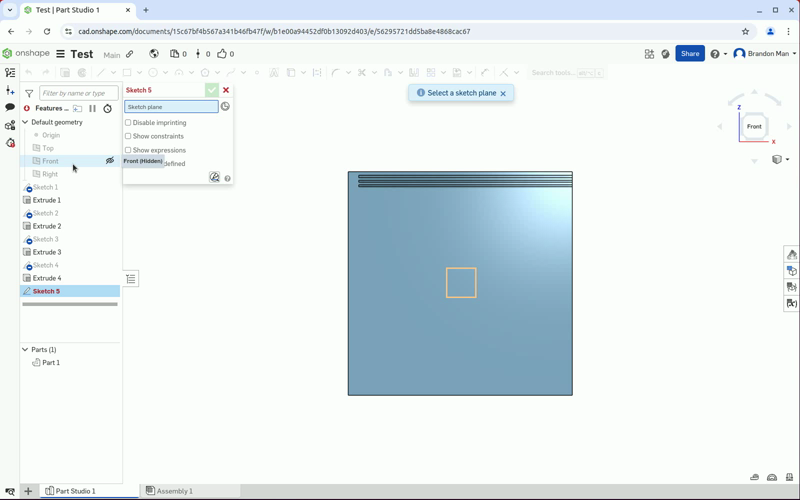
click(73, 163)
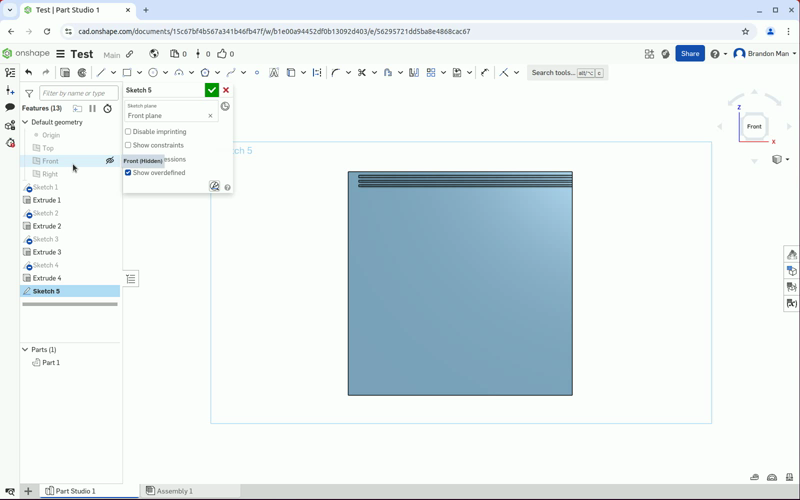
mouse_move(73, 352)
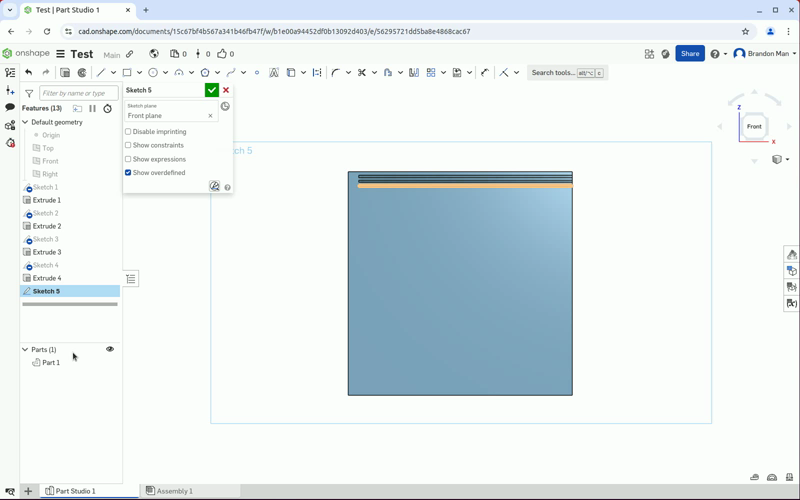
key(y)
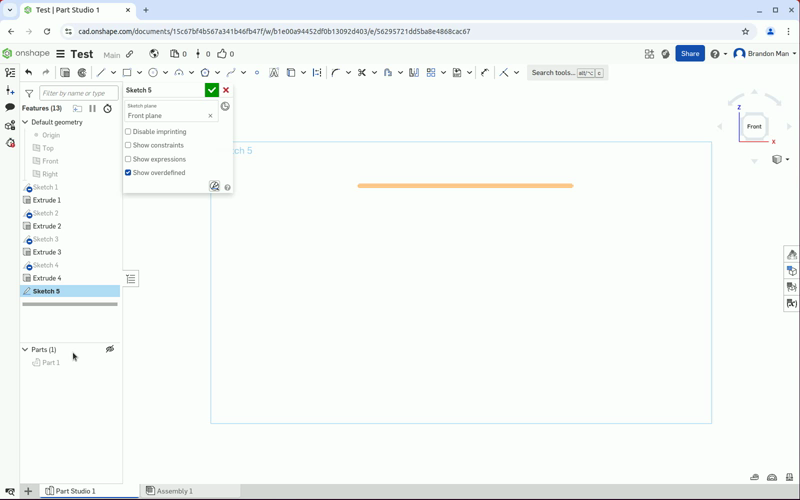
key(l)
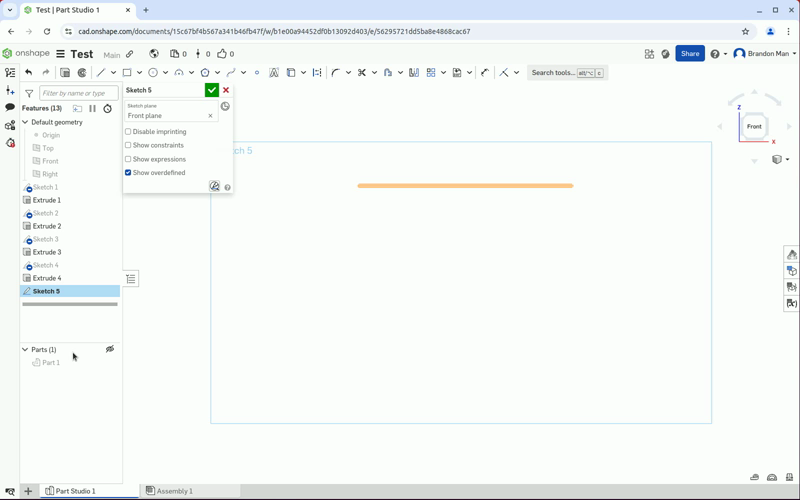
key_down(shift)
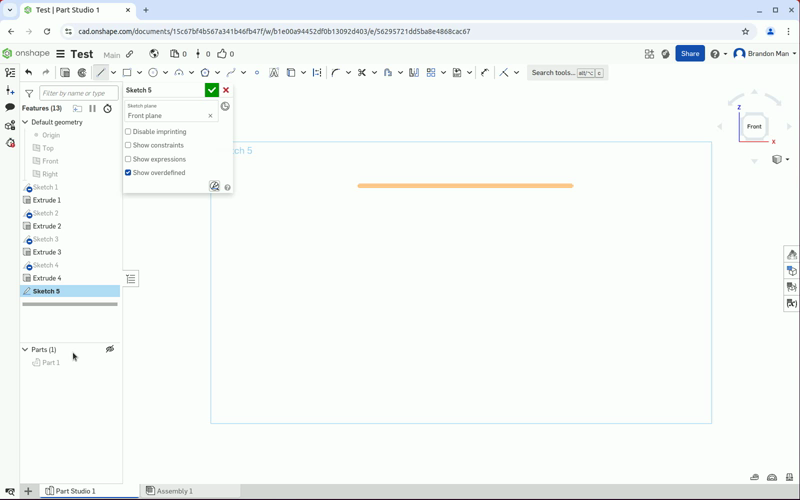
mouse_move(358, 191)
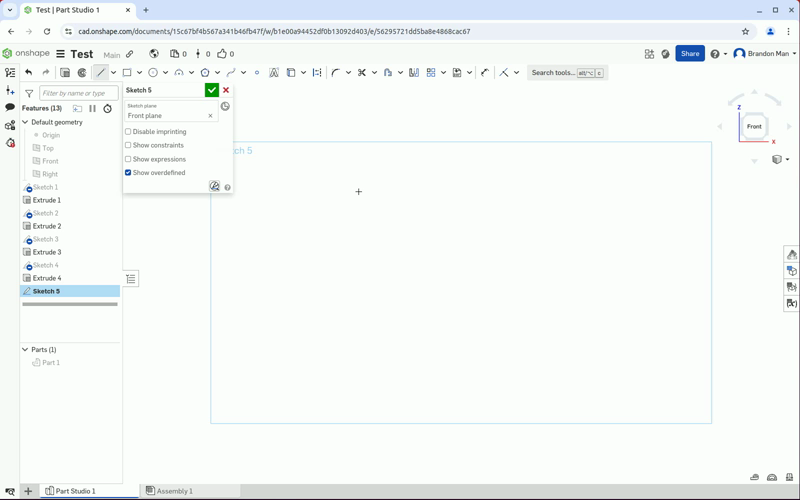
click(358, 191)
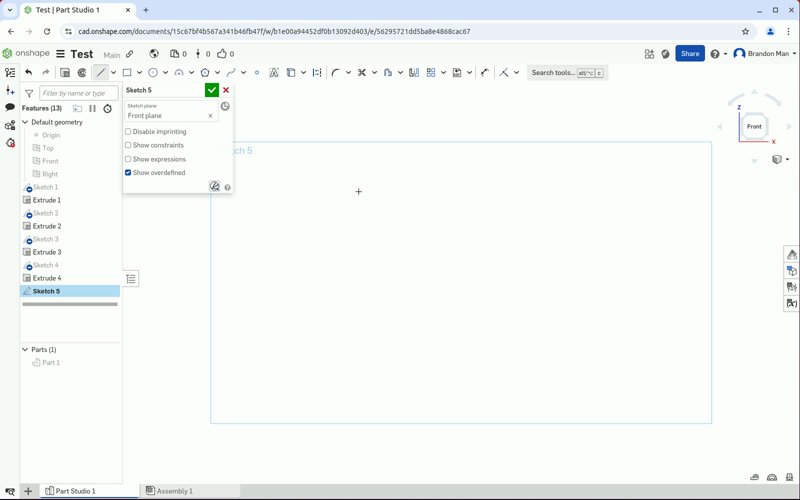
key_up(shift)
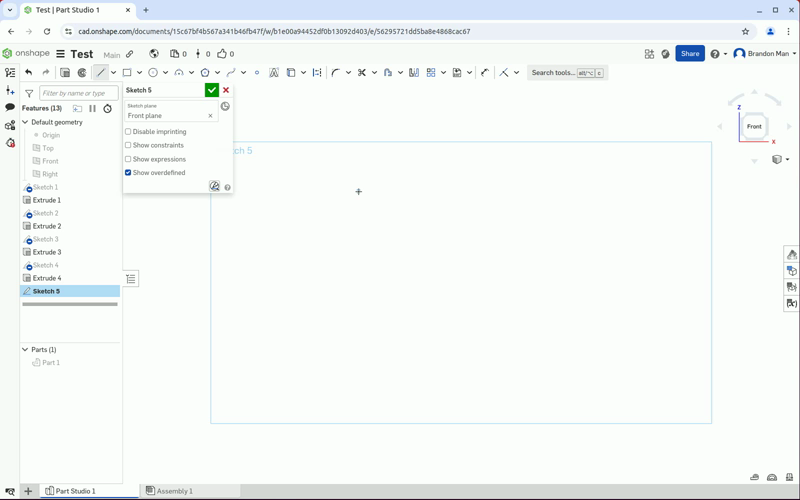
key_down(shift)
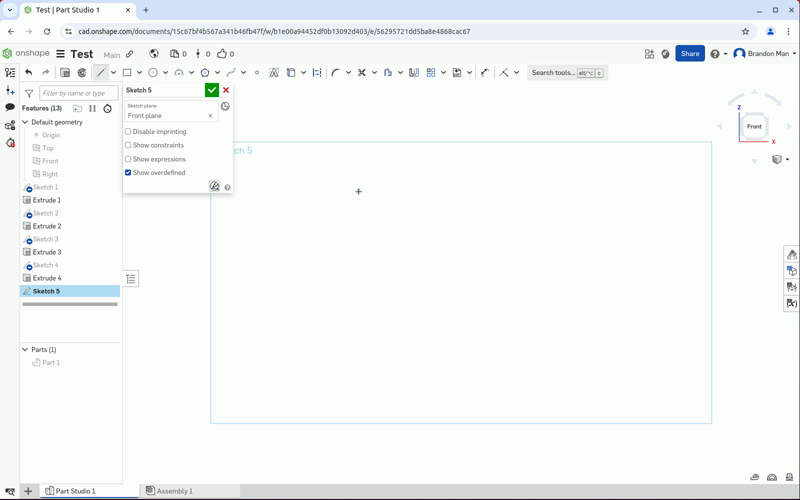
mouse_move(572, 191)
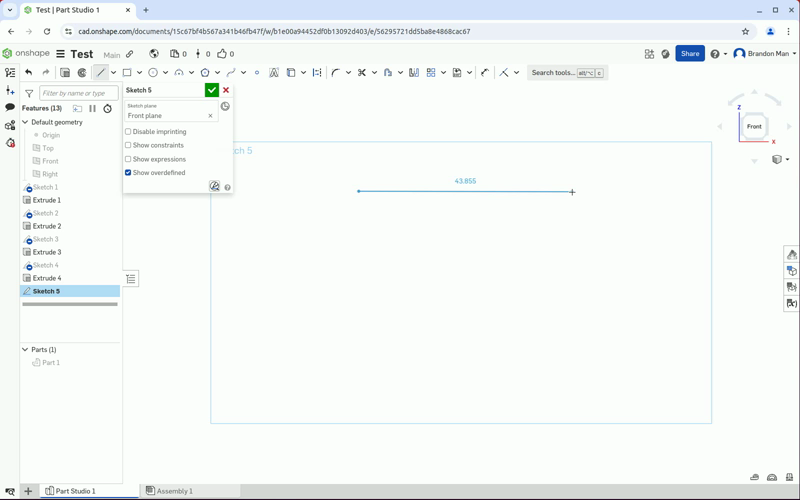
click(572, 191)
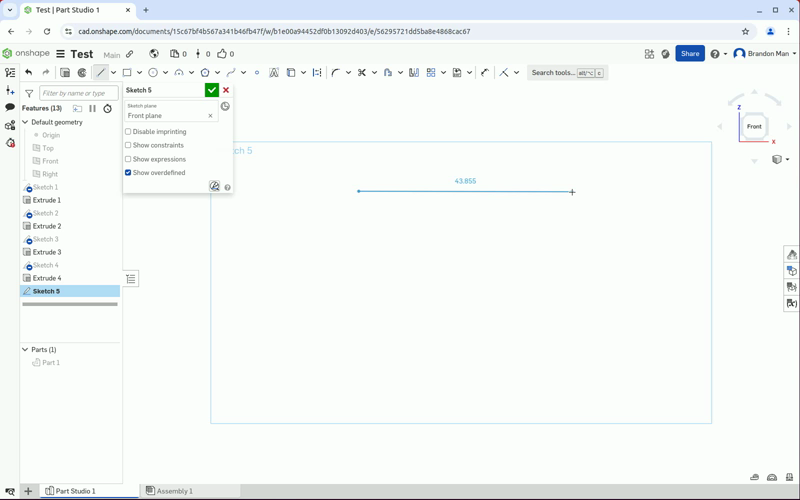
key_up(shift)
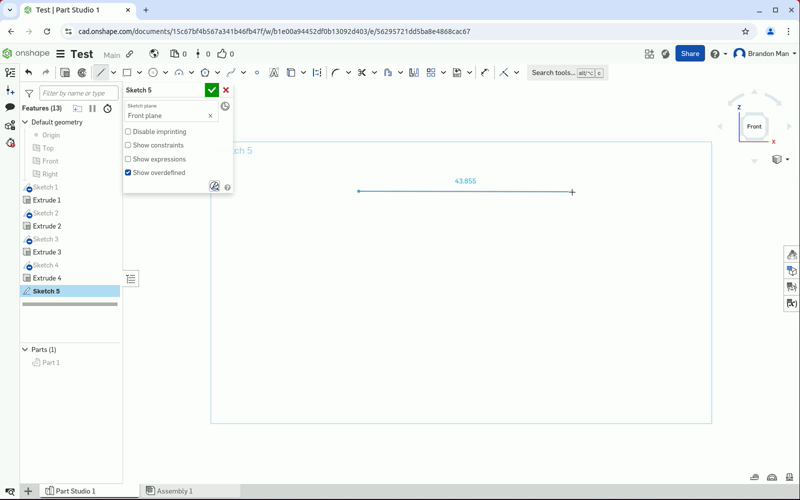
key_down(shift)
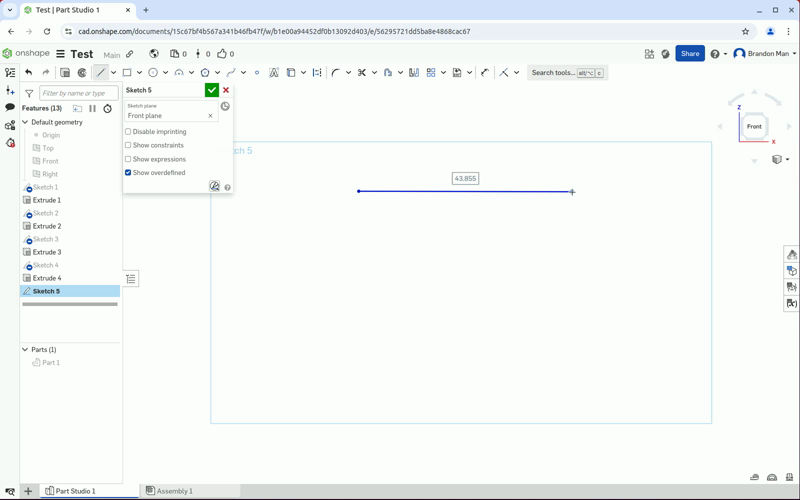
mouse_move(589, 191)
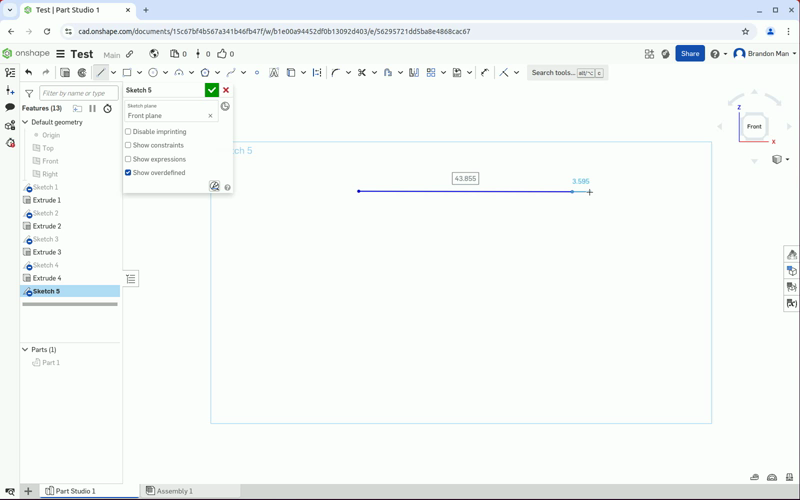
mouse_move(572, 189)
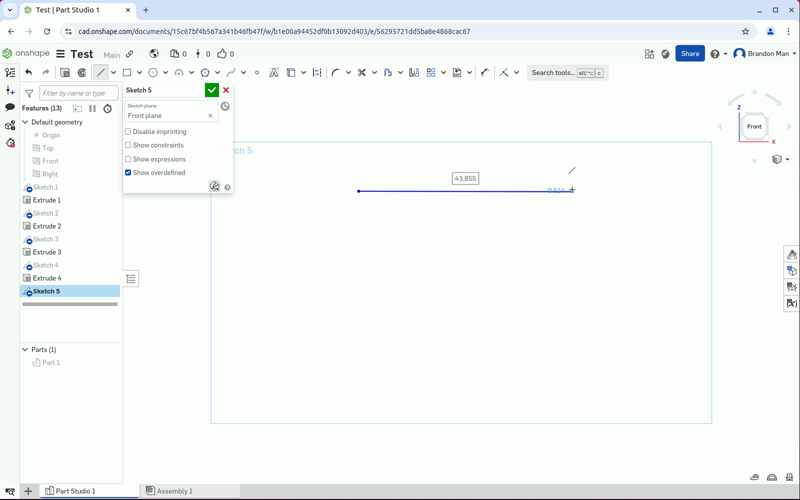
scroll(6)
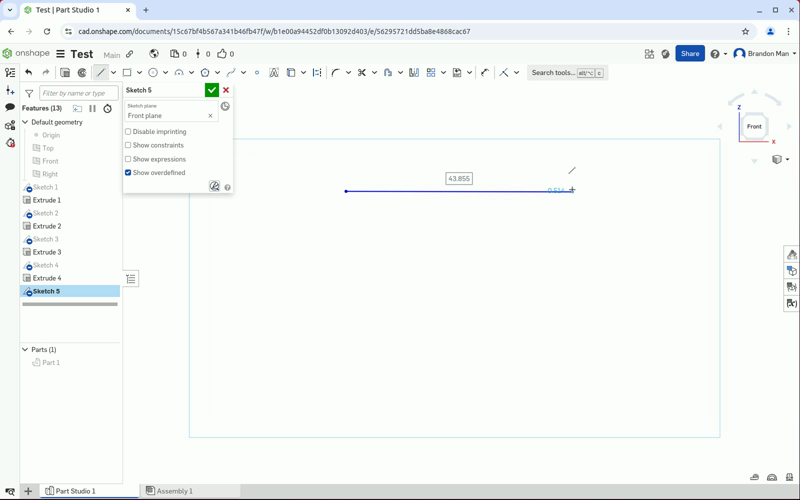
scroll(6)
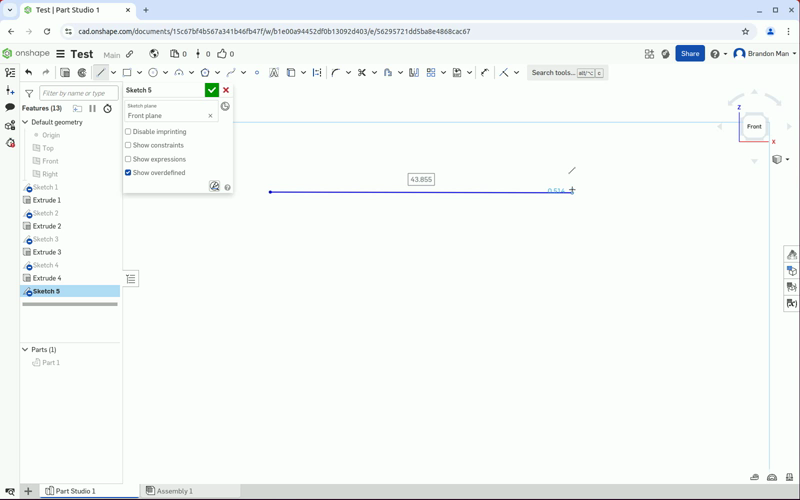
scroll(6)
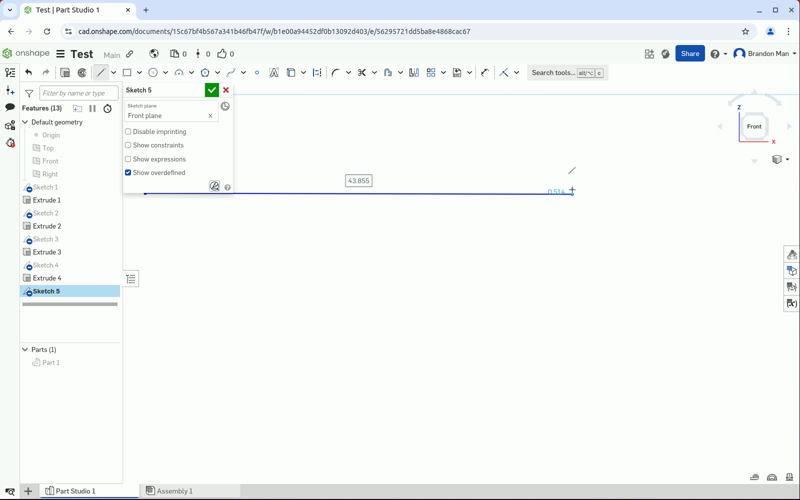
scroll(6)
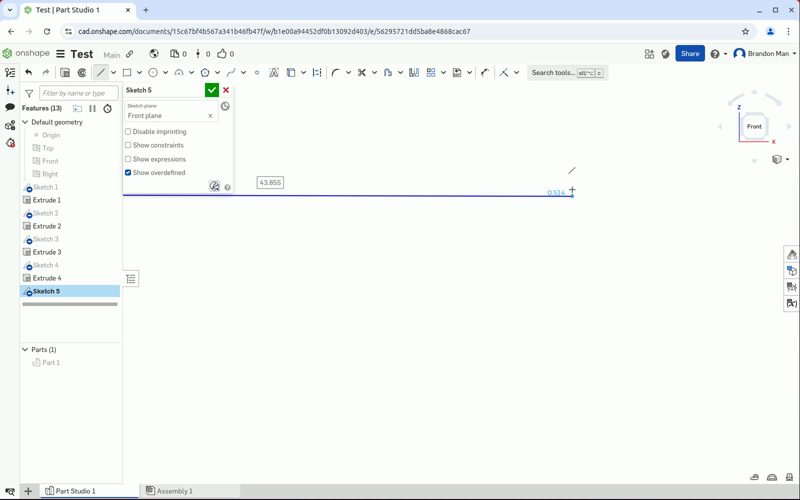
scroll(6)
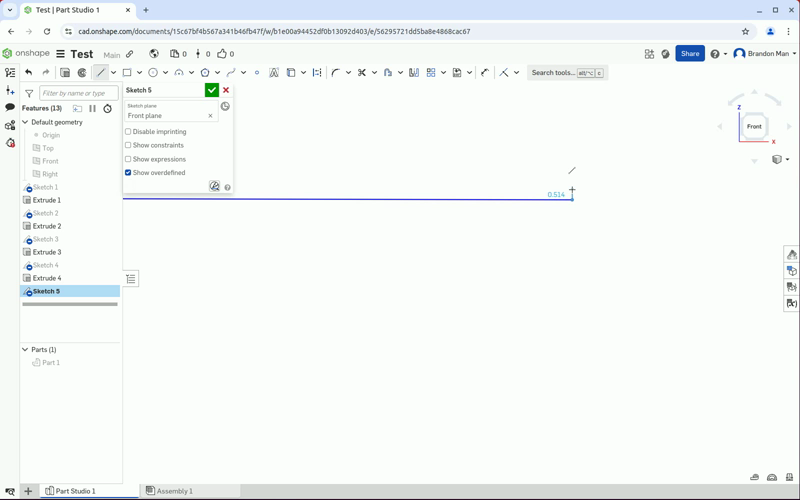
scroll(6)
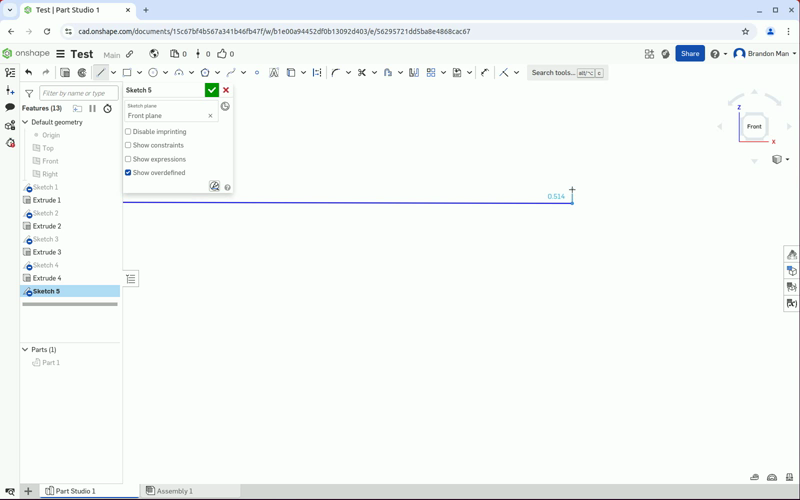
scroll(6)
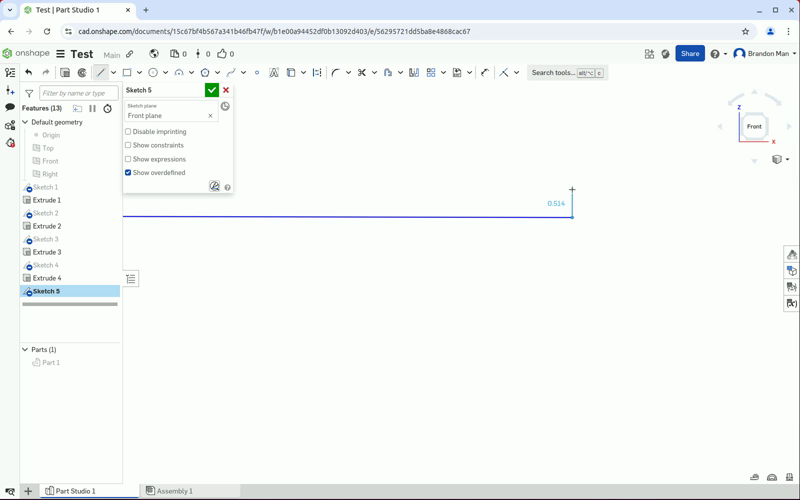
click(572, 189)
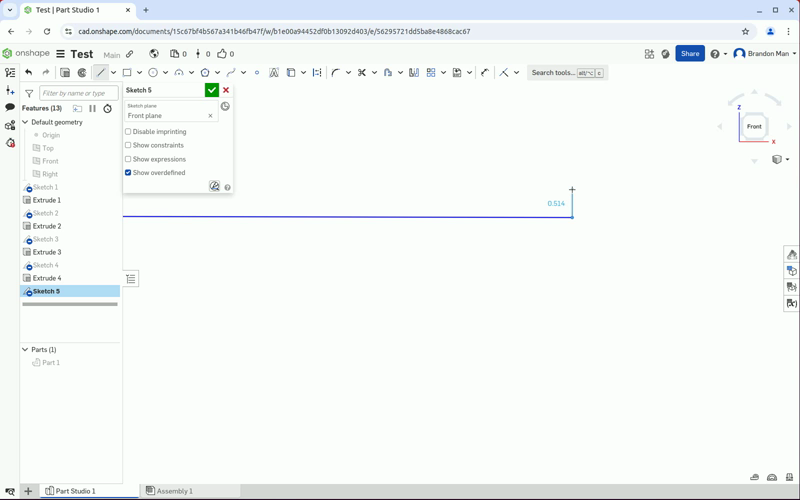
scroll(-6)
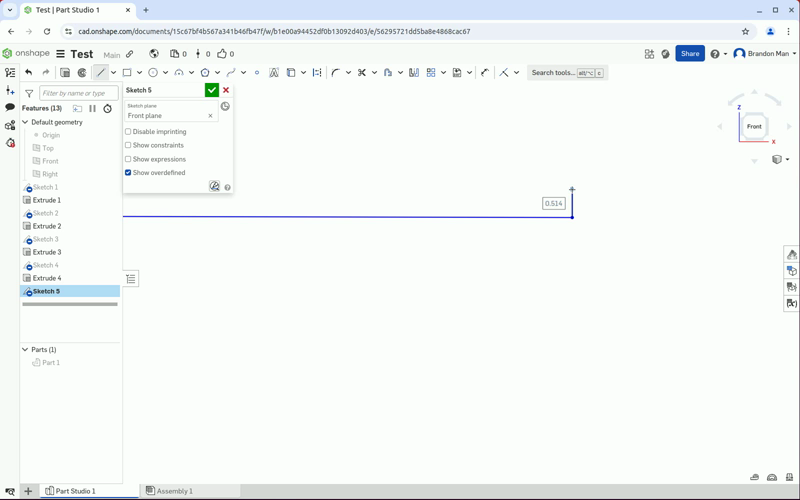
scroll(-6)
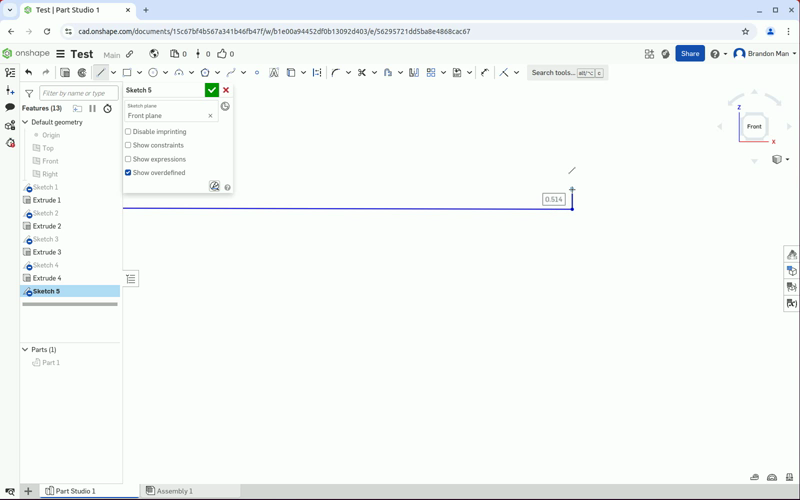
scroll(-6)
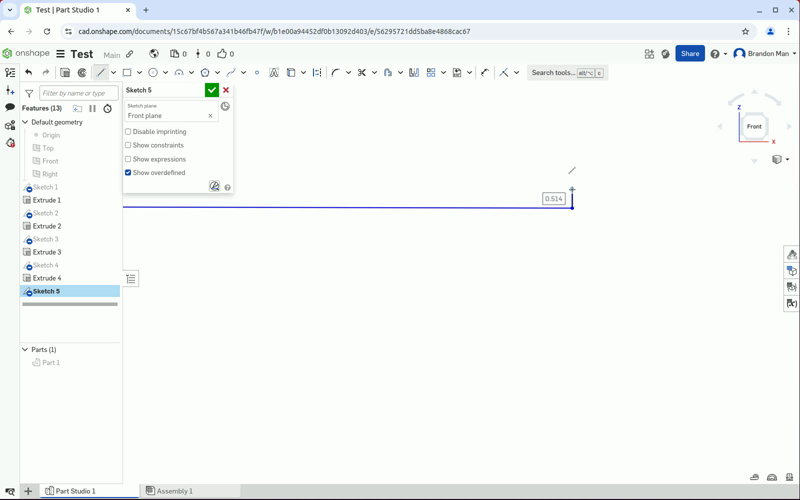
scroll(-6)
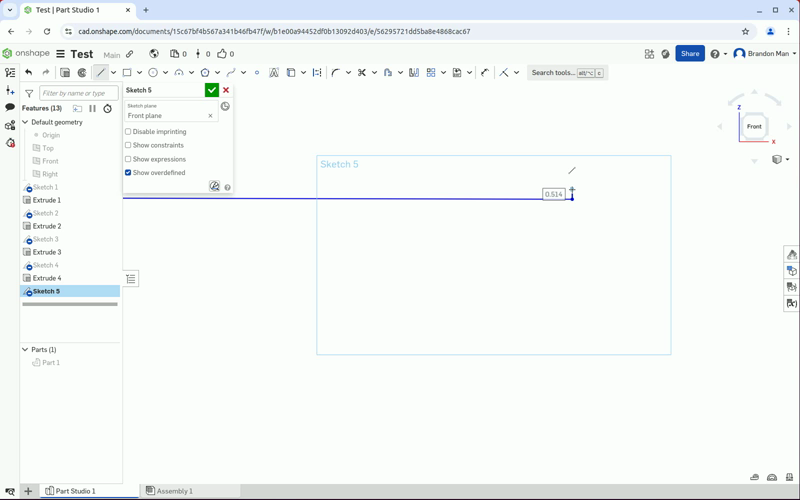
scroll(-6)
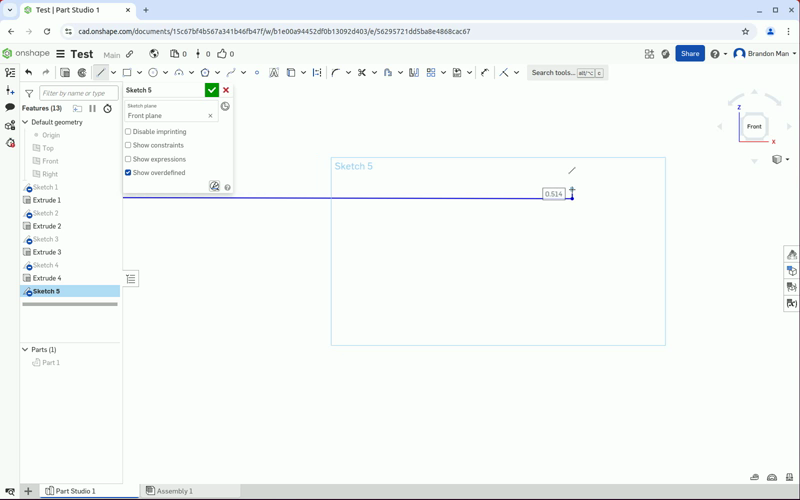
scroll(-6)
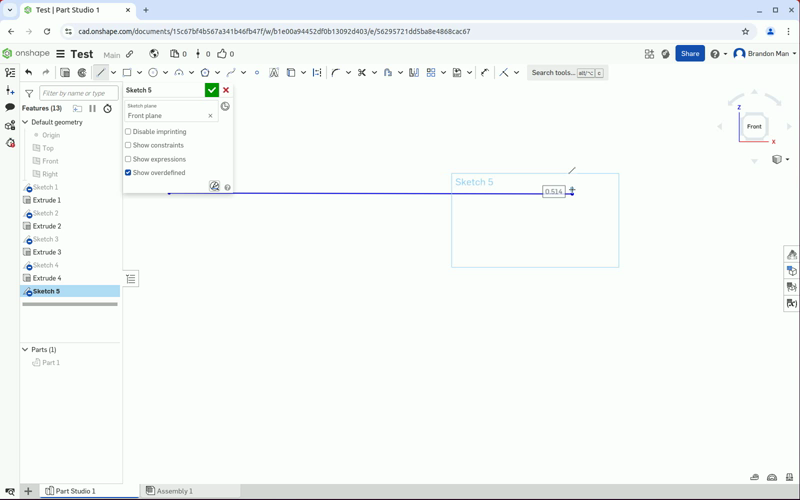
scroll(-6)
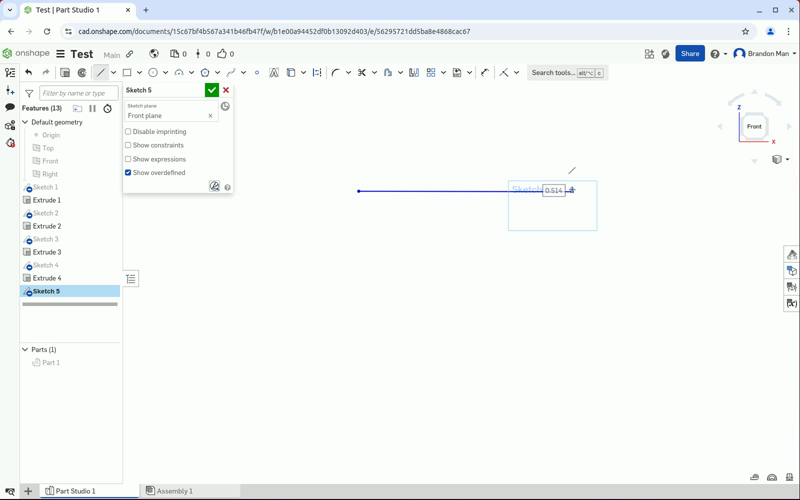
key_up(shift)
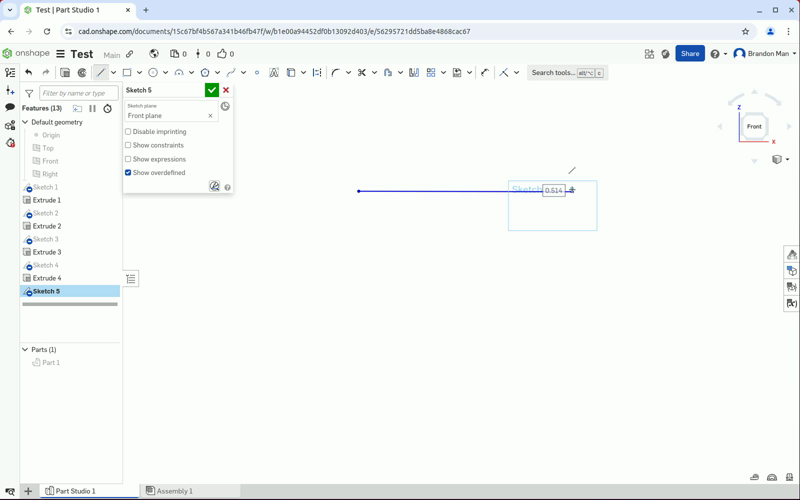
key_down(shift)
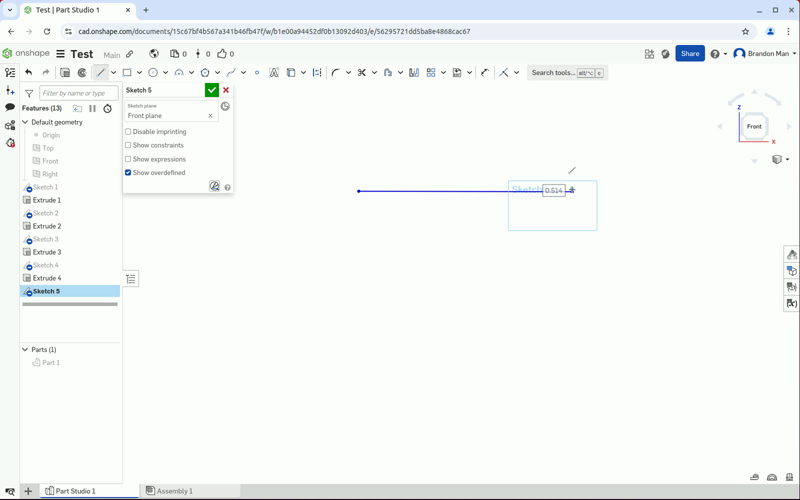
mouse_move(358, 189)
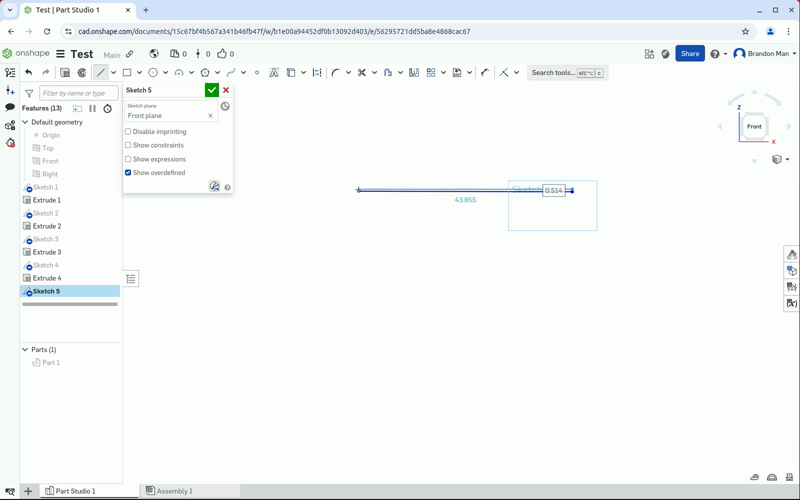
scroll(6)
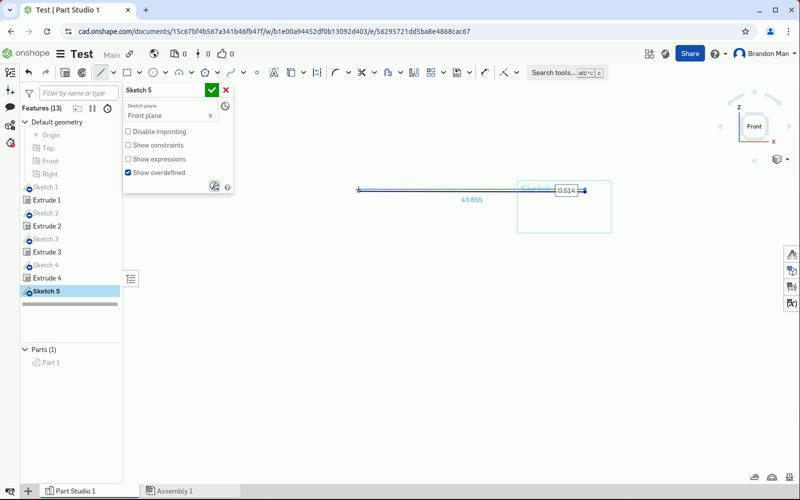
scroll(6)
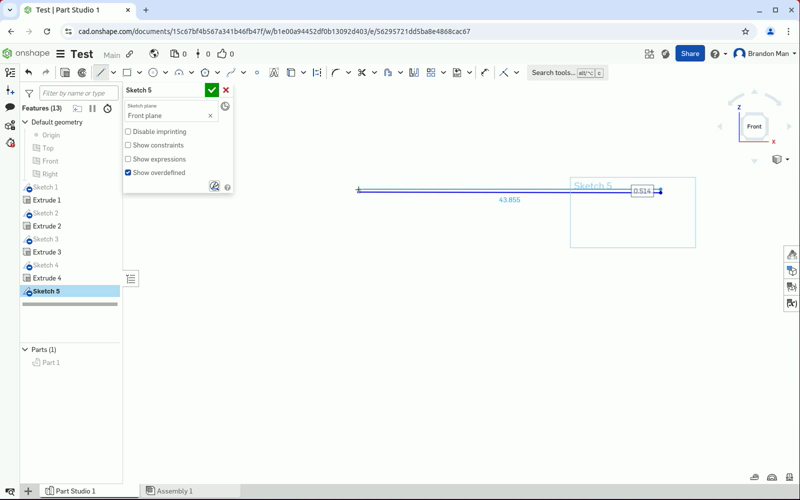
scroll(6)
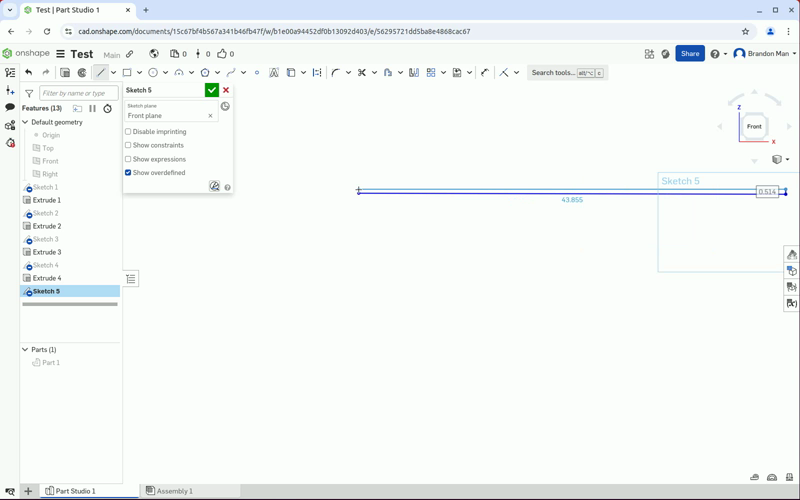
scroll(6)
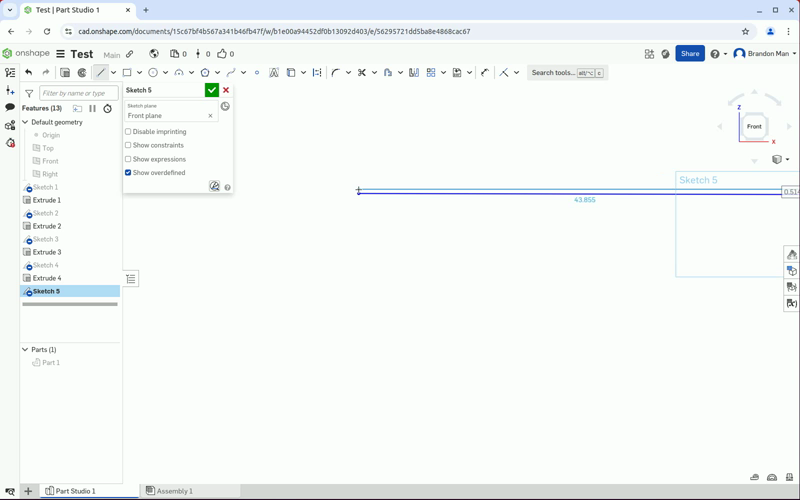
scroll(6)
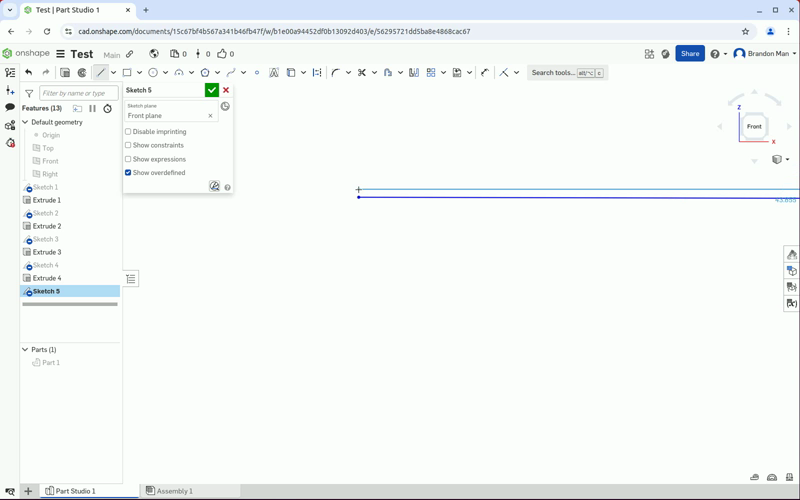
scroll(6)
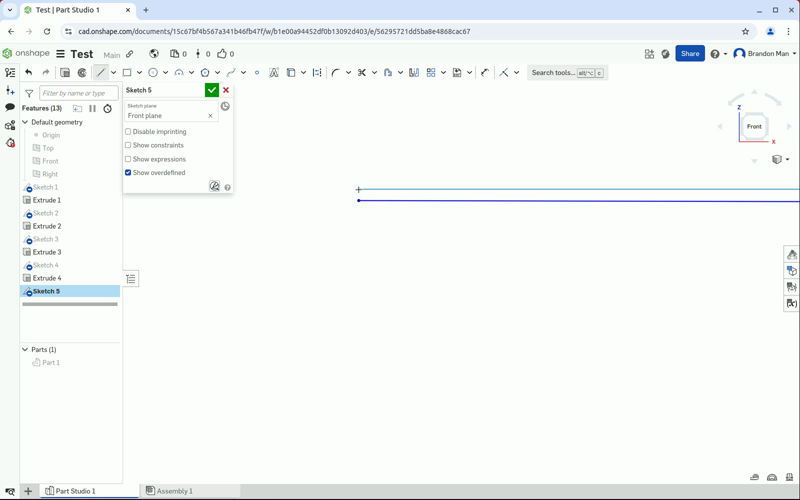
scroll(6)
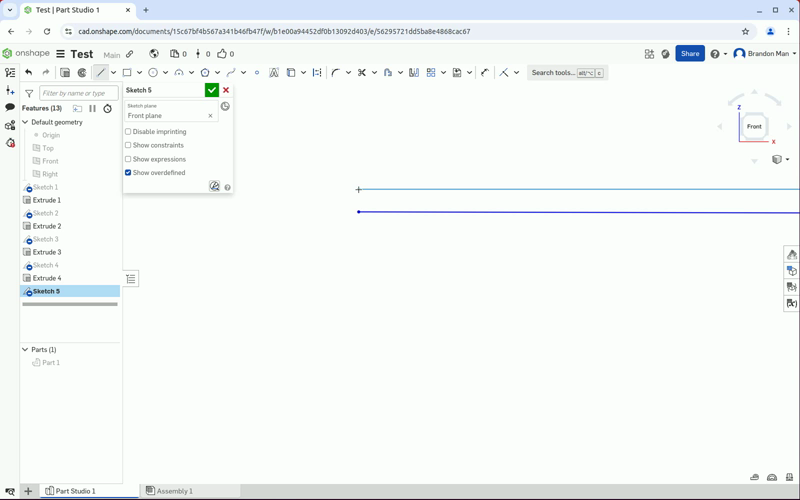
click(358, 189)
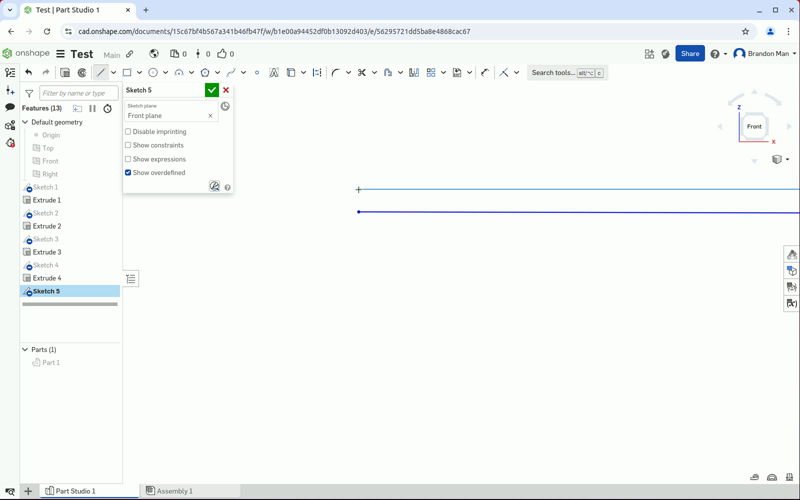
scroll(-6)
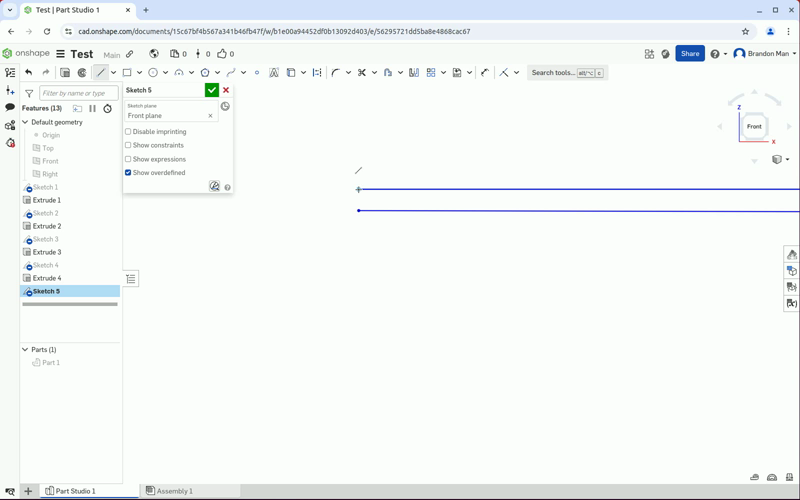
scroll(-6)
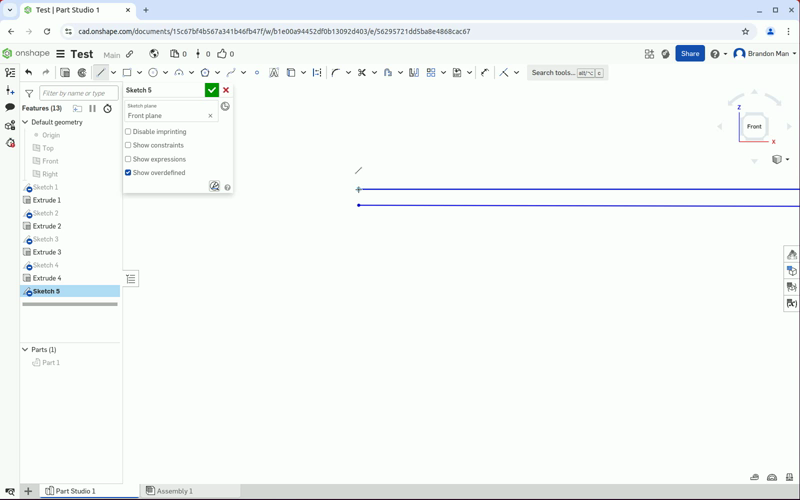
scroll(-6)
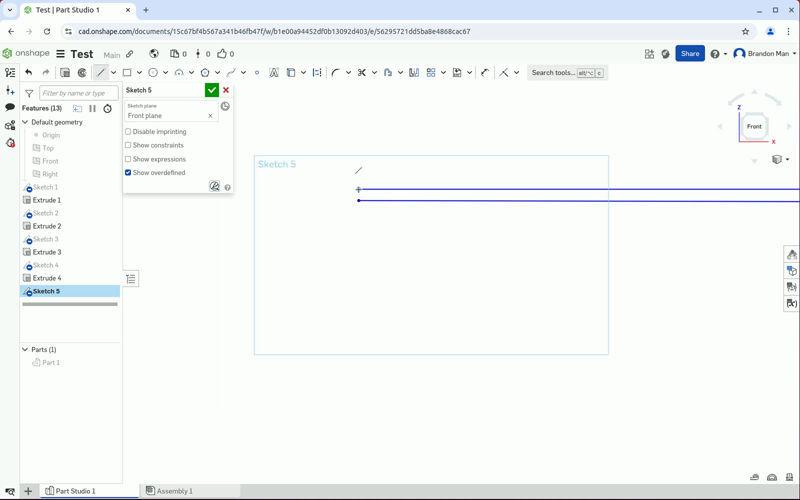
scroll(-6)
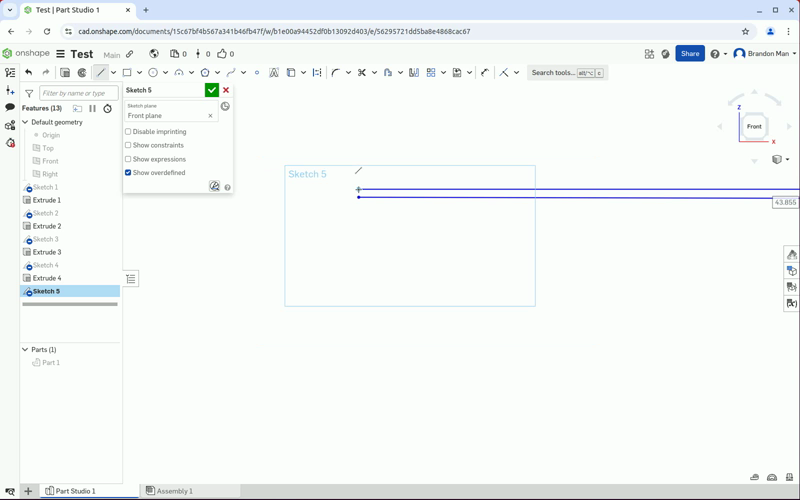
scroll(-6)
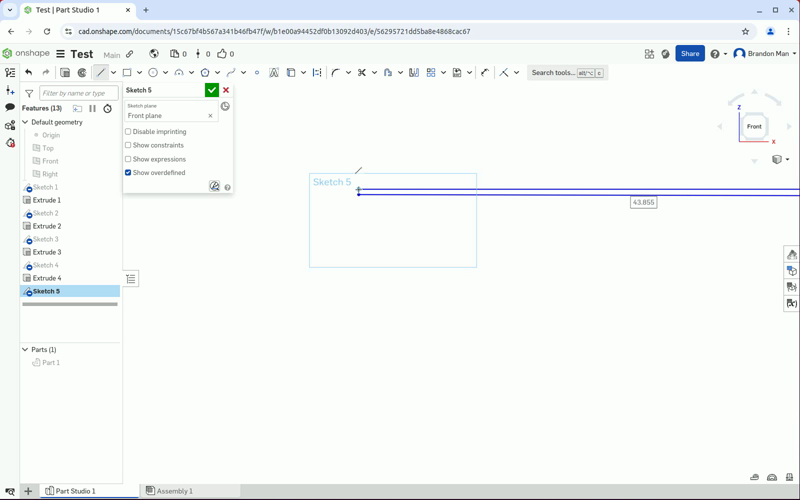
scroll(-6)
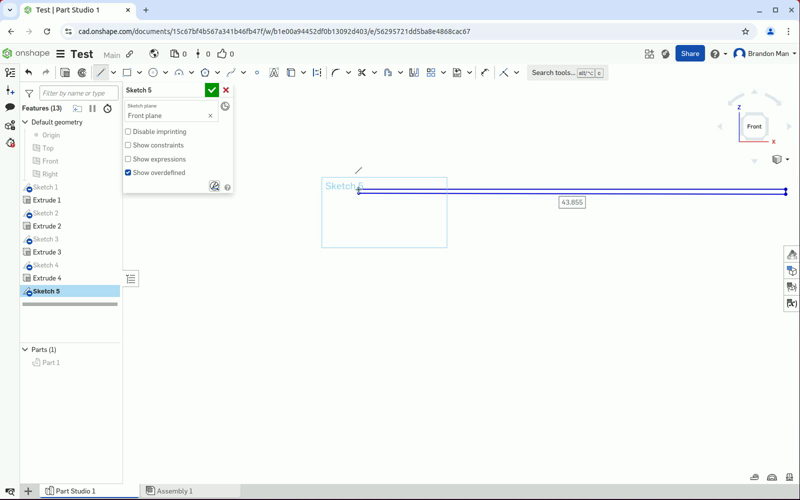
scroll(-6)
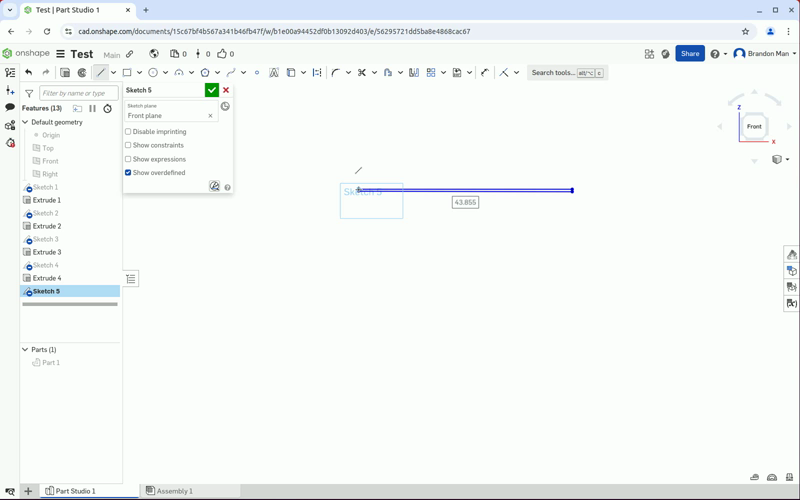
key_up(shift)
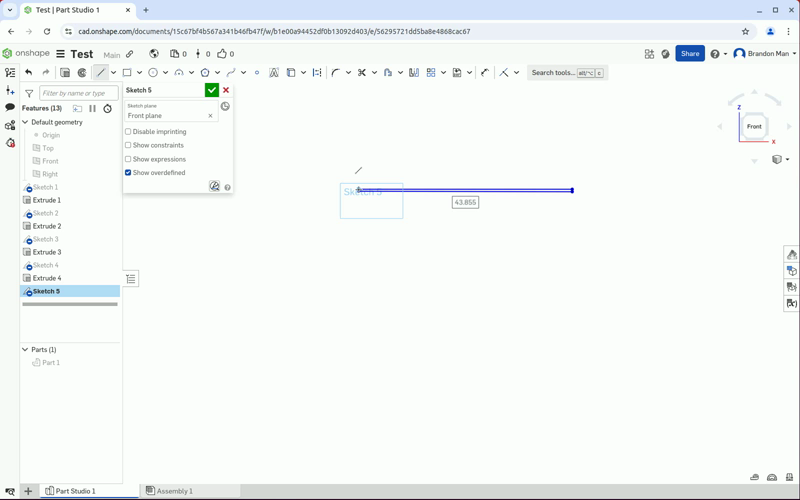
mouse_move(388, 189)
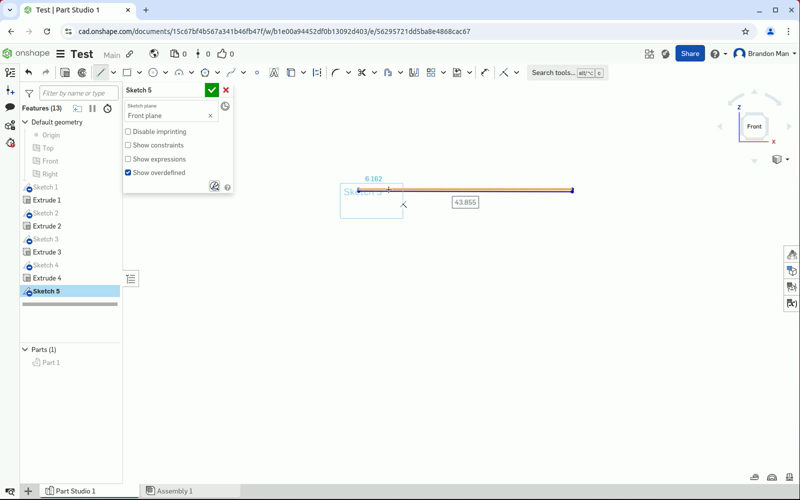
key_down(shift)
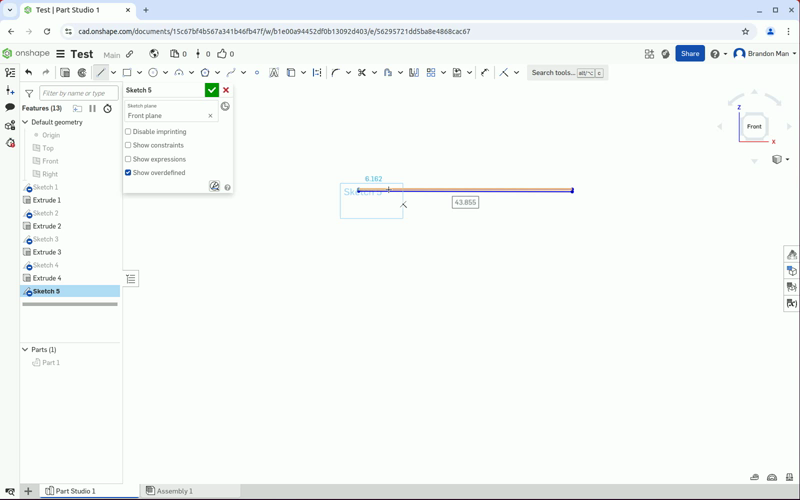
mouse_move(358, 191)
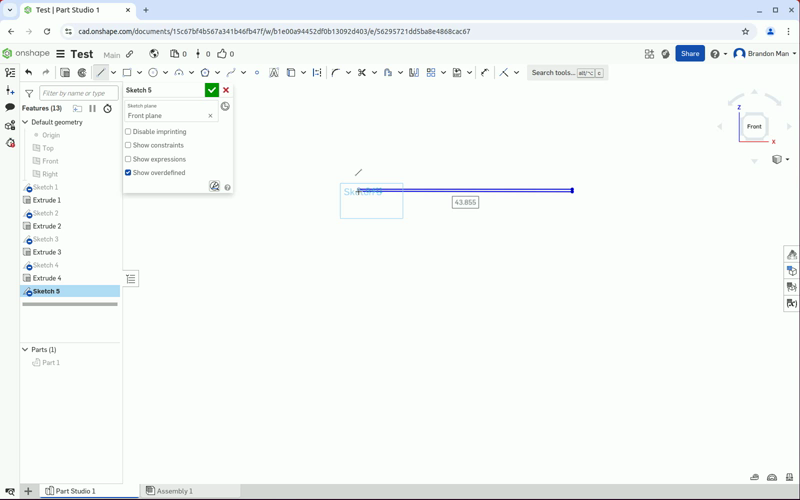
scroll(6)
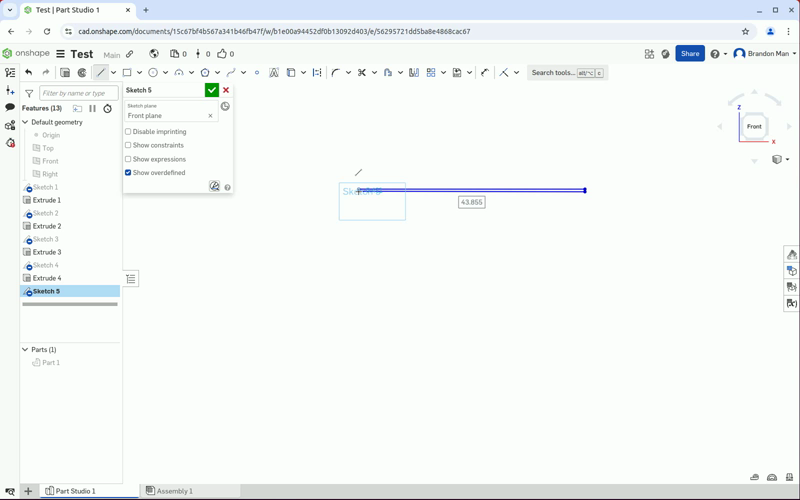
scroll(6)
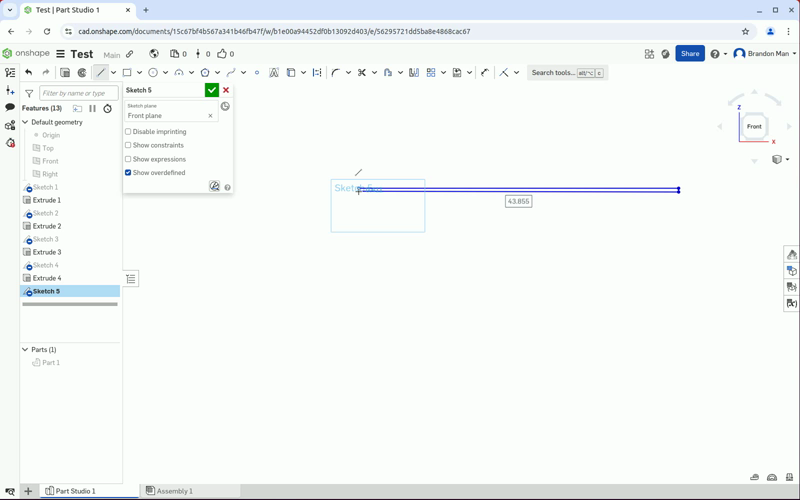
scroll(6)
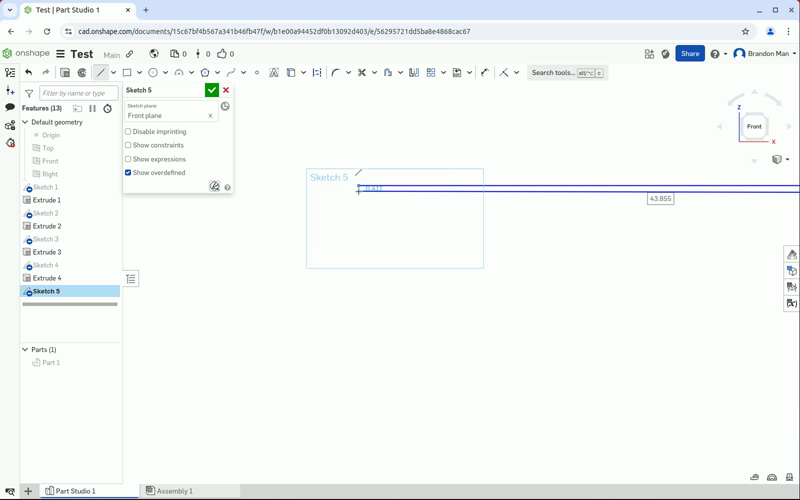
scroll(6)
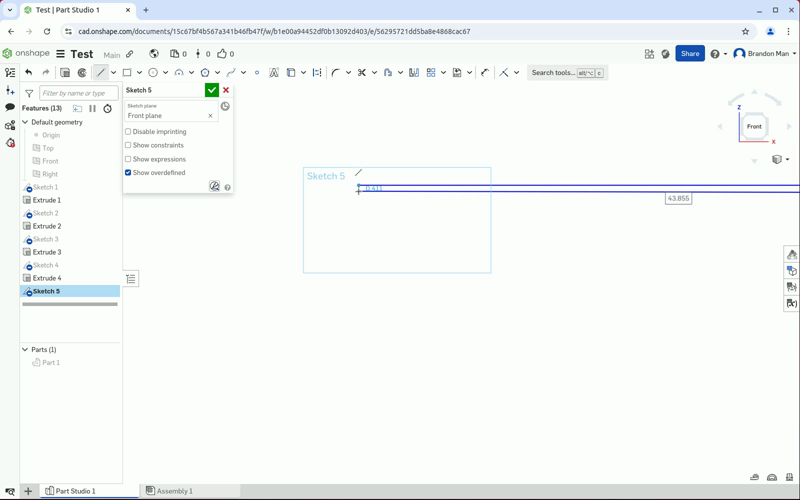
scroll(6)
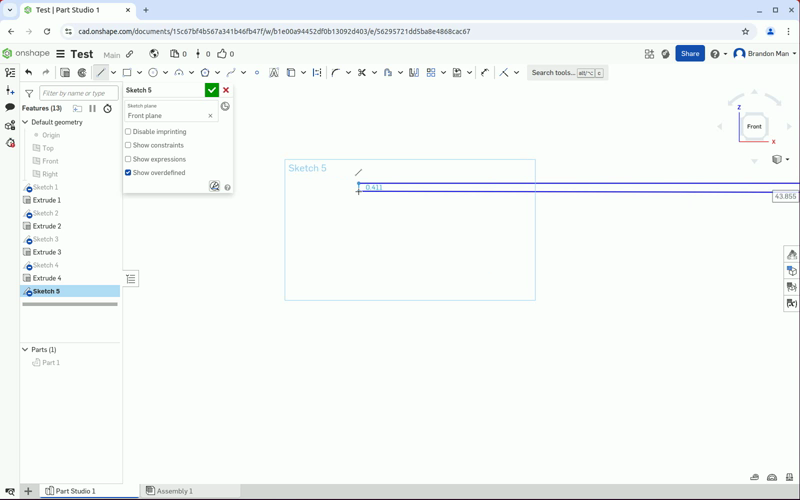
scroll(6)
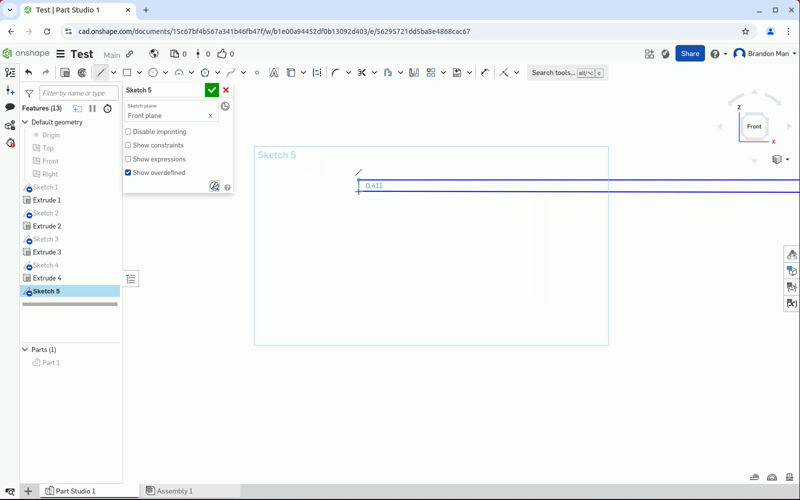
scroll(6)
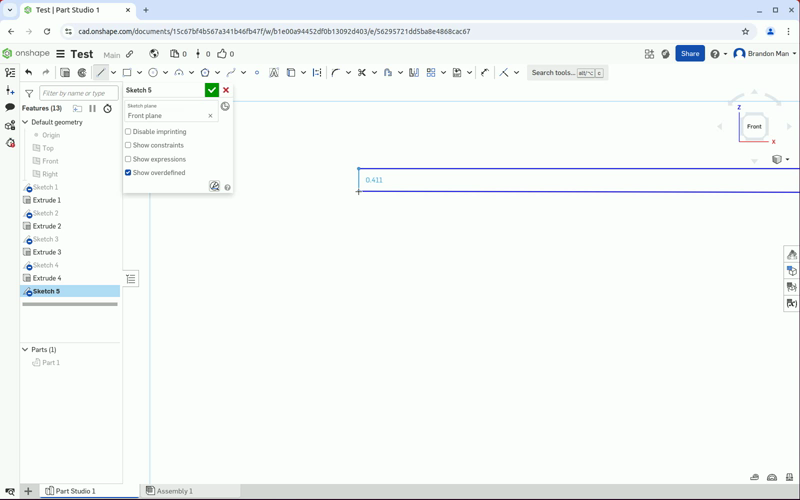
key_up(shift)
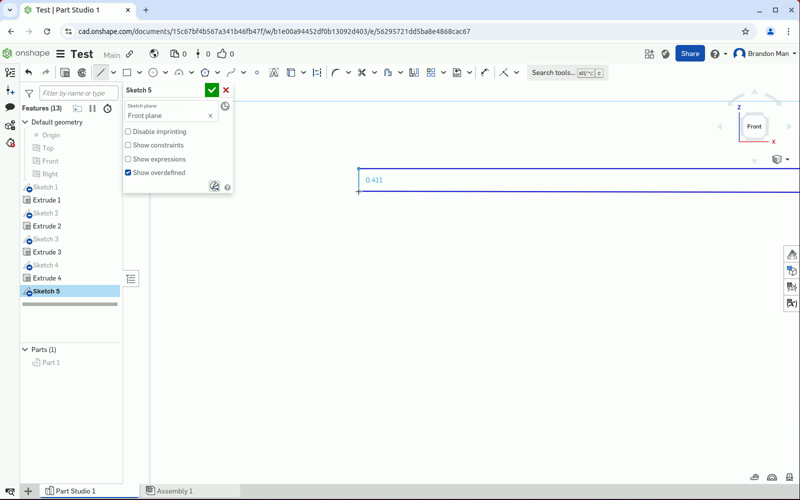
click(358, 191)
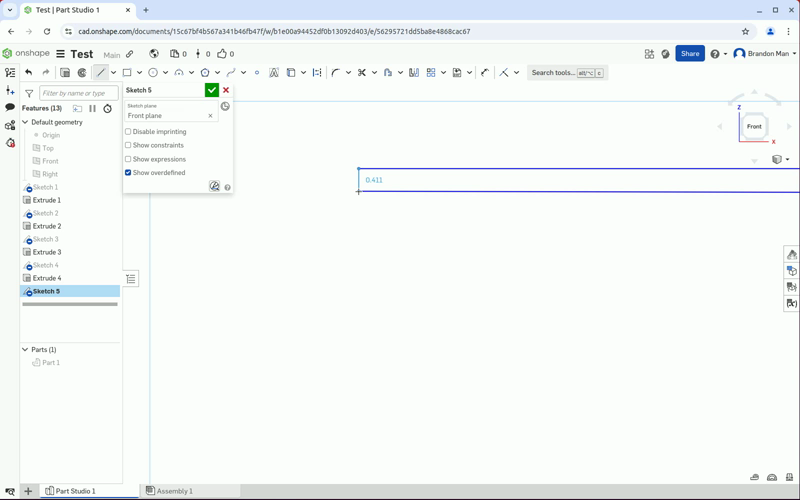
scroll(-6)
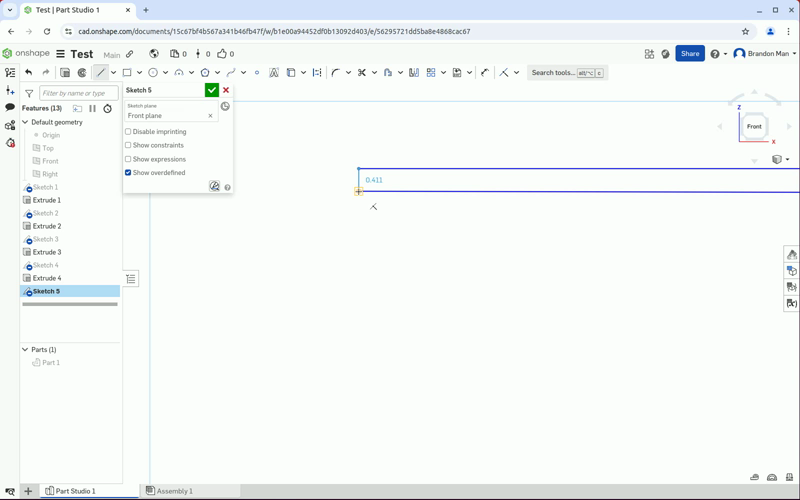
scroll(-6)
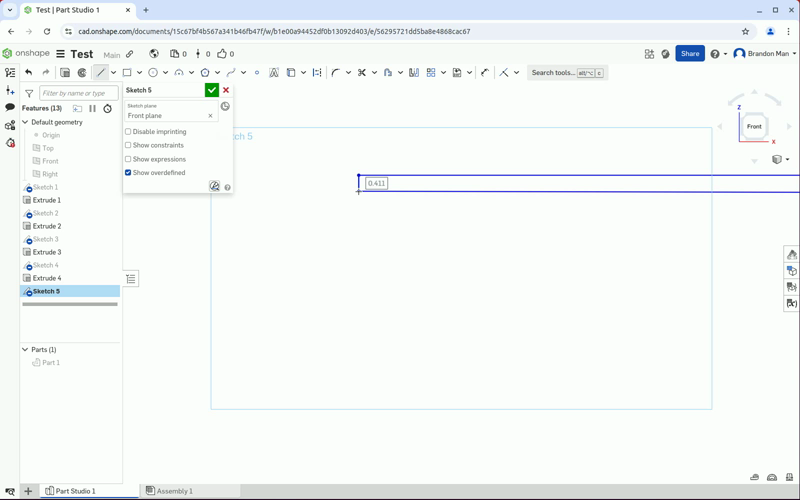
scroll(-6)
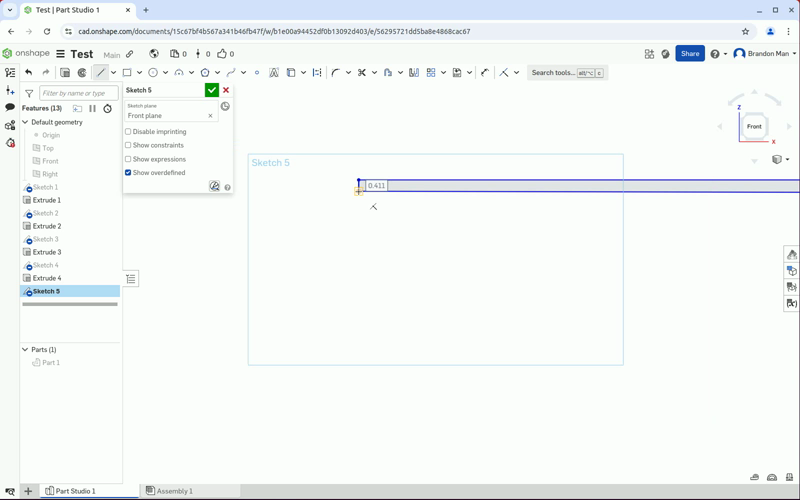
scroll(-6)
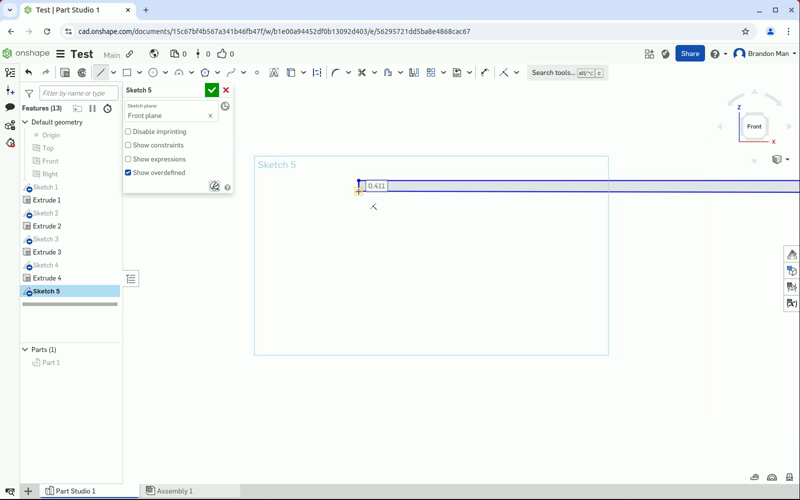
scroll(-6)
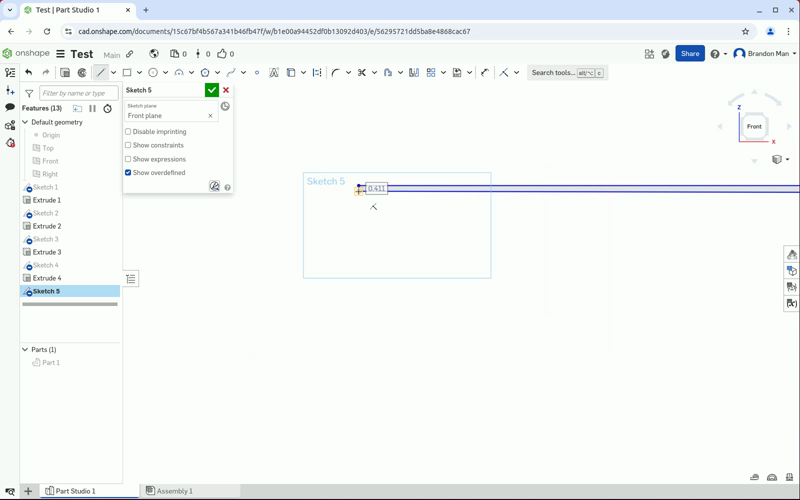
scroll(-6)
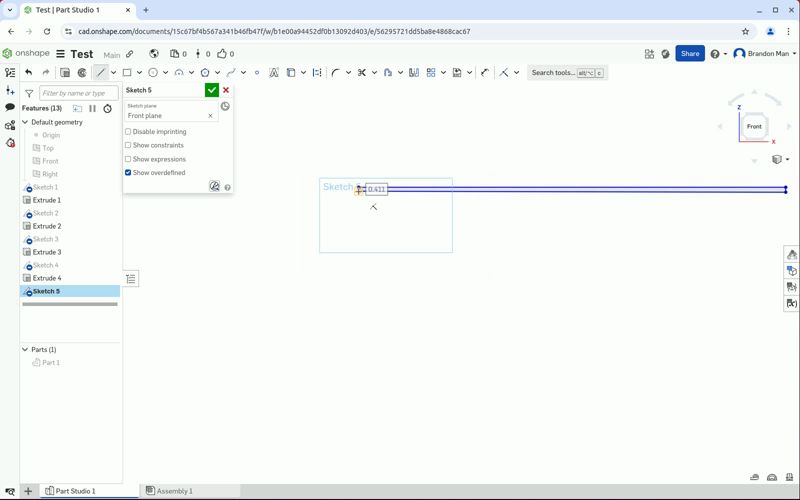
scroll(-6)
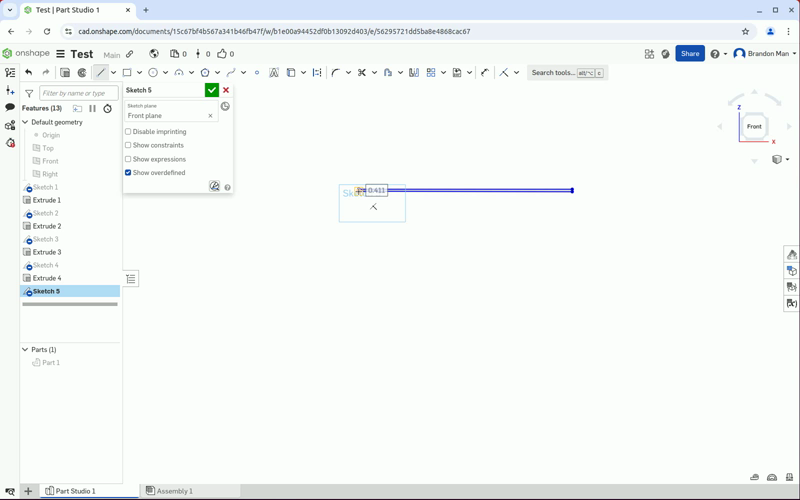
key(esc)
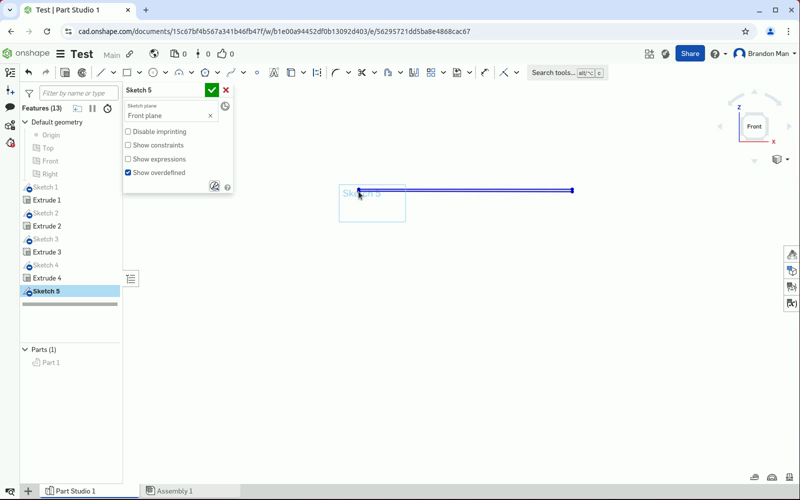
mouse_move(507, 191)
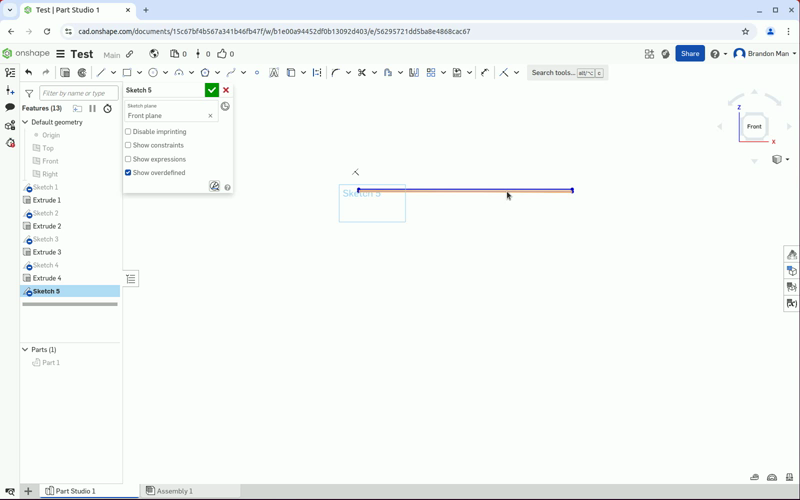
scroll(6)
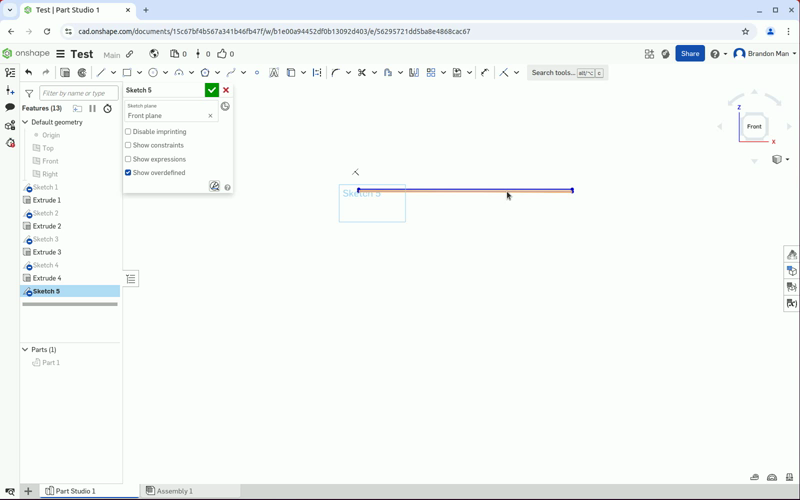
scroll(6)
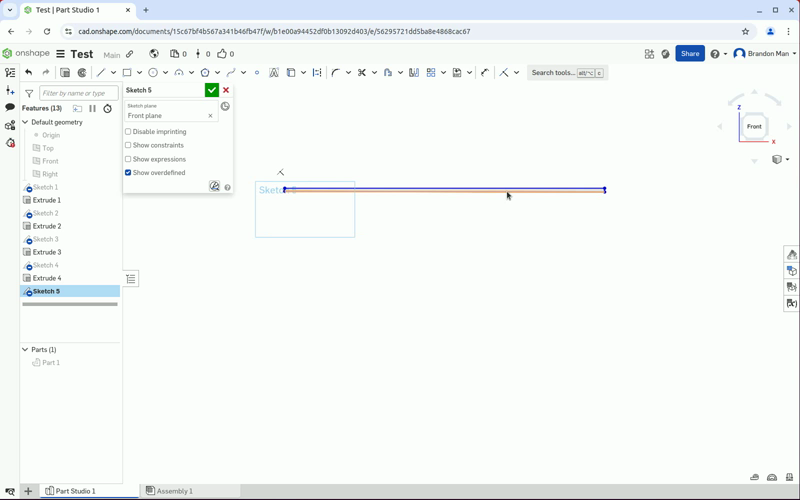
scroll(6)
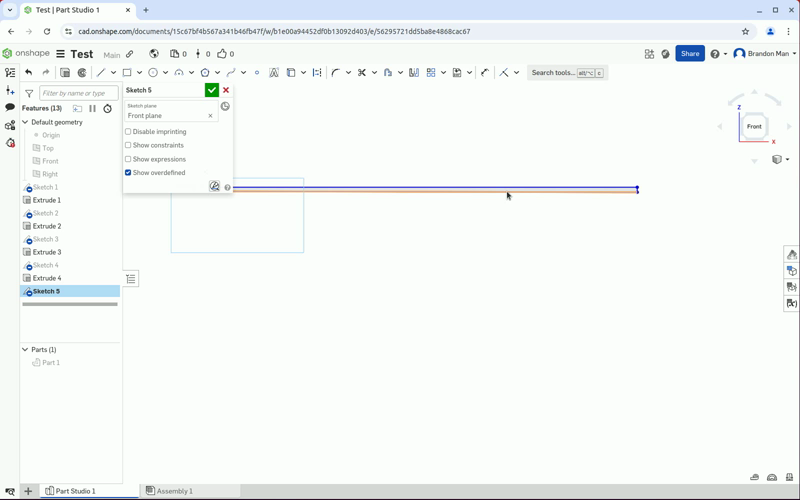
scroll(6)
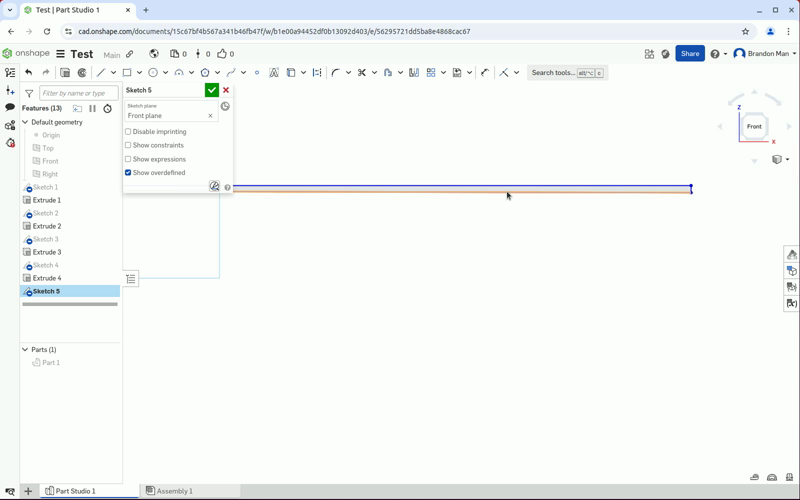
scroll(6)
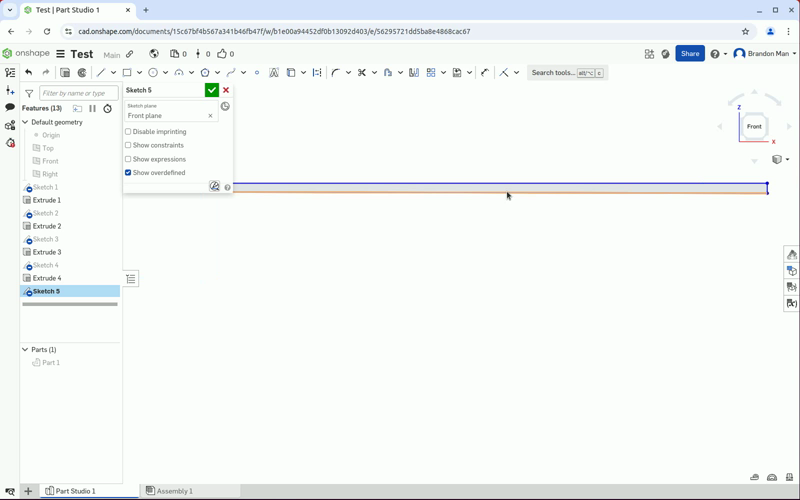
scroll(6)
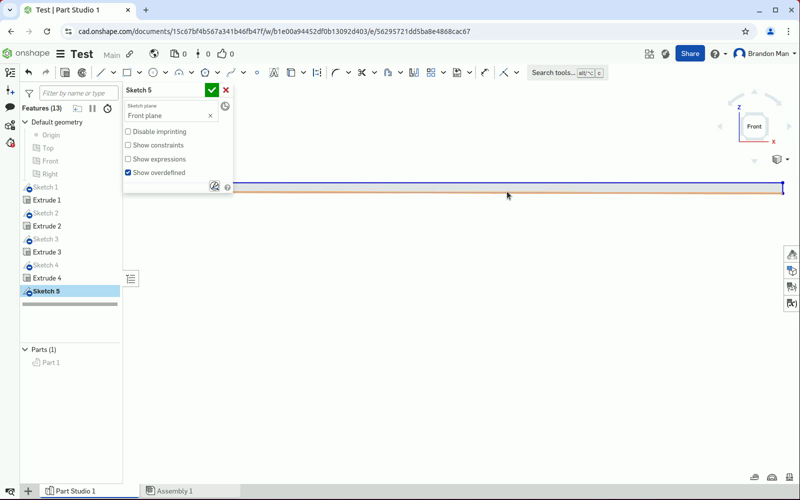
scroll(6)
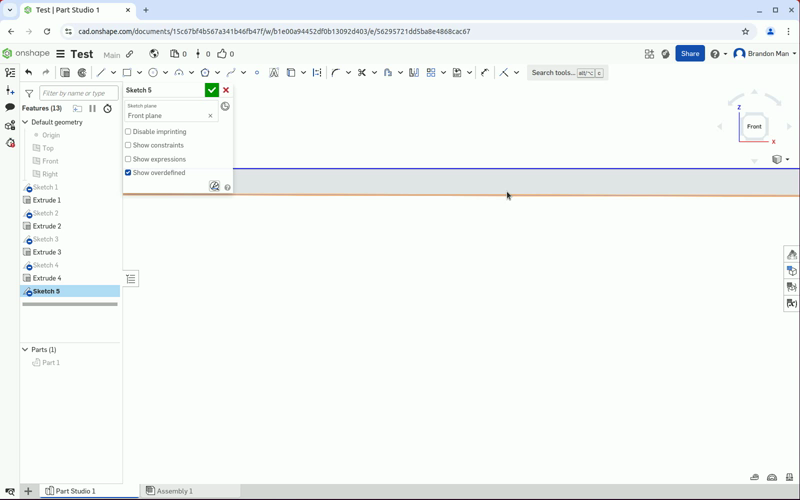
click(507, 191)
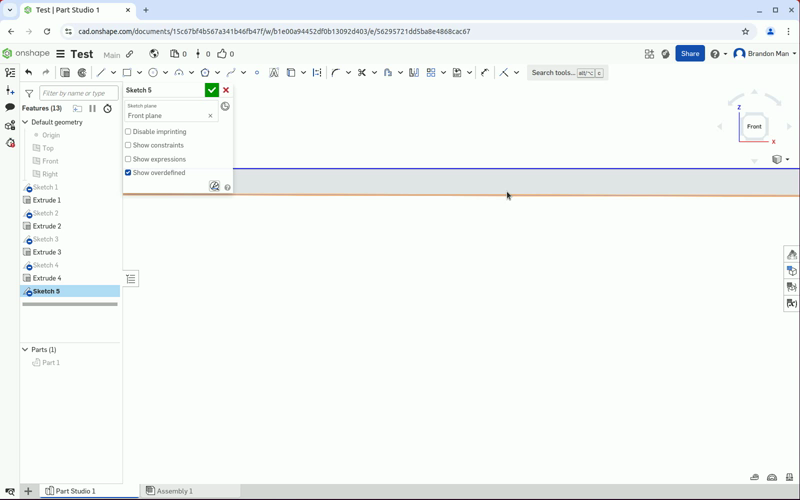
scroll(-6)
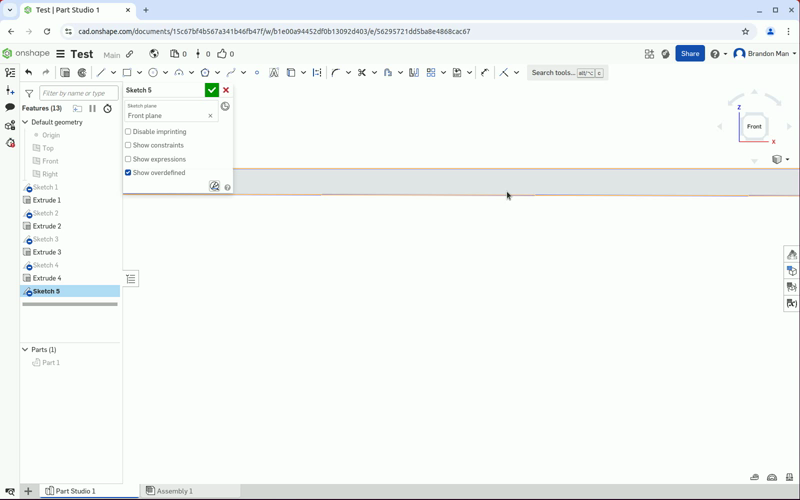
scroll(-6)
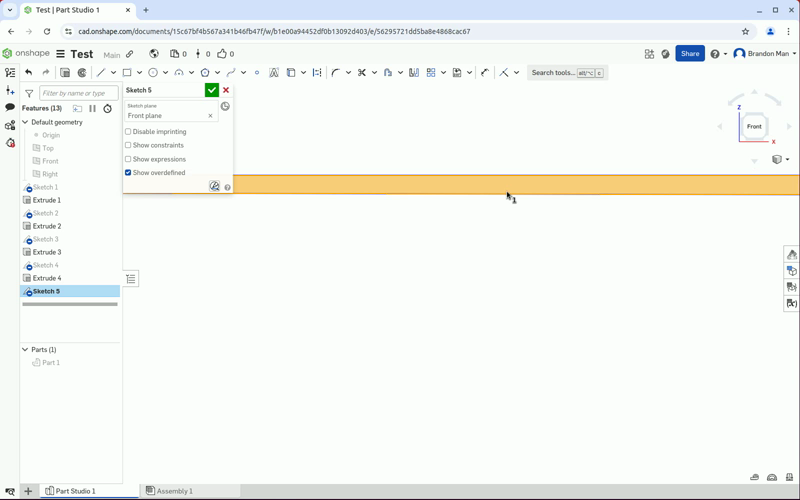
scroll(-6)
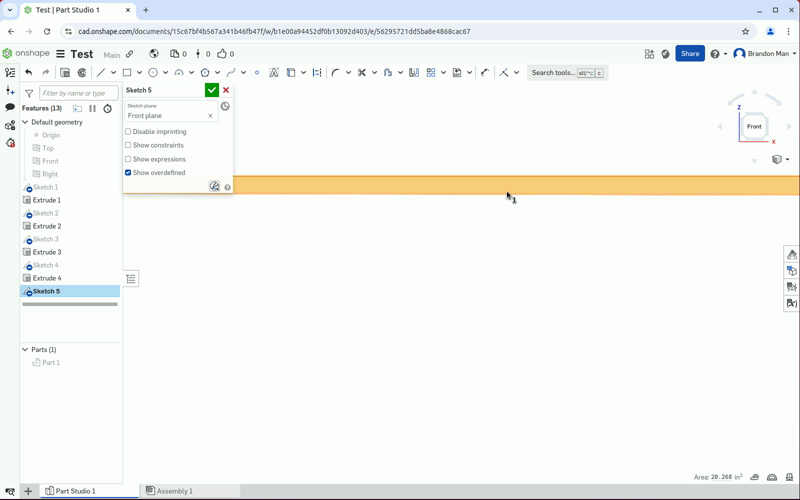
scroll(-6)
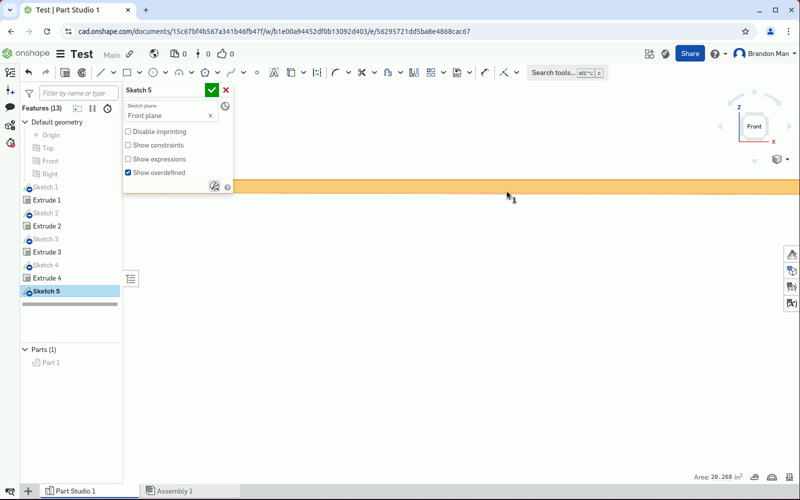
scroll(-6)
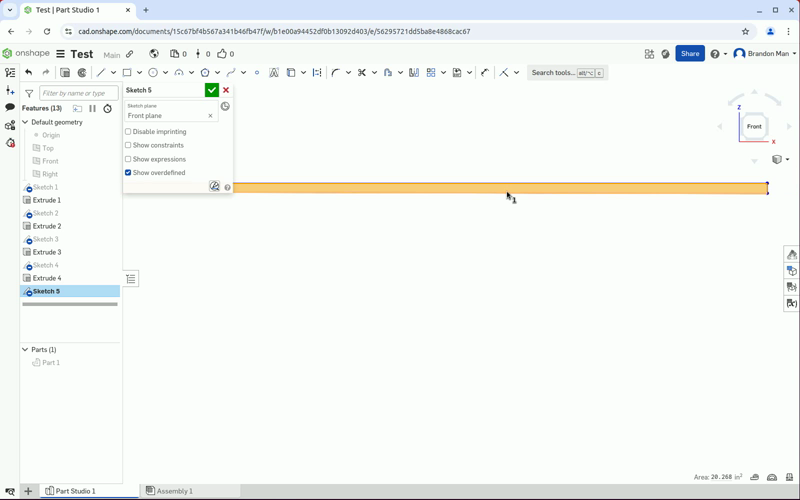
scroll(-6)
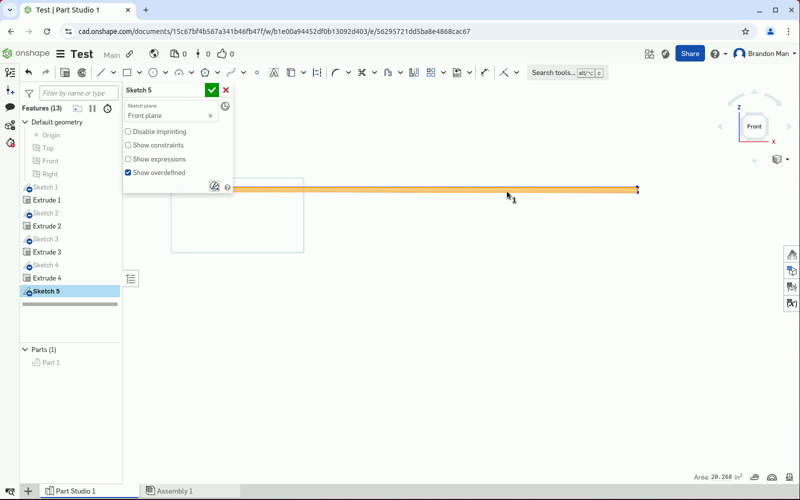
scroll(-6)
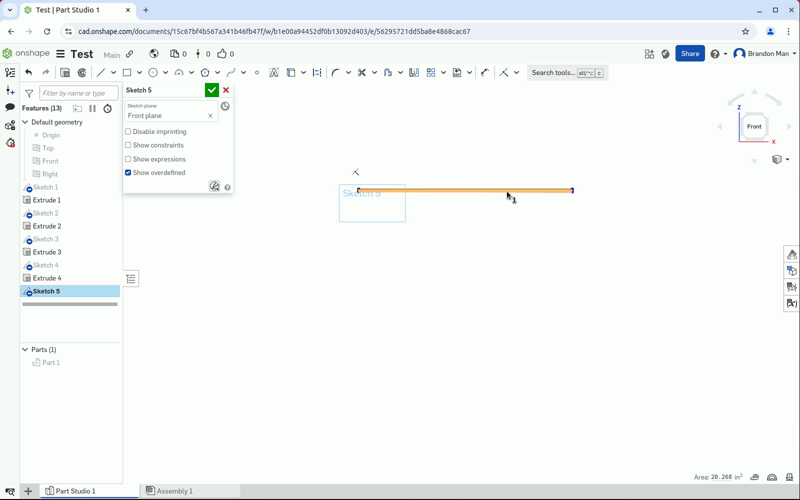
mouse_move(73, 352)
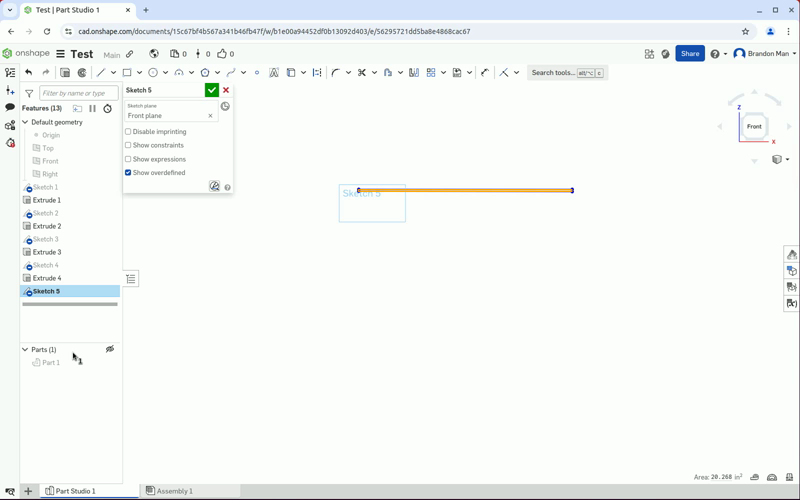
key(shift+y)
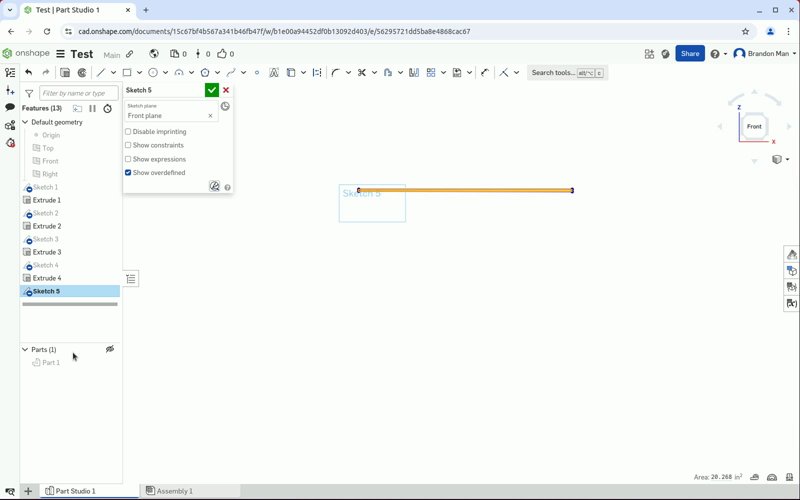
key(shift+e)
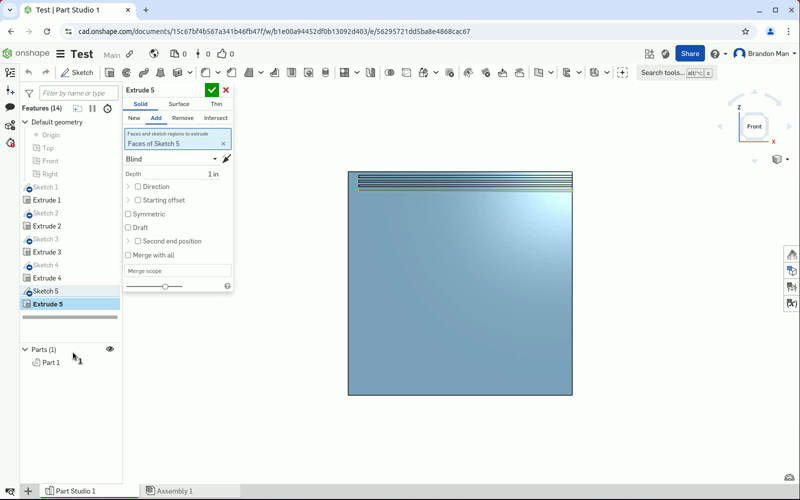
mouse_move(143, 106)
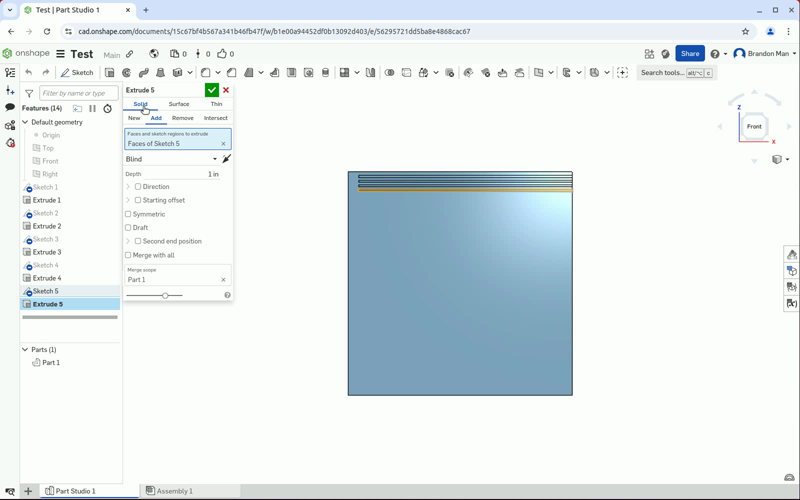
click(143, 106)
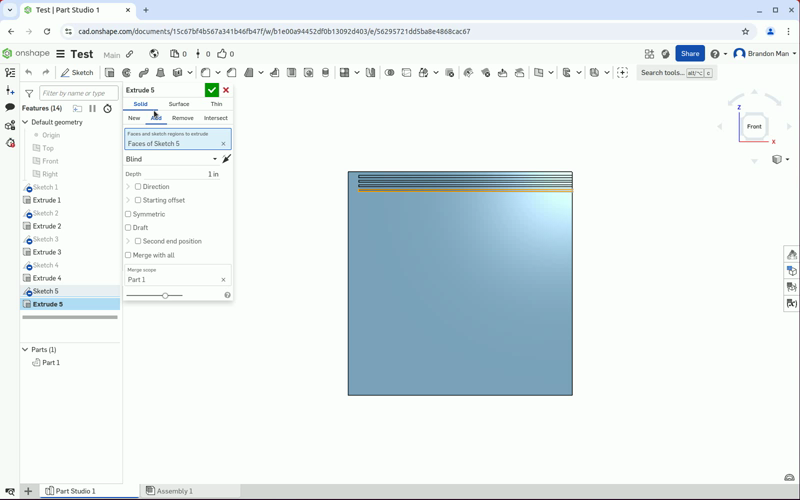
mouse_move(186, 120)
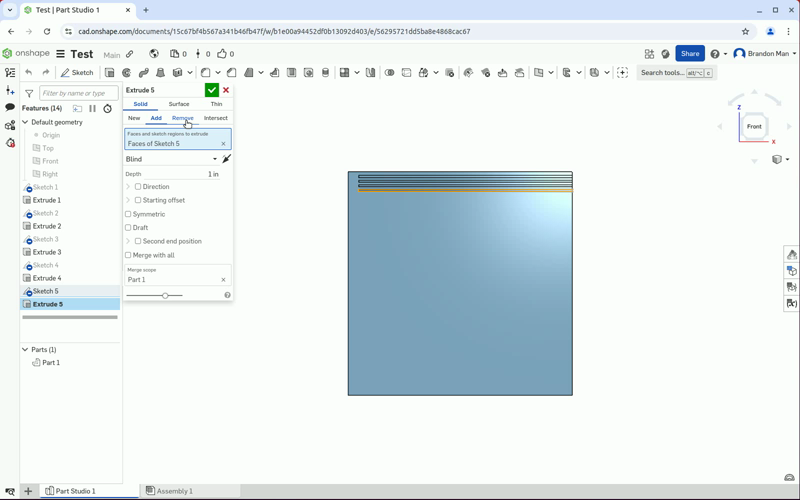
click(186, 120)
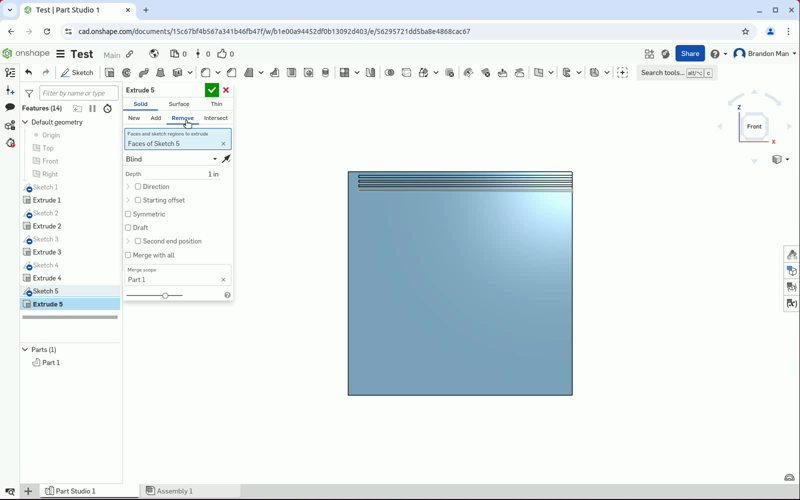
key(tab, 4)
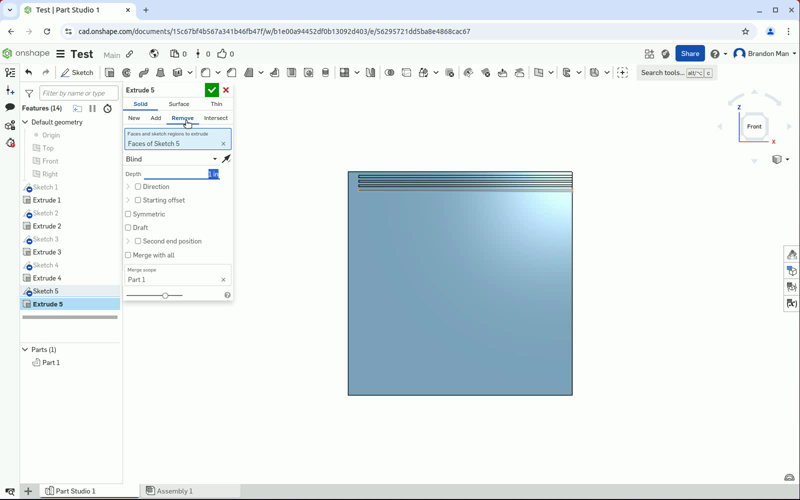
text(0.722)
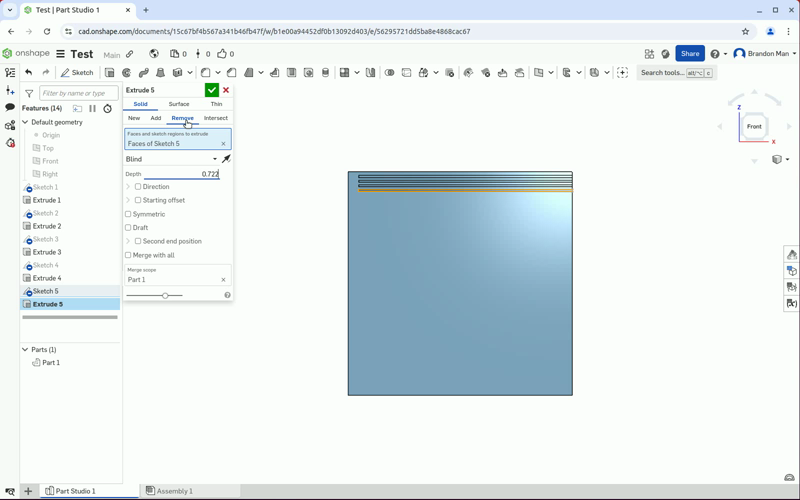
key(tab, 6)
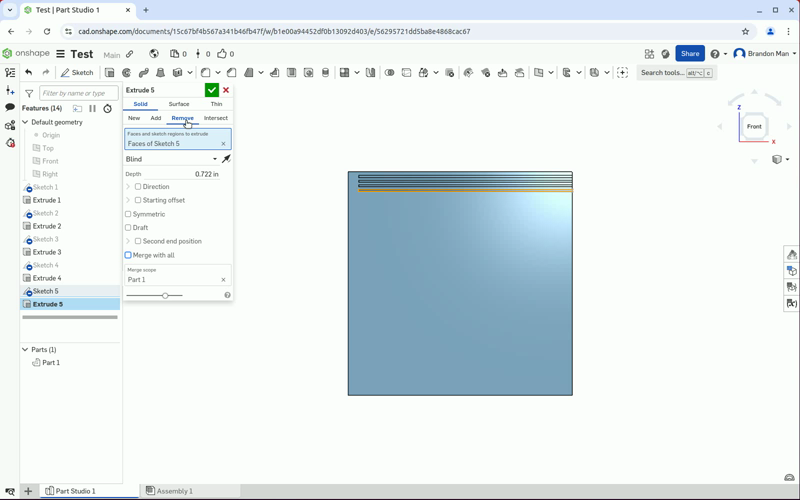
key(space)
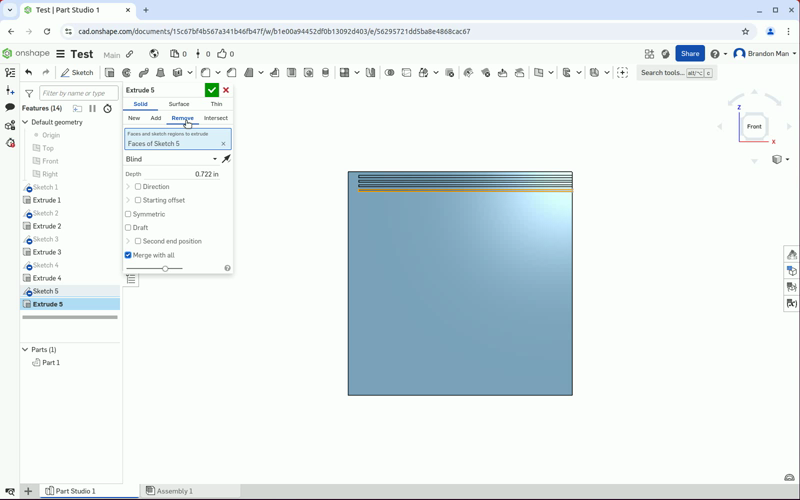
key(enter)
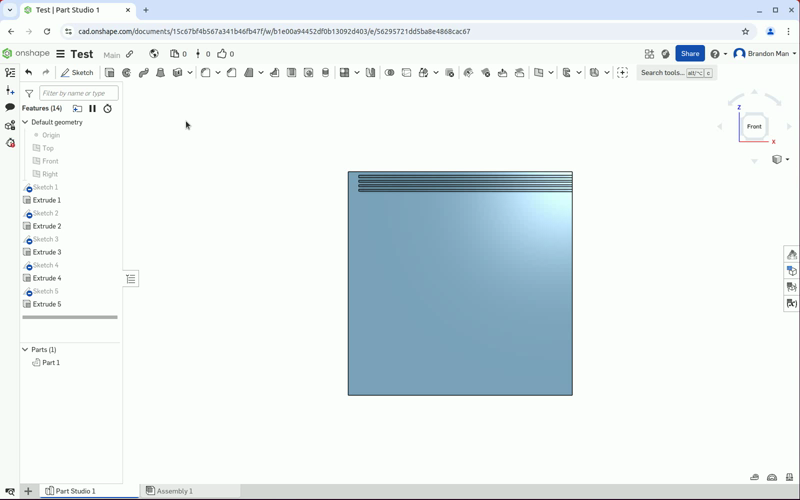
key(shift+h)
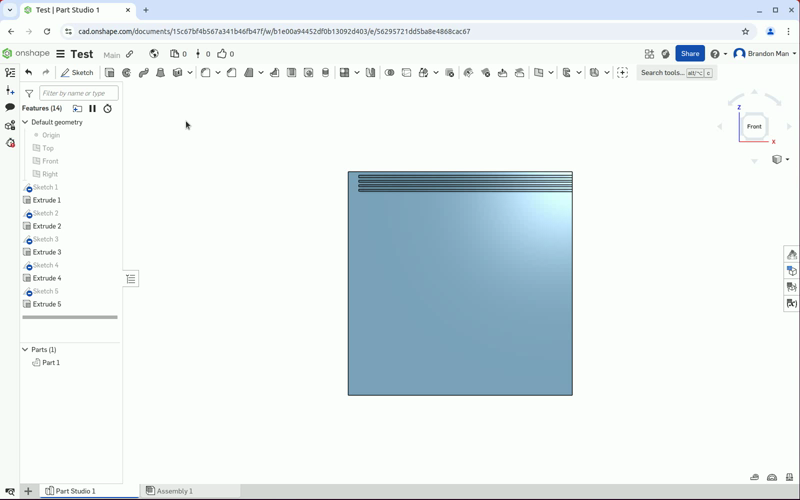
key(shift+h)
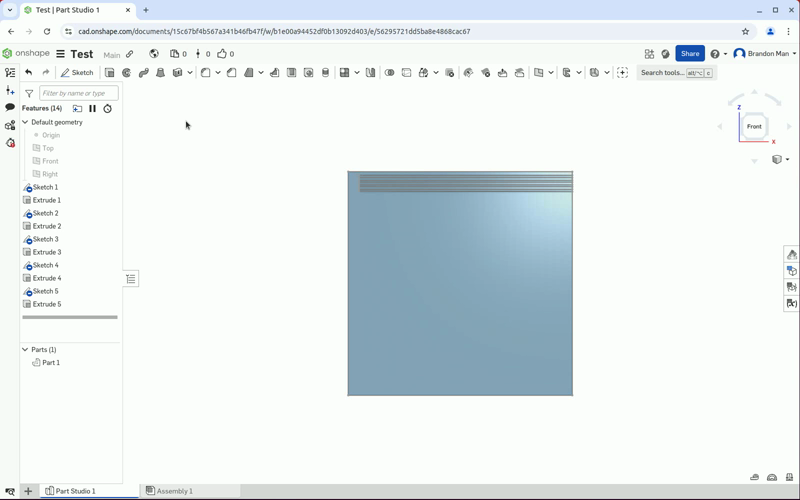
key(shift+7)
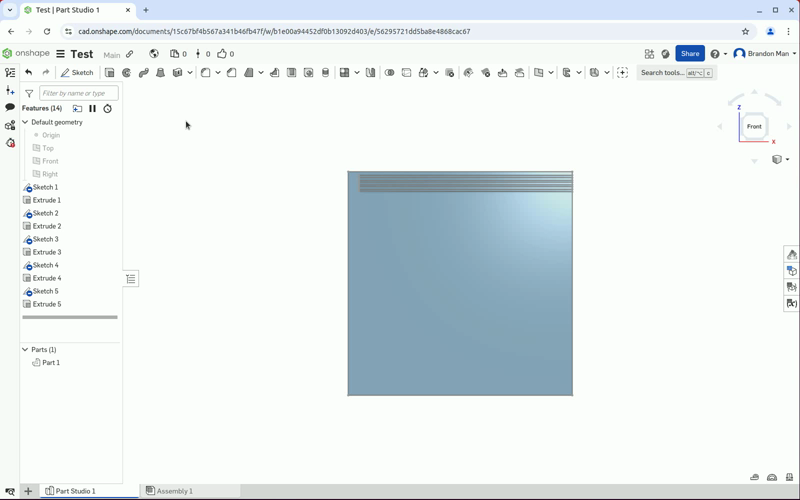
key(left, 2)
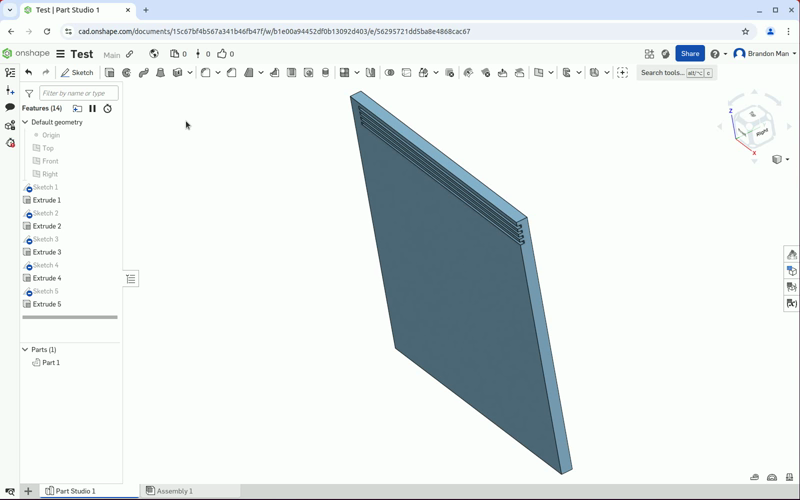
key(down, 2)
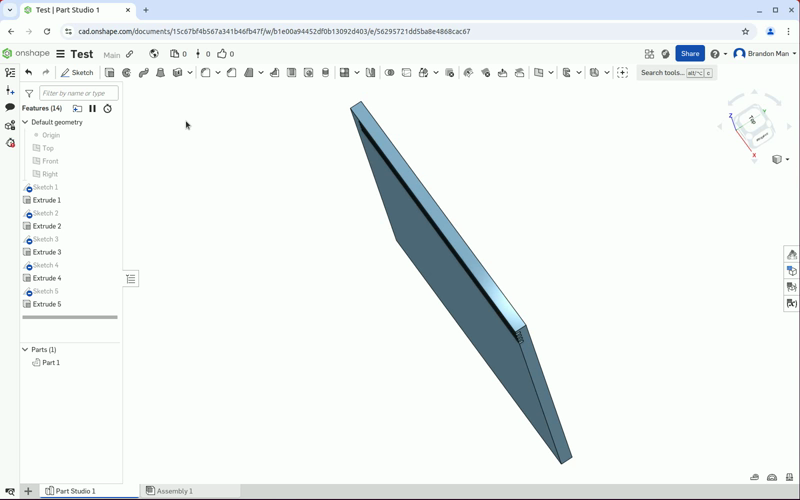
key(up, 2)
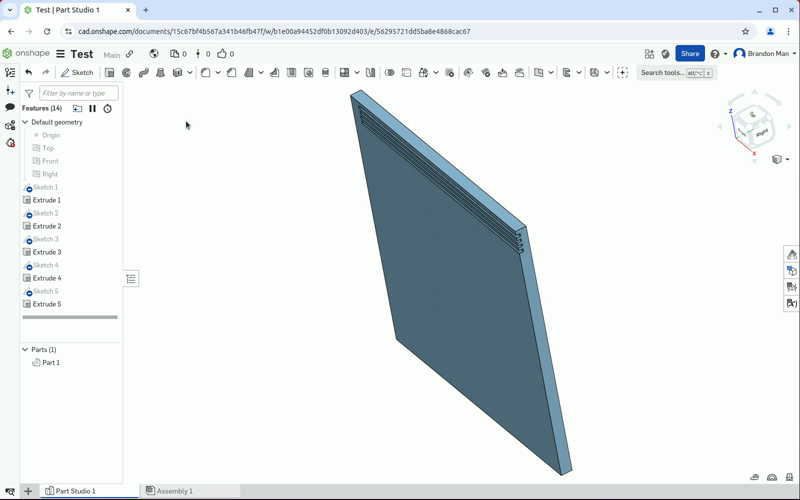
key(right, 2)
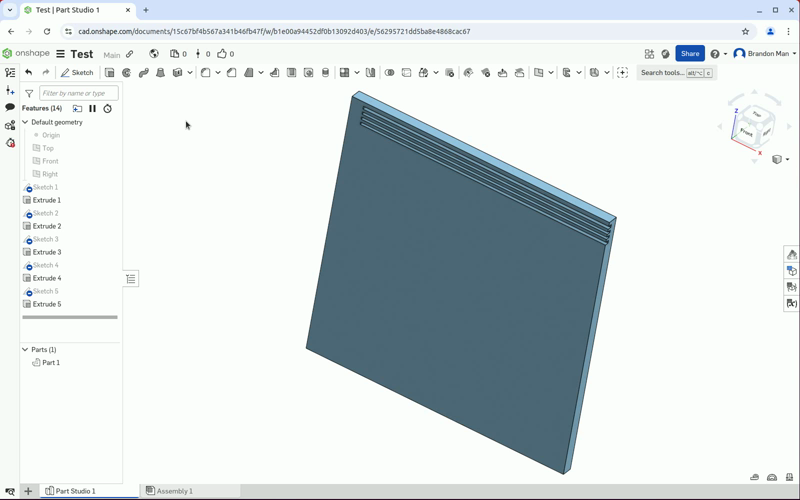
mouse_move(73, 189)
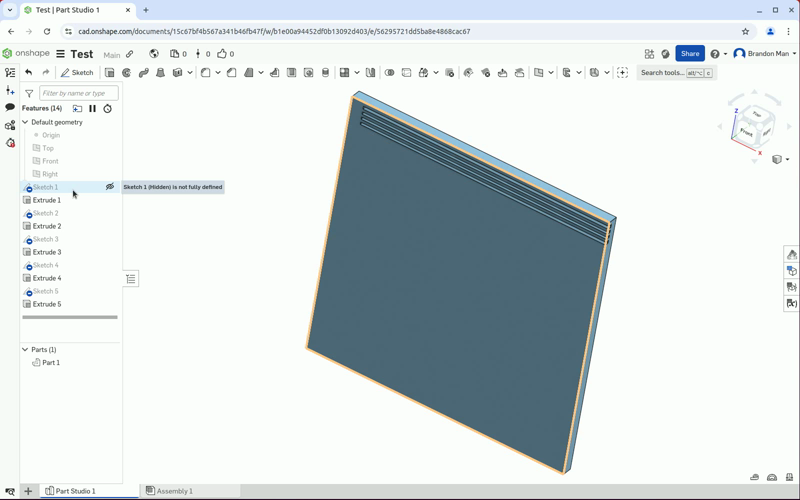
click(73, 189)